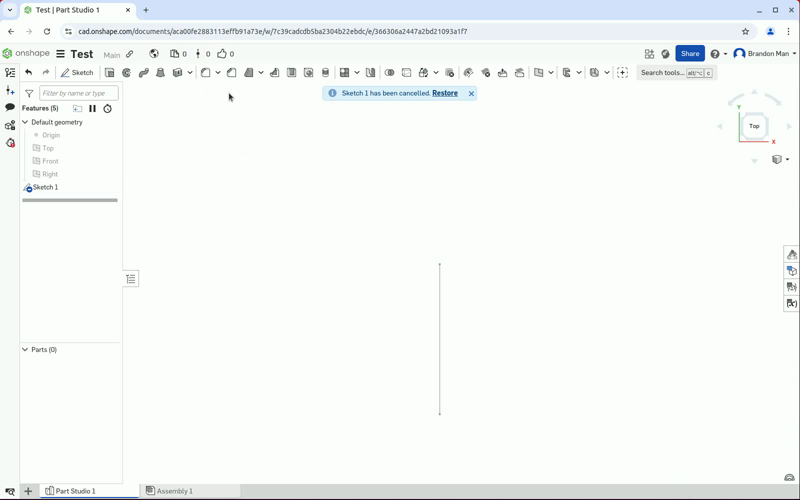
key(shift+h)
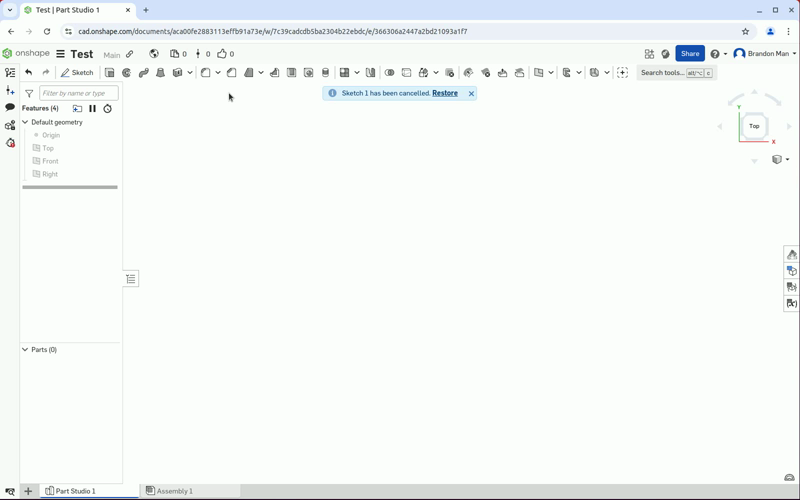
mouse_move(73, 352)
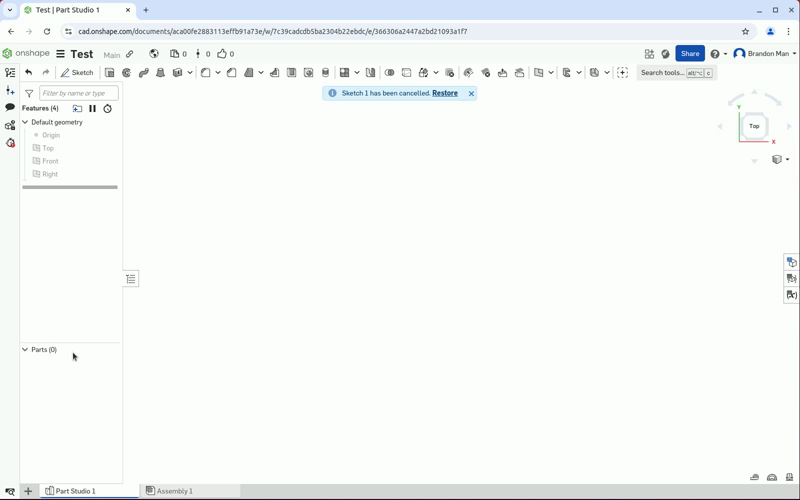
key(y)
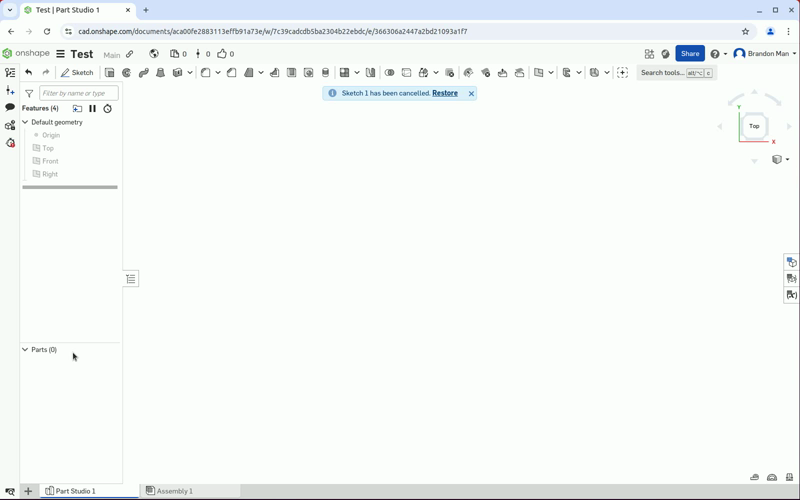
key(shift+p)
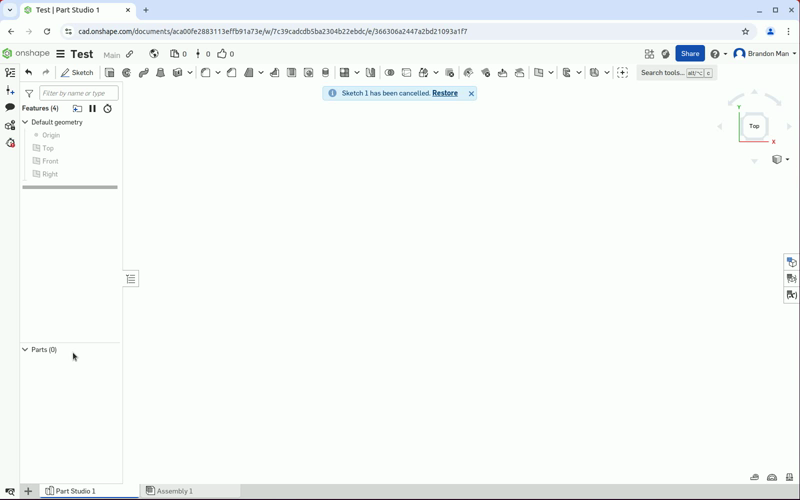
key(space)
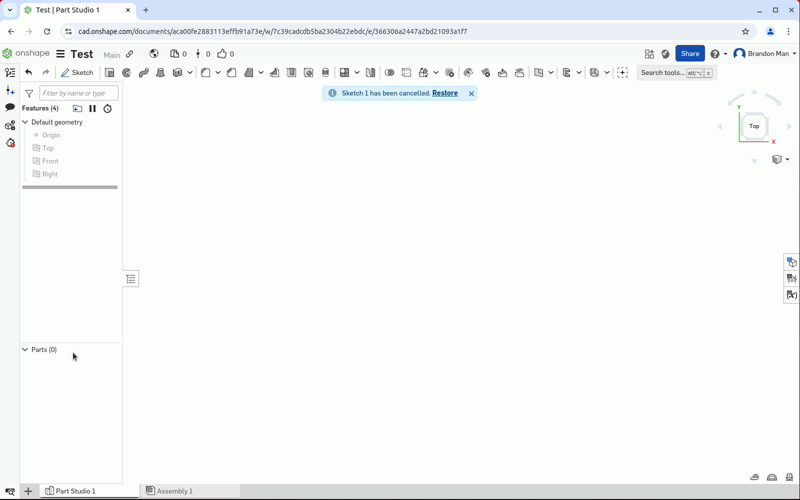
key_down(shift)
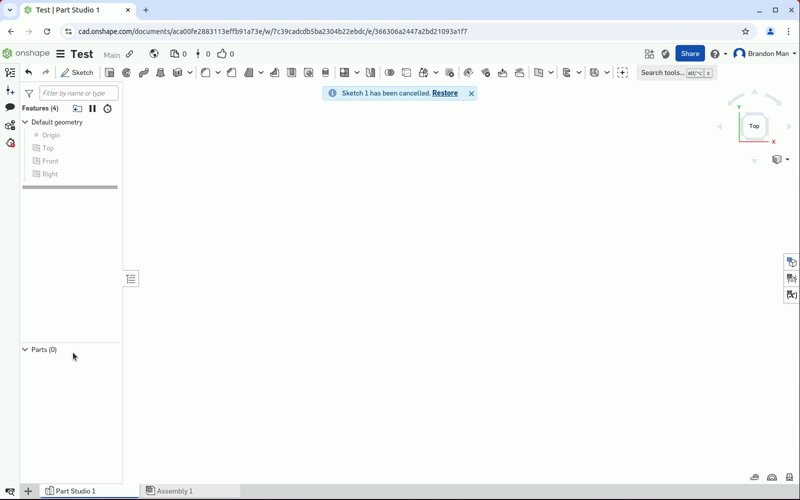
key(up)
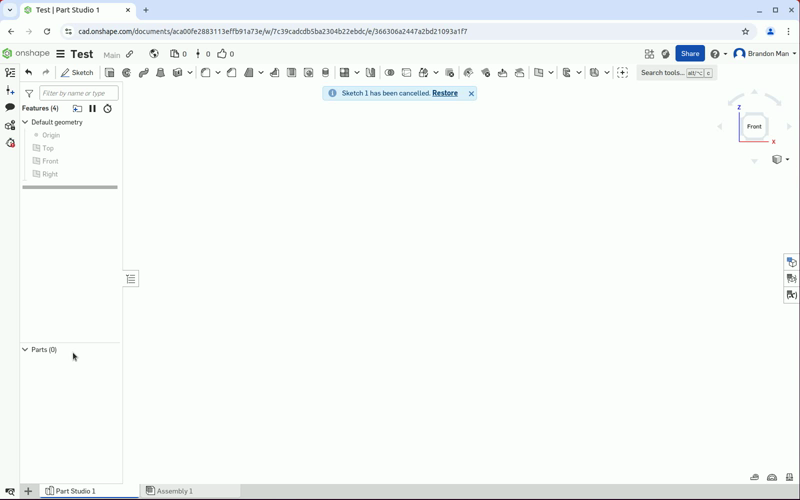
key_up(shift)
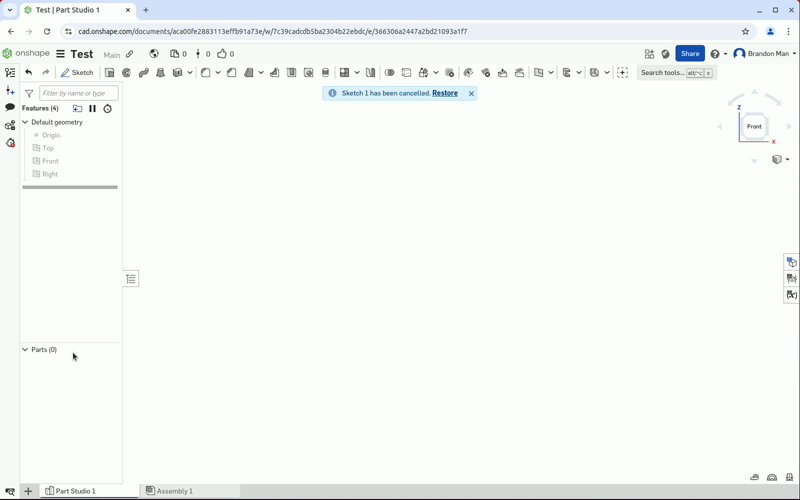
mouse_move(73, 352)
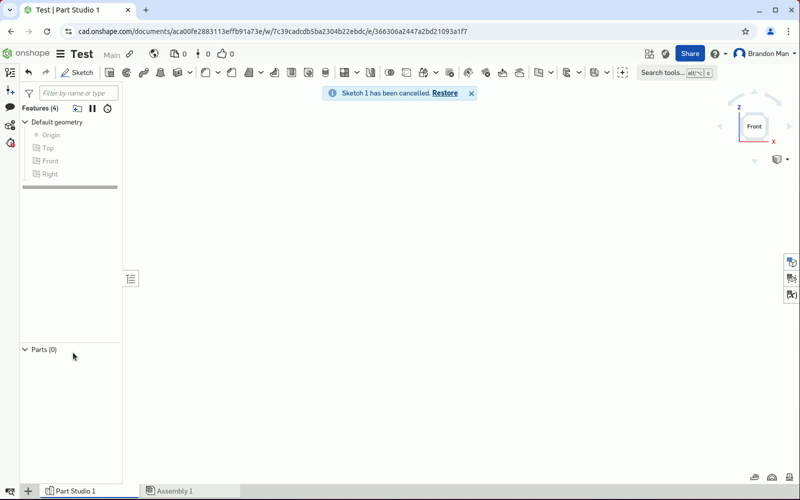
key(shift+y)
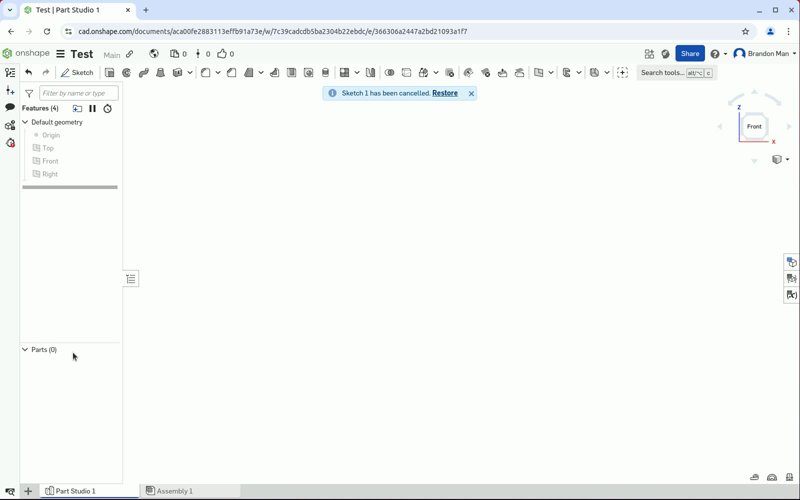
key(shift+s)
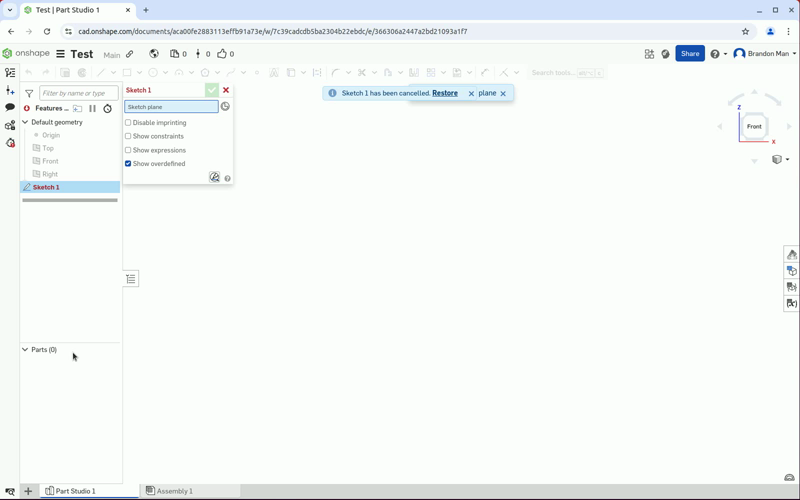
mouse_move(73, 163)
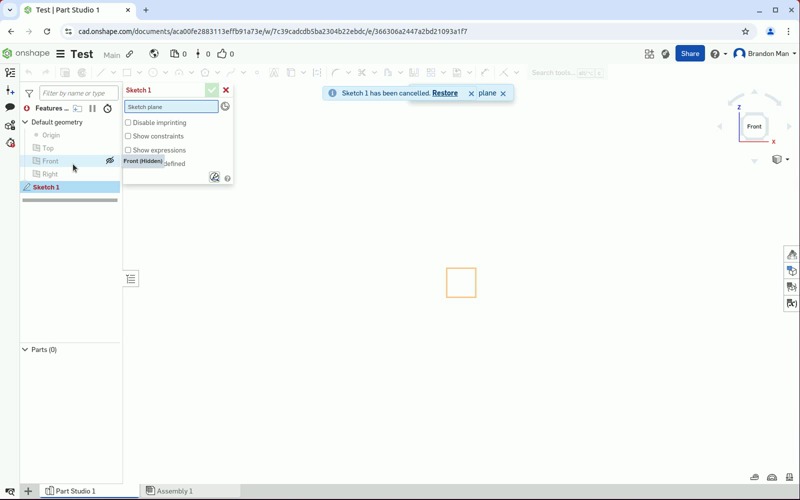
click(73, 163)
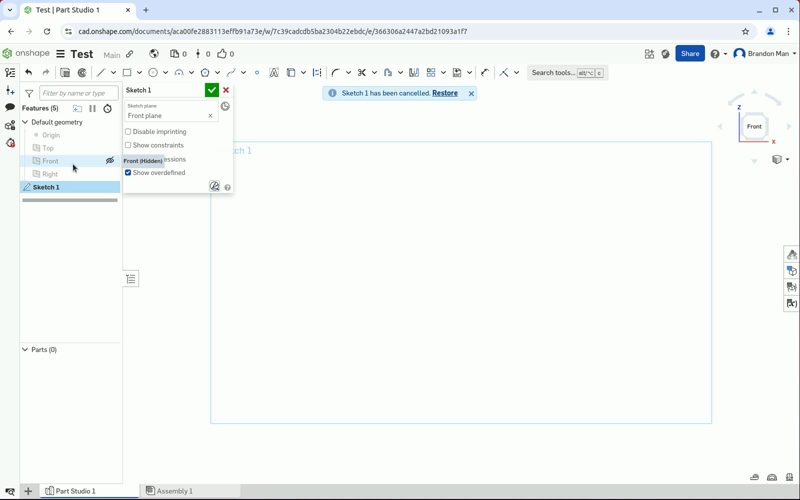
mouse_move(73, 352)
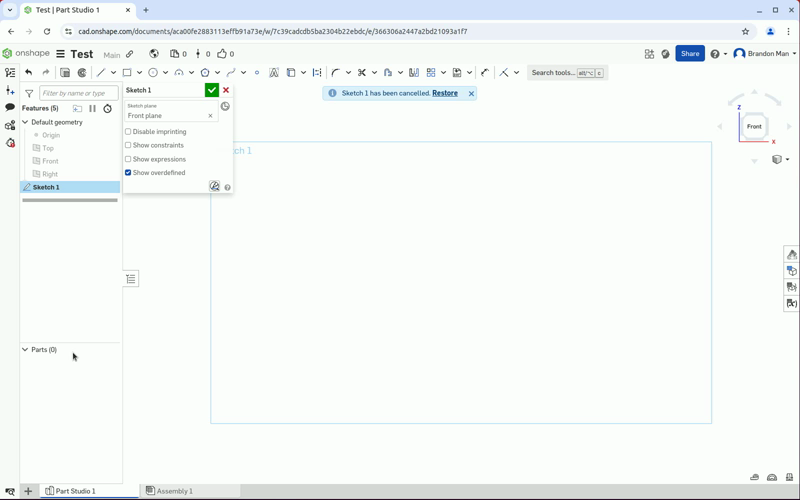
key(y)
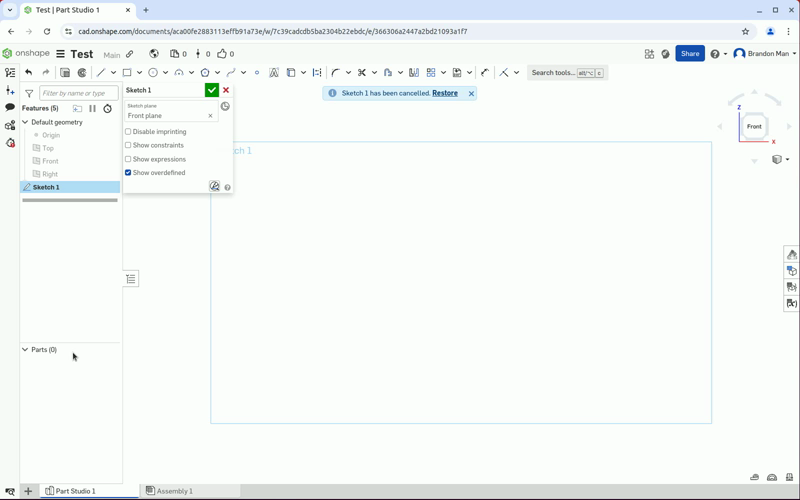
key(c)
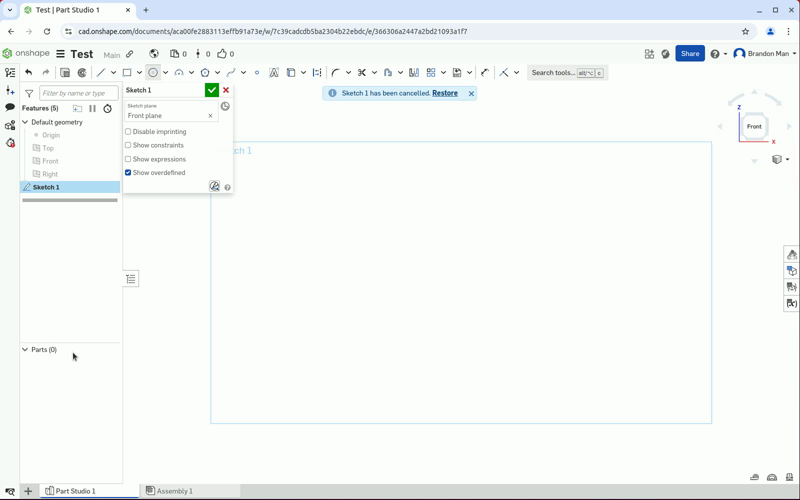
key_down(shift)
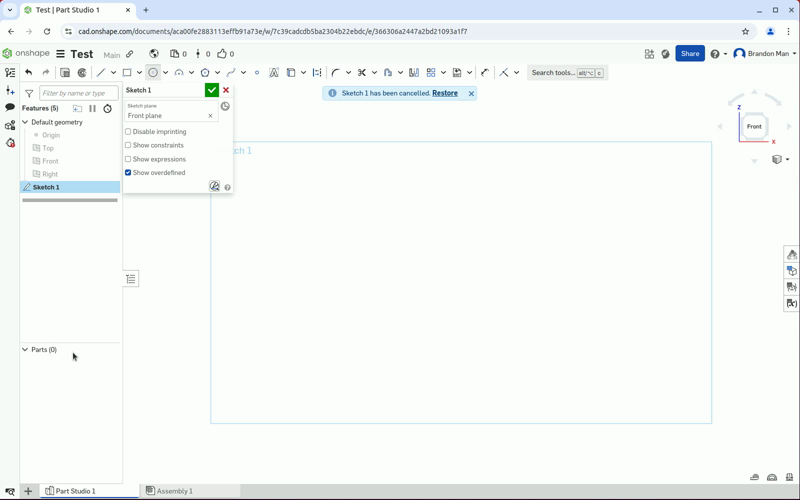
mouse_move(460, 282)
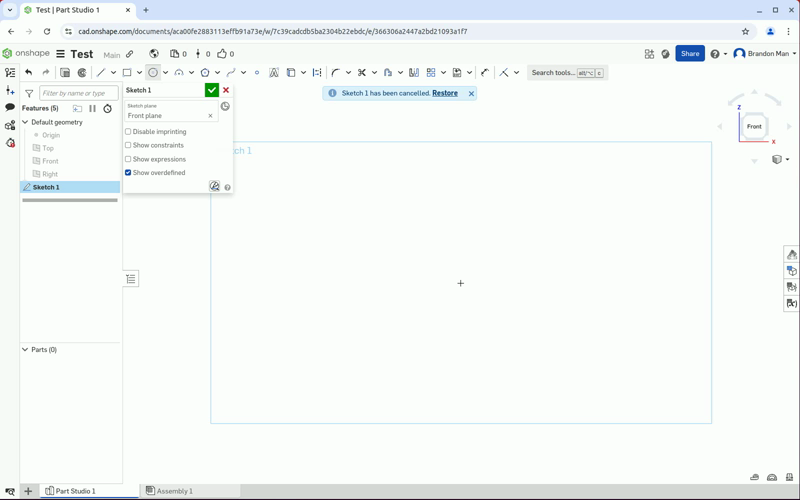
click(460, 282)
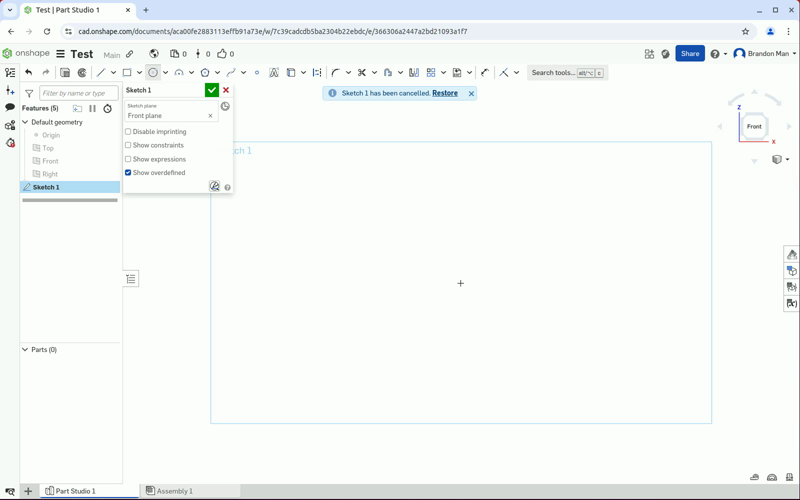
key_up(shift)
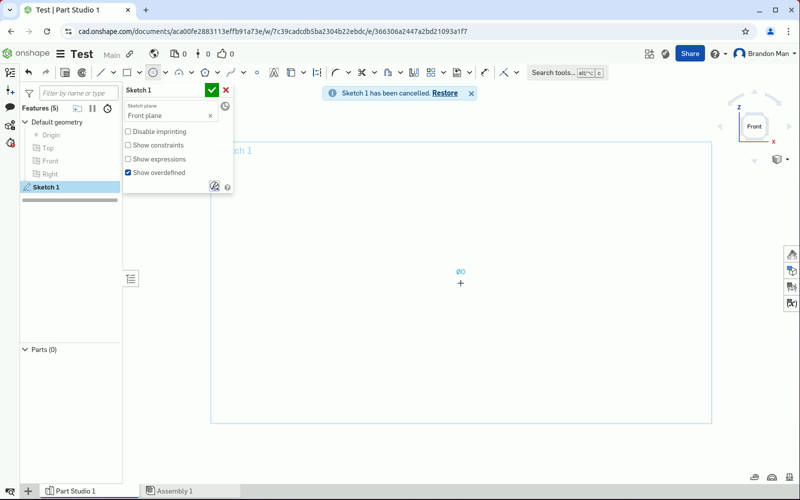
mouse_move(505, 282)
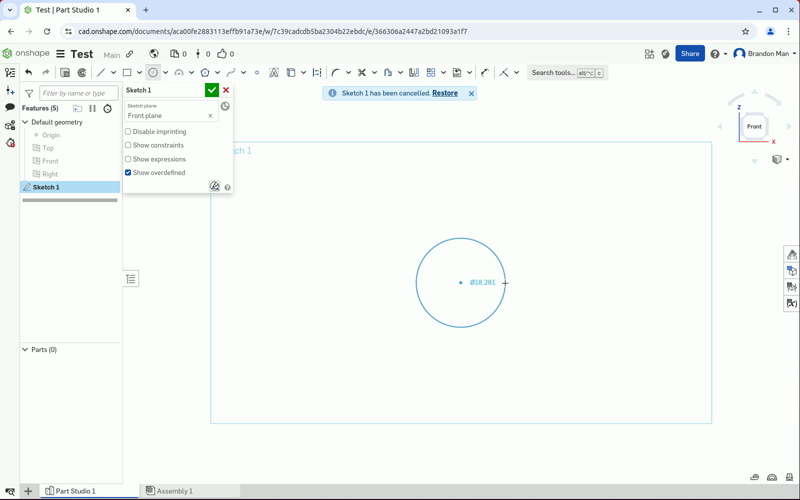
click(505, 282)
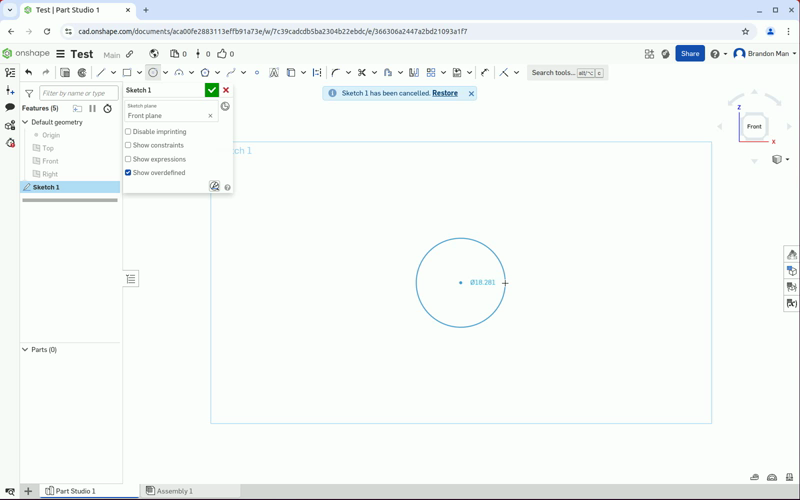
key(esc)
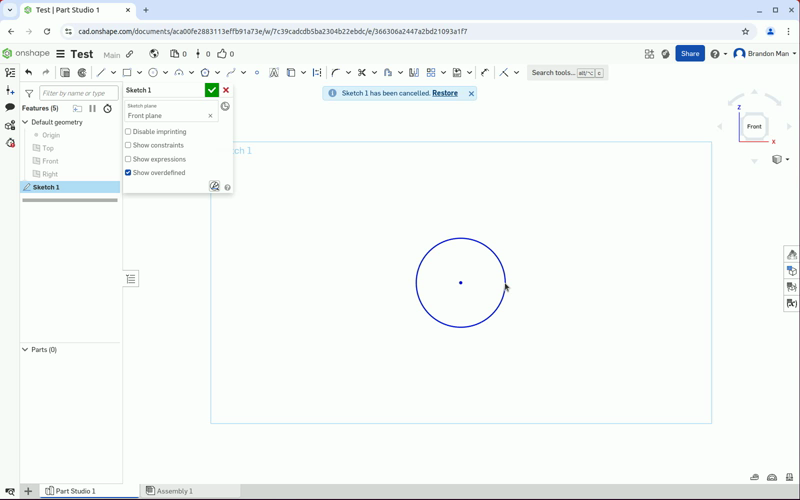
key(l)
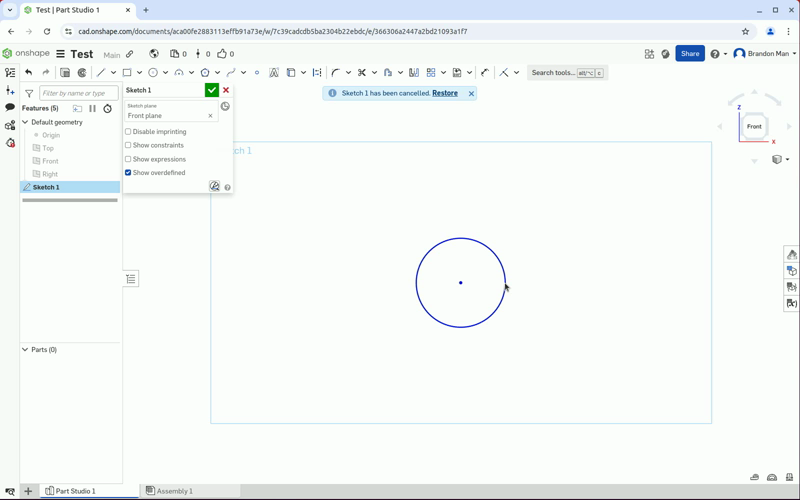
key_down(shift)
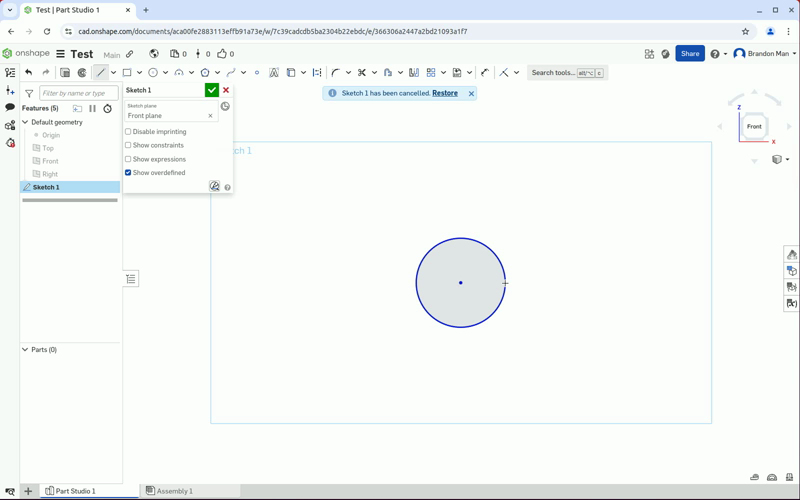
mouse_move(433, 291)
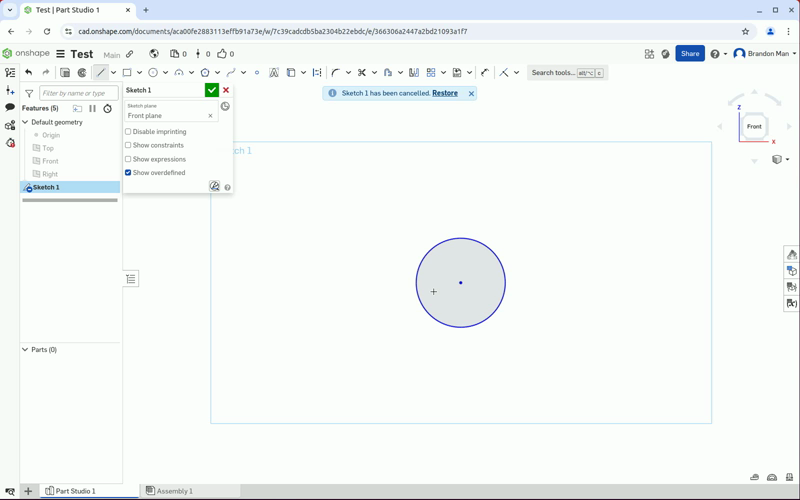
click(433, 291)
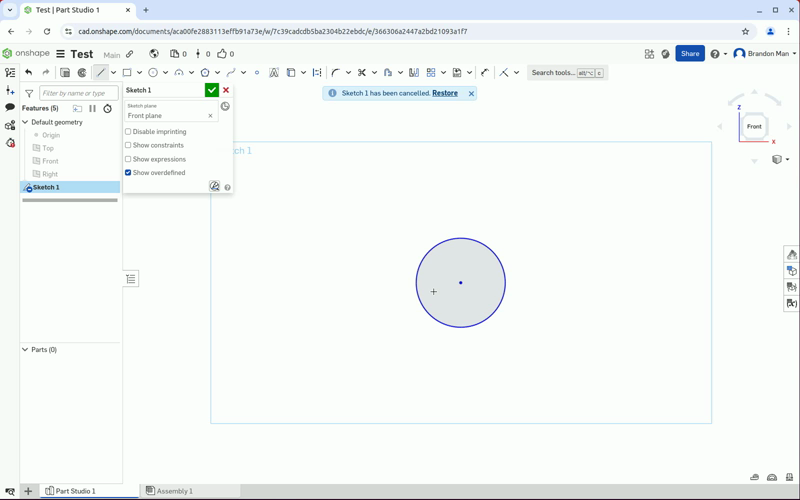
key_up(shift)
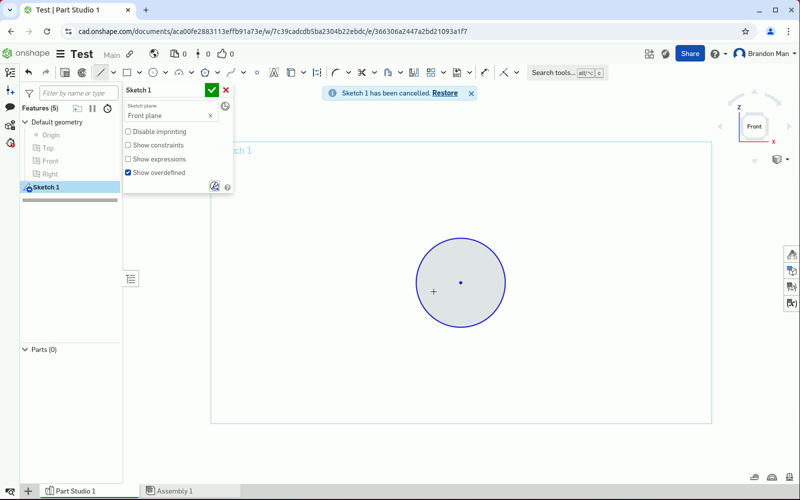
key_down(shift)
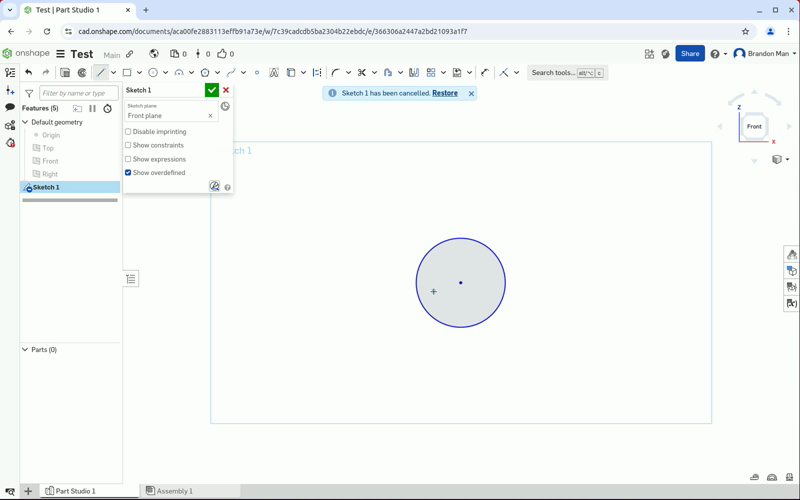
mouse_move(463, 291)
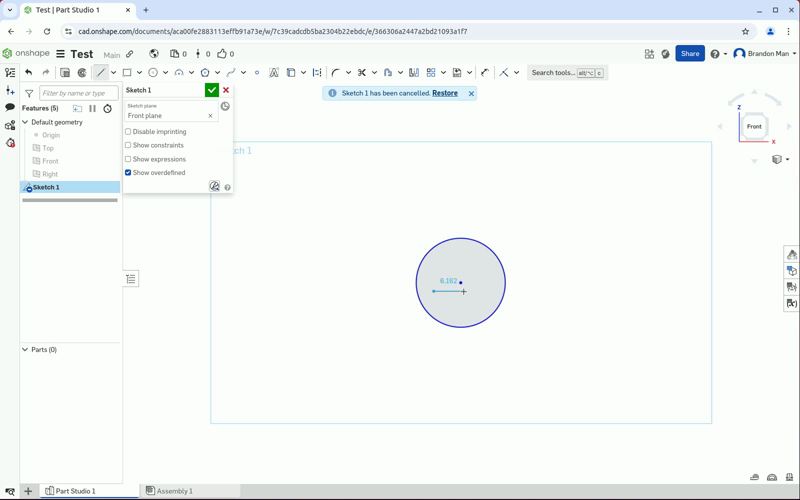
mouse_move(439, 291)
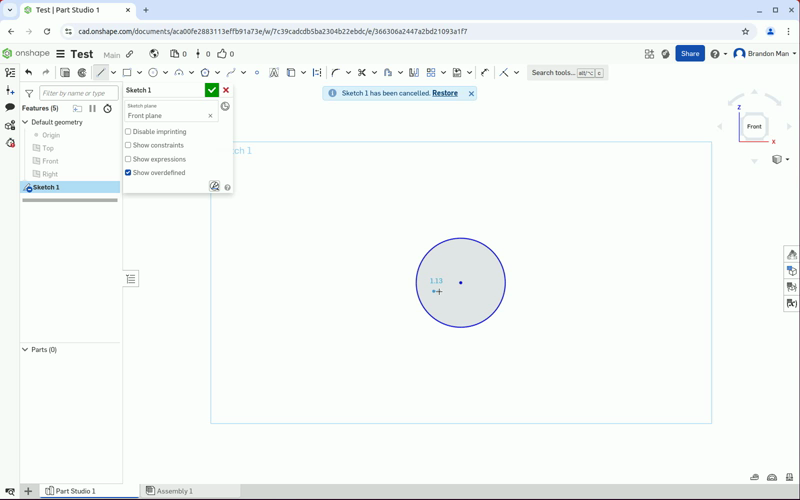
scroll(6)
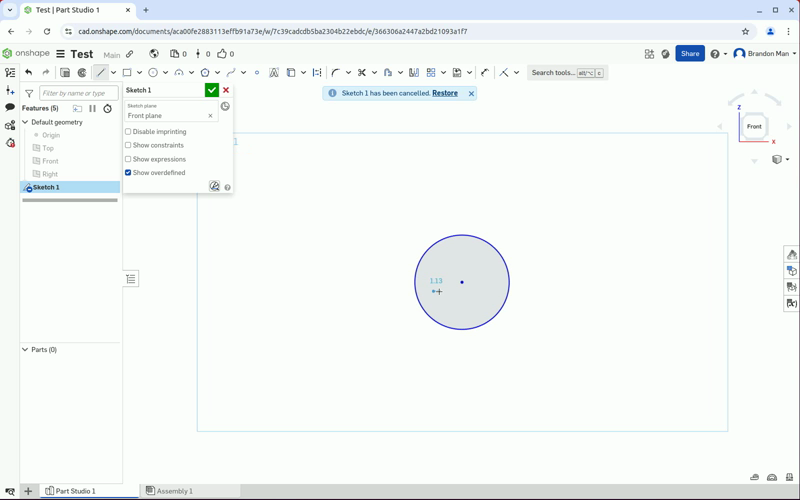
scroll(6)
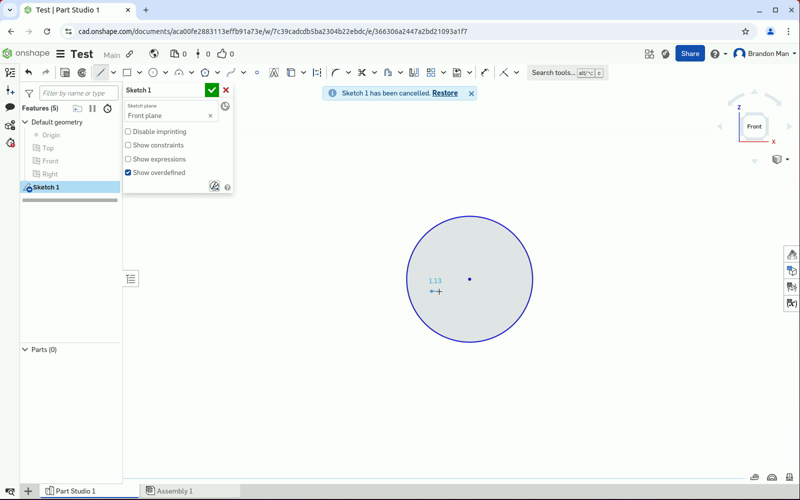
scroll(6)
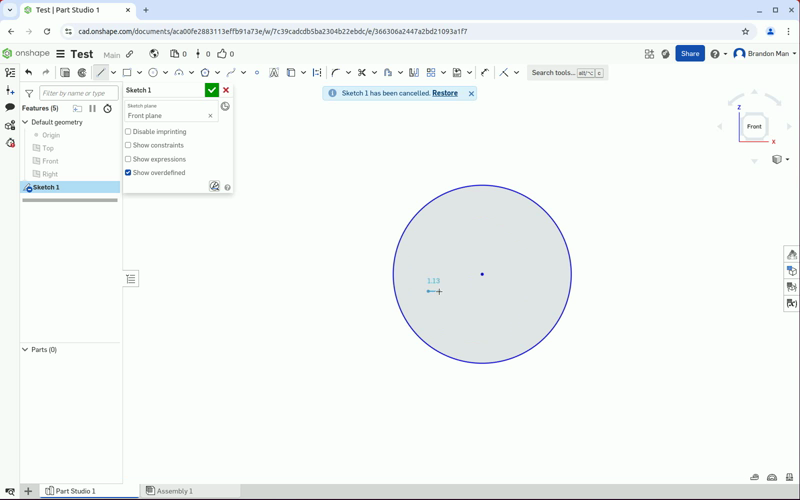
scroll(6)
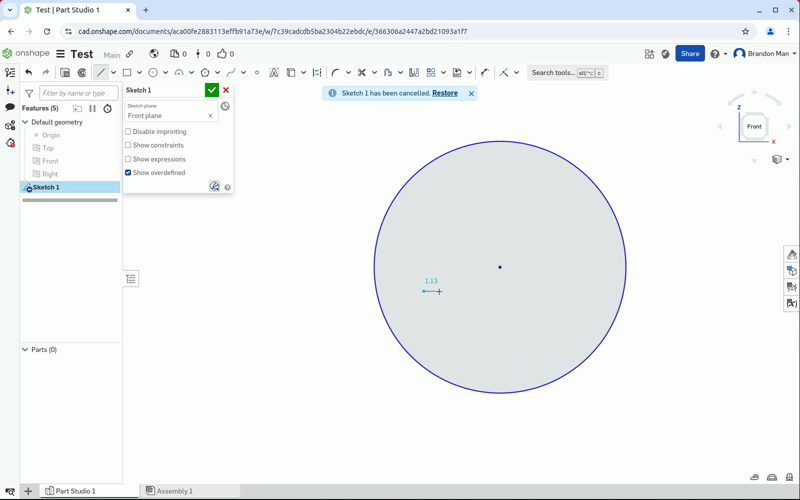
scroll(6)
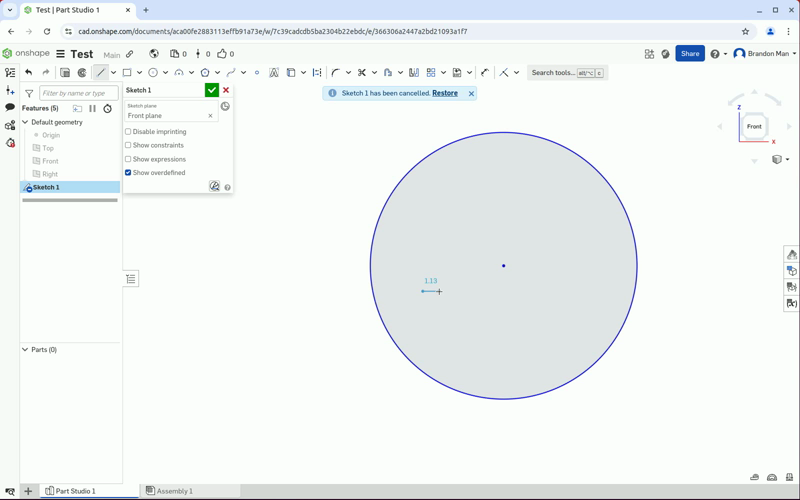
scroll(6)
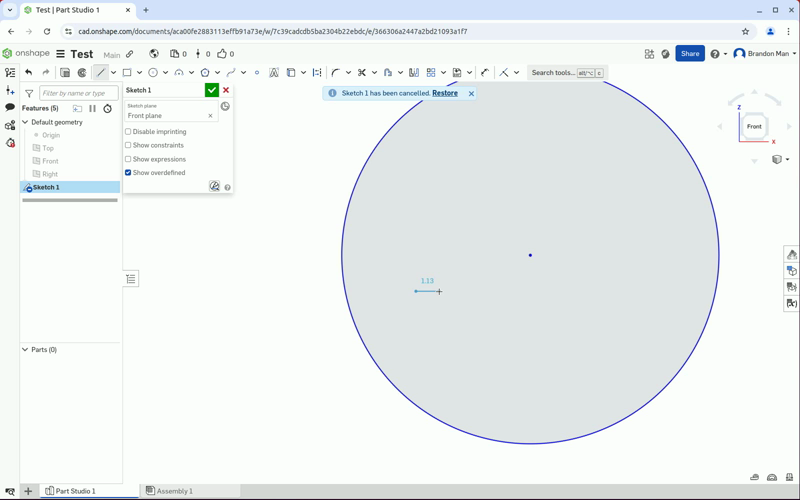
scroll(6)
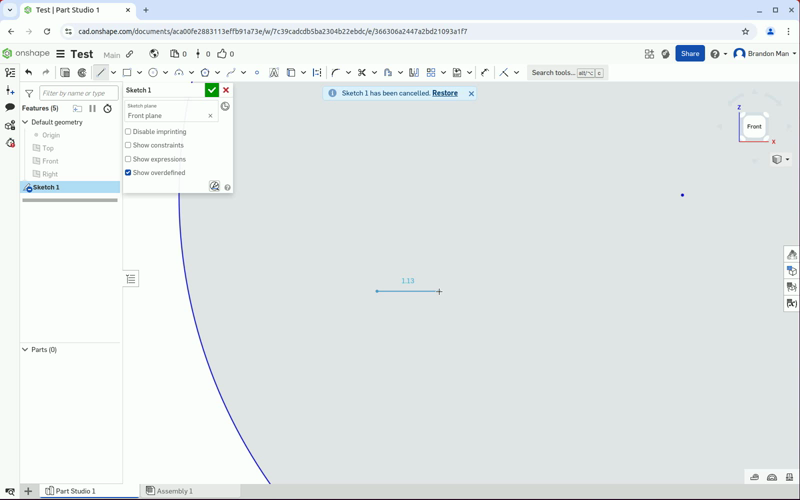
click(439, 291)
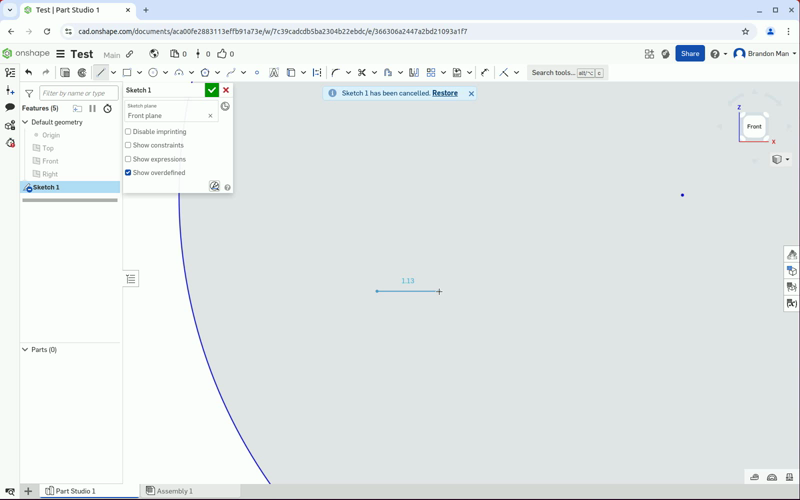
scroll(-6)
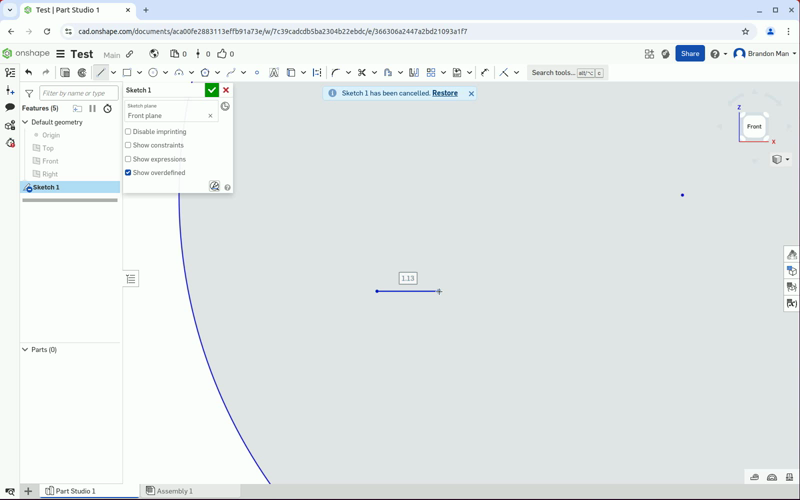
scroll(-6)
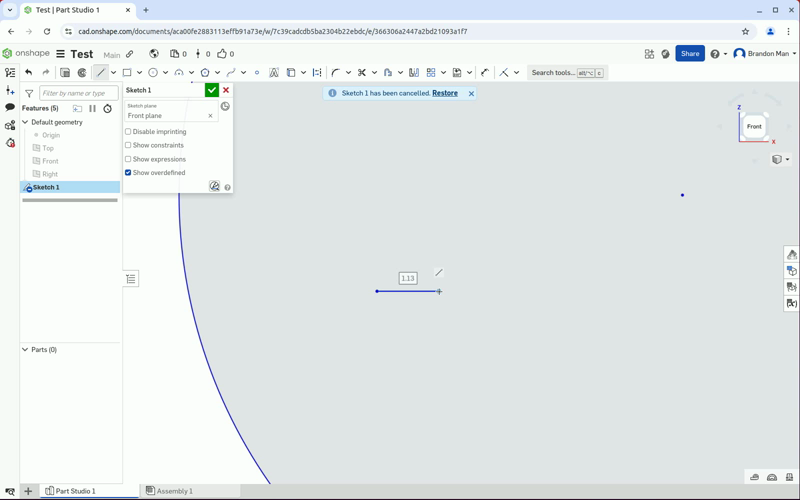
scroll(-6)
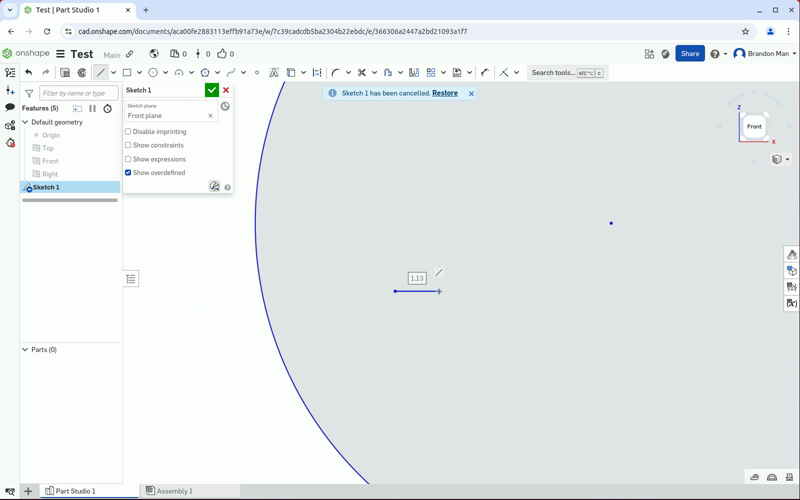
scroll(-6)
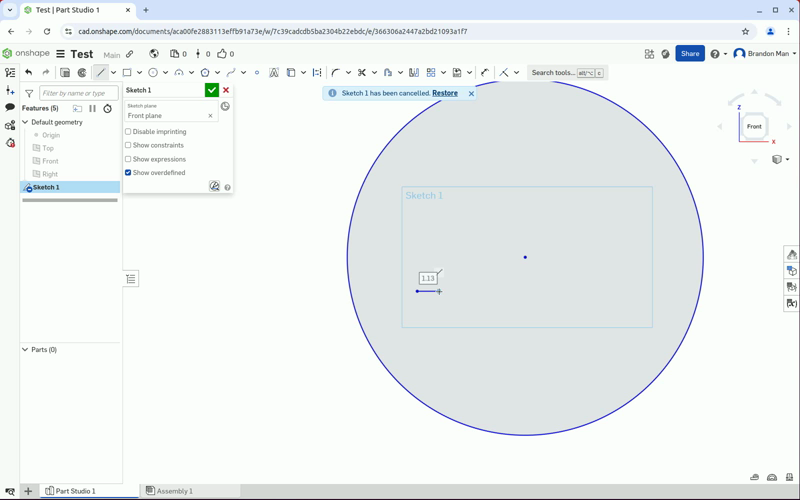
scroll(-6)
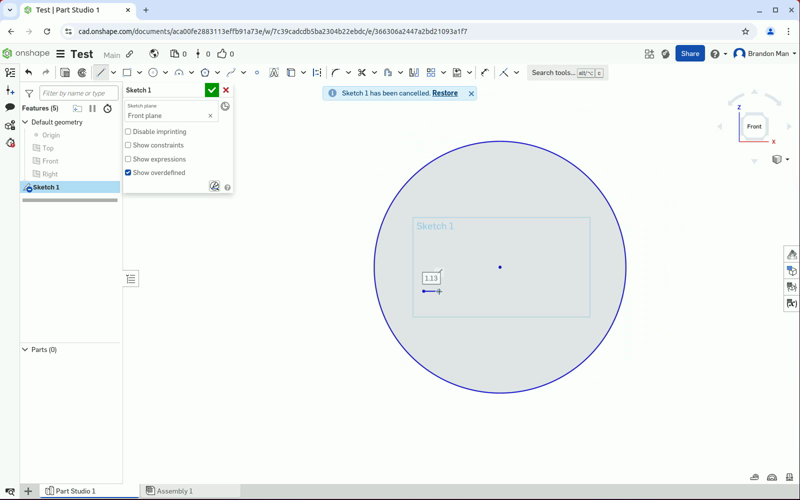
scroll(-6)
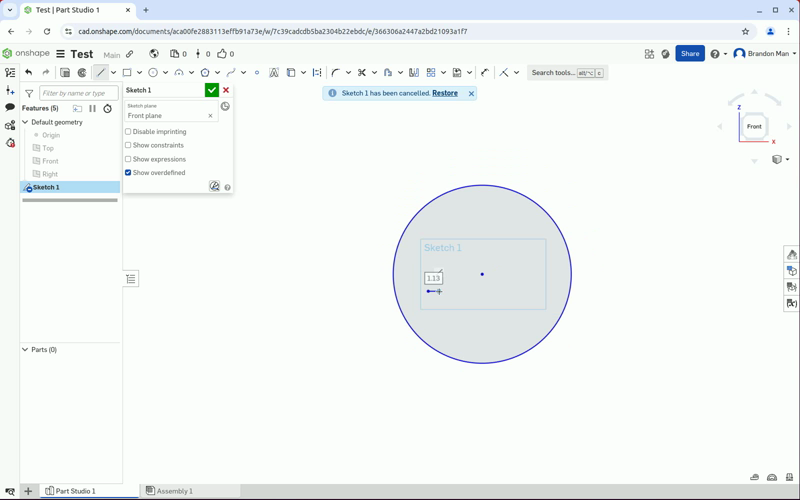
scroll(-6)
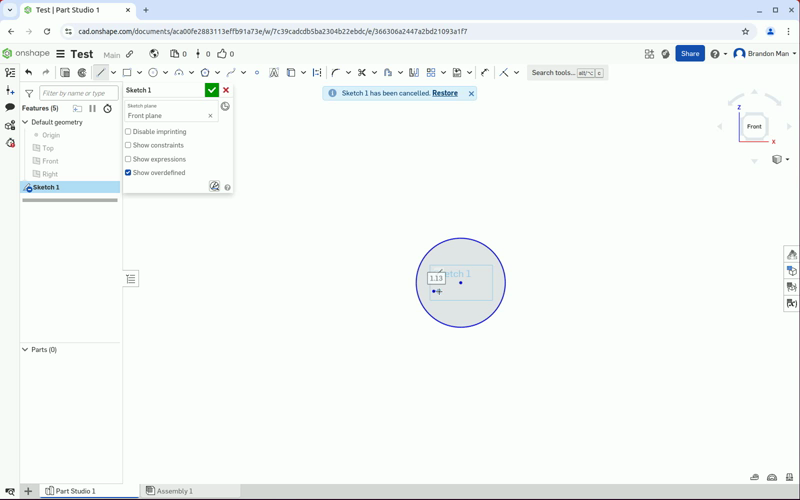
key_up(shift)
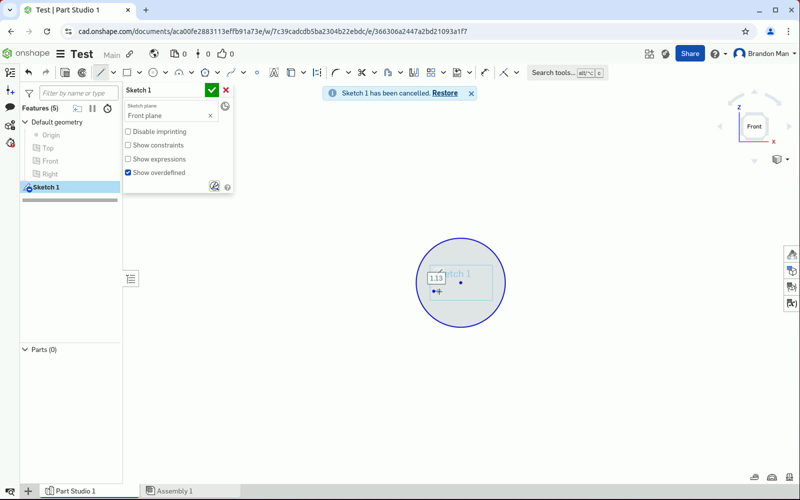
key(esc)
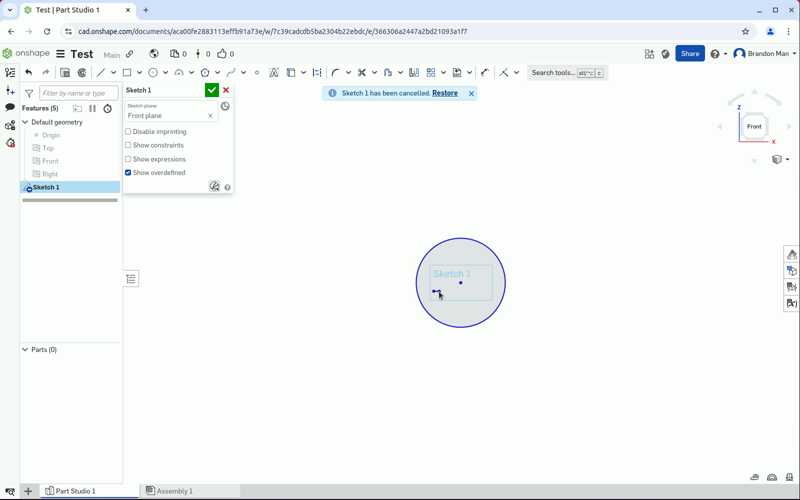
key(a)
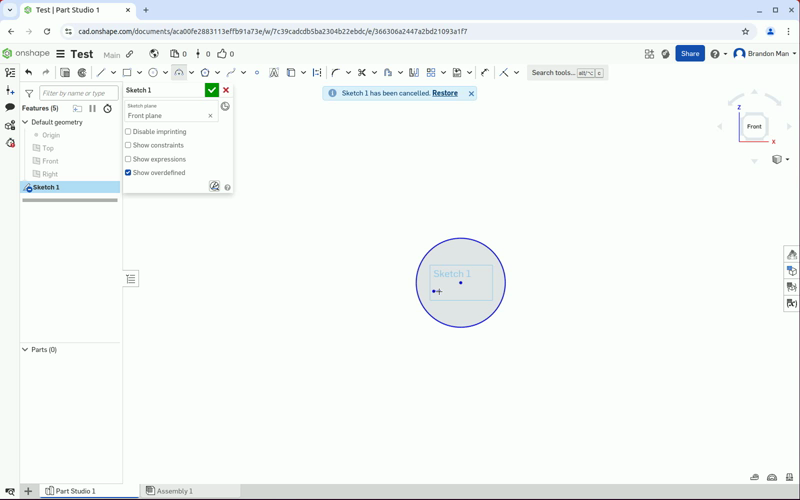
mouse_move(439, 291)
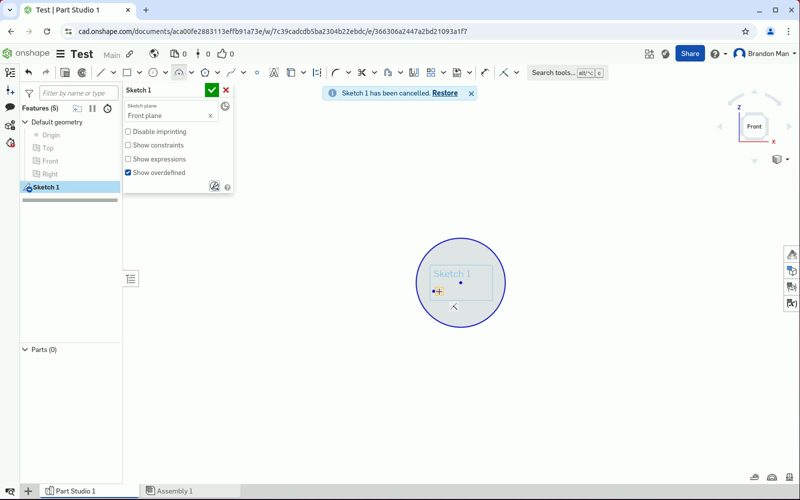
click(439, 291)
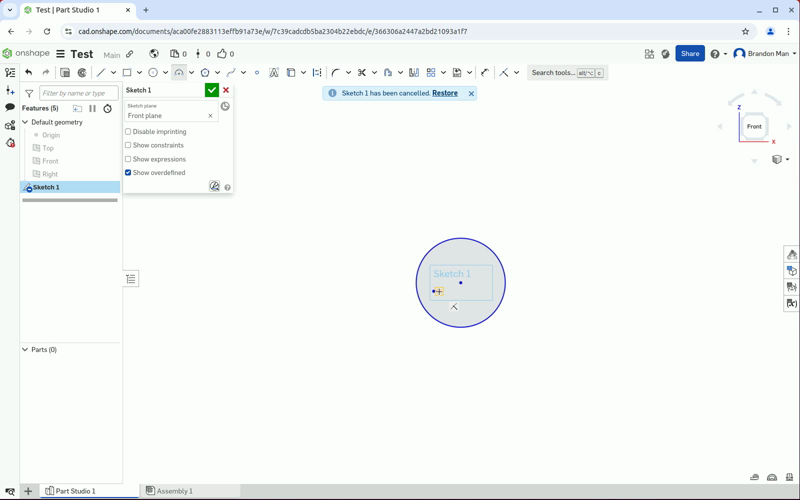
key_down(shift)
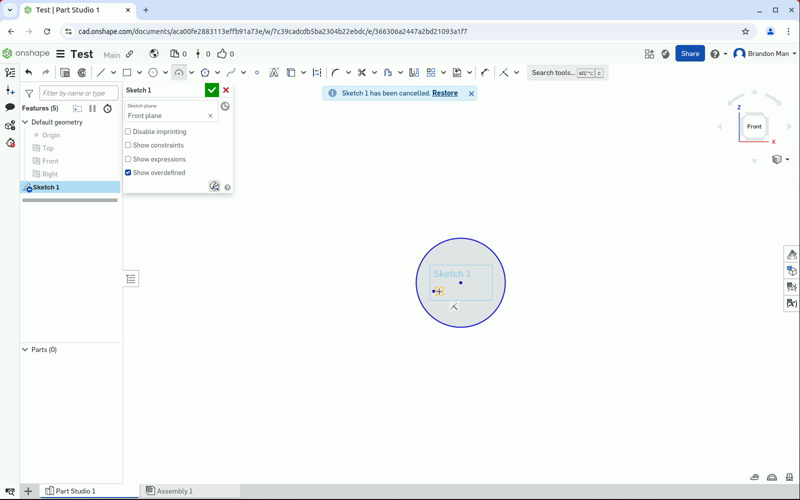
mouse_move(481, 291)
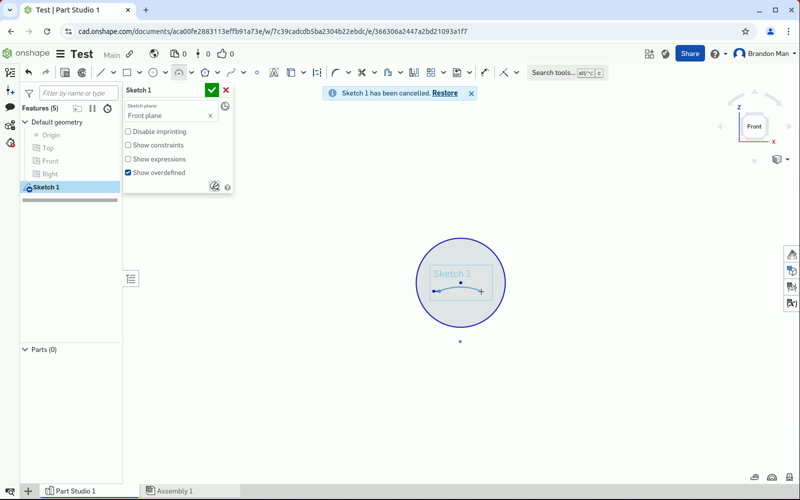
click(481, 291)
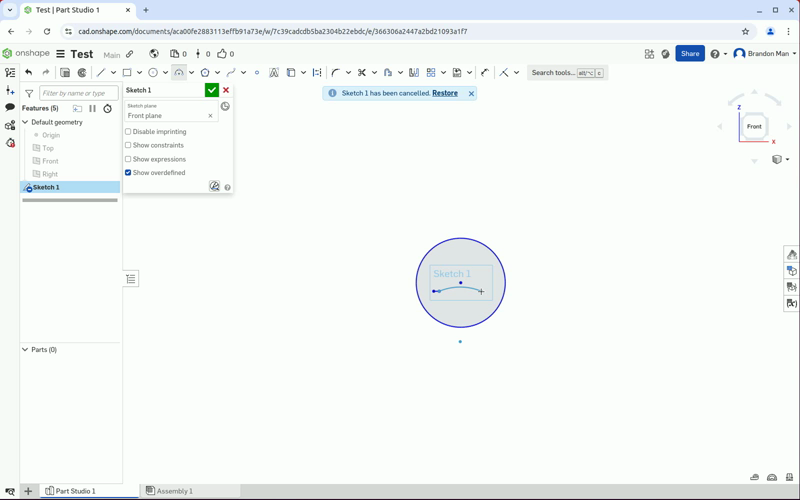
mouse_move(460, 305)
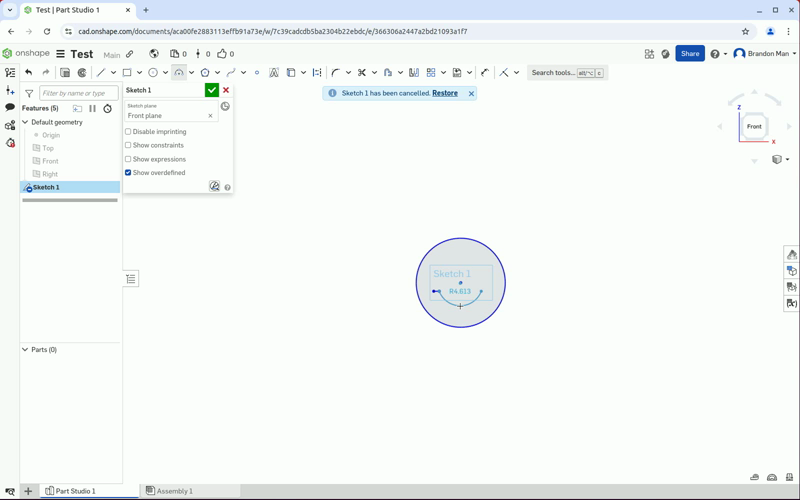
click(460, 305)
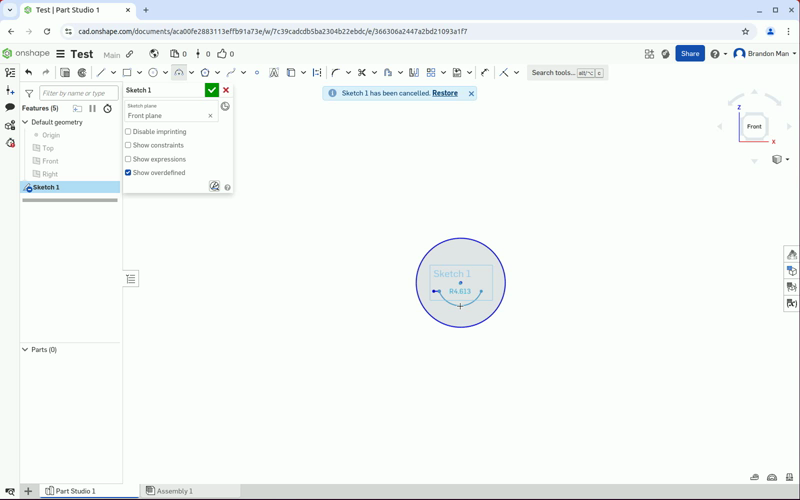
key_up(shift)
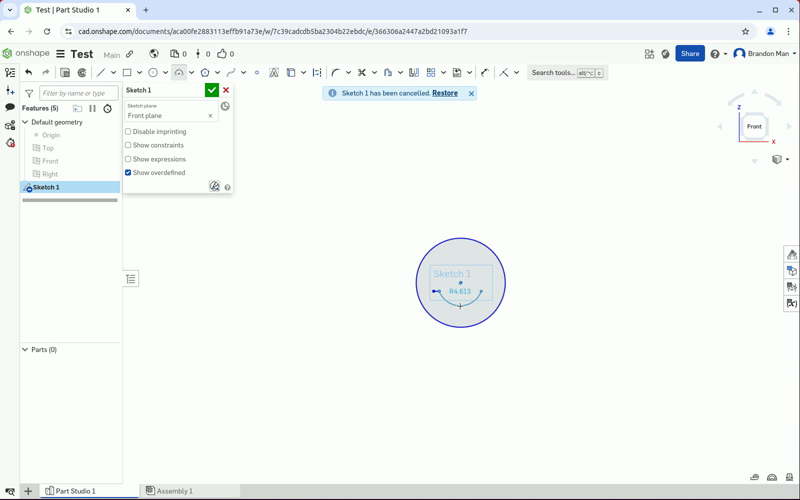
key(esc)
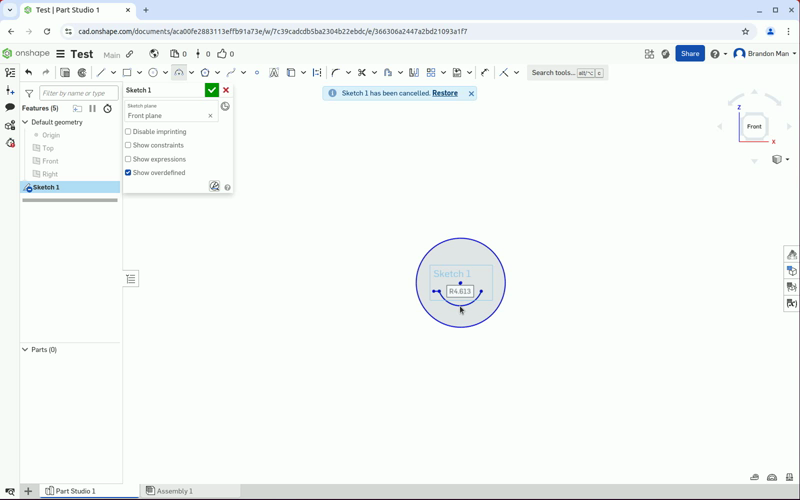
key(l)
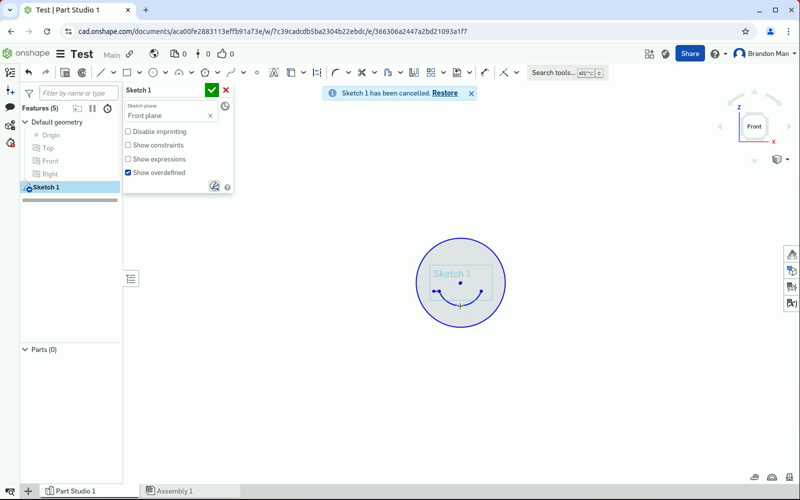
mouse_move(481, 291)
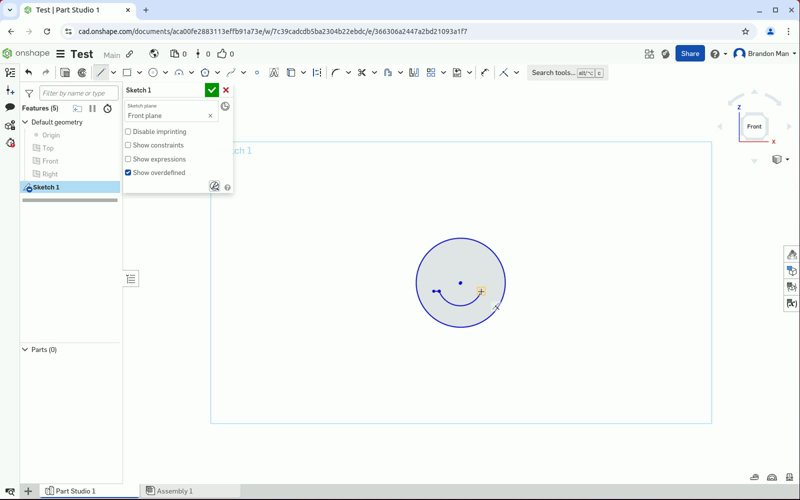
click(481, 291)
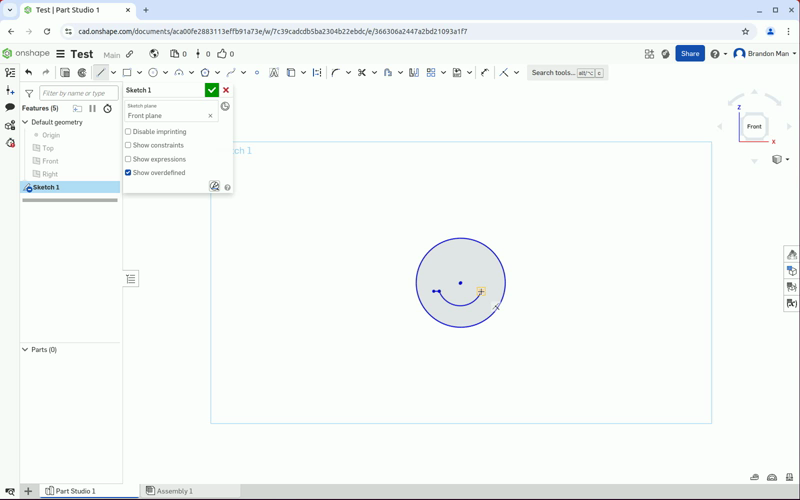
key_down(shift)
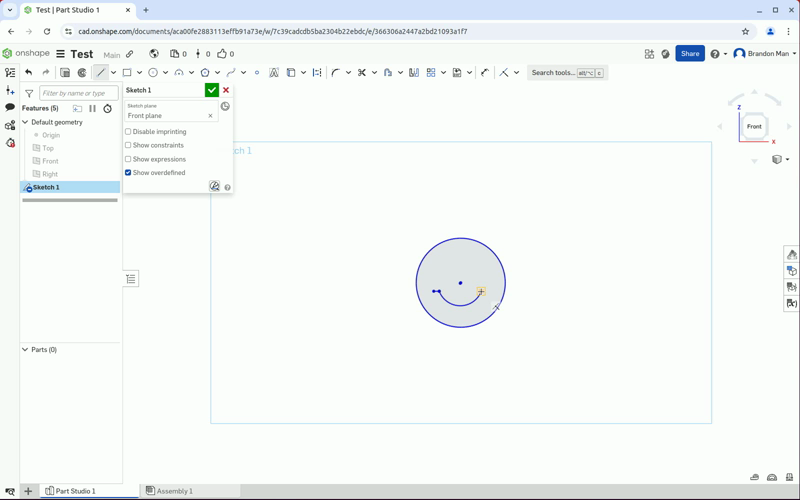
mouse_move(511, 291)
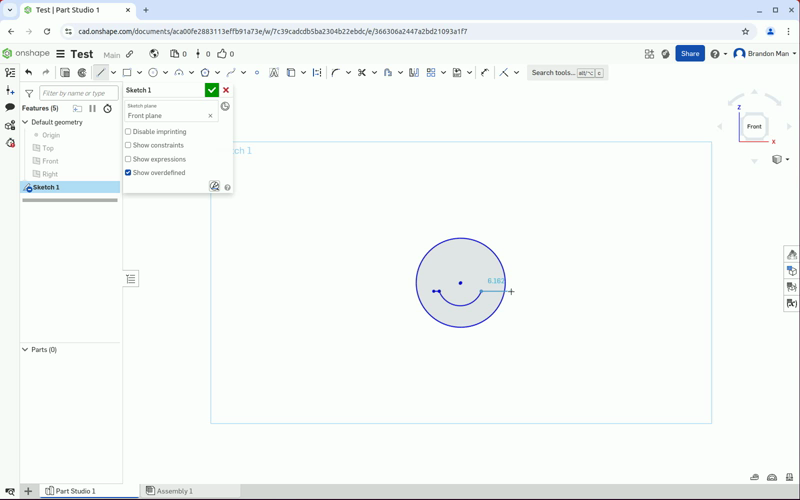
mouse_move(492, 291)
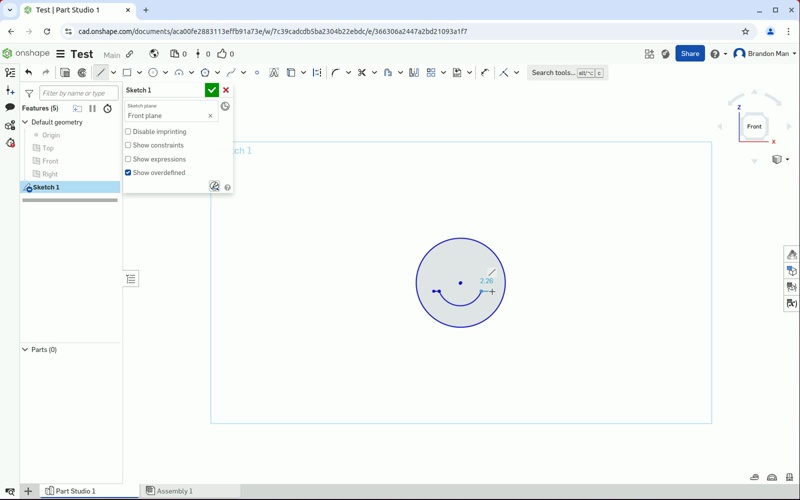
click(492, 291)
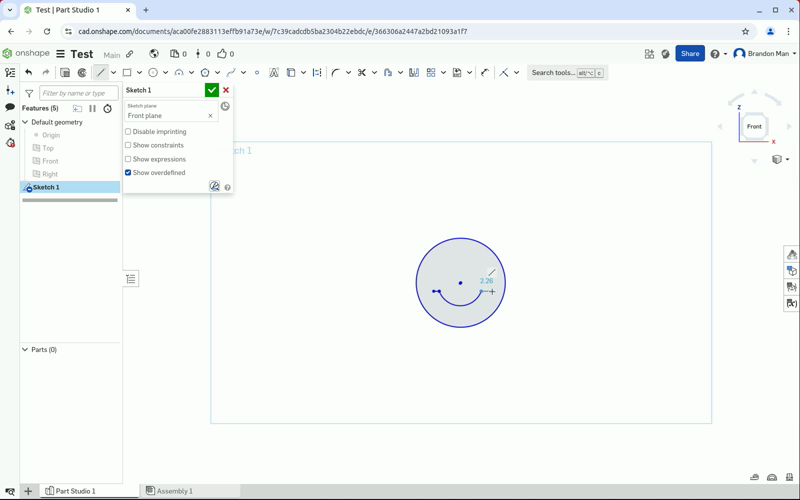
key_up(shift)
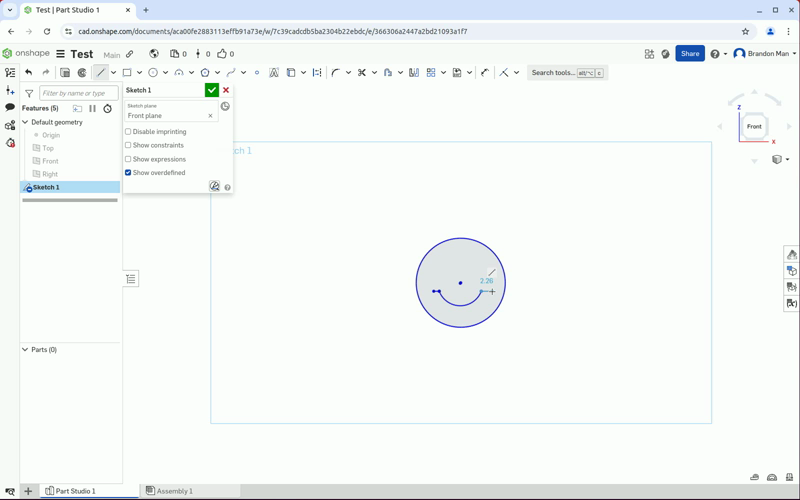
key_down(shift)
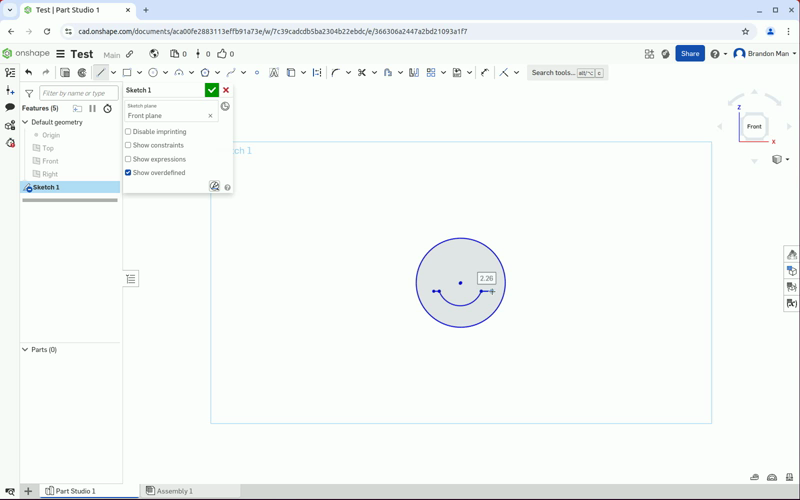
mouse_move(522, 291)
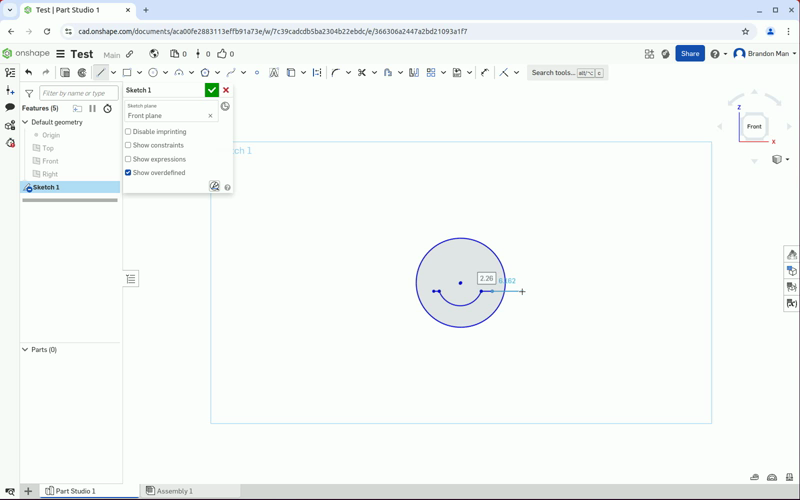
mouse_move(492, 275)
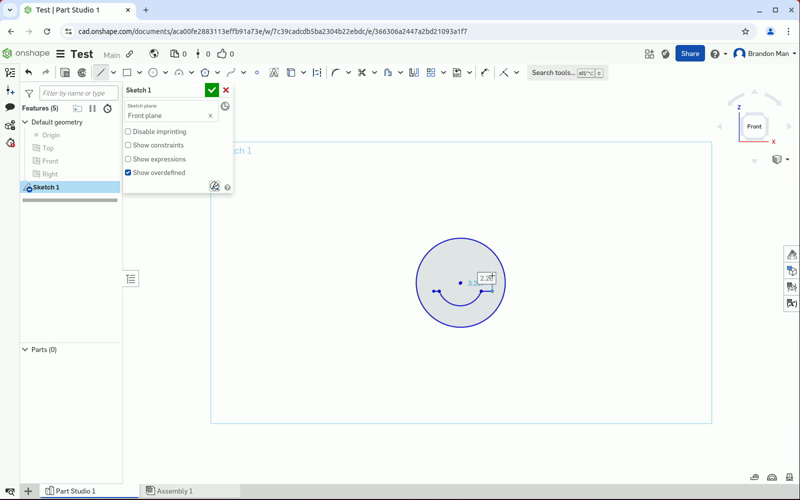
click(492, 275)
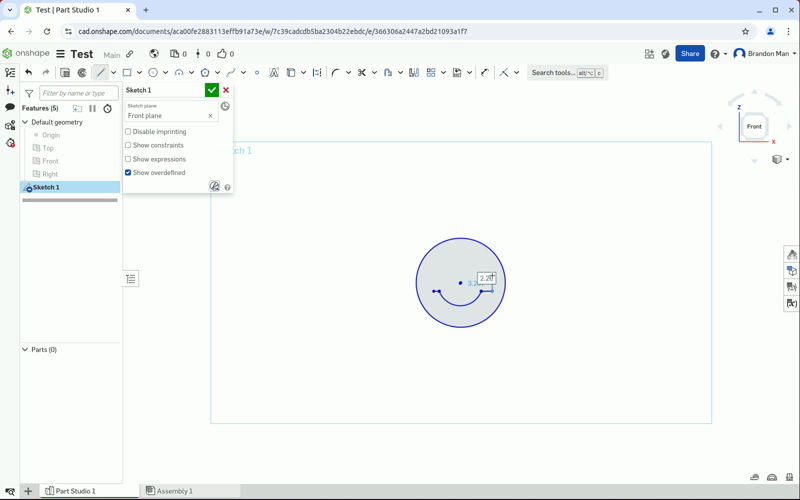
key_up(shift)
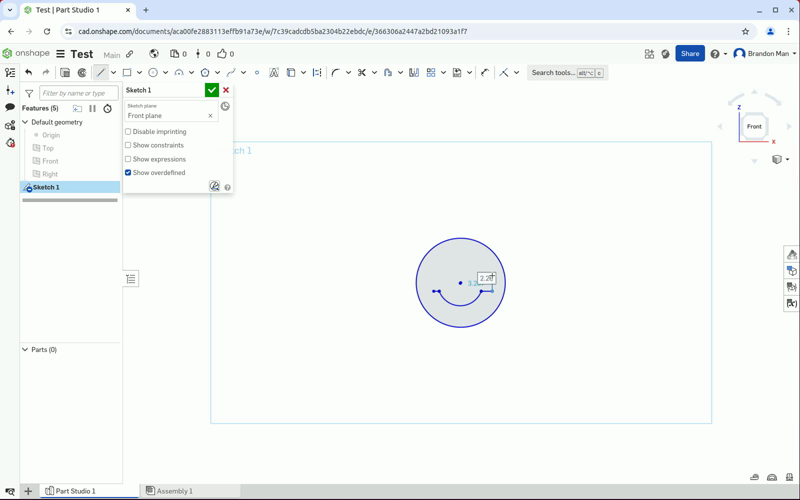
key_down(shift)
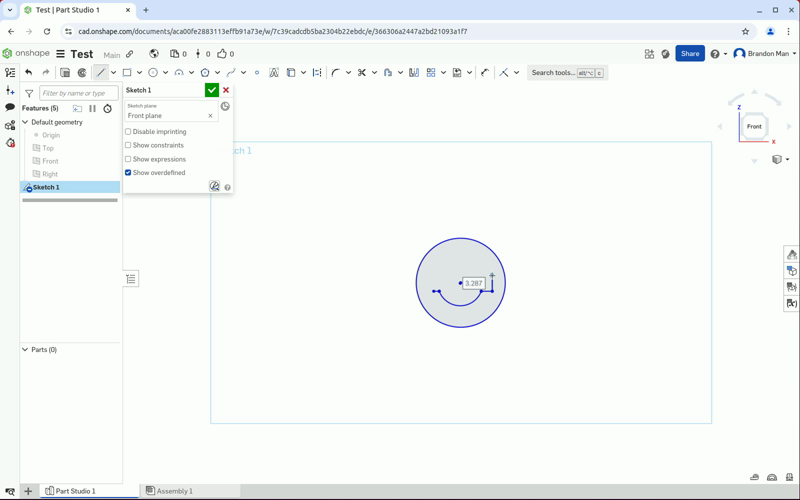
mouse_move(522, 275)
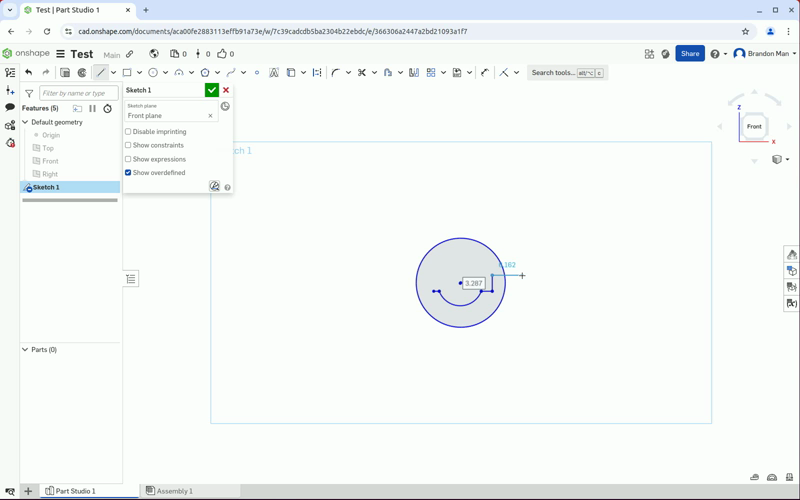
mouse_move(481, 275)
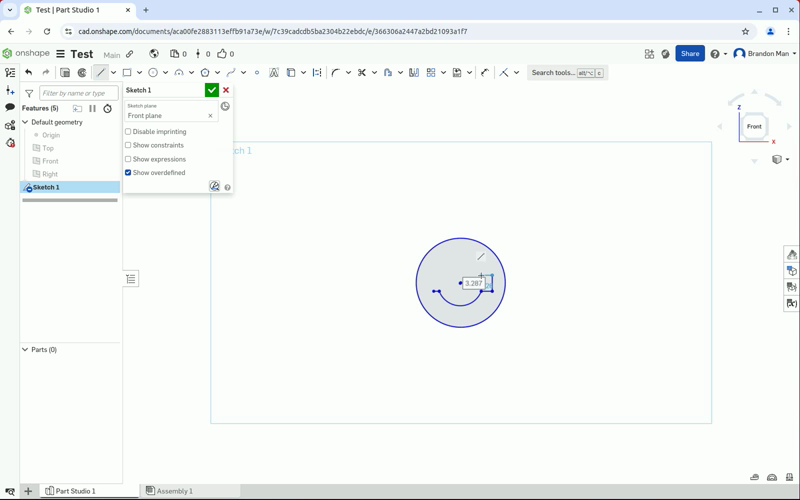
click(481, 275)
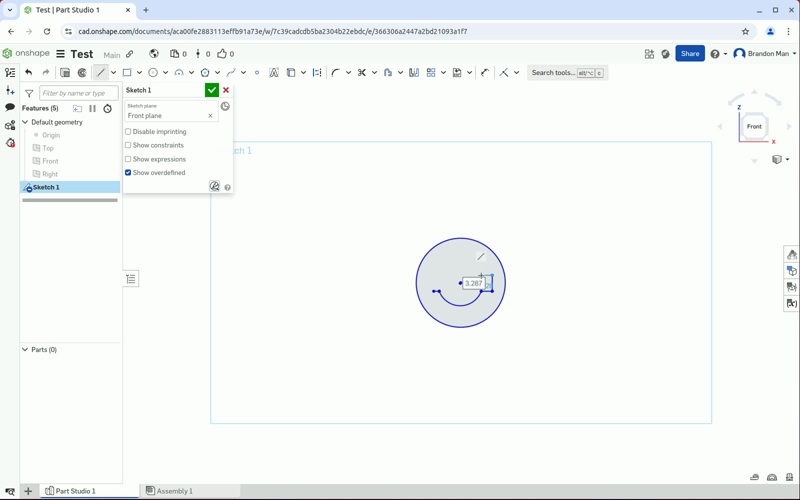
key_up(shift)
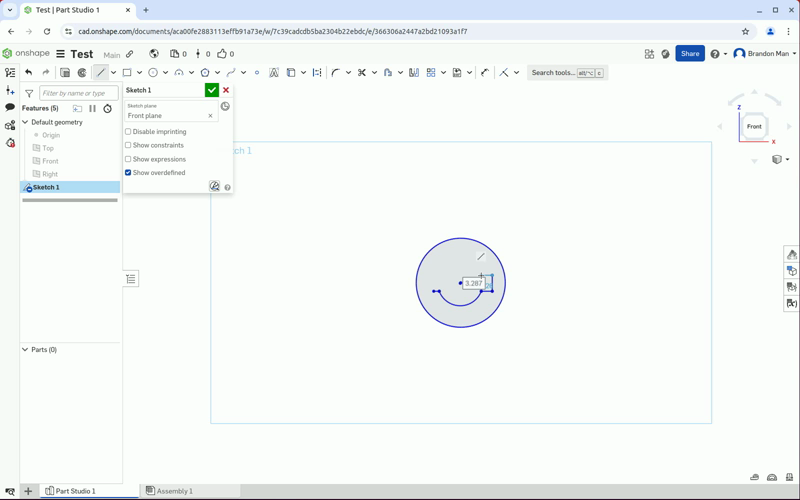
key(esc)
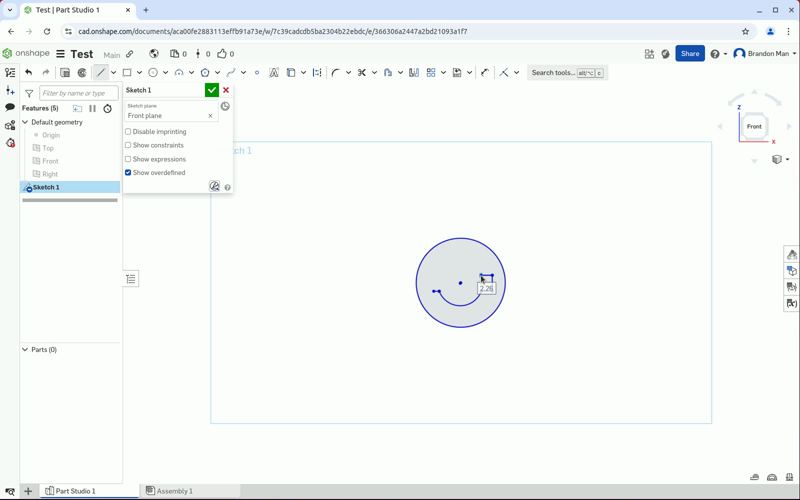
key(a)
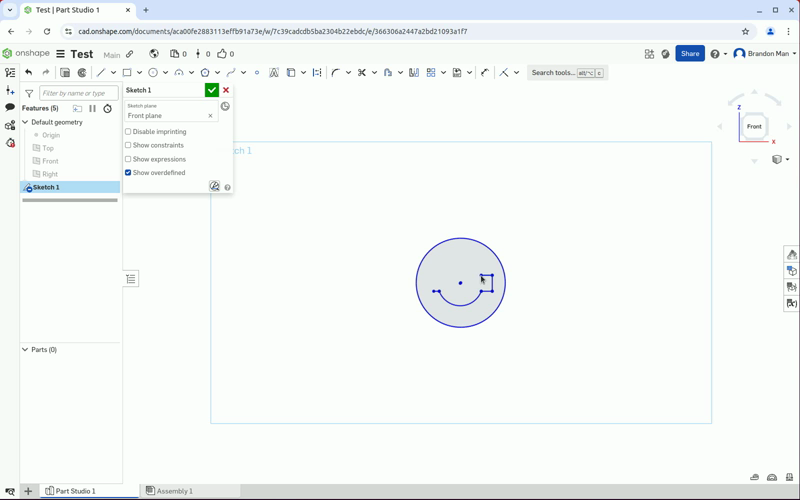
mouse_move(481, 275)
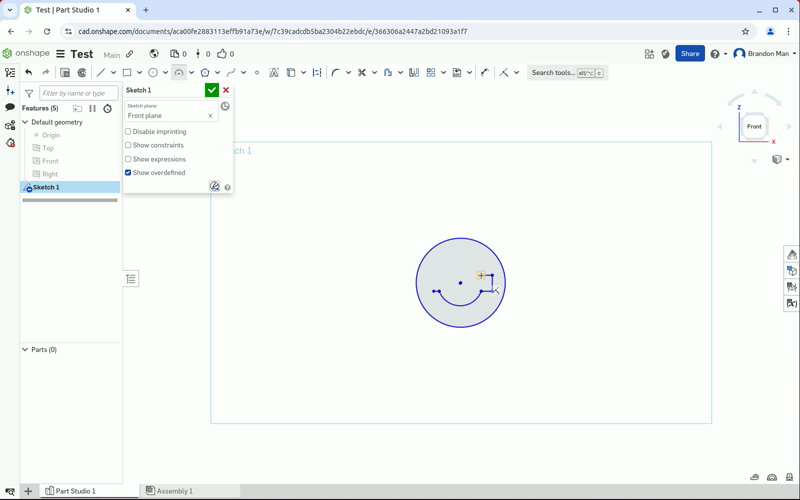
click(481, 275)
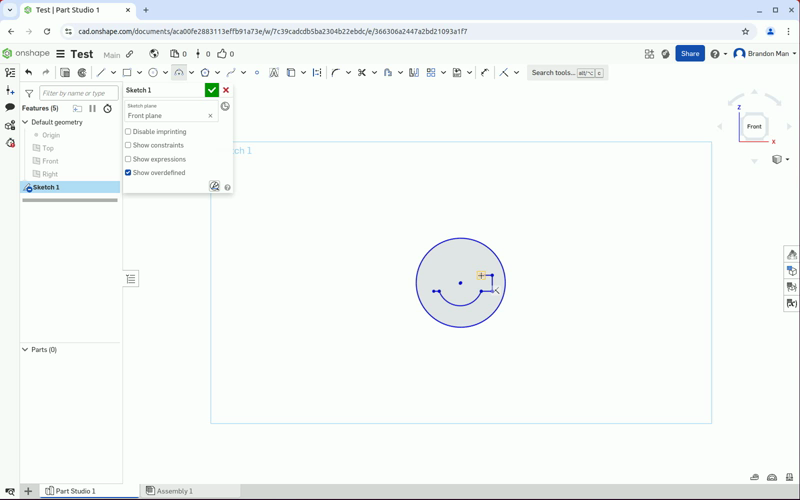
key_down(shift)
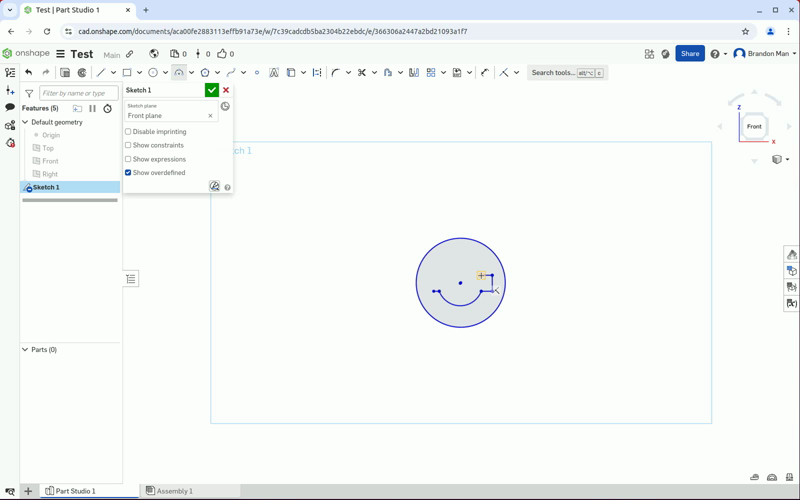
mouse_move(439, 275)
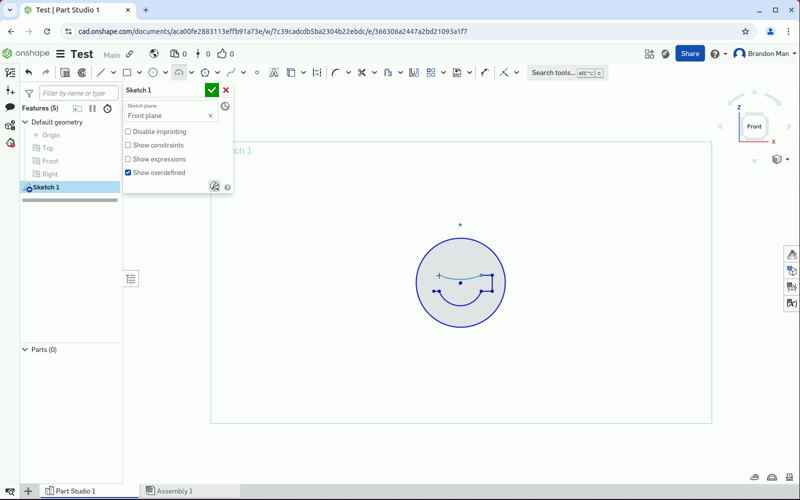
click(439, 275)
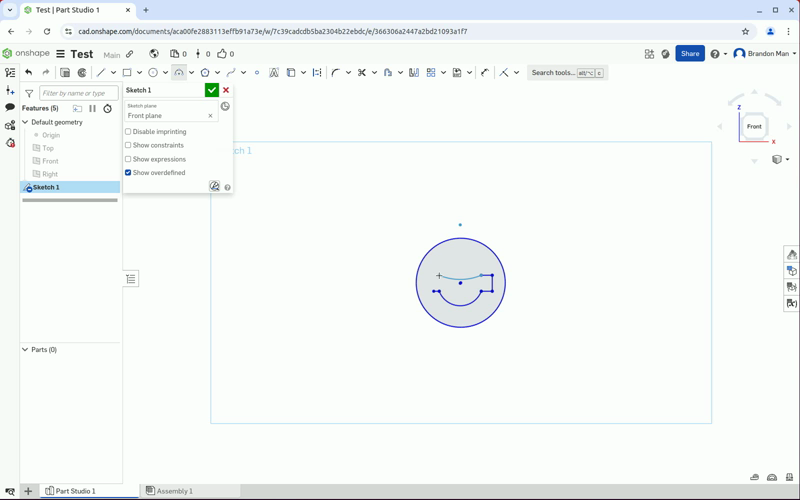
mouse_move(460, 260)
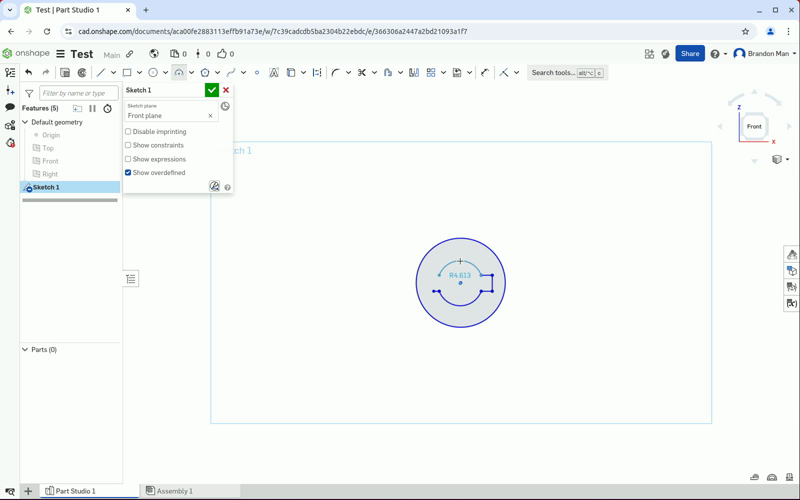
click(460, 260)
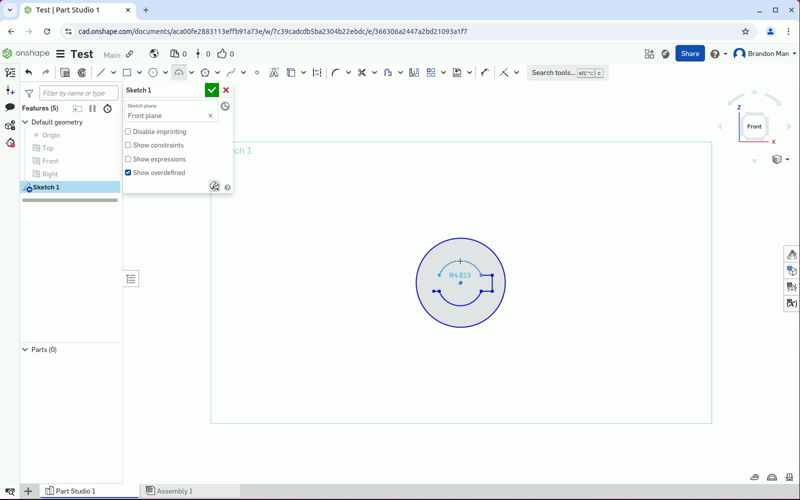
key_up(shift)
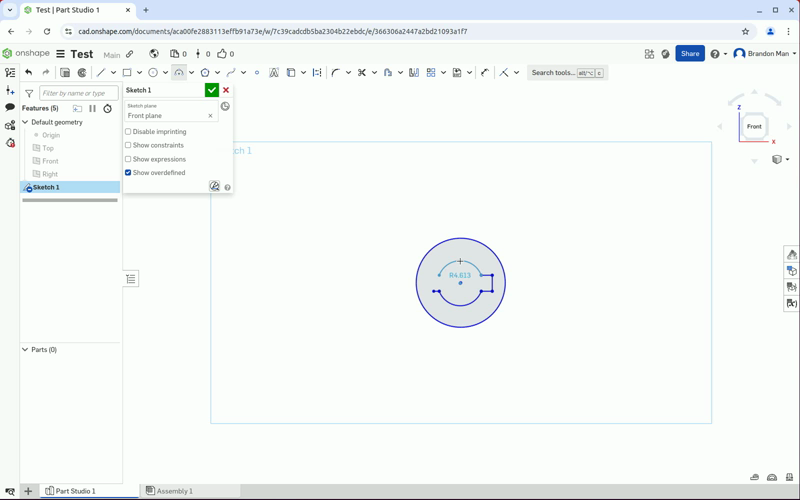
key(esc)
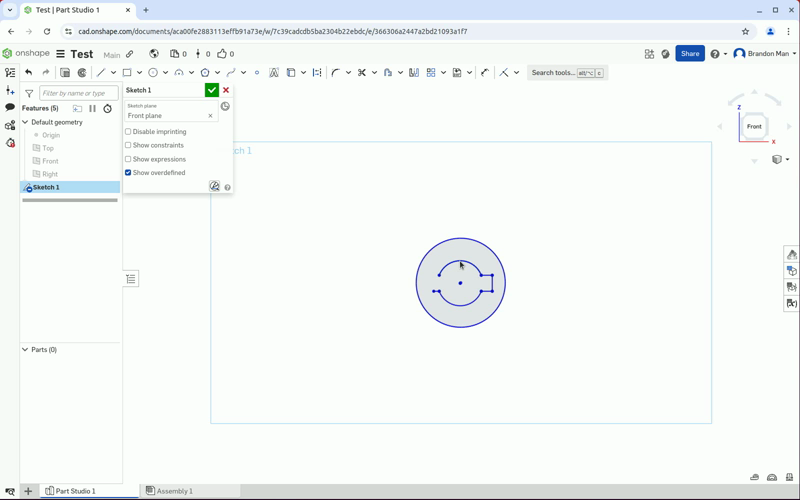
key(l)
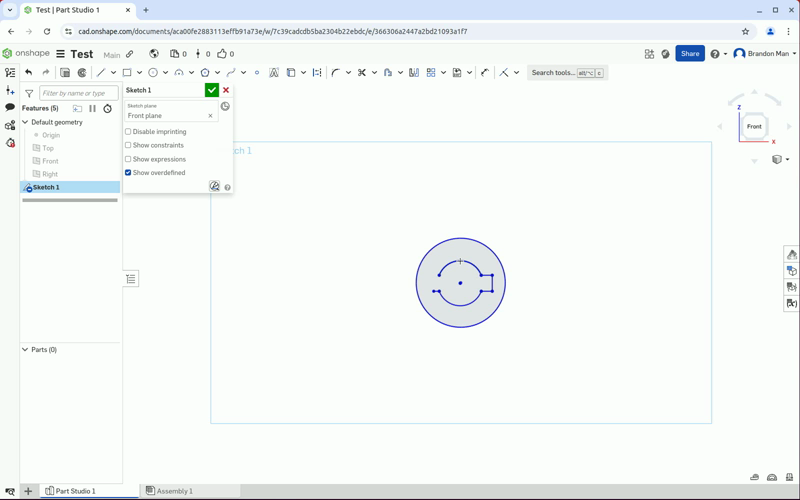
mouse_move(439, 275)
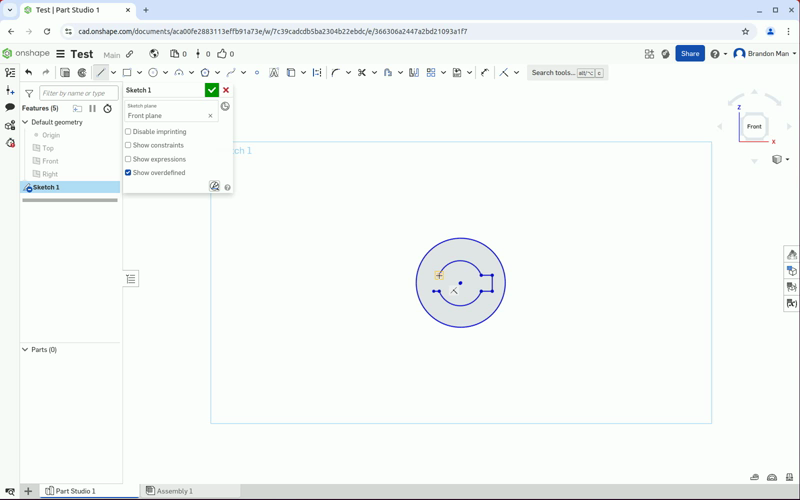
click(439, 275)
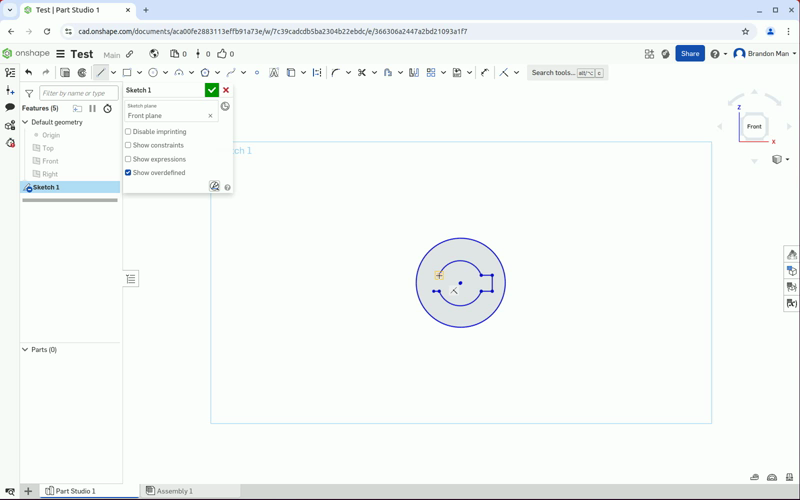
key_down(shift)
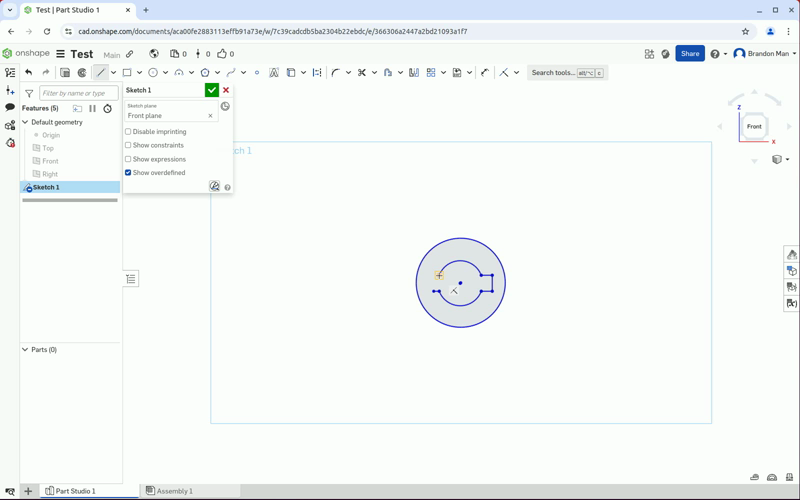
mouse_move(469, 275)
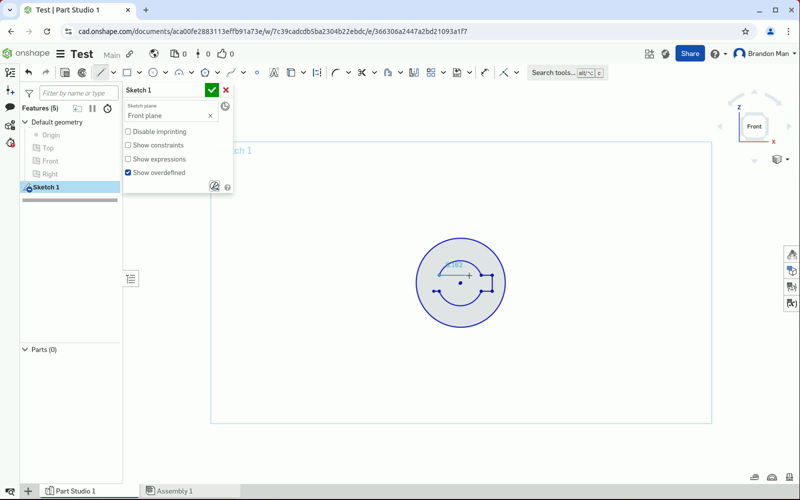
mouse_move(433, 275)
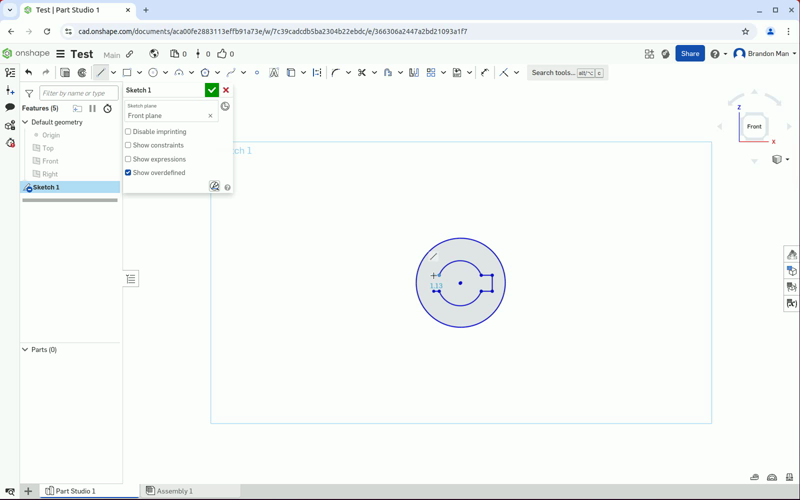
scroll(6)
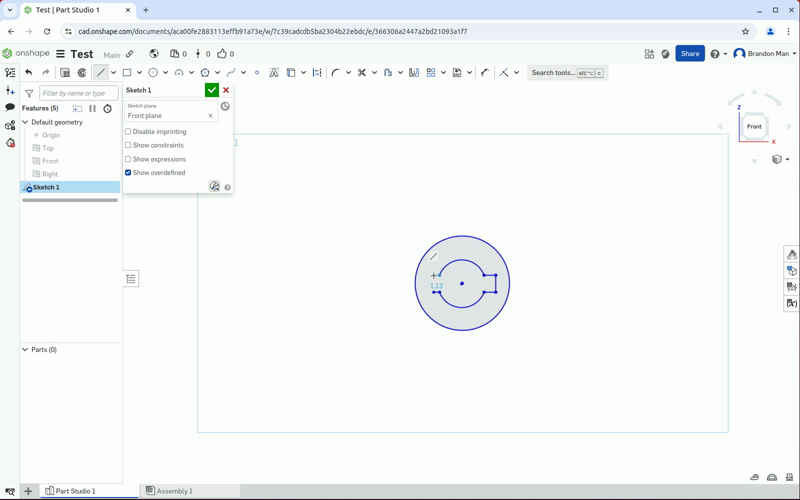
scroll(6)
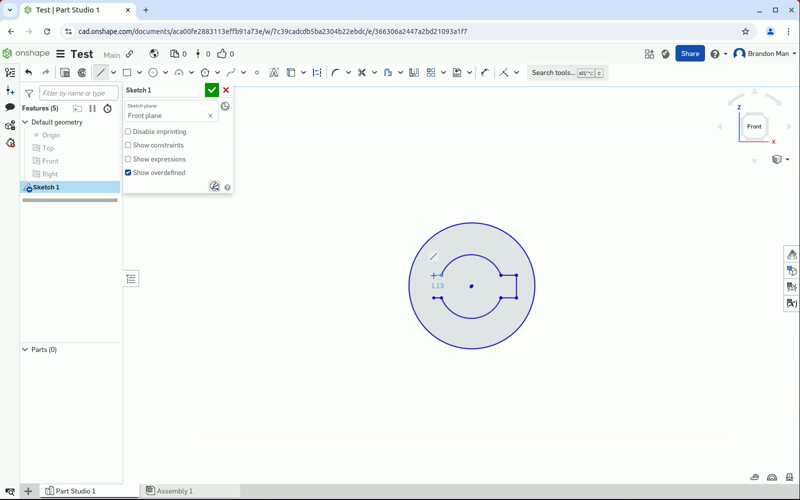
scroll(6)
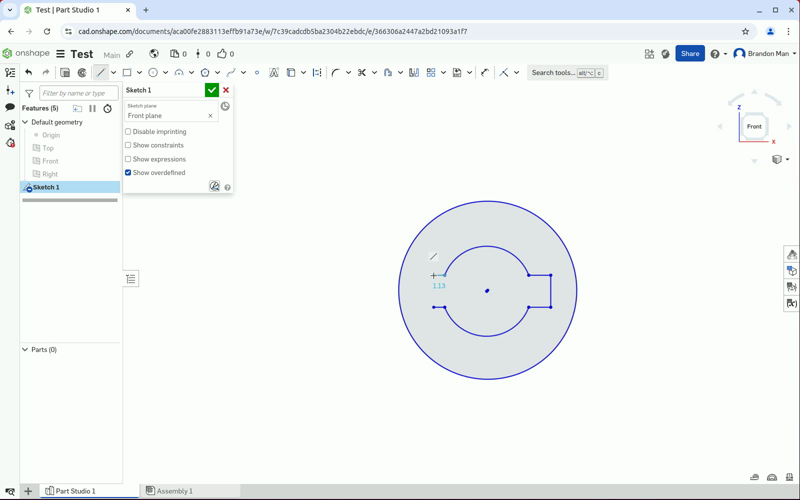
scroll(6)
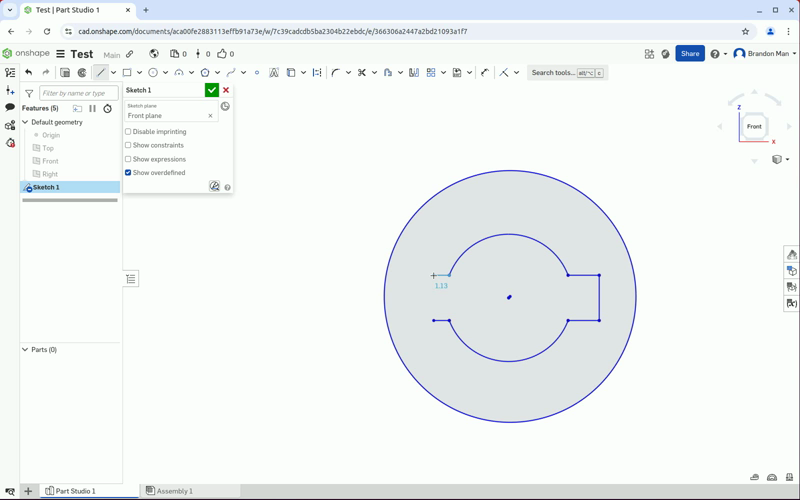
scroll(6)
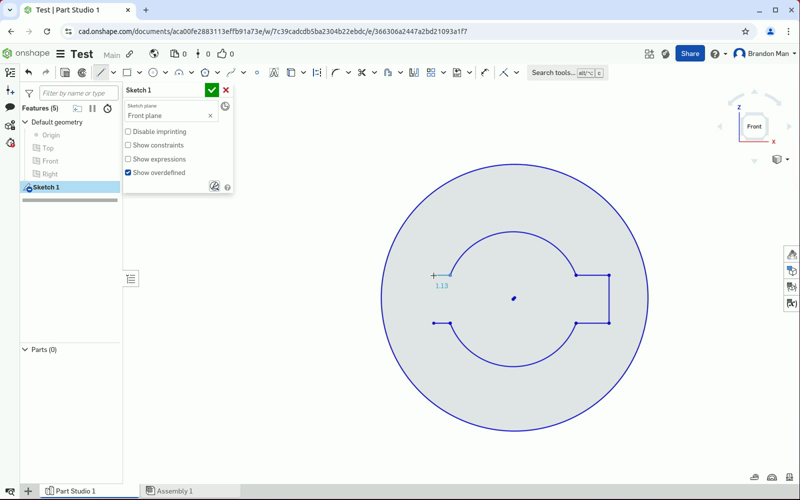
scroll(6)
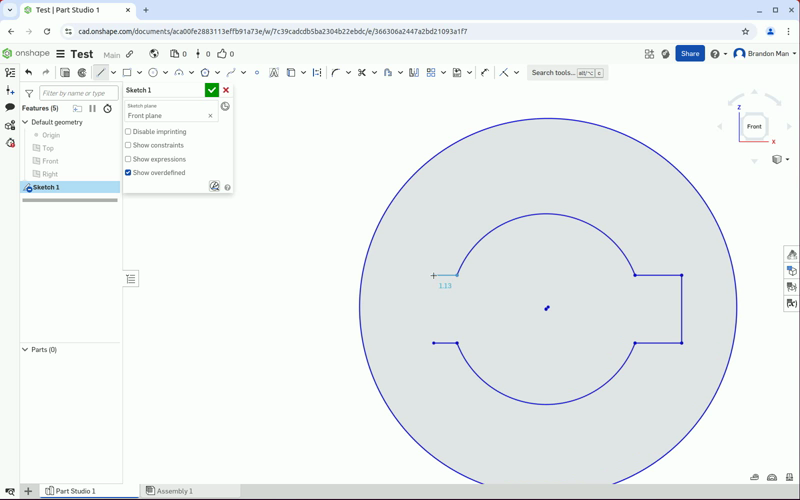
scroll(6)
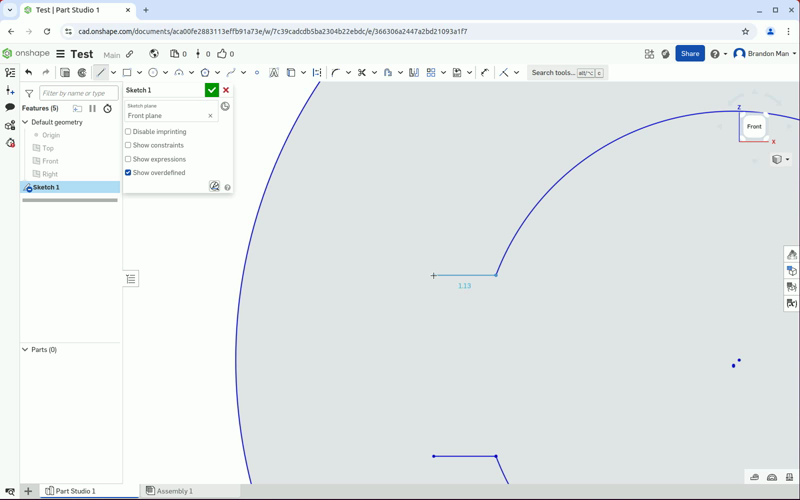
click(433, 275)
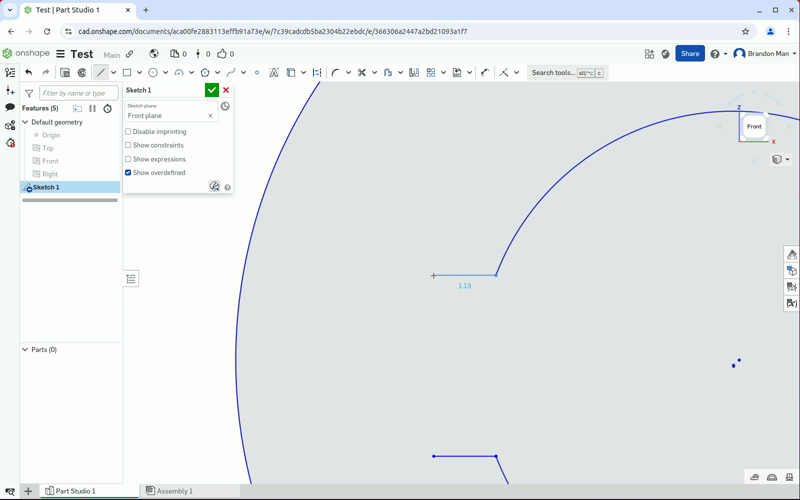
scroll(-6)
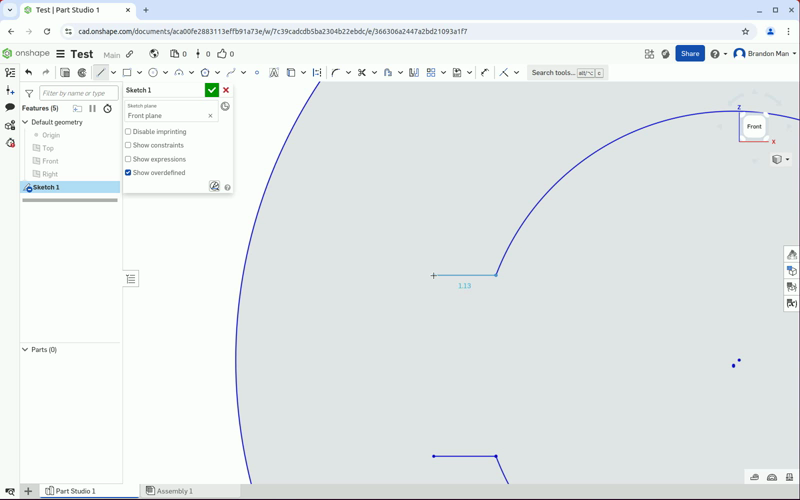
scroll(-6)
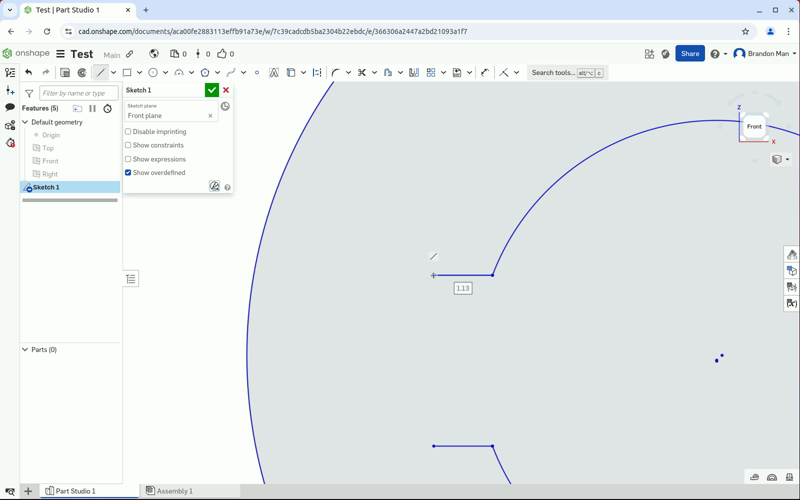
scroll(-6)
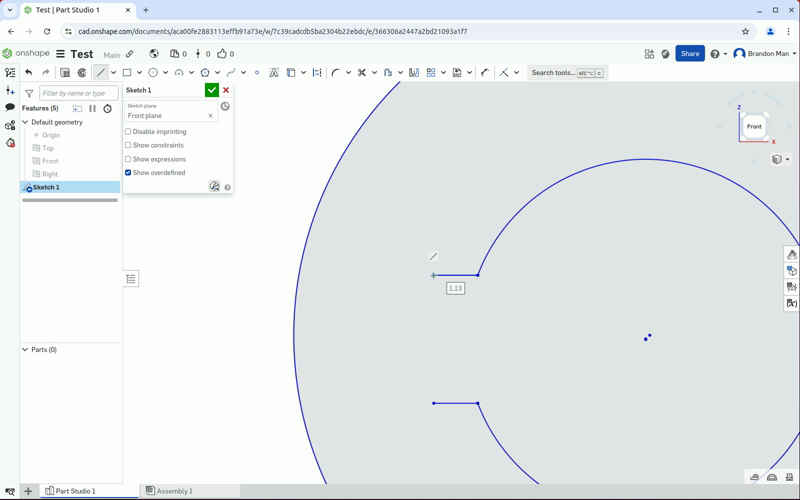
scroll(-6)
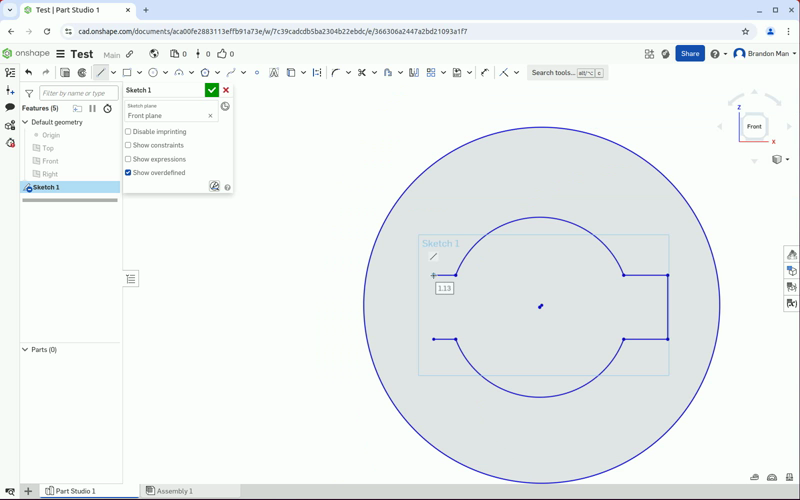
scroll(-6)
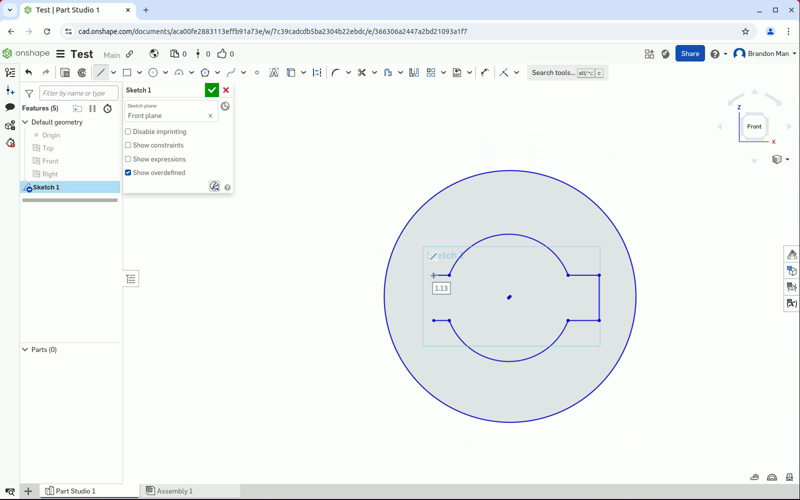
scroll(-6)
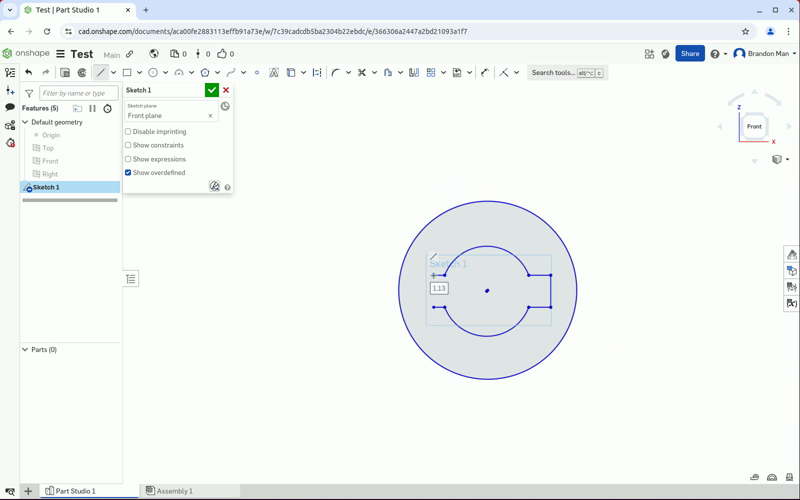
scroll(-6)
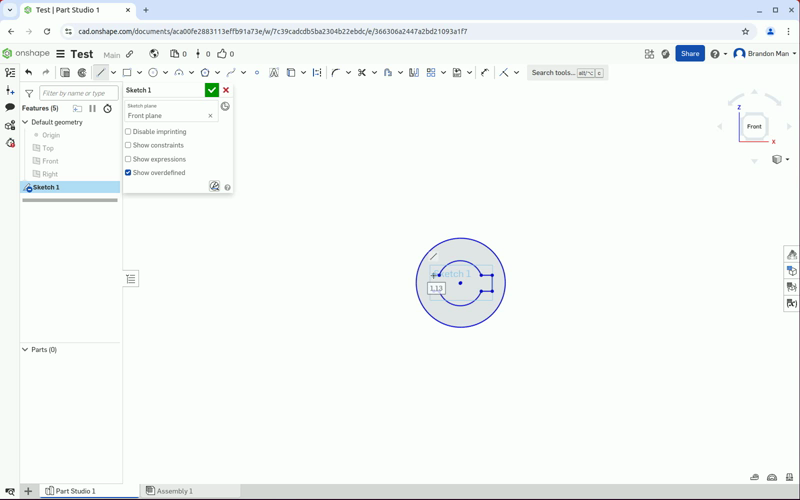
key_up(shift)
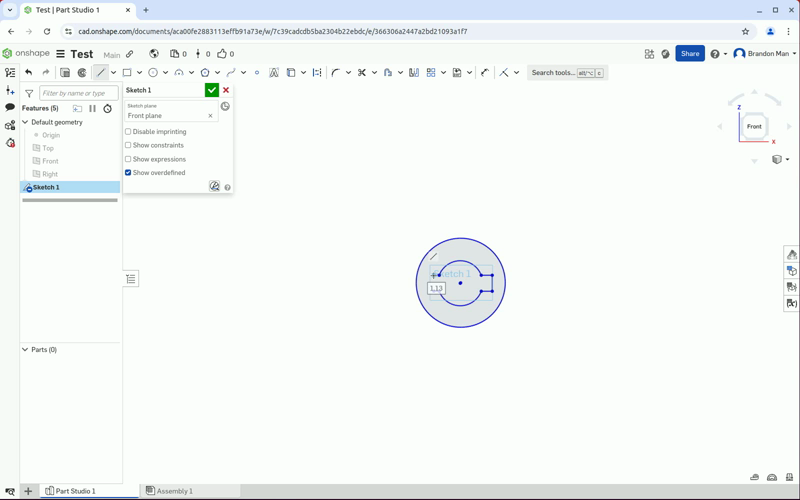
mouse_move(463, 275)
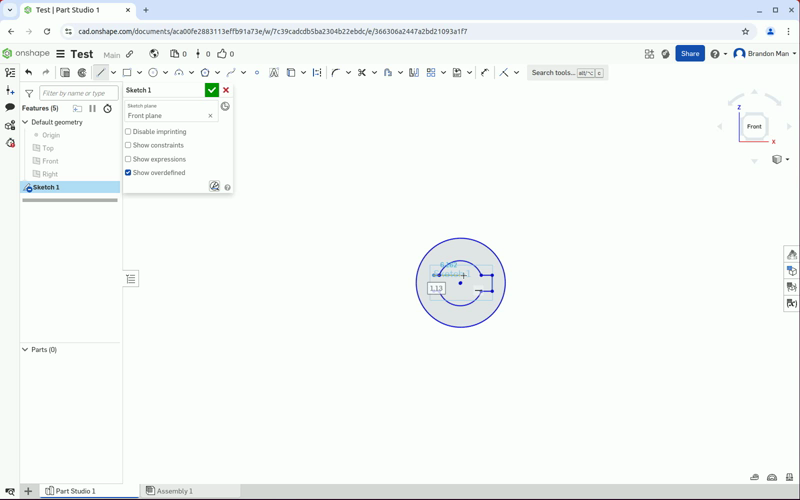
key_down(shift)
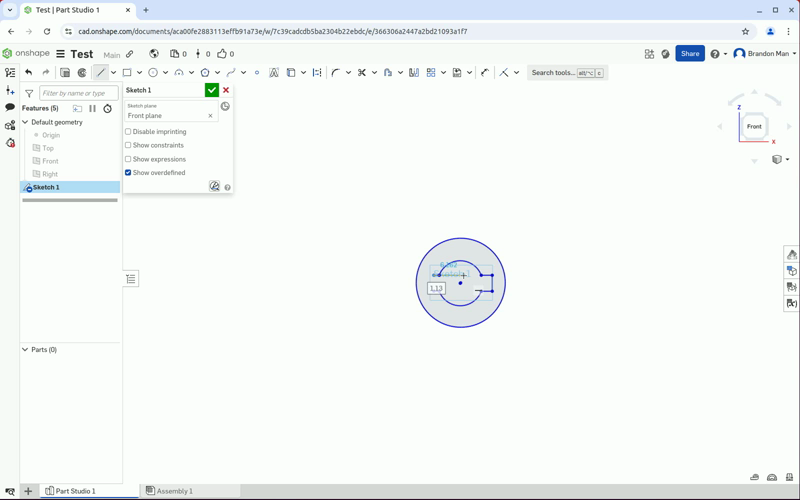
mouse_move(433, 291)
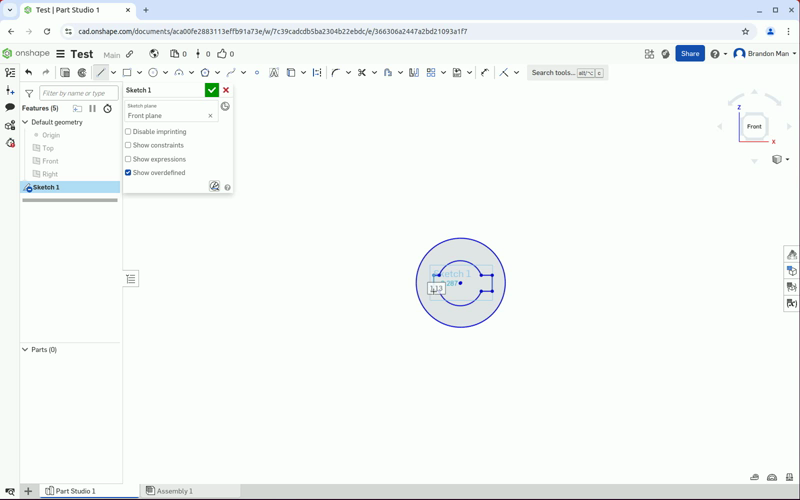
key_up(shift)
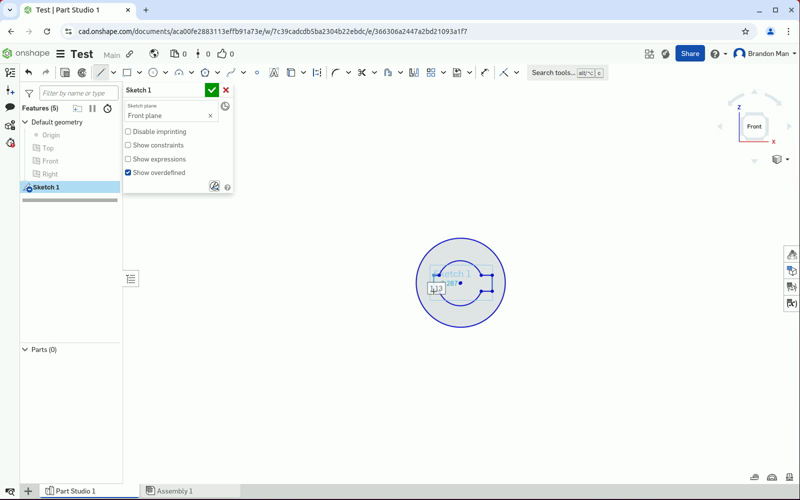
click(433, 291)
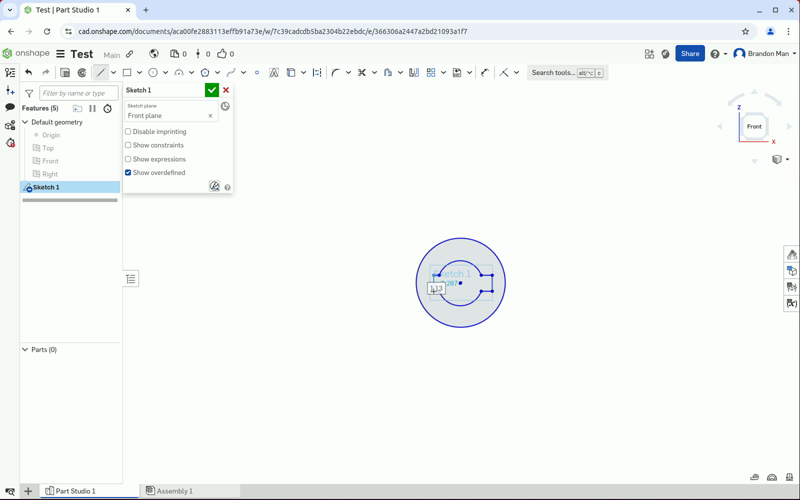
key(esc)
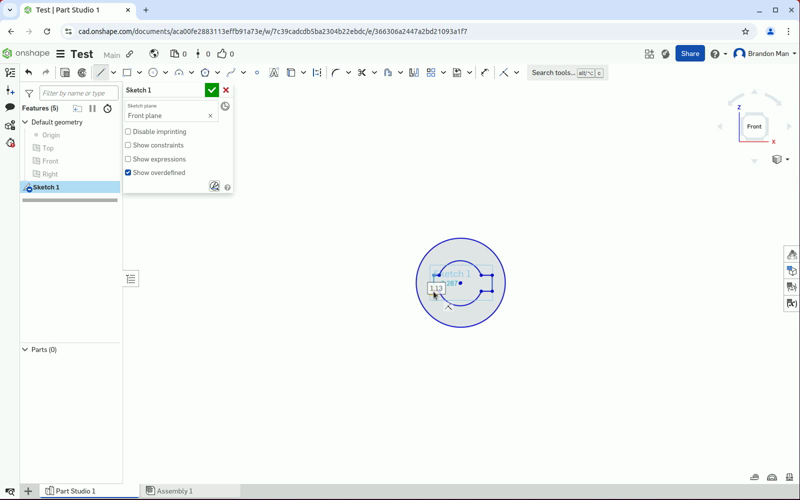
mouse_move(451, 307)
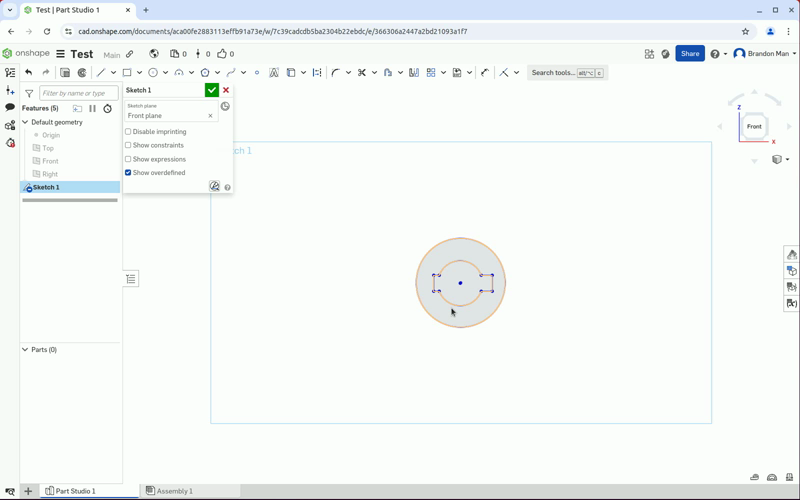
click(451, 307)
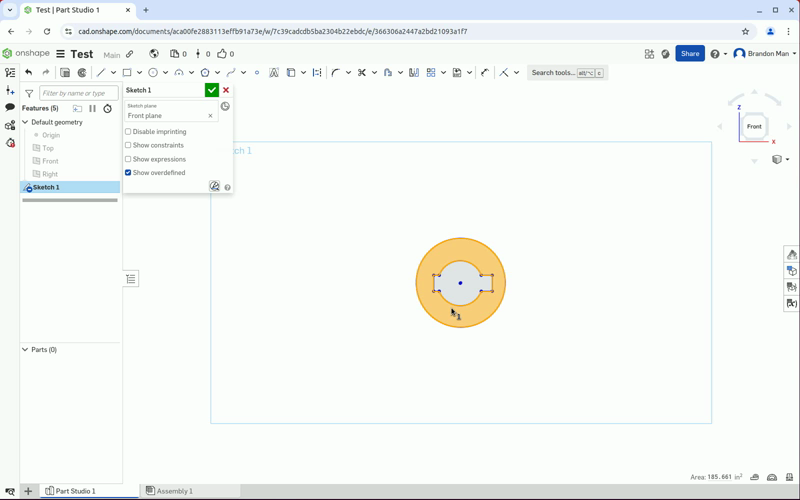
mouse_move(73, 352)
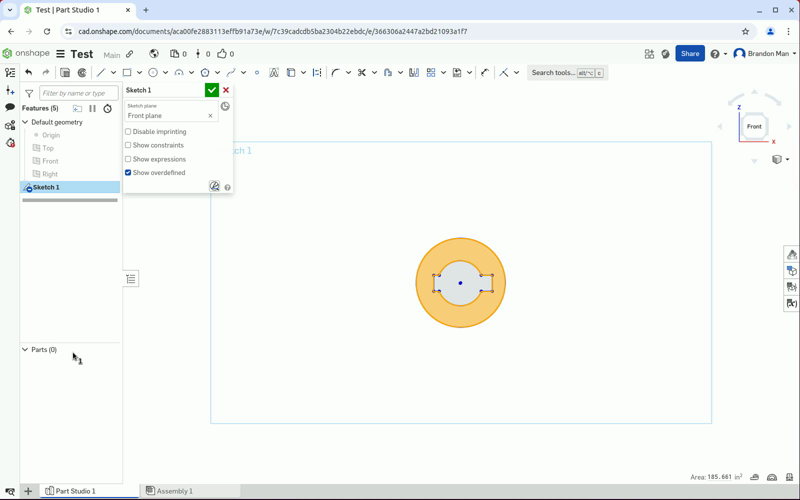
key(shift+y)
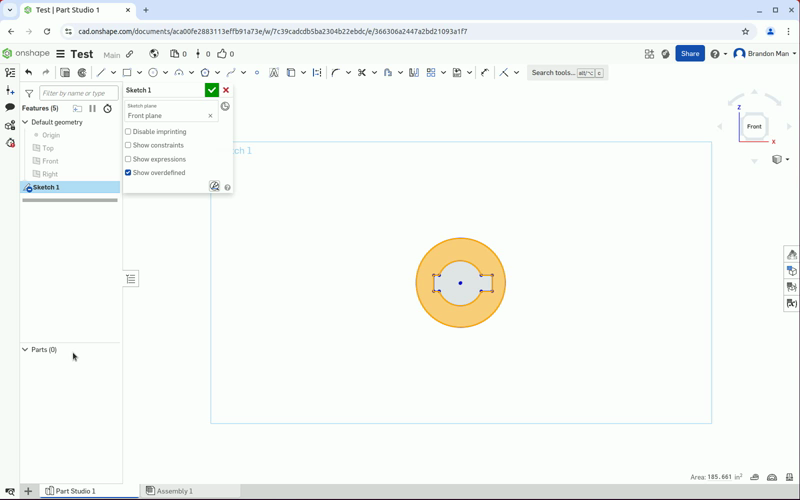
key(shift+e)
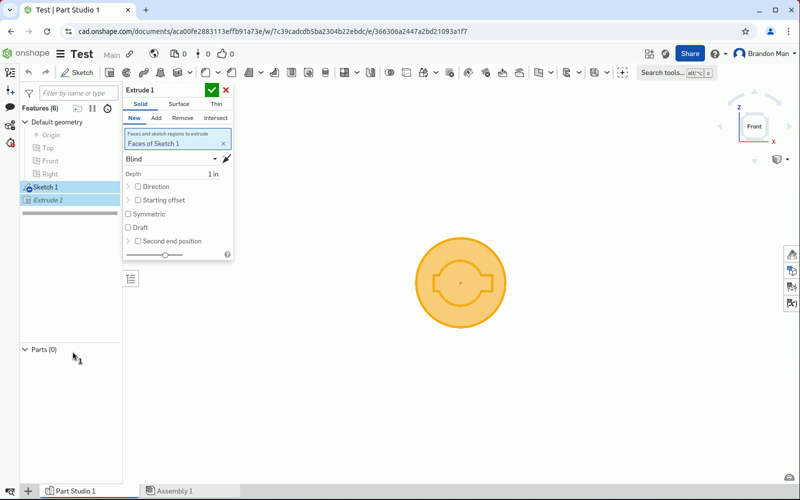
mouse_move(143, 106)
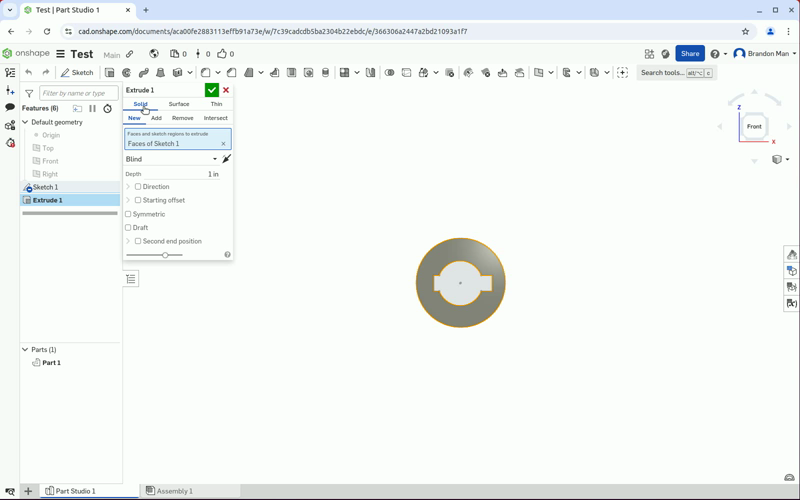
click(143, 106)
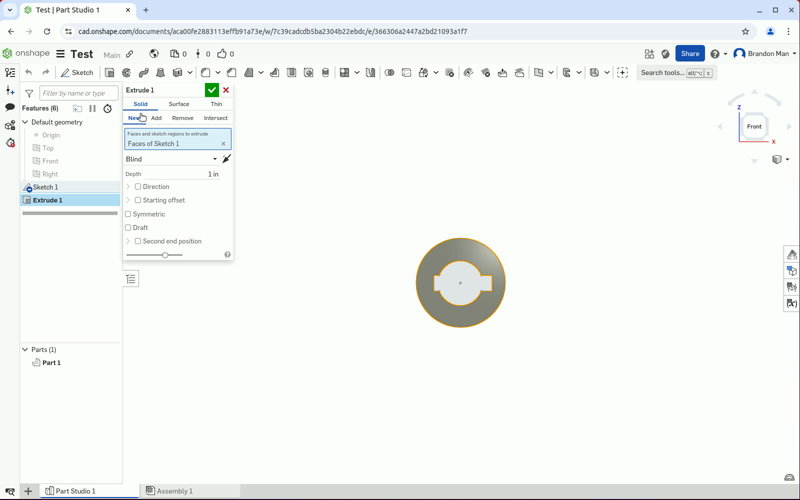
mouse_move(137, 120)
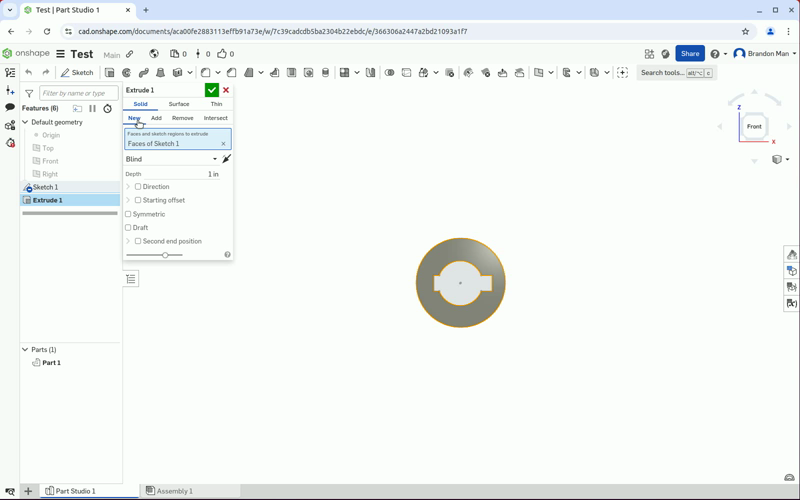
click(137, 120)
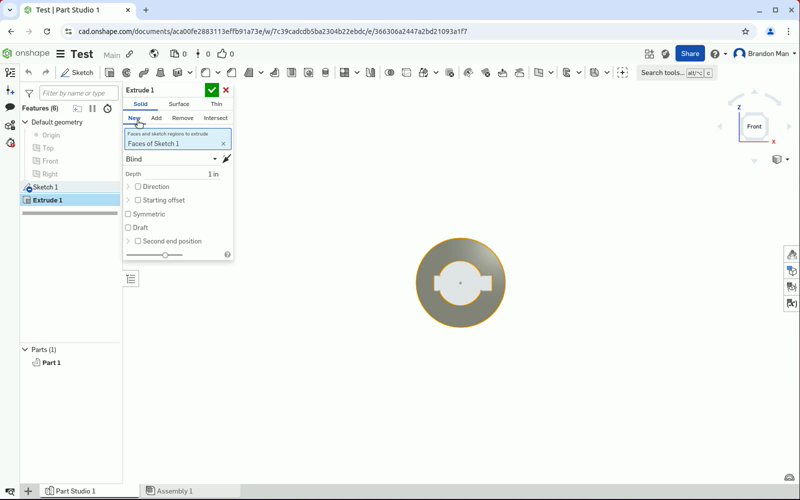
key(tab, 4)
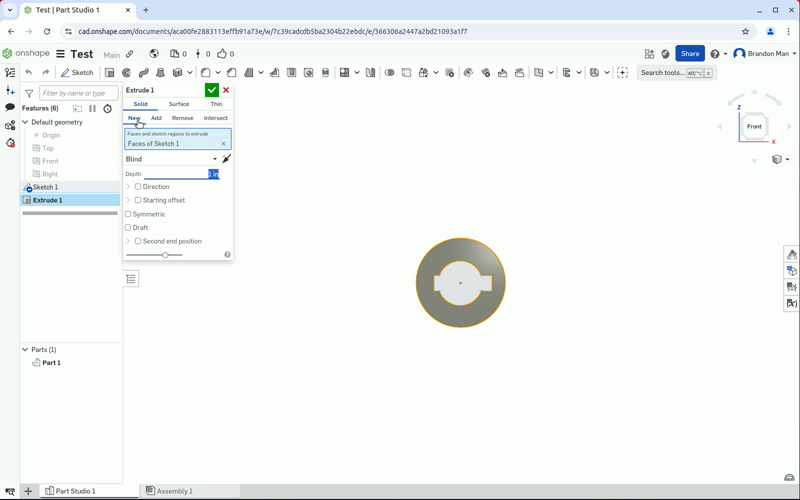
text(9.147)
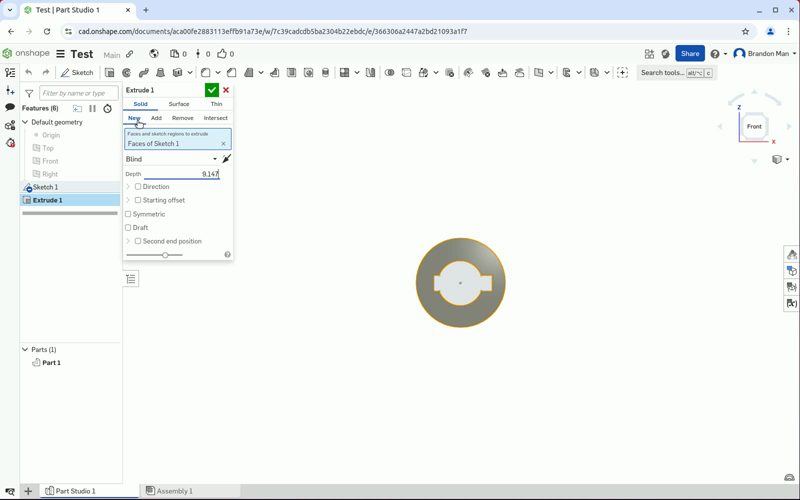
key(enter)
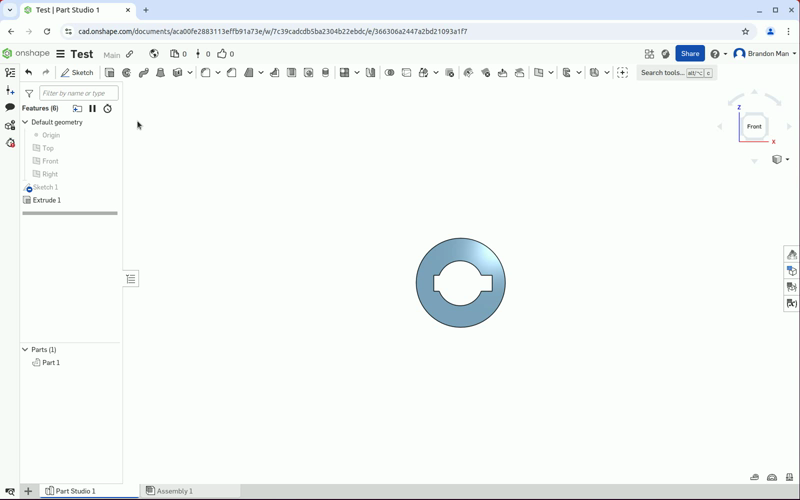
key(shift+h)
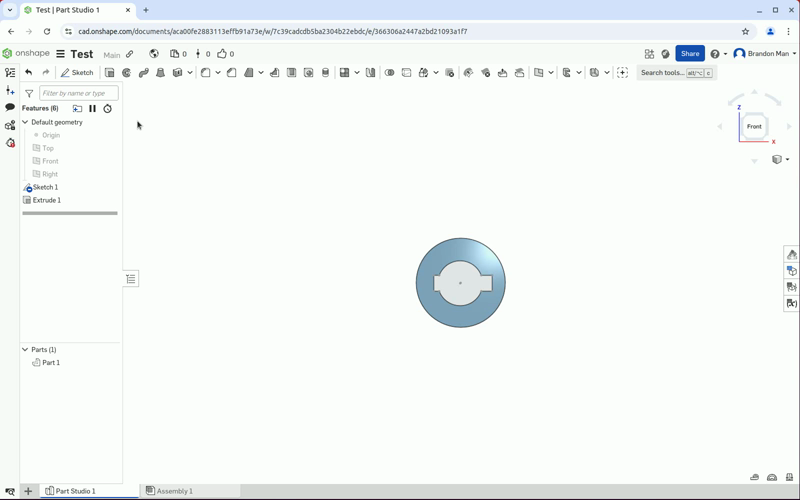
key(shift+h)
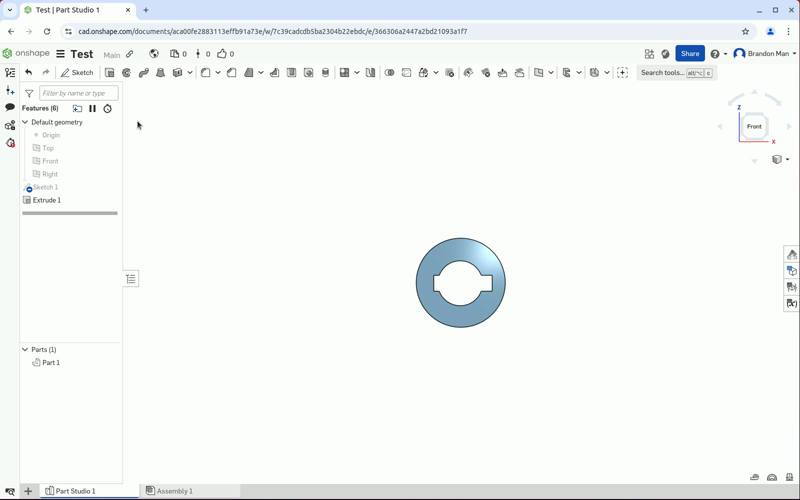
mouse_move(73, 189)
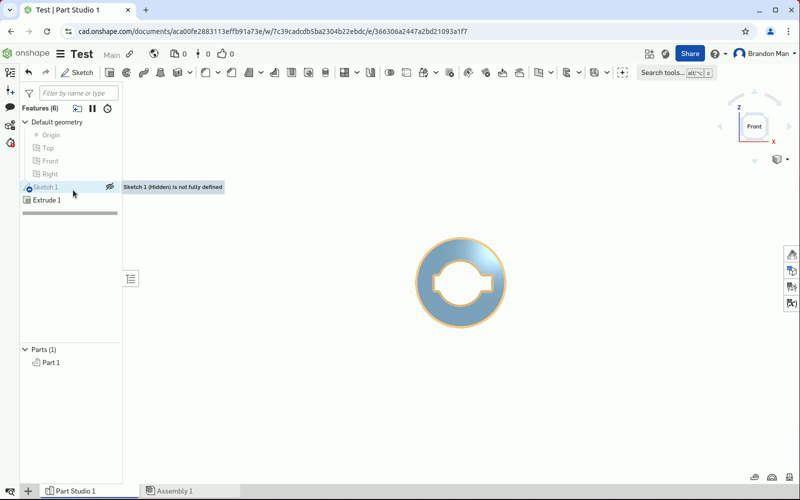
click(73, 189)
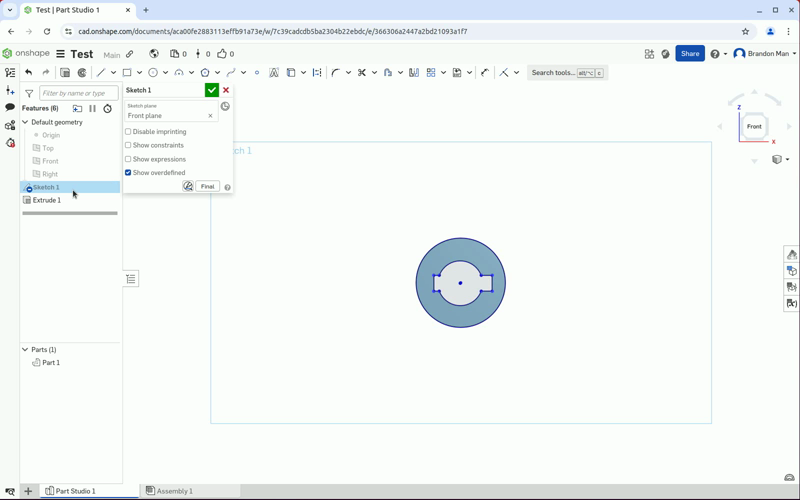
mouse_move(229, 92)
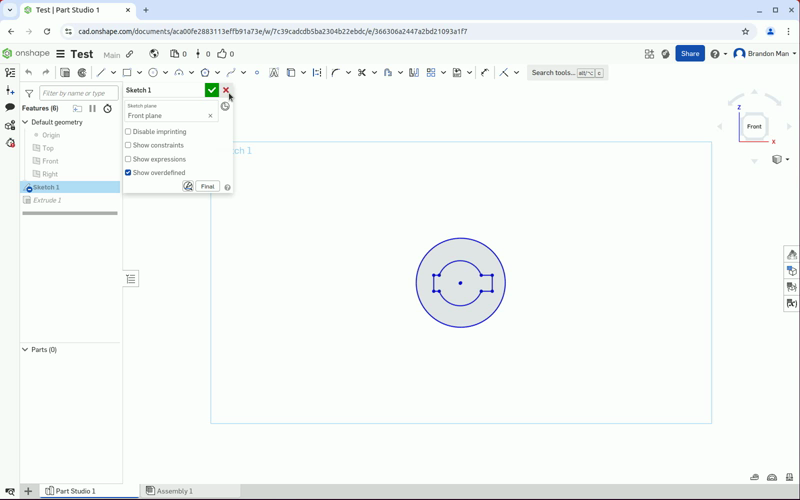
click(229, 92)
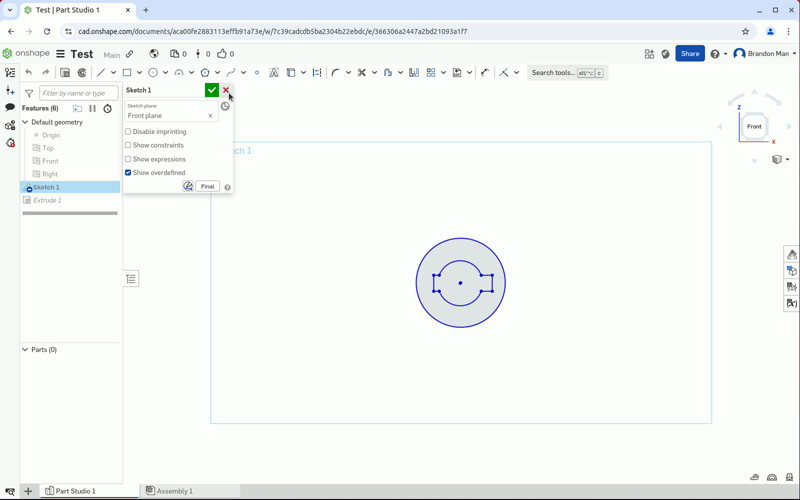
key(shift+s)
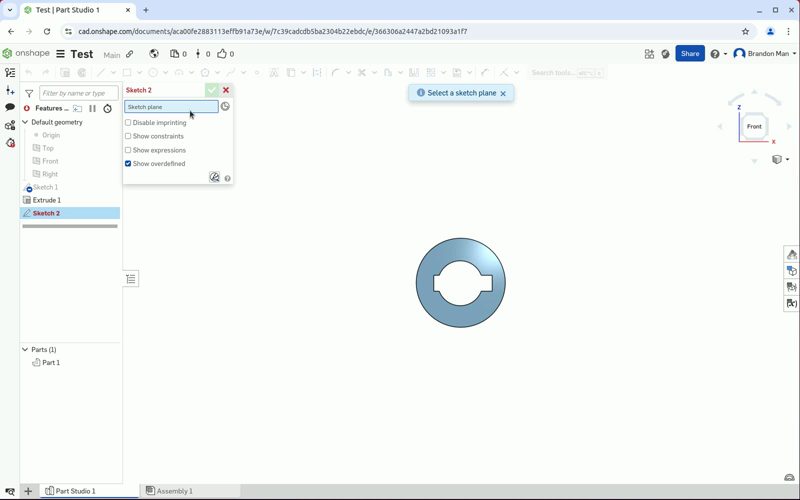
mouse_move(73, 163)
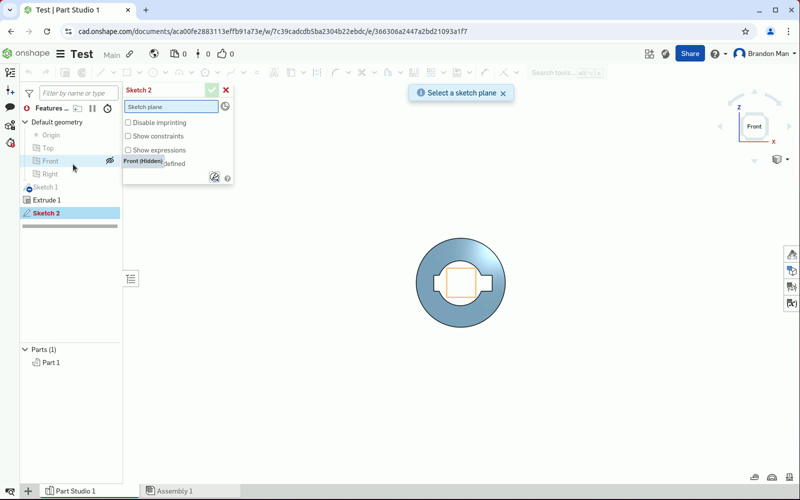
click(73, 163)
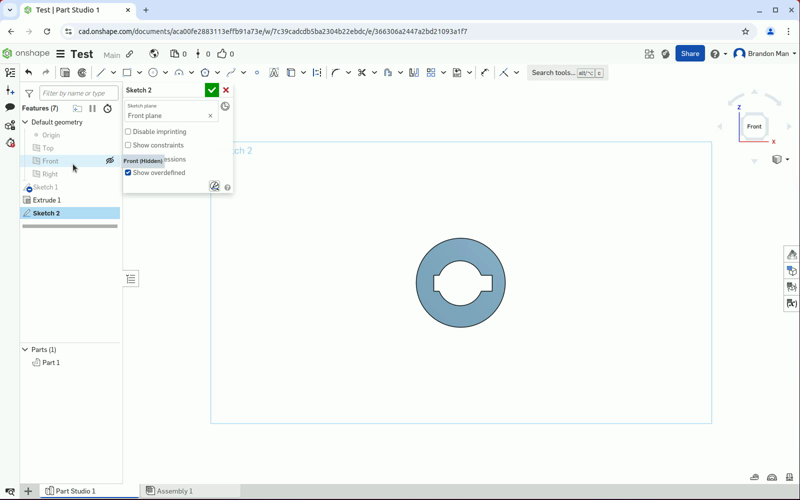
mouse_move(73, 352)
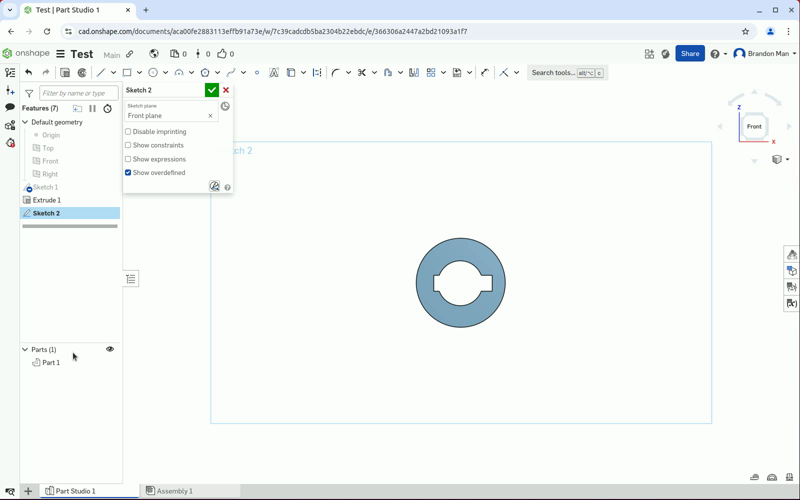
key(y)
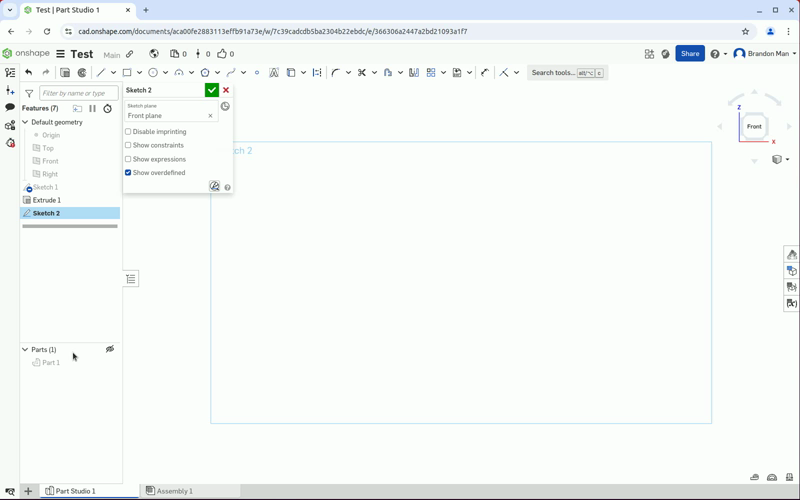
key(a)
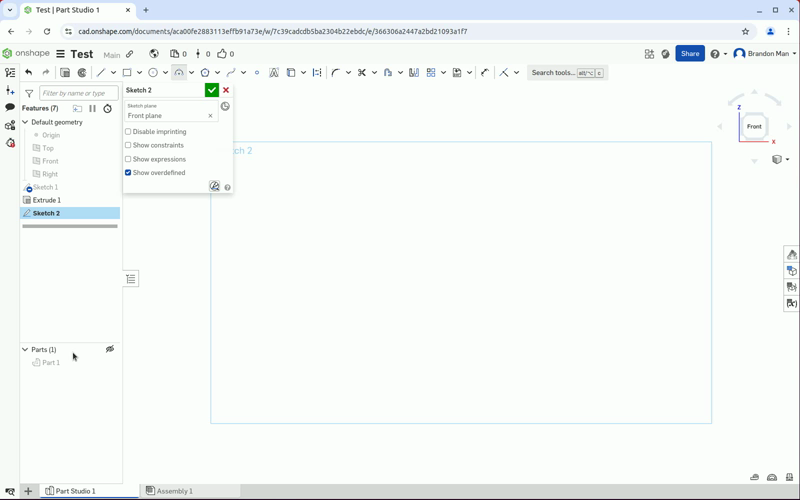
key_down(shift)
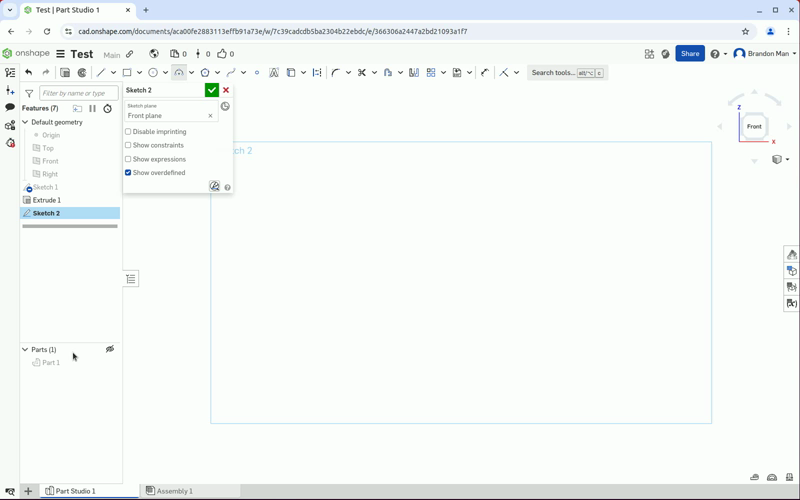
mouse_move(468, 239)
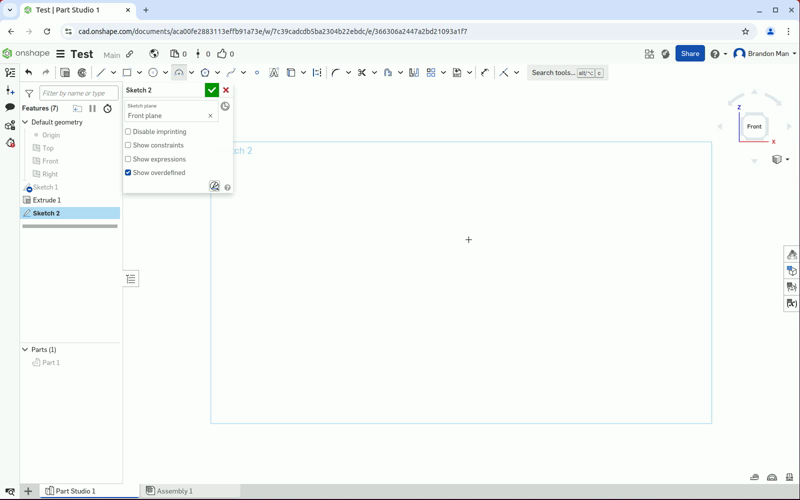
click(468, 239)
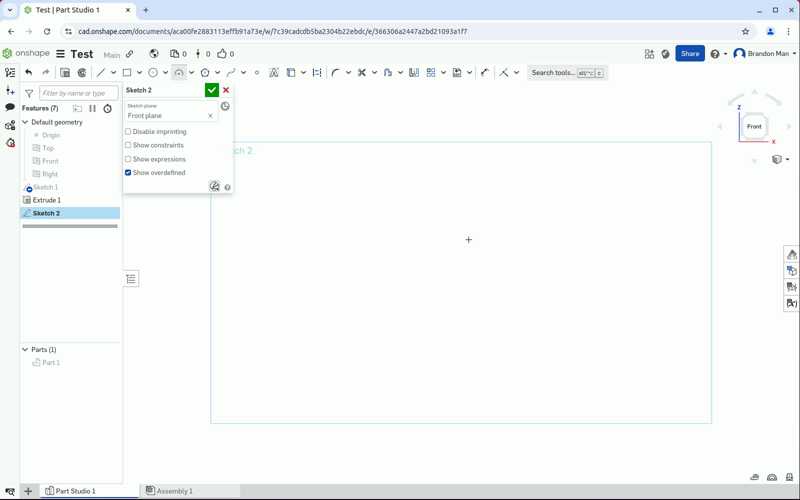
key_up(shift)
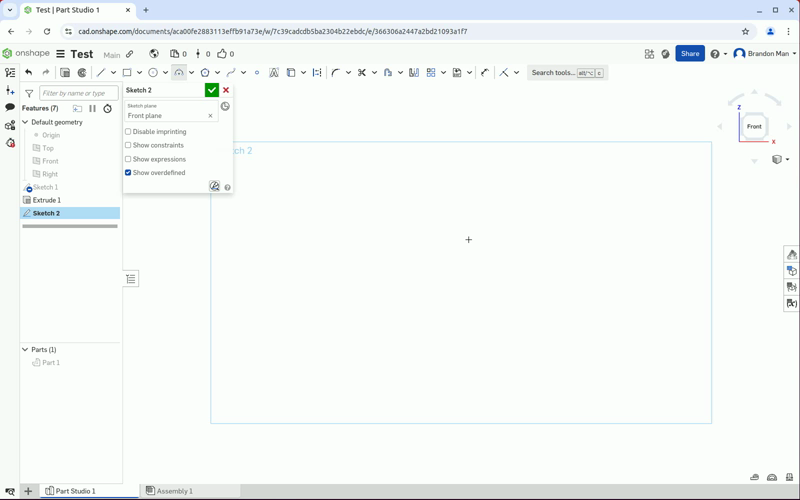
key_down(shift)
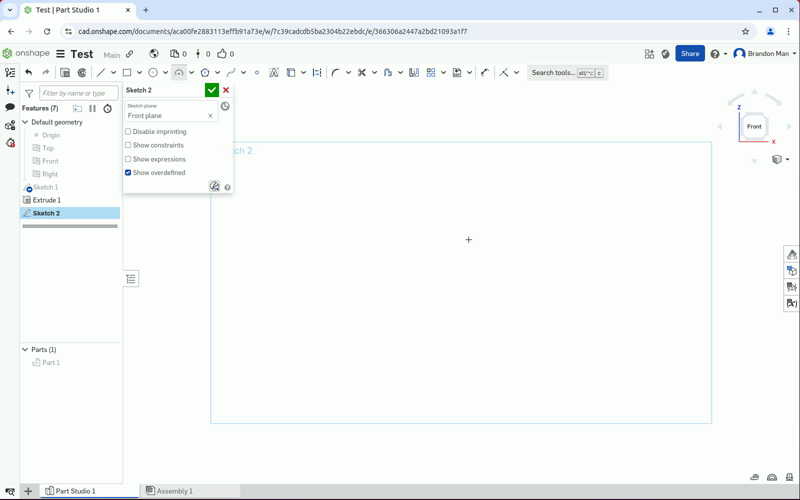
mouse_move(471, 325)
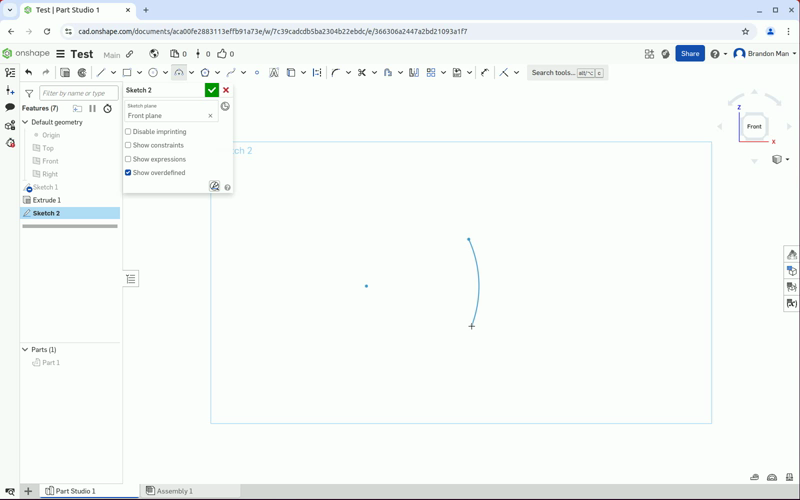
click(471, 325)
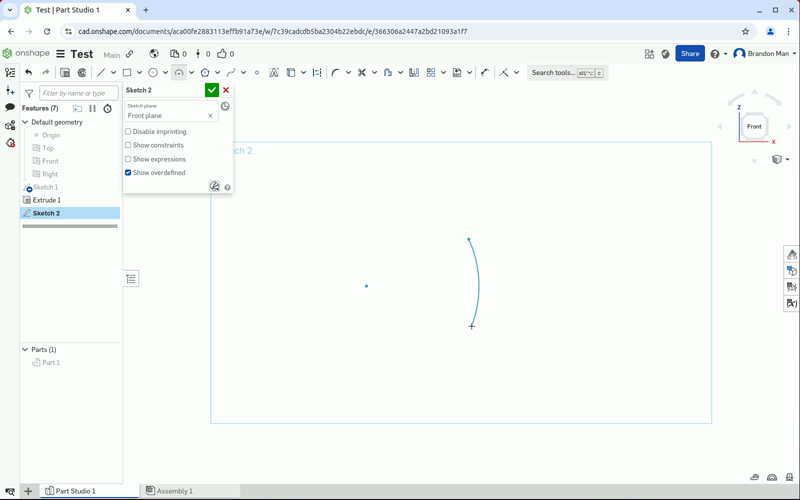
mouse_move(504, 281)
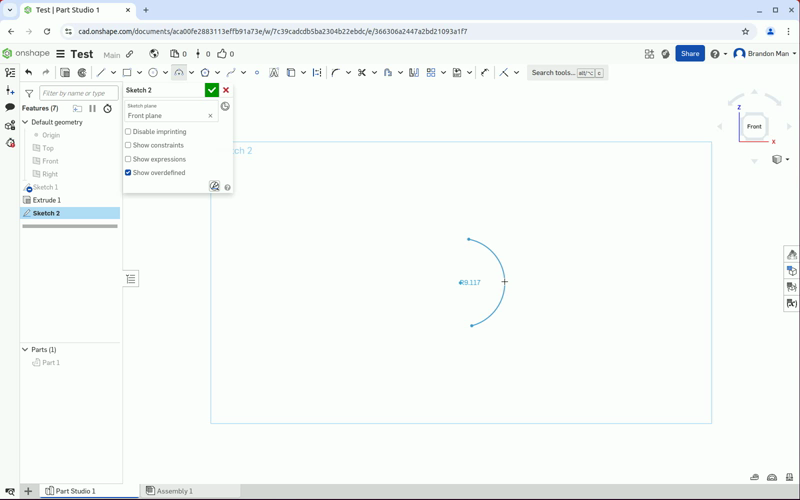
click(504, 281)
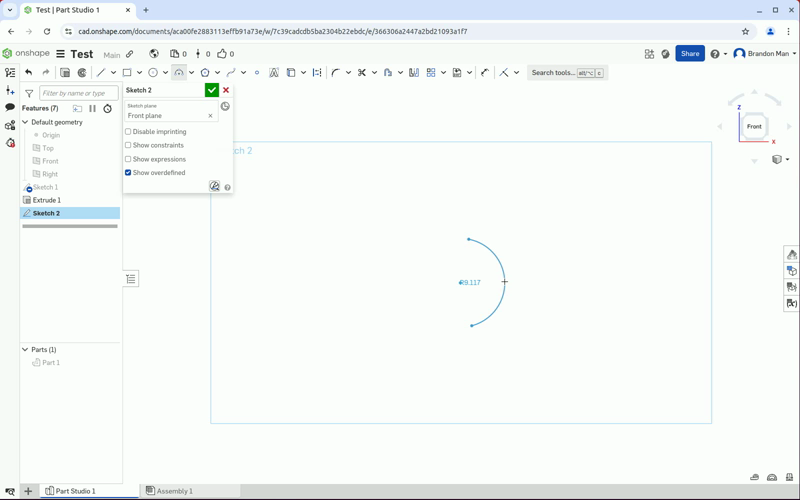
key_up(shift)
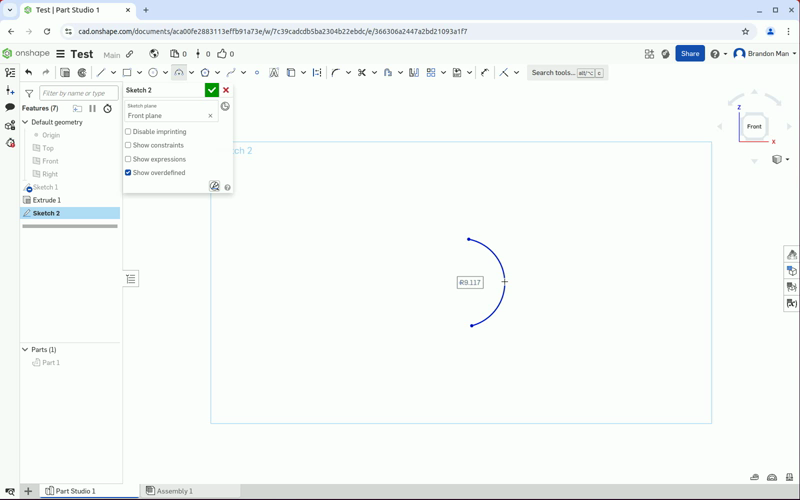
key(esc)
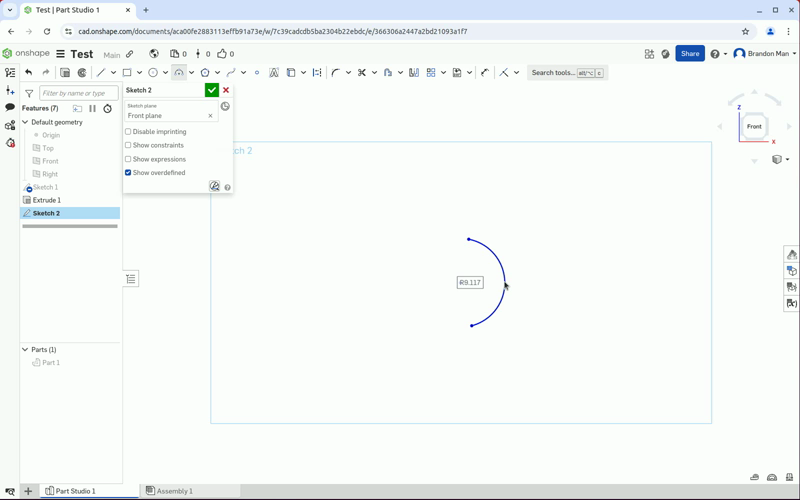
key(l)
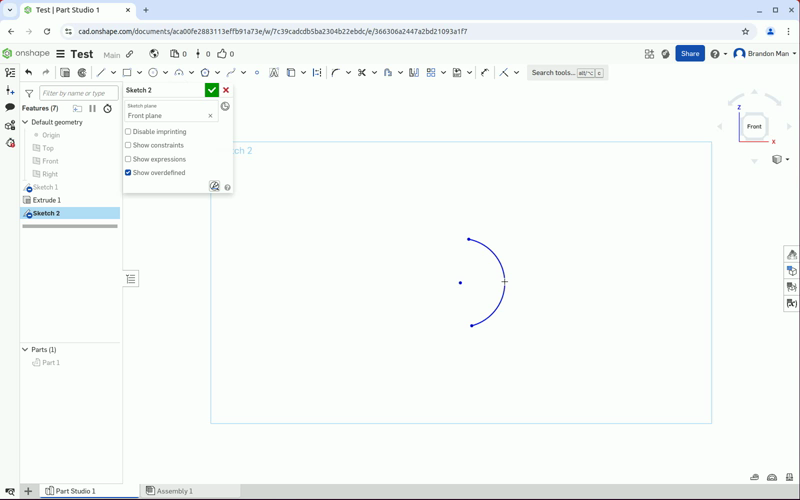
mouse_move(471, 325)
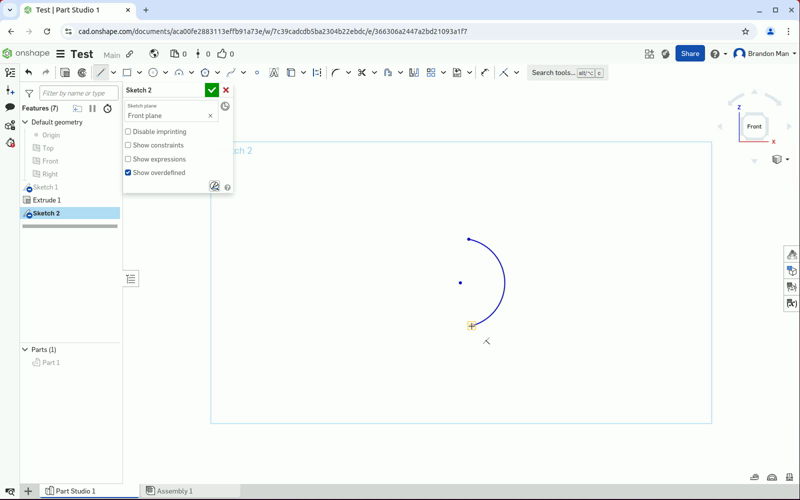
click(471, 325)
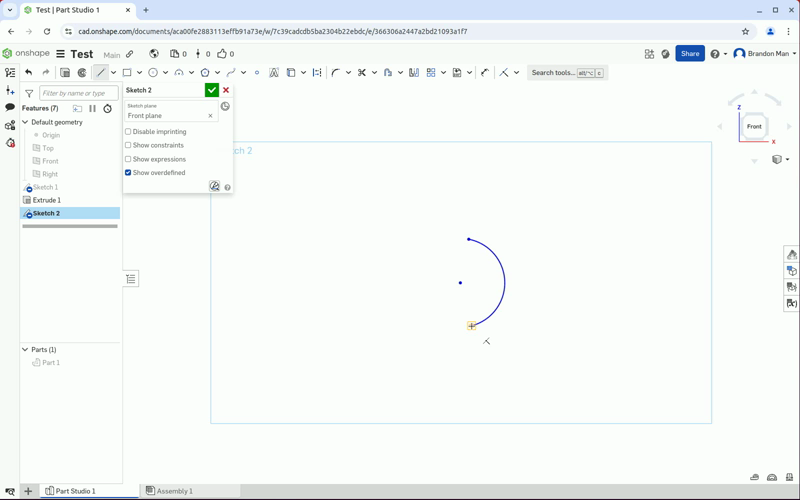
key_down(shift)
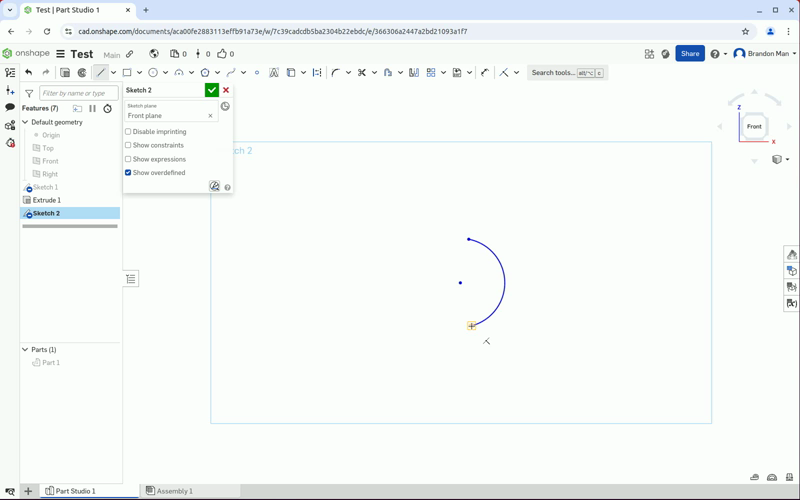
mouse_move(543, 311)
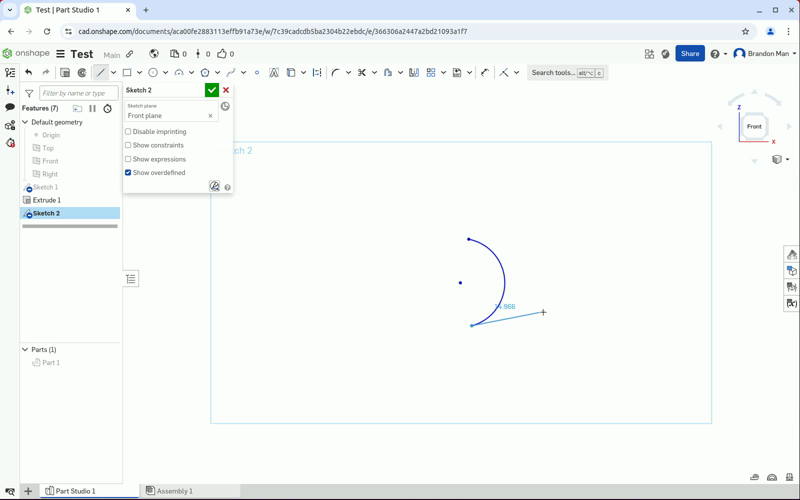
click(543, 311)
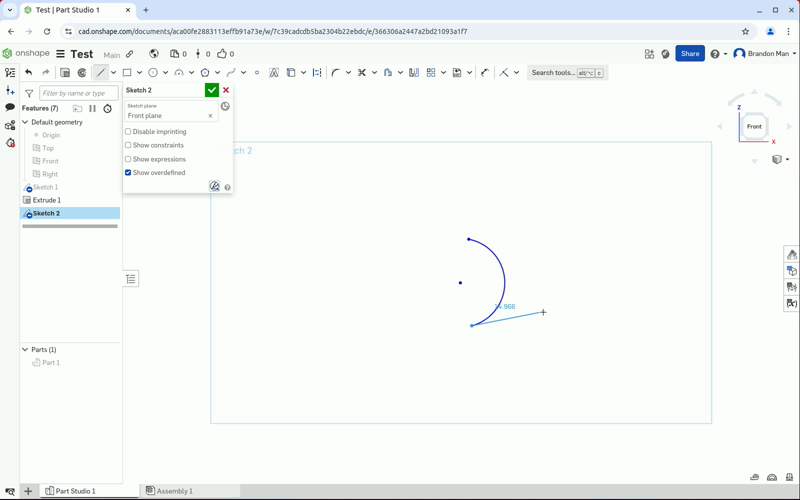
key_up(shift)
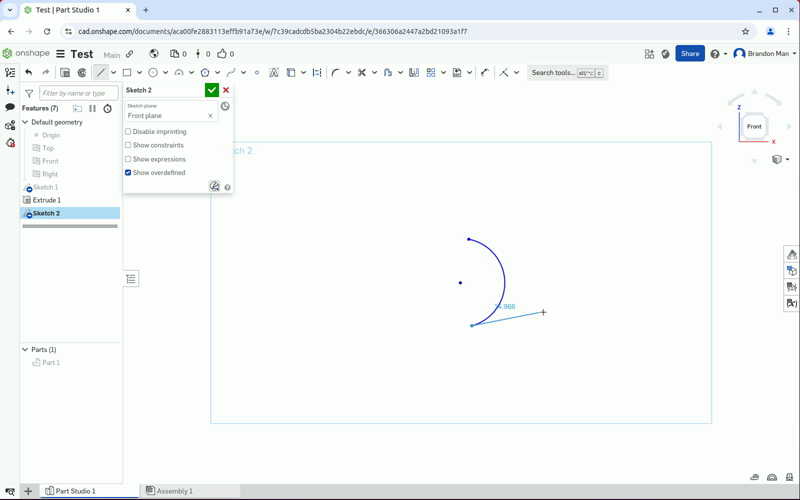
key(esc)
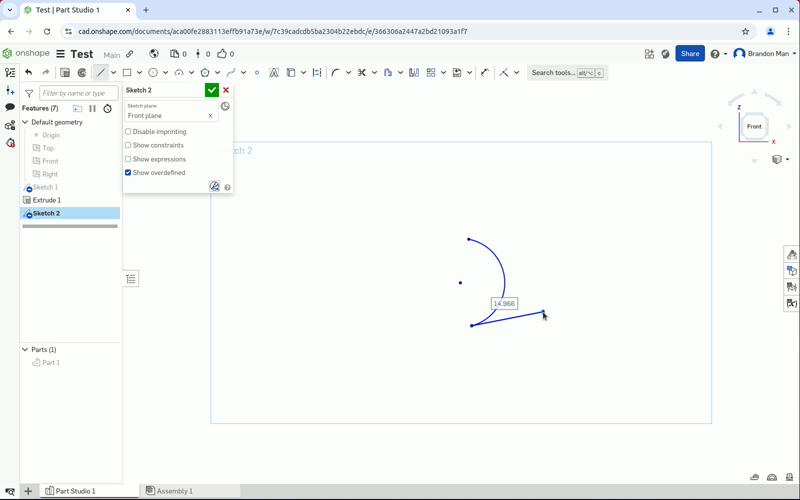
key(a)
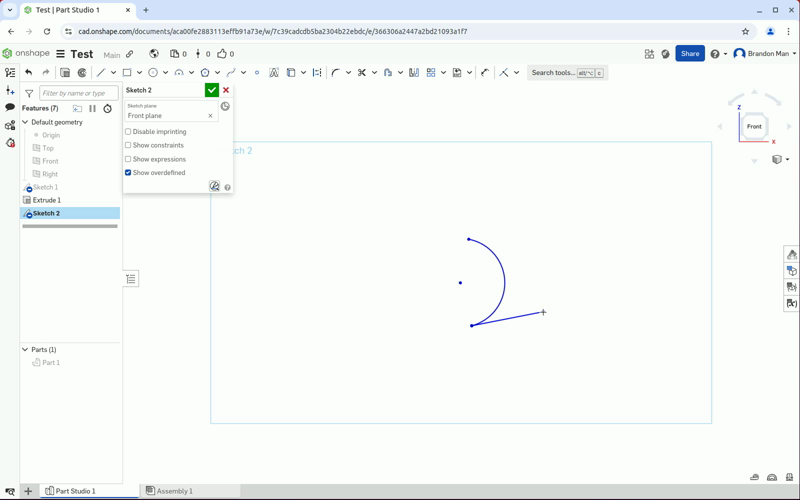
mouse_move(543, 311)
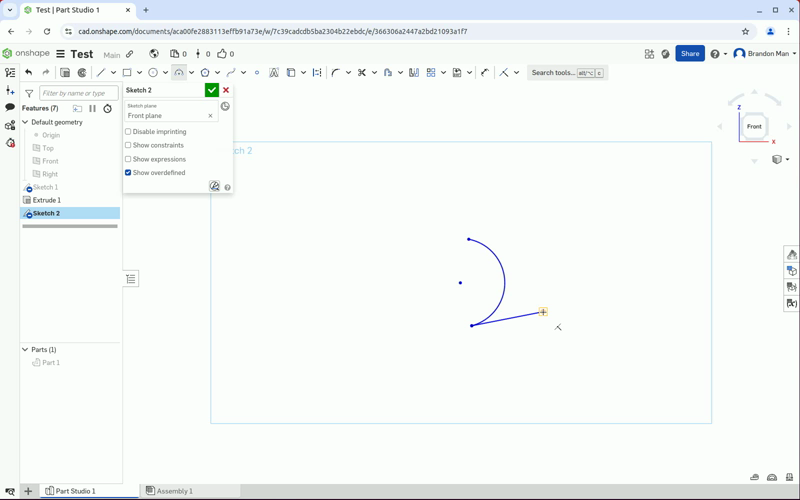
click(543, 311)
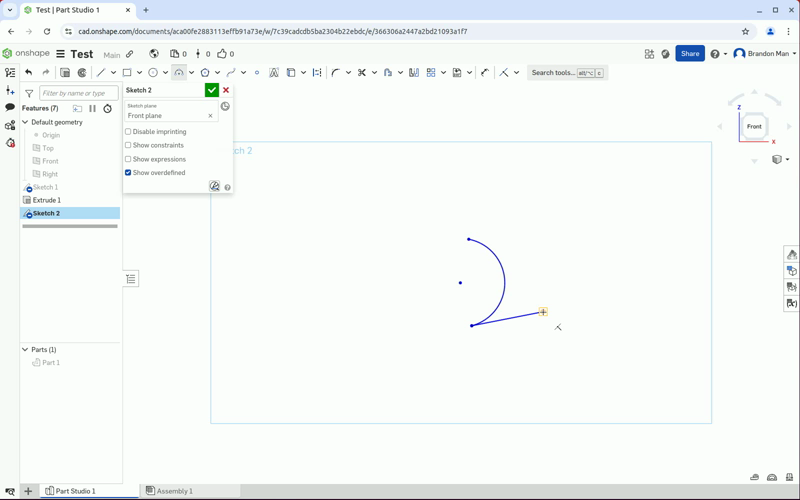
key_down(shift)
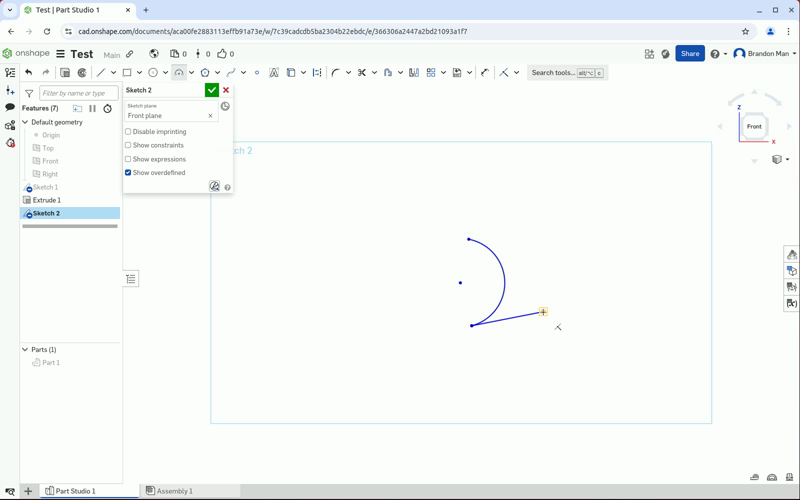
mouse_move(543, 253)
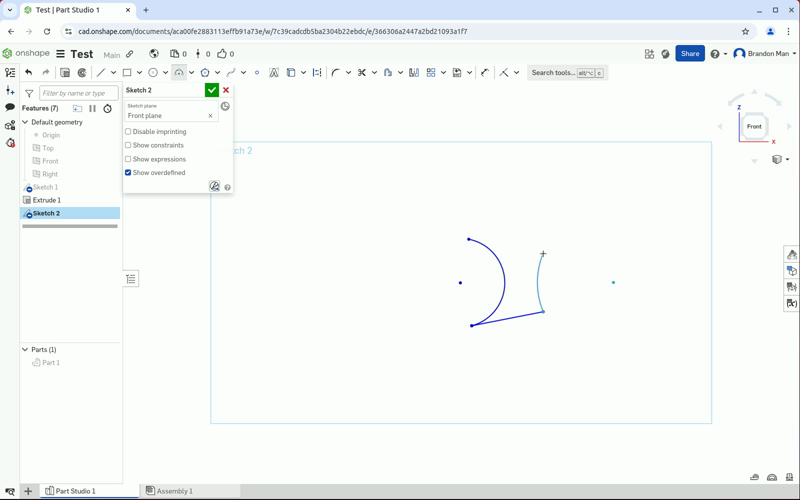
click(543, 253)
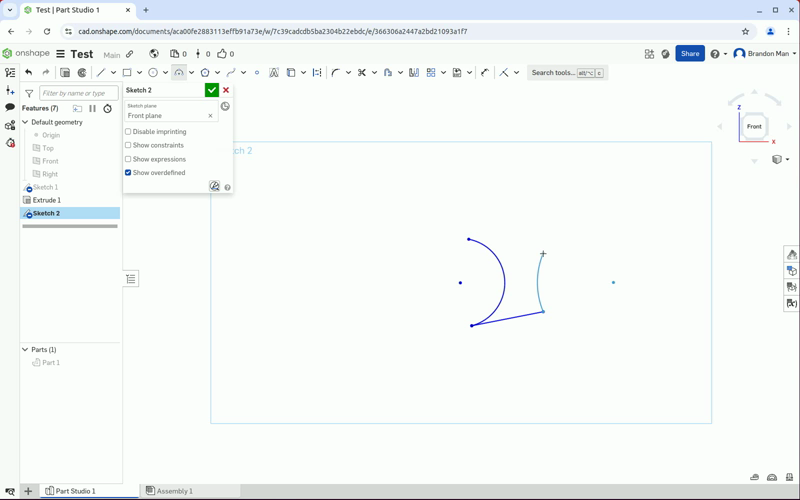
mouse_move(514, 282)
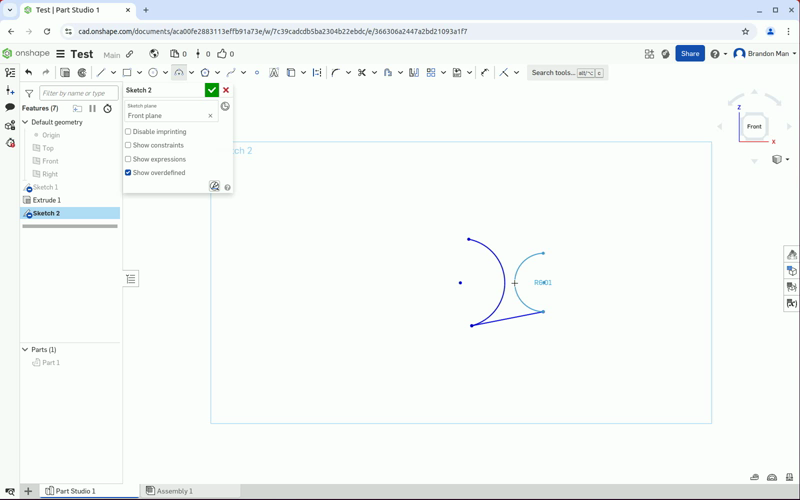
click(514, 282)
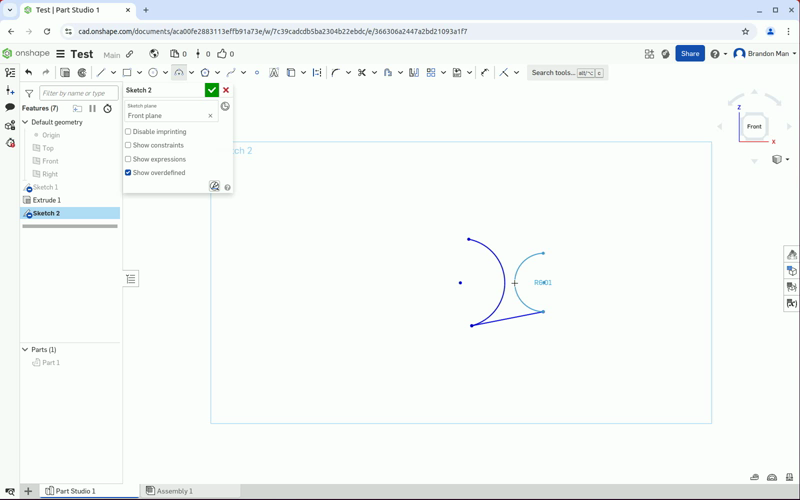
key_up(shift)
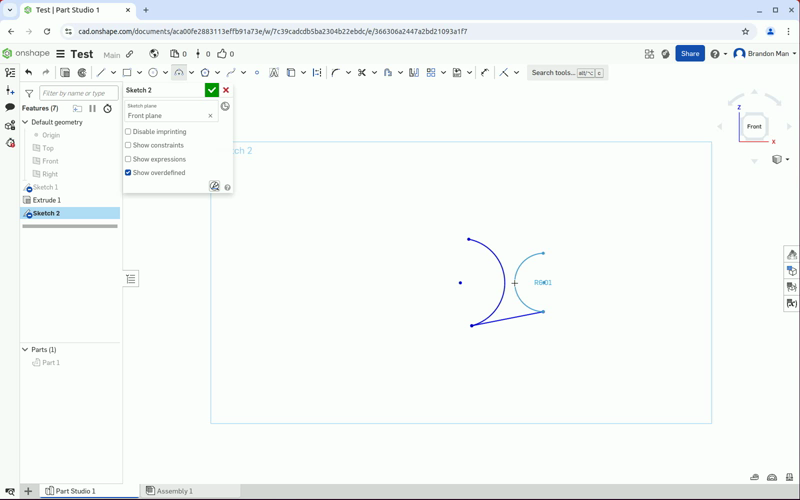
key(esc)
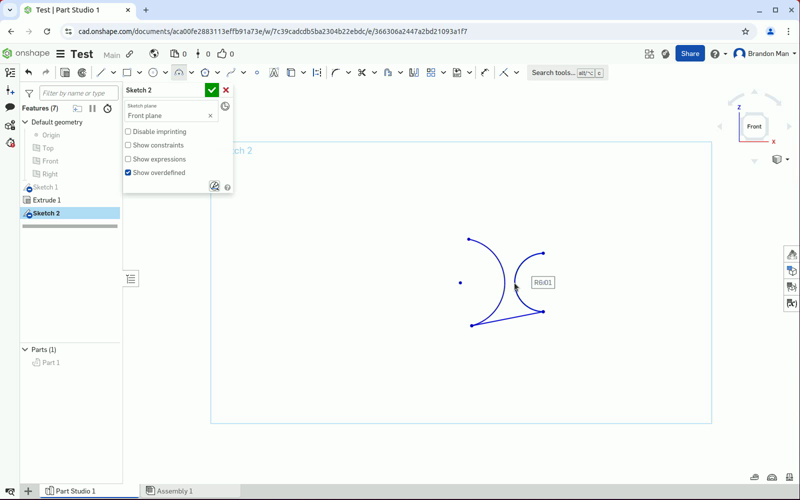
key(l)
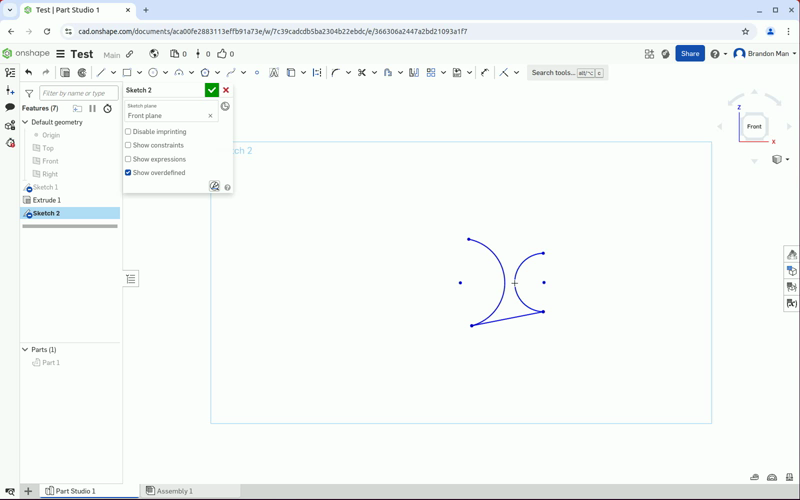
mouse_move(543, 253)
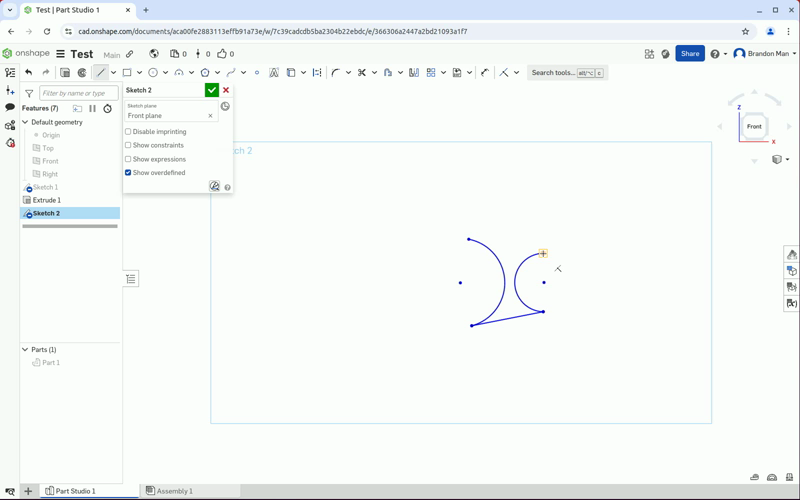
click(543, 253)
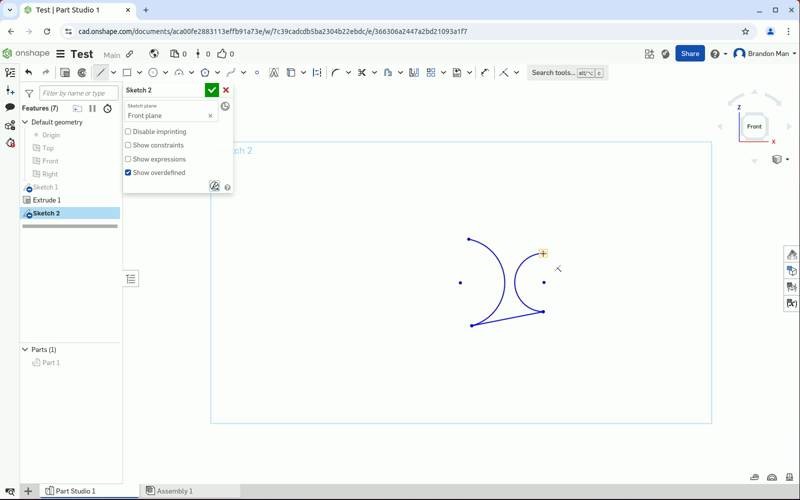
key_down(shift)
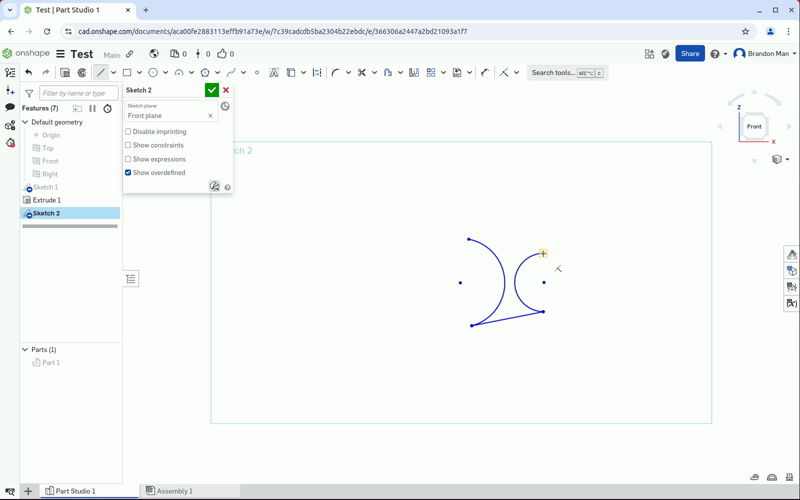
mouse_move(468, 239)
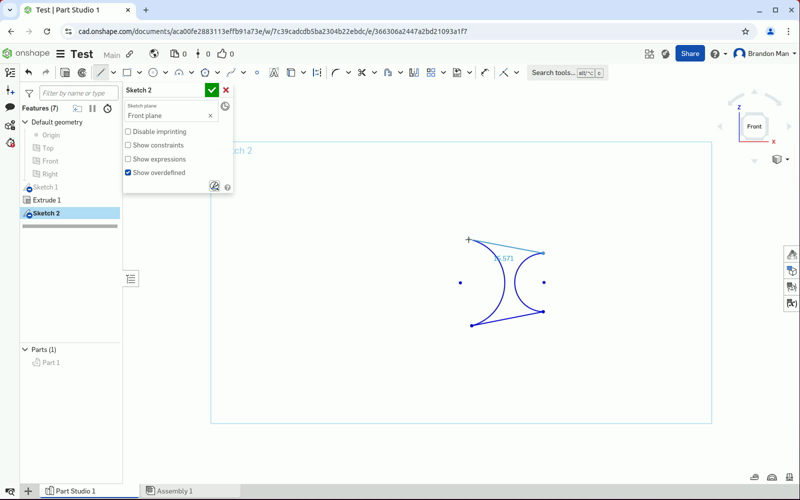
key_up(shift)
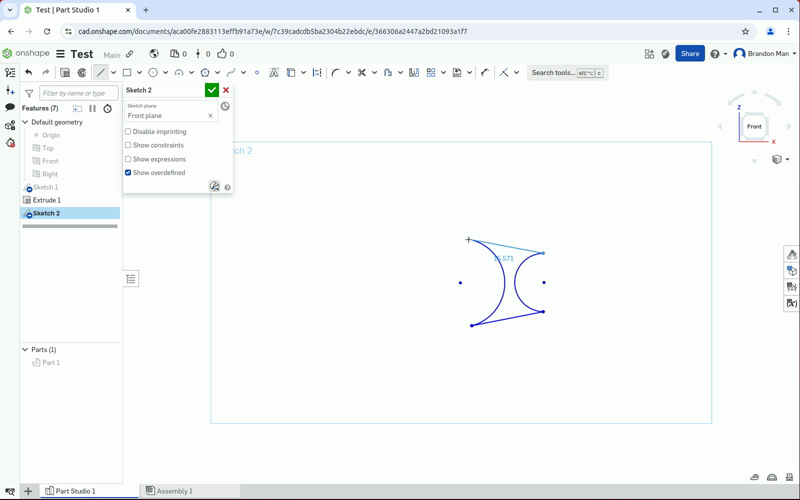
click(468, 239)
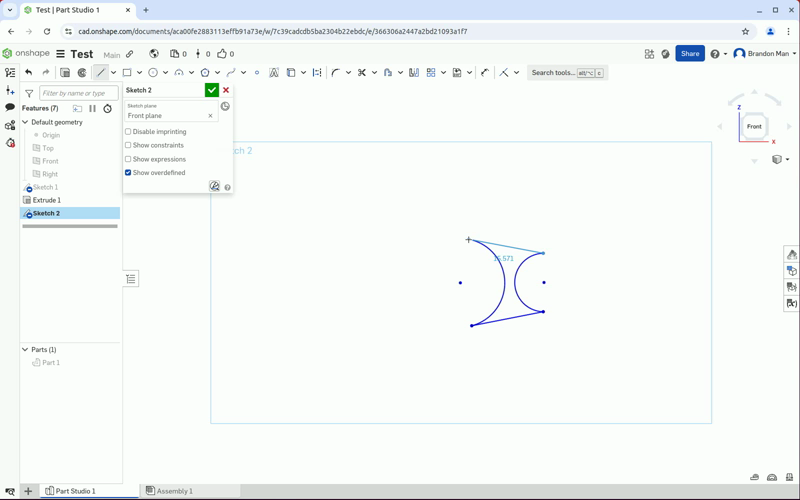
key(esc)
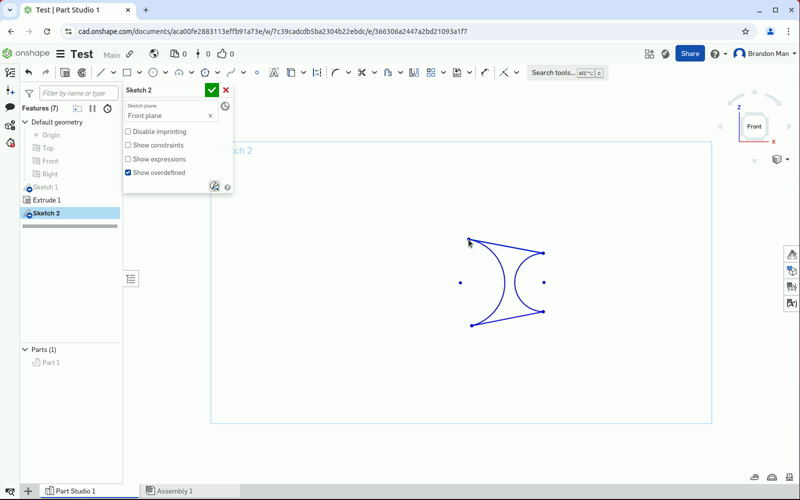
mouse_move(505, 270)
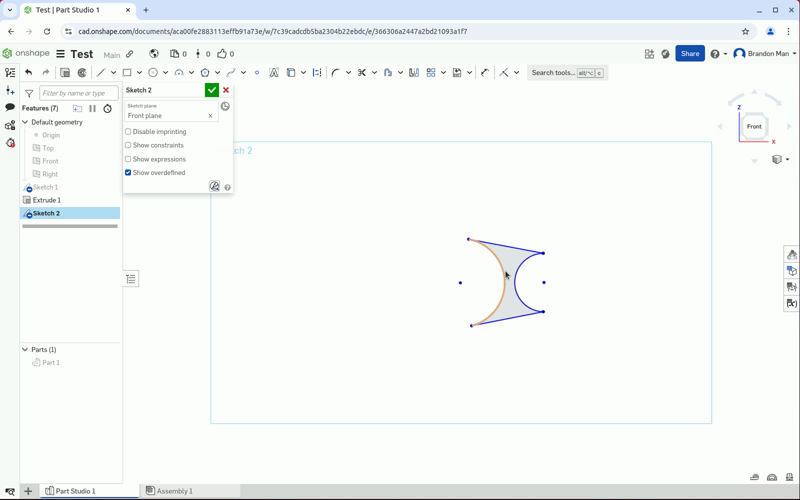
scroll(6)
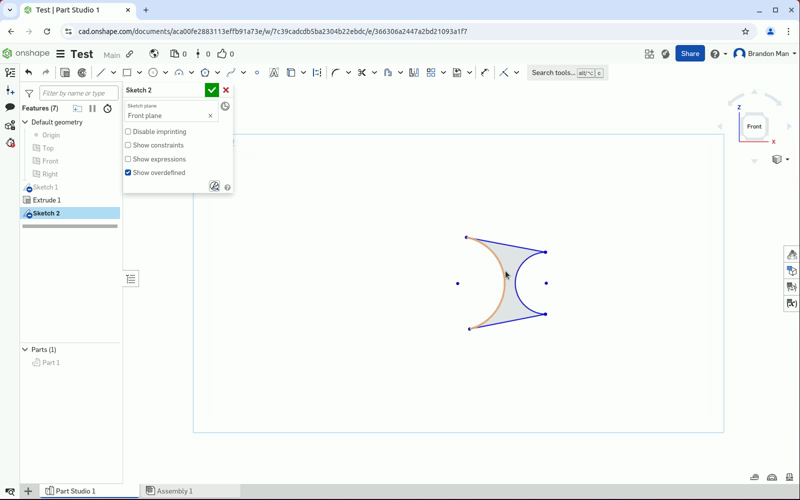
scroll(6)
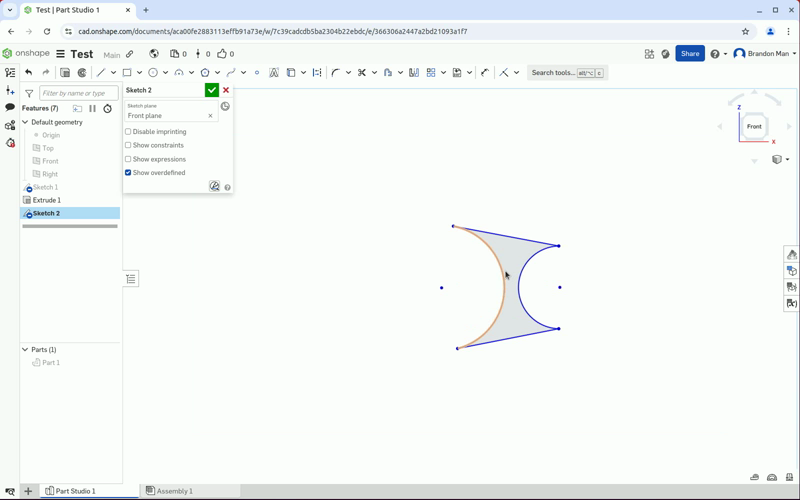
scroll(6)
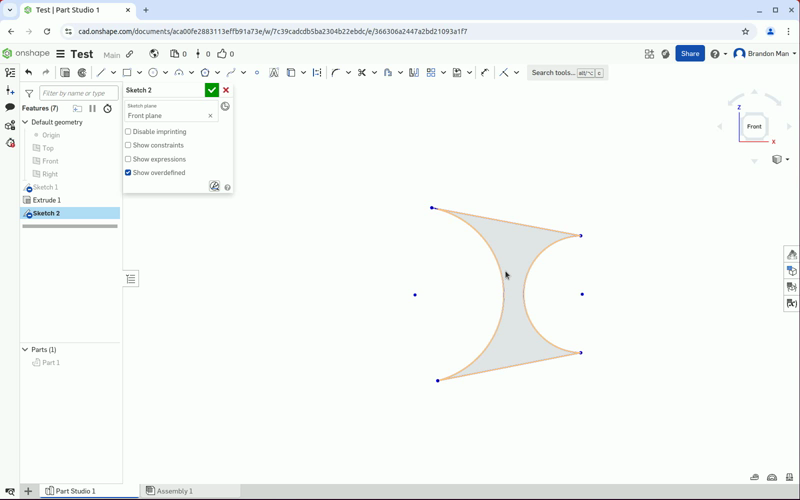
scroll(6)
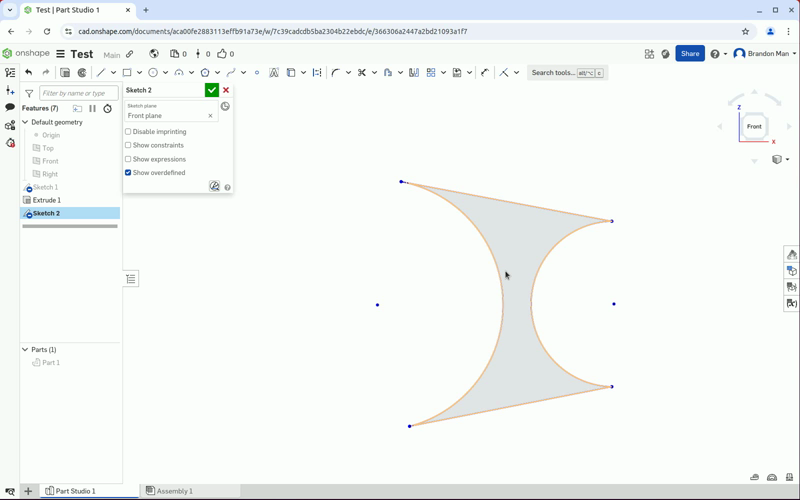
scroll(6)
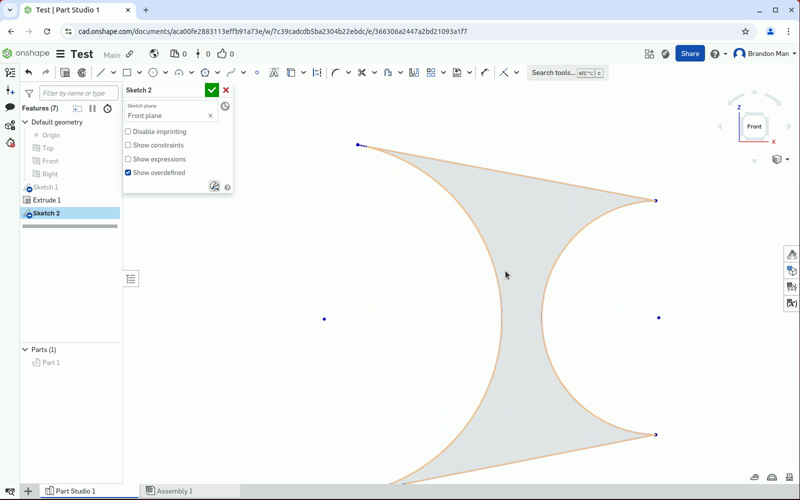
scroll(6)
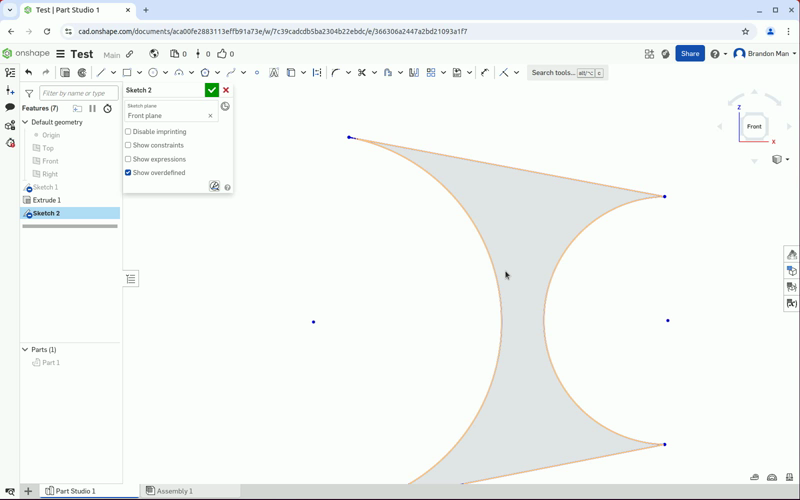
scroll(6)
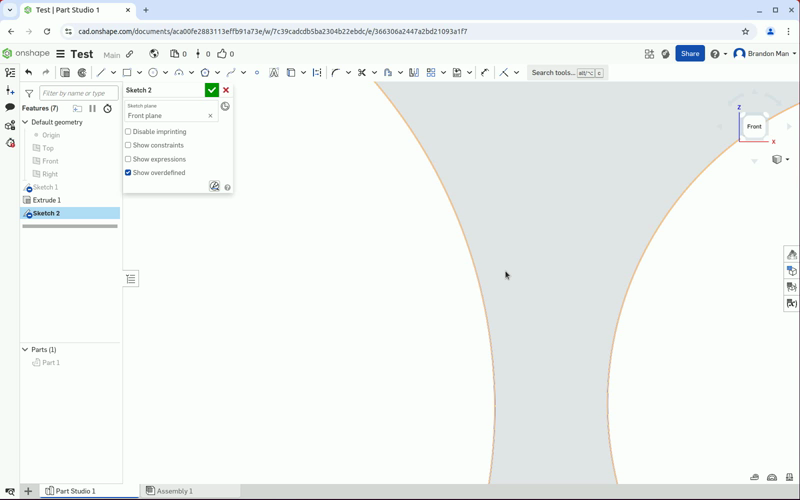
click(505, 270)
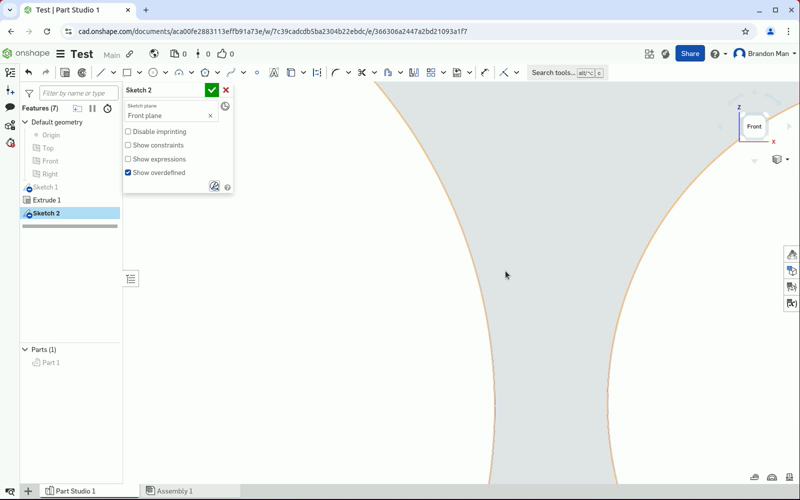
scroll(-6)
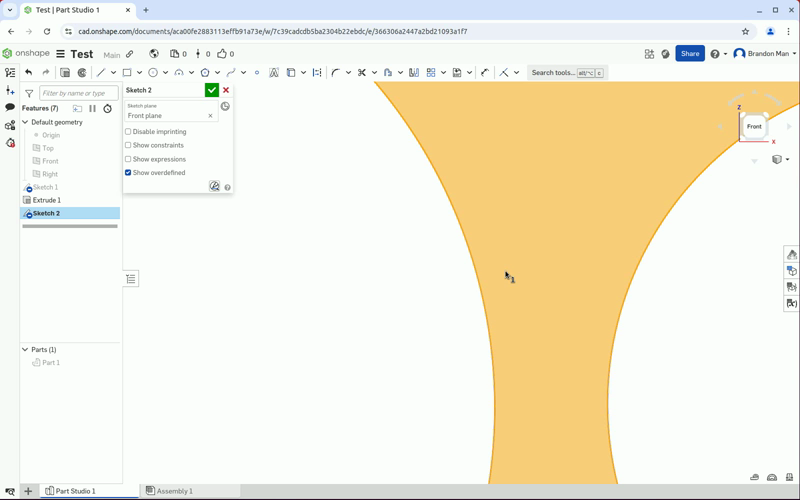
scroll(-6)
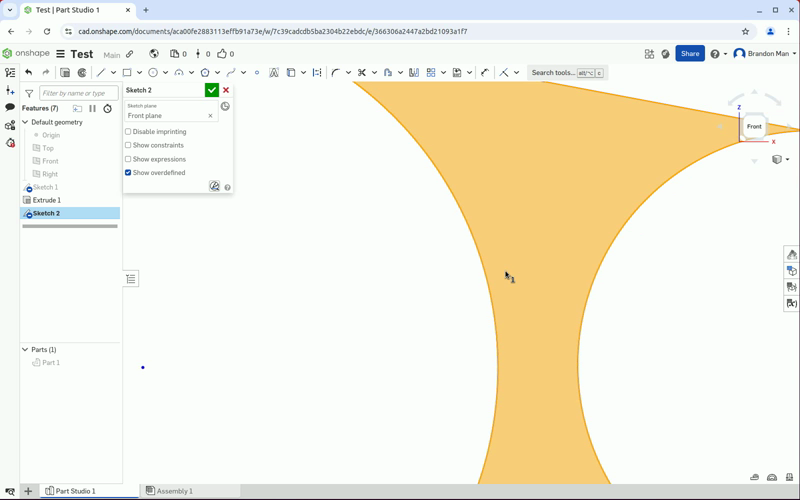
scroll(-6)
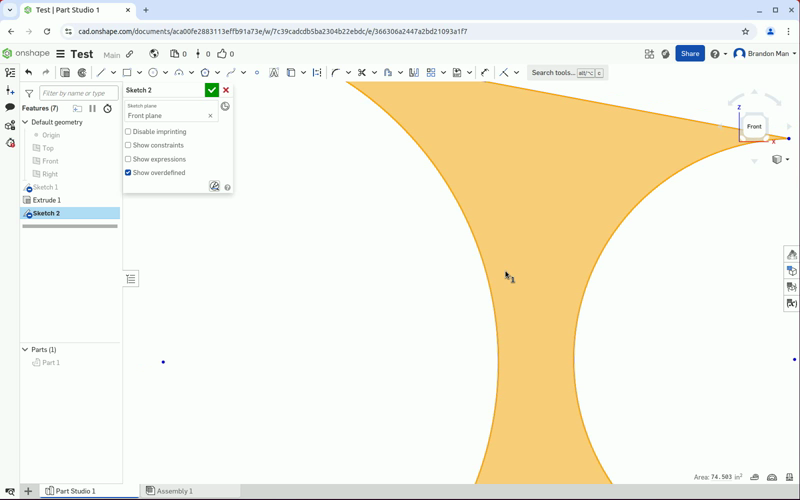
scroll(-6)
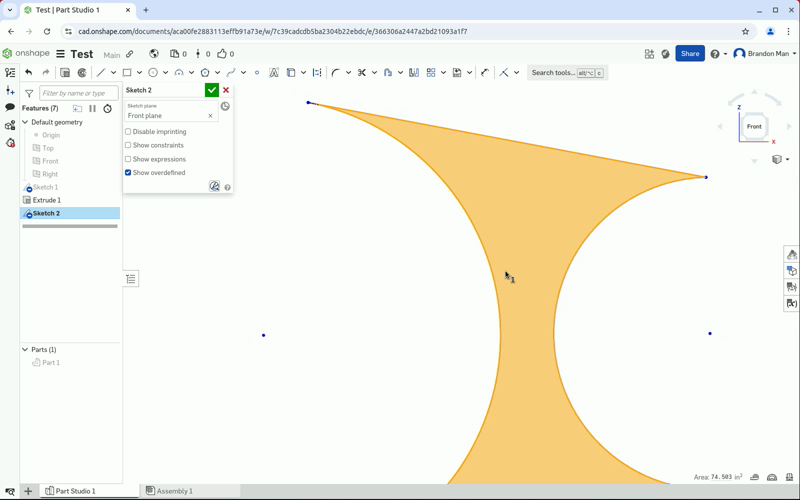
scroll(-6)
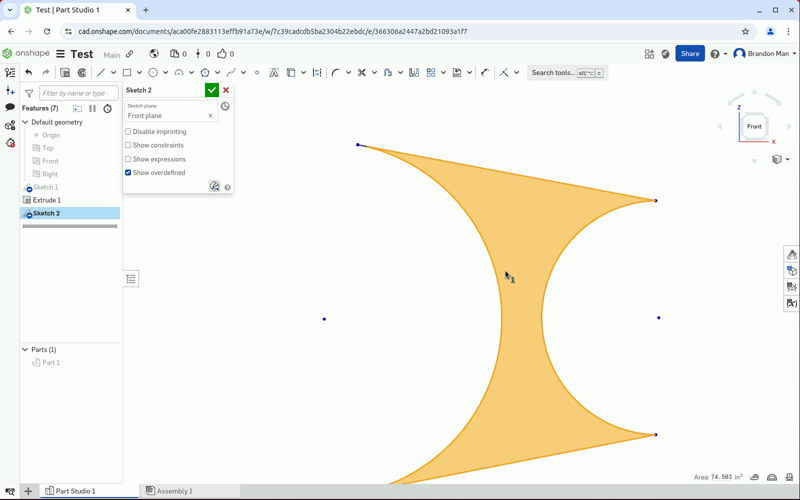
scroll(-6)
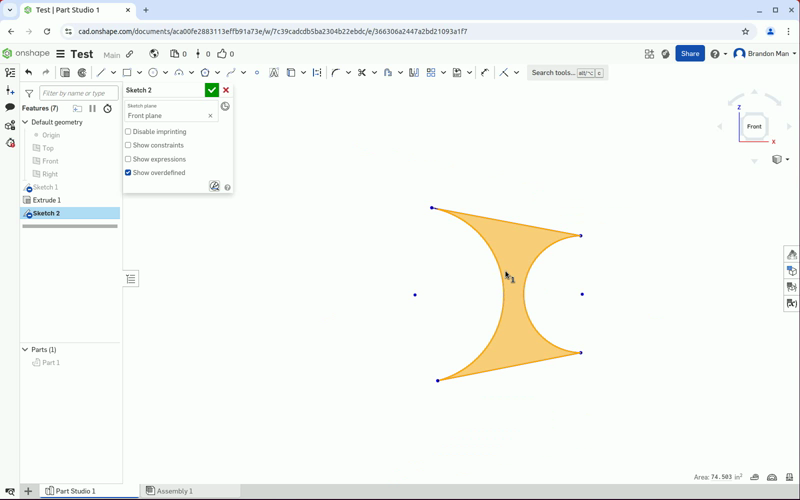
scroll(-6)
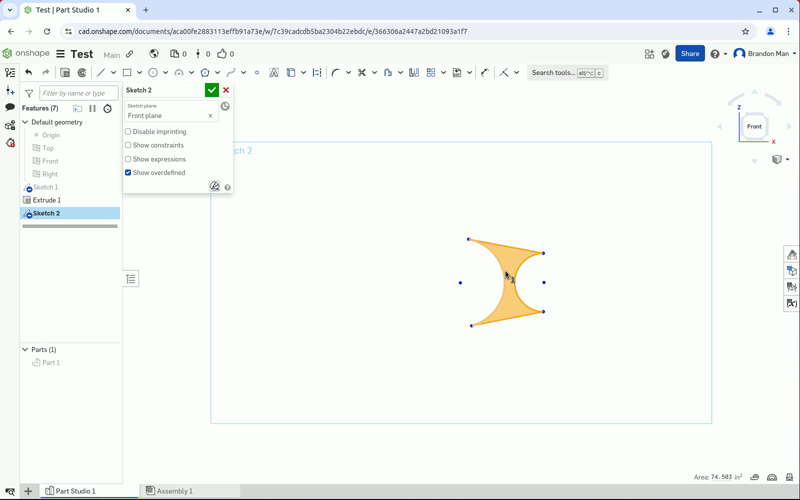
mouse_move(73, 352)
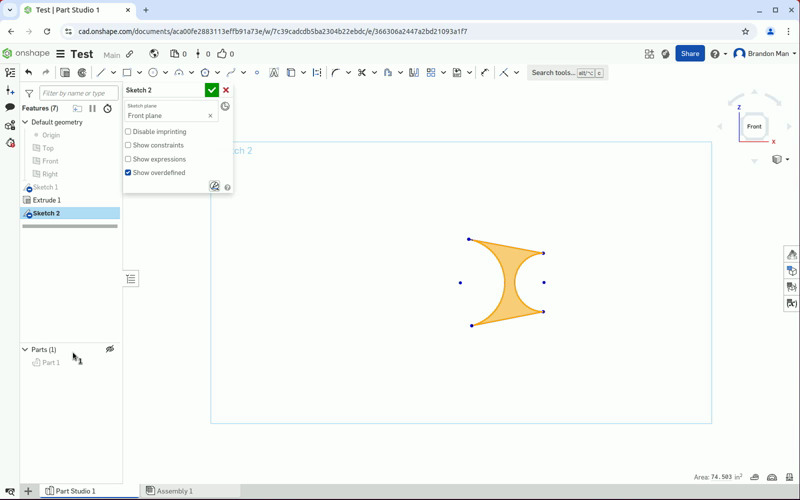
key(shift+y)
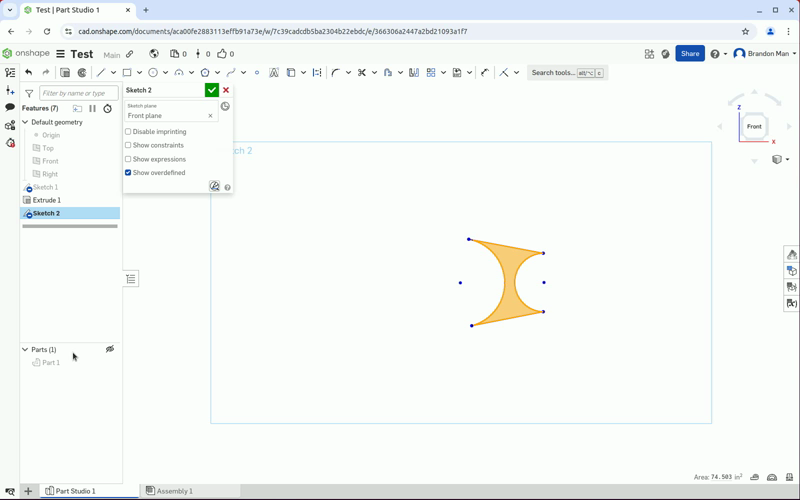
key(shift+e)
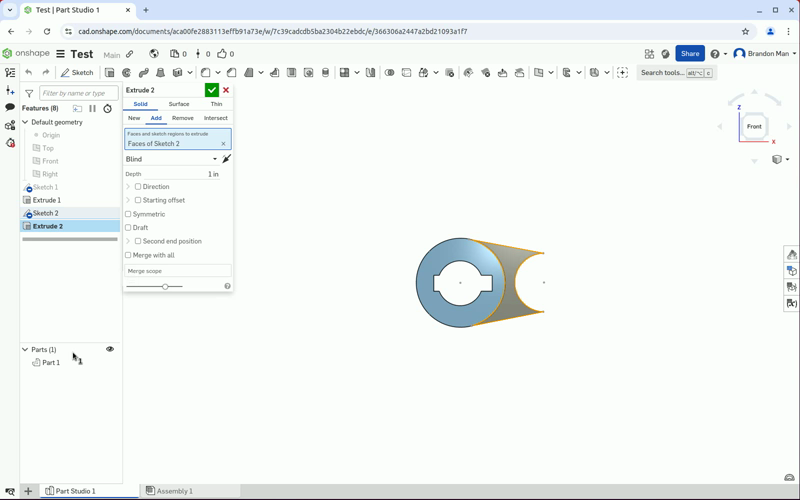
mouse_move(143, 106)
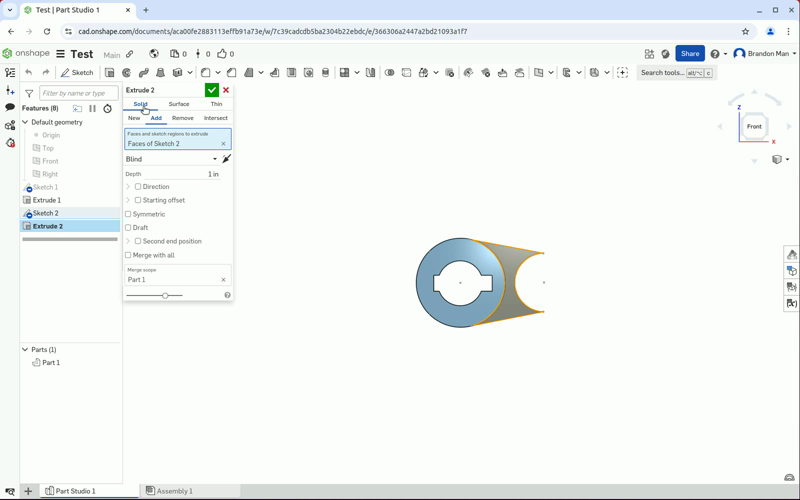
click(143, 106)
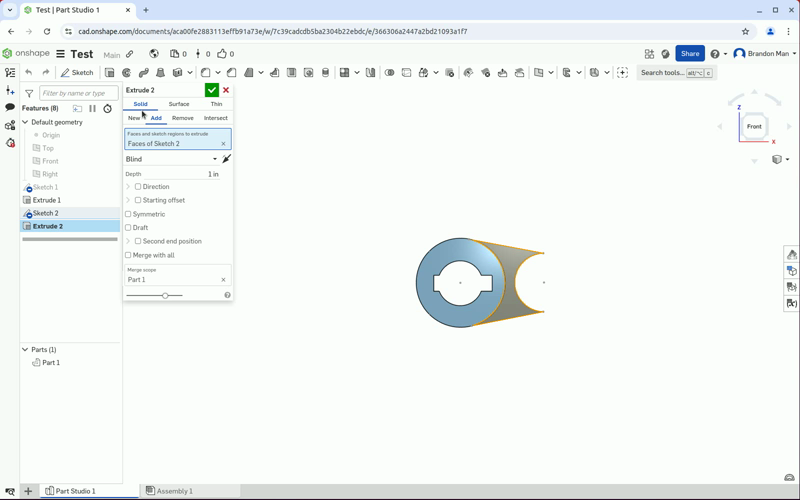
mouse_move(137, 120)
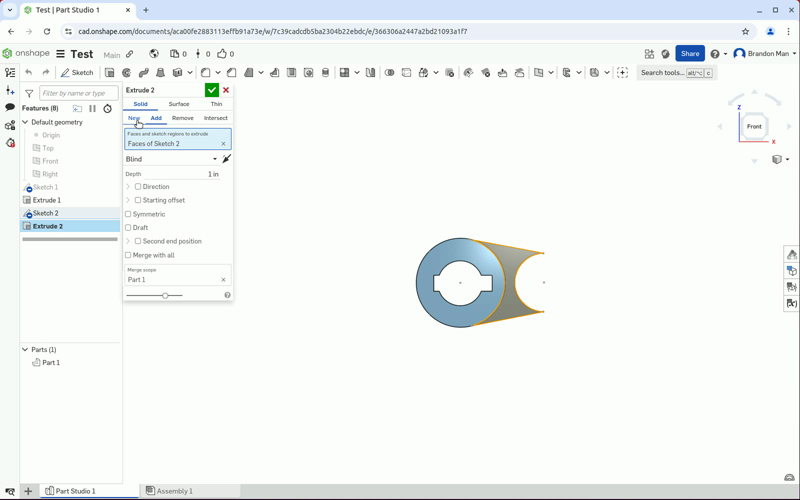
click(137, 120)
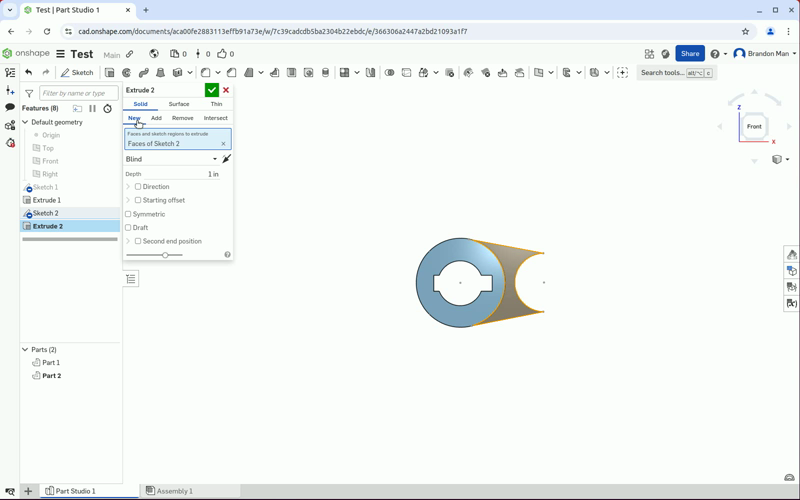
key(tab, 4)
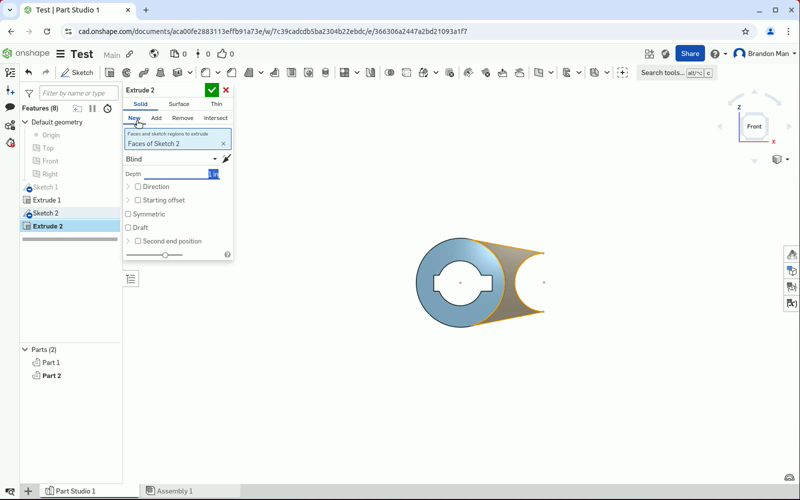
text(9.147)
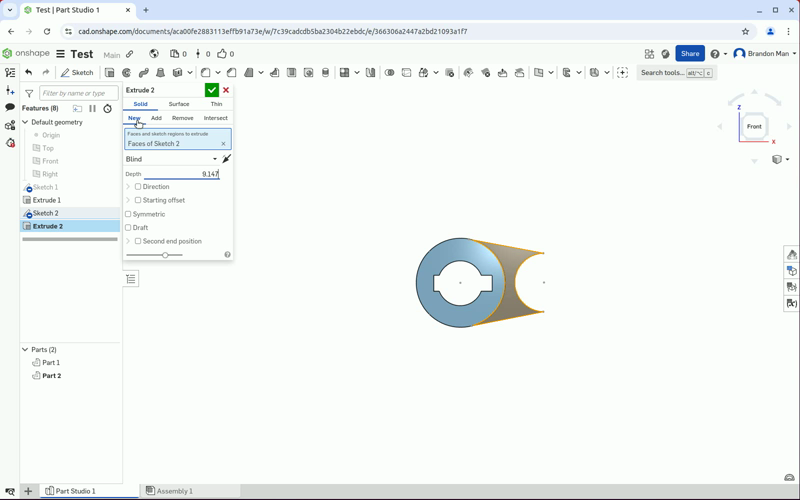
key(enter)
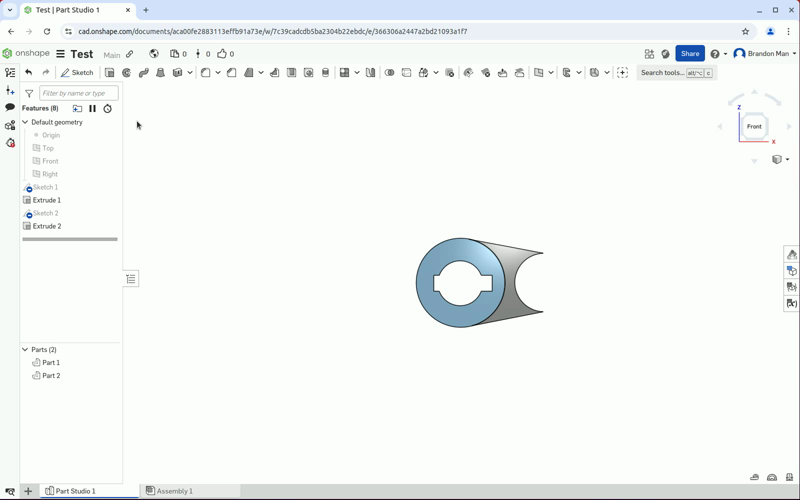
key(shift+h)
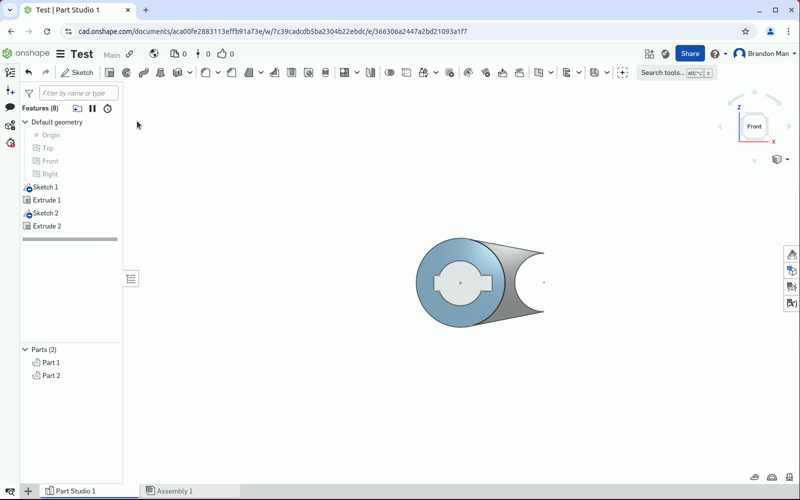
key(shift+h)
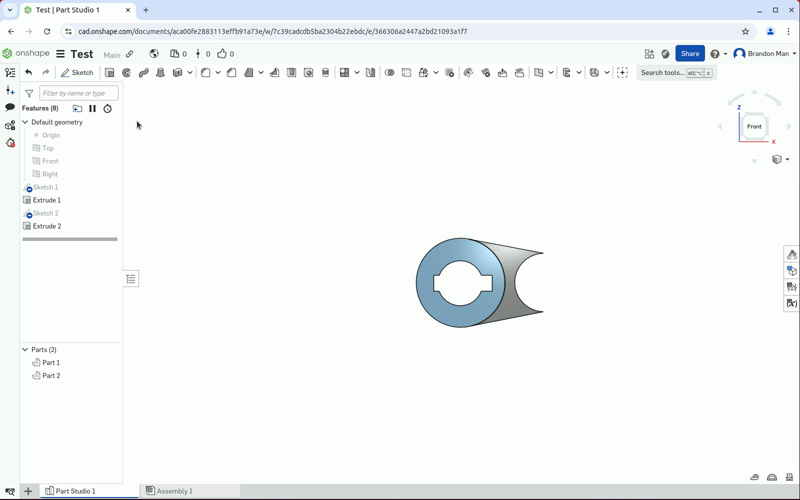
mouse_move(73, 189)
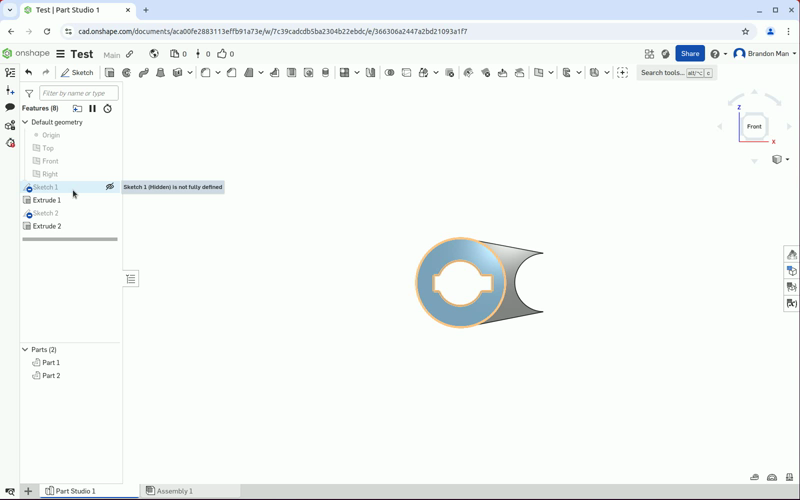
click(73, 189)
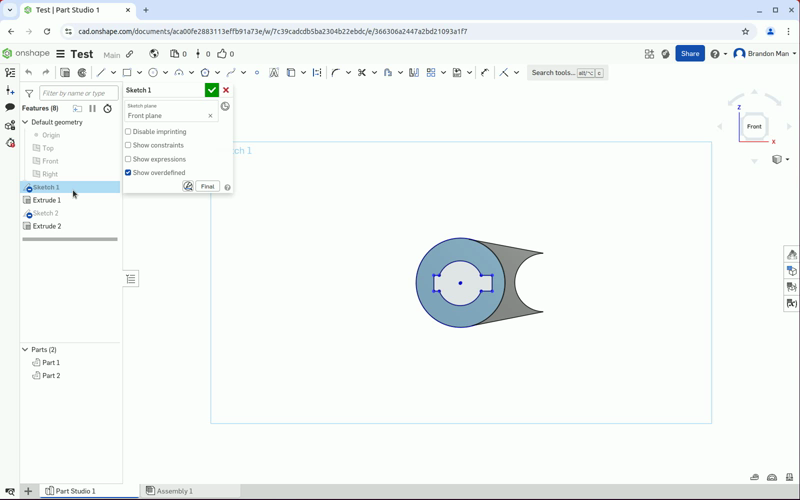
mouse_move(229, 92)
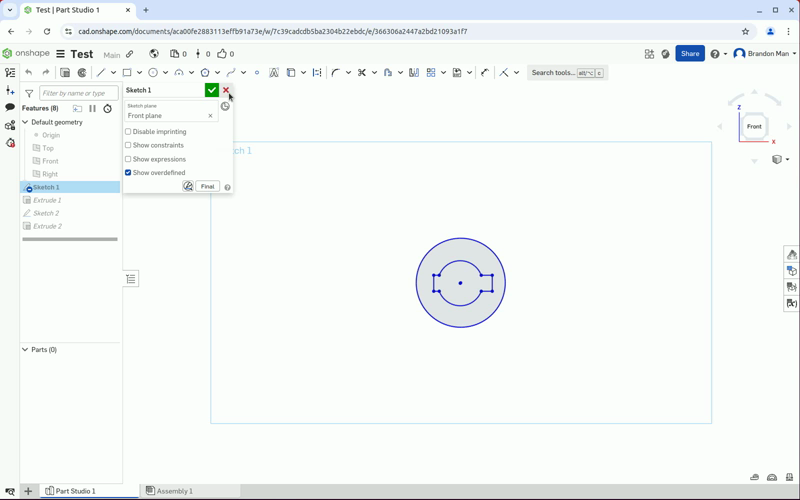
click(229, 92)
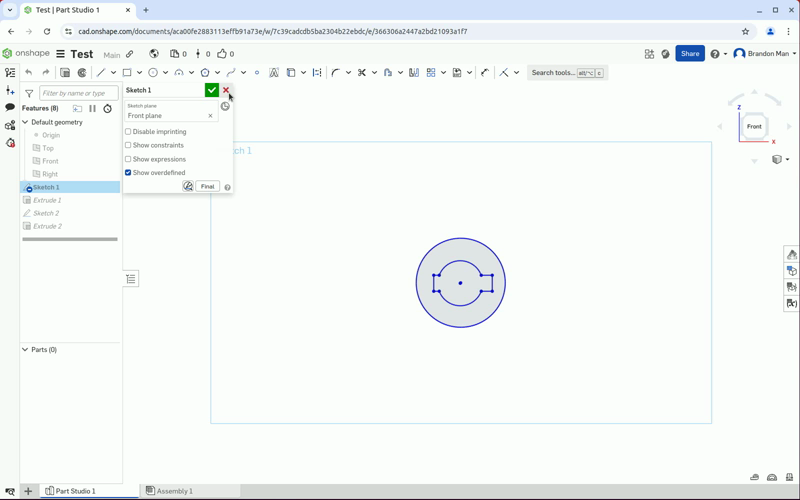
key(shift+s)
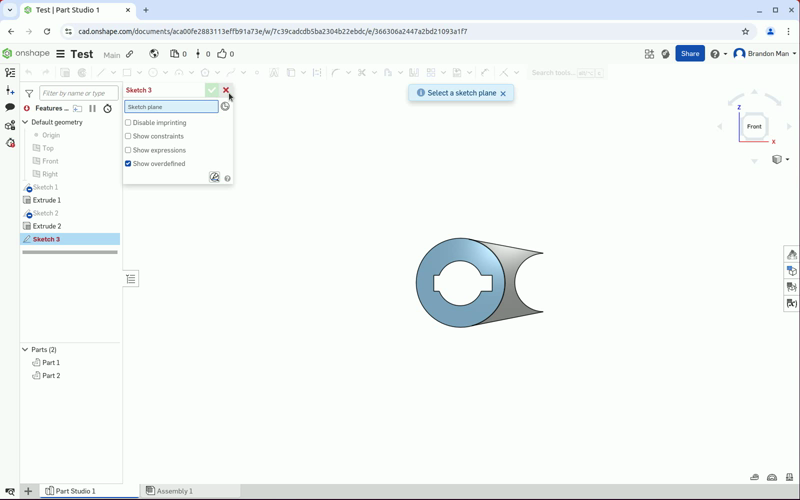
mouse_move(73, 163)
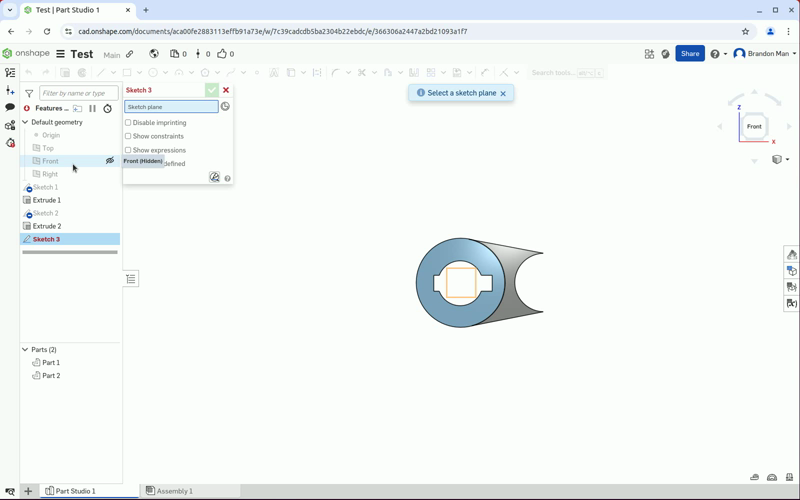
click(73, 163)
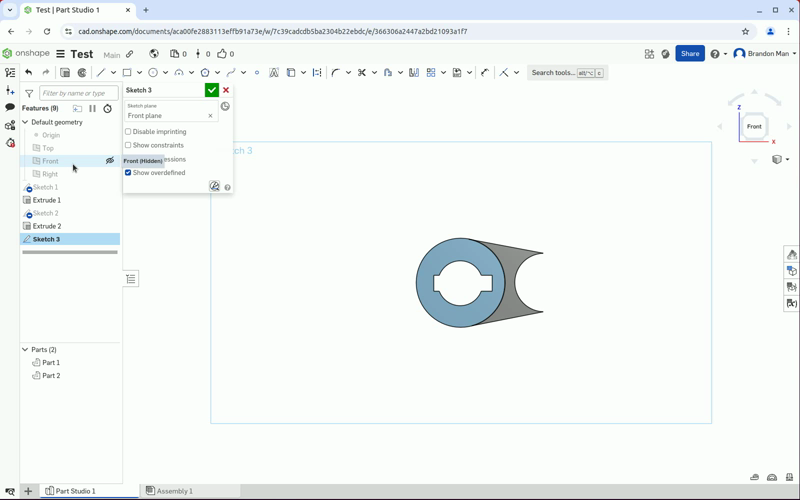
mouse_move(73, 352)
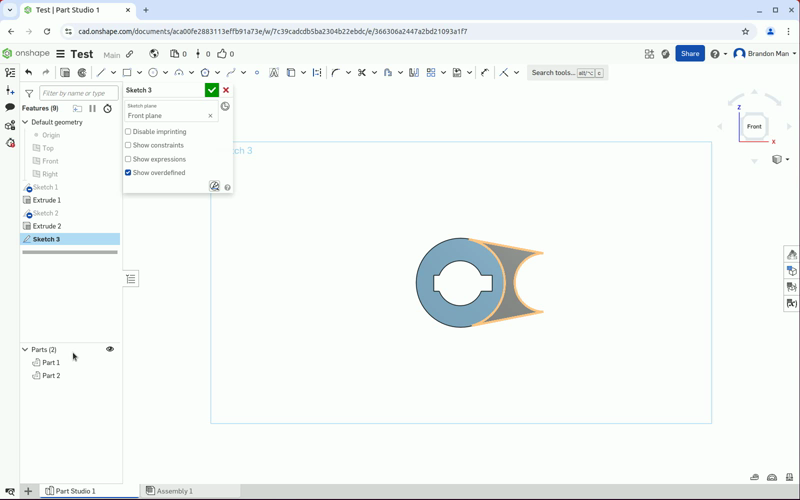
key(y)
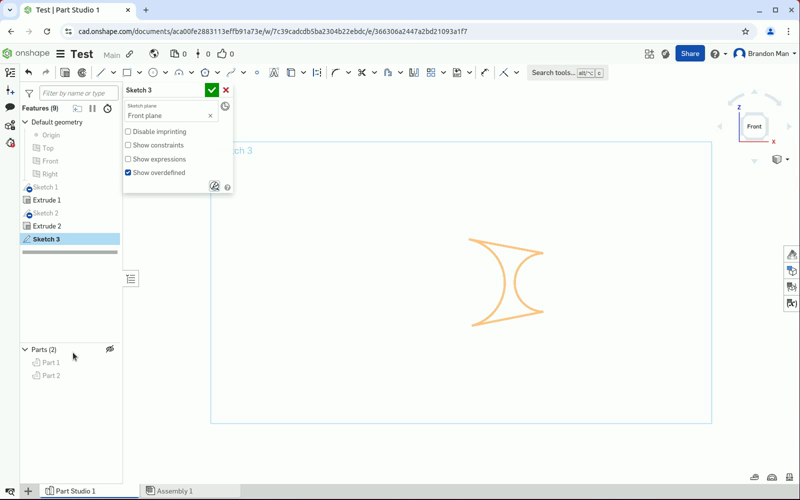
key(c)
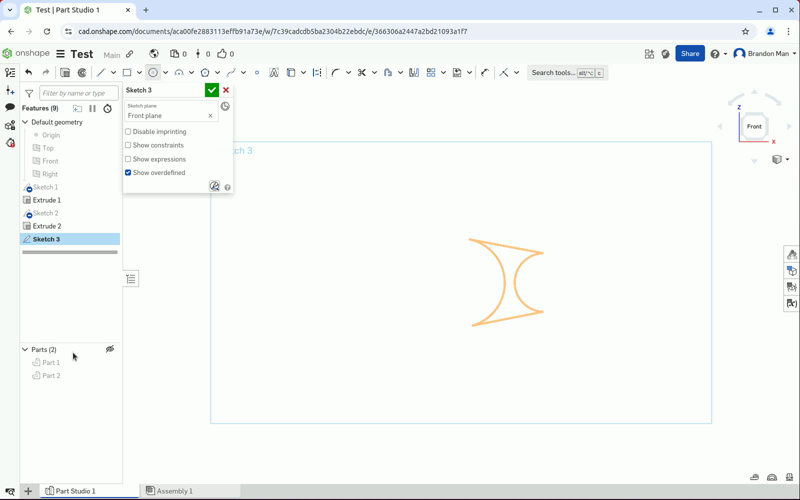
key_down(shift)
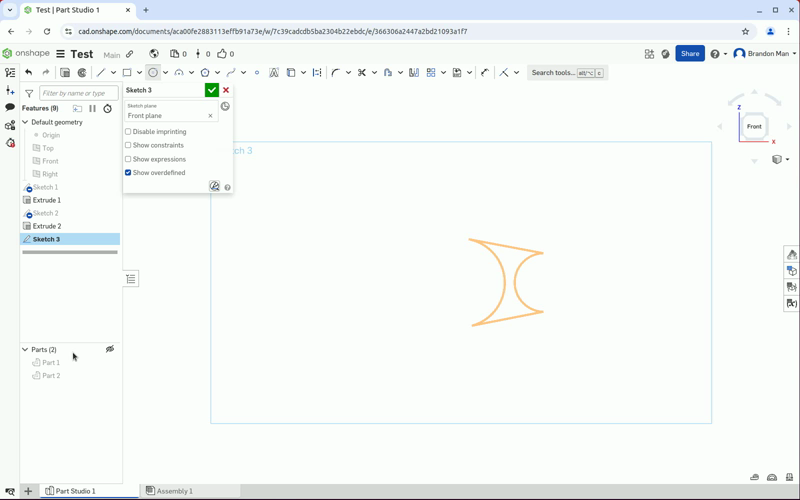
mouse_move(544, 282)
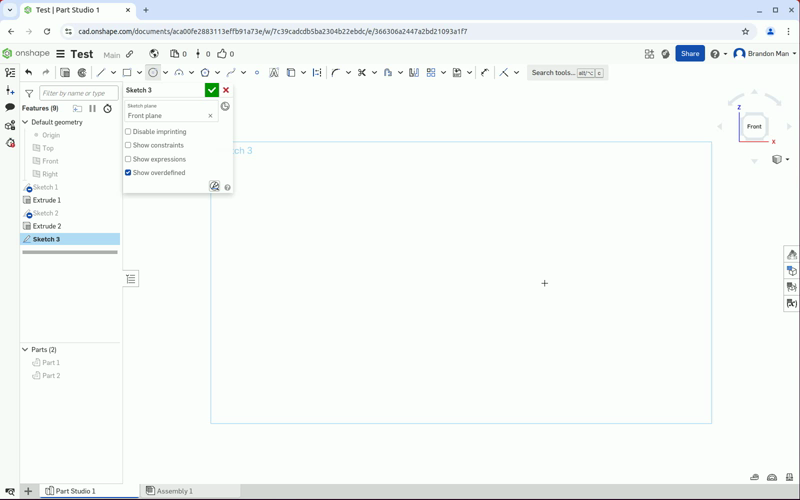
click(544, 282)
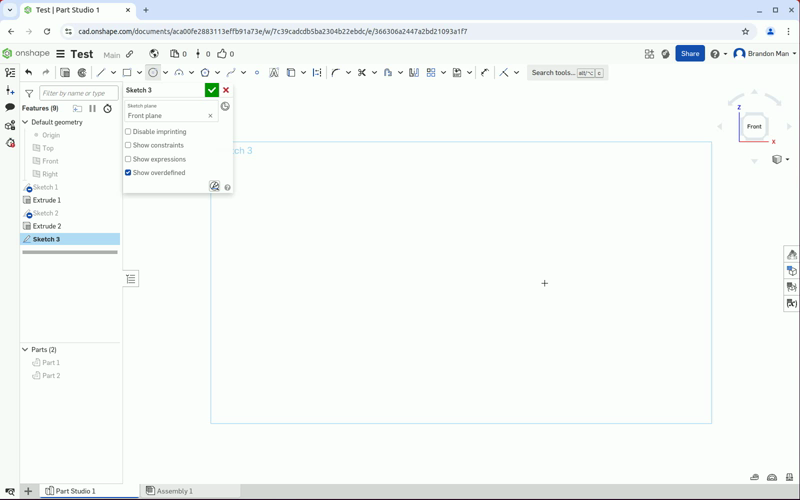
key_up(shift)
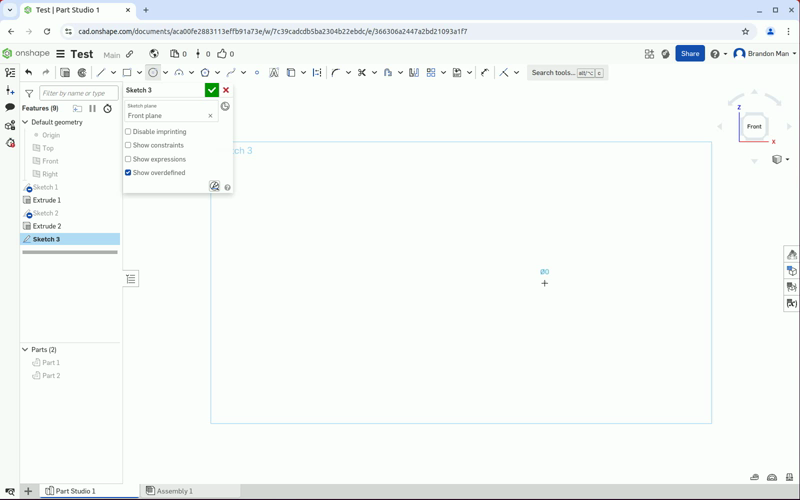
mouse_move(573, 282)
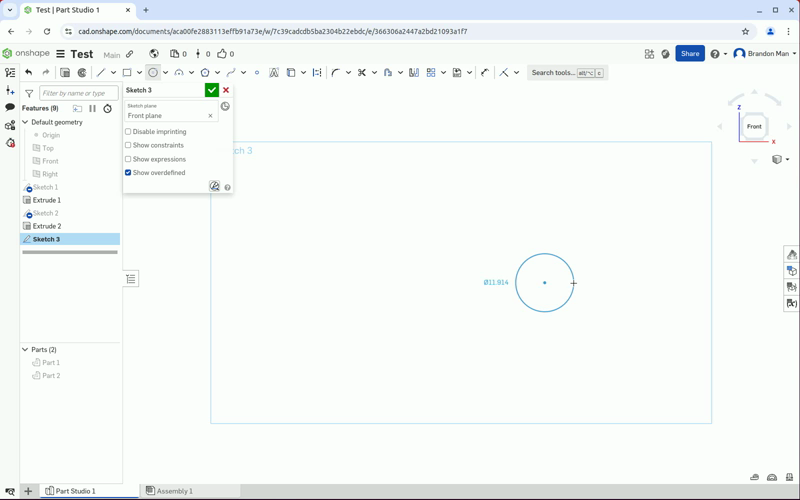
click(573, 282)
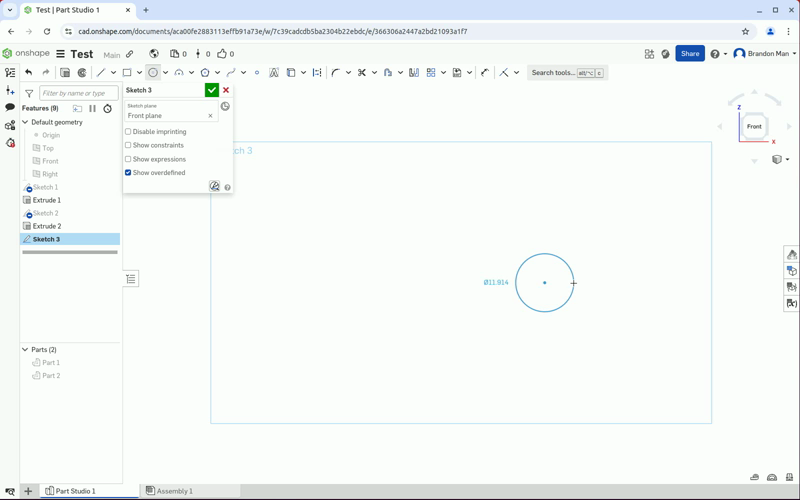
key(esc)
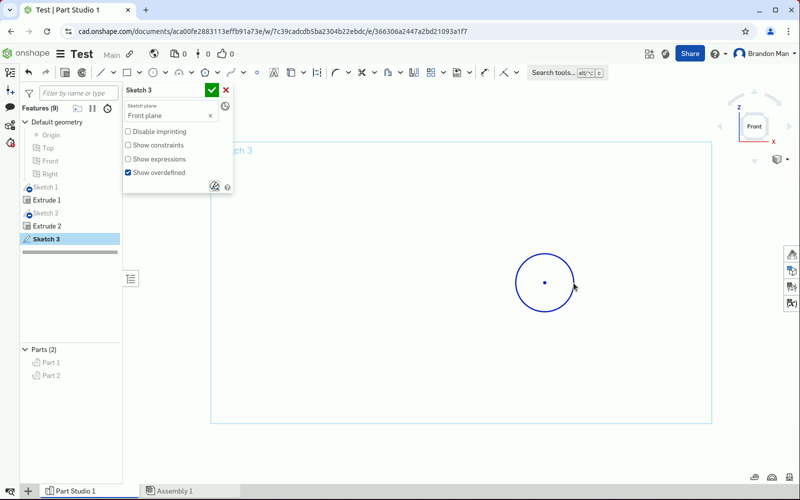
key(c)
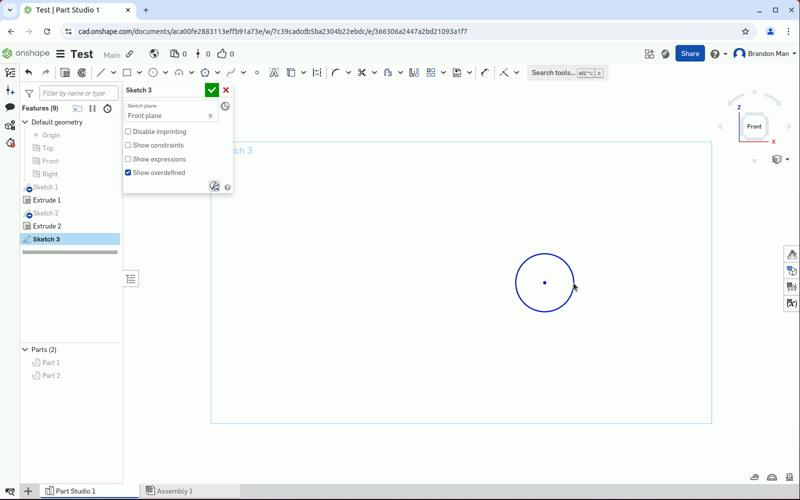
key_down(shift)
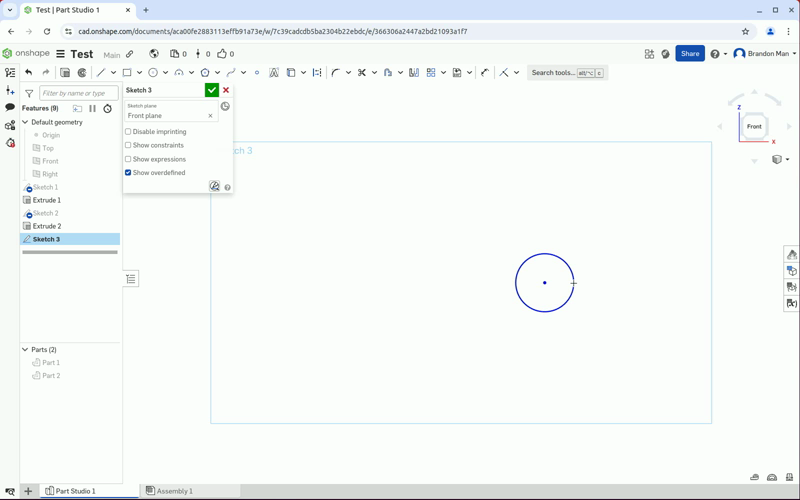
mouse_move(544, 282)
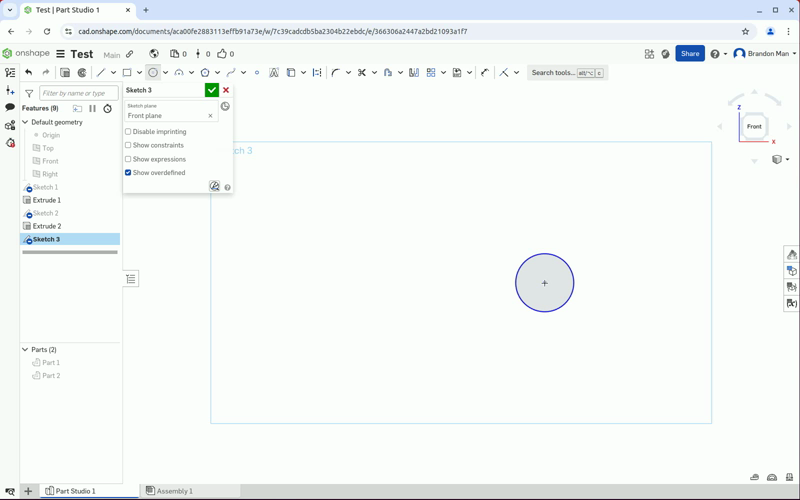
click(544, 282)
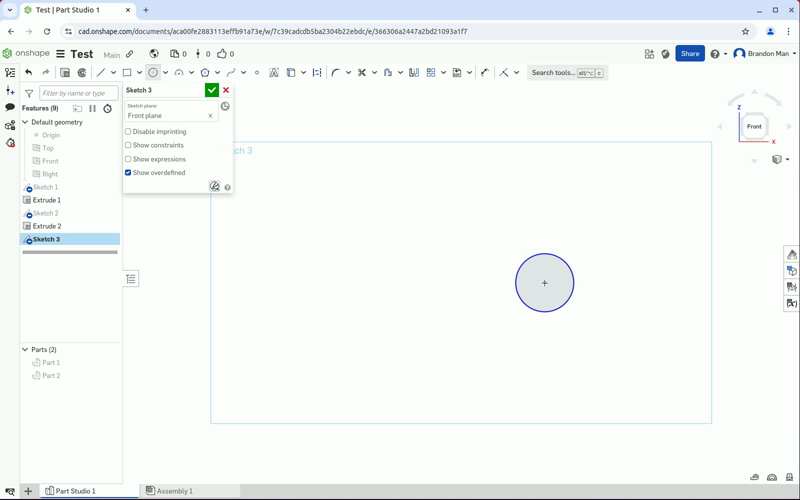
key_up(shift)
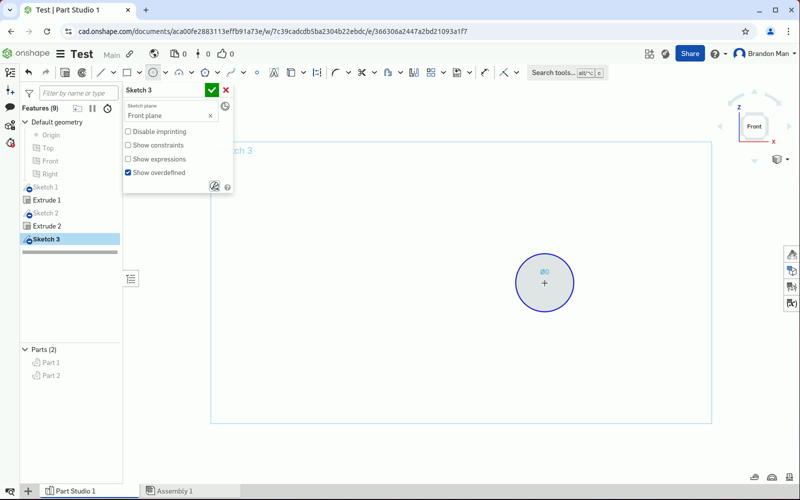
mouse_move(567, 282)
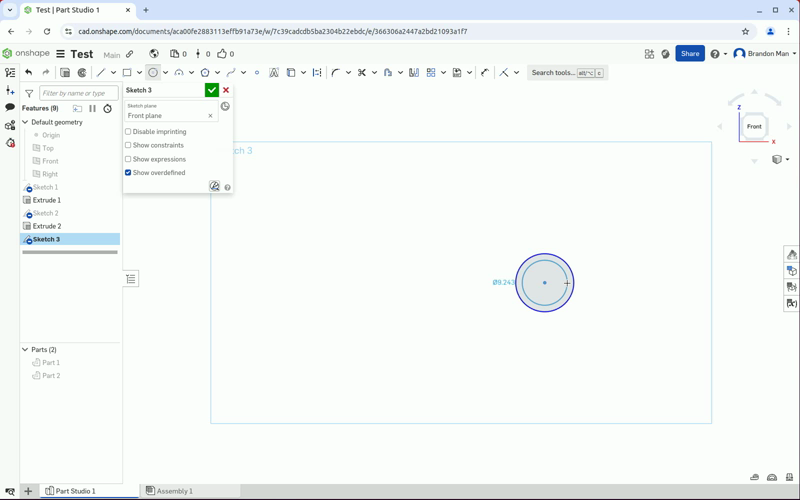
click(567, 282)
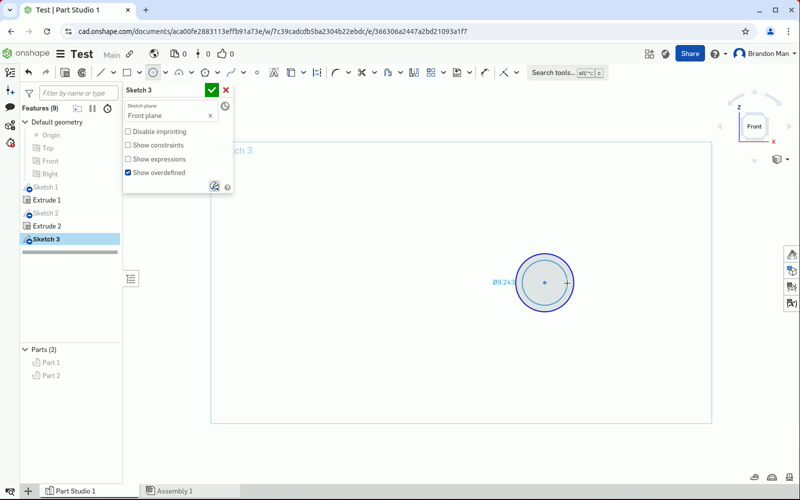
key(esc)
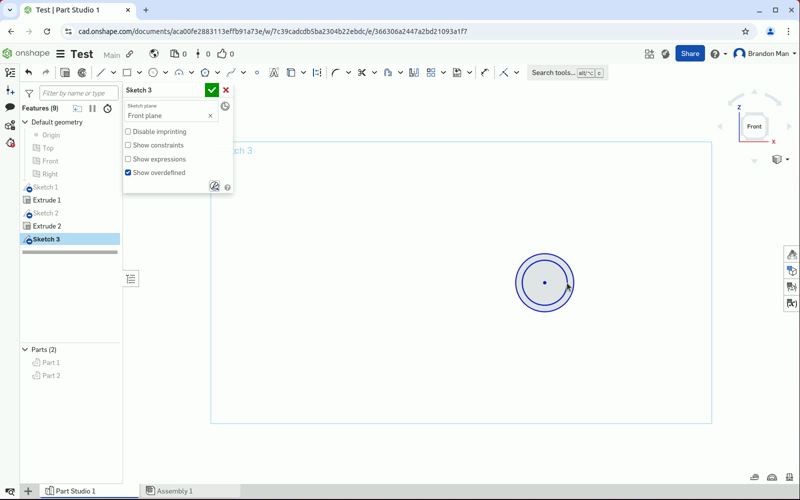
mouse_move(524, 297)
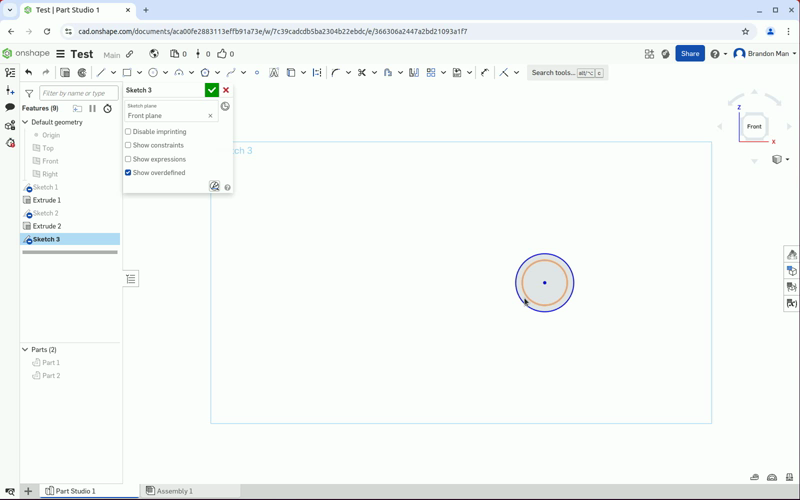
scroll(6)
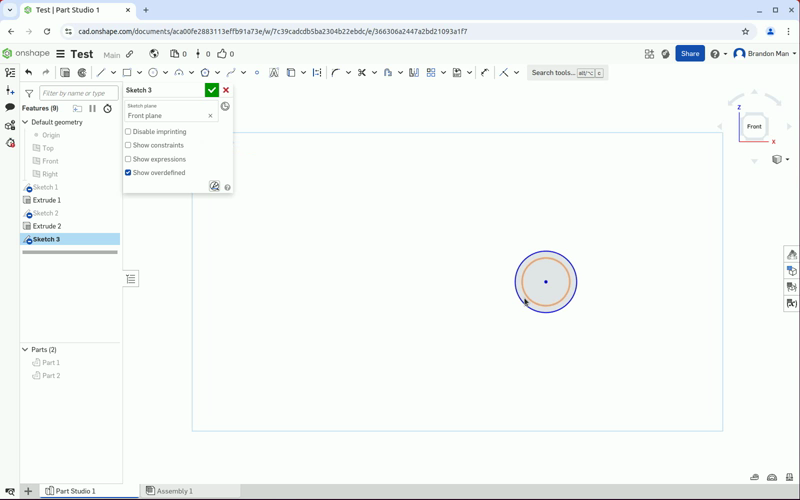
scroll(6)
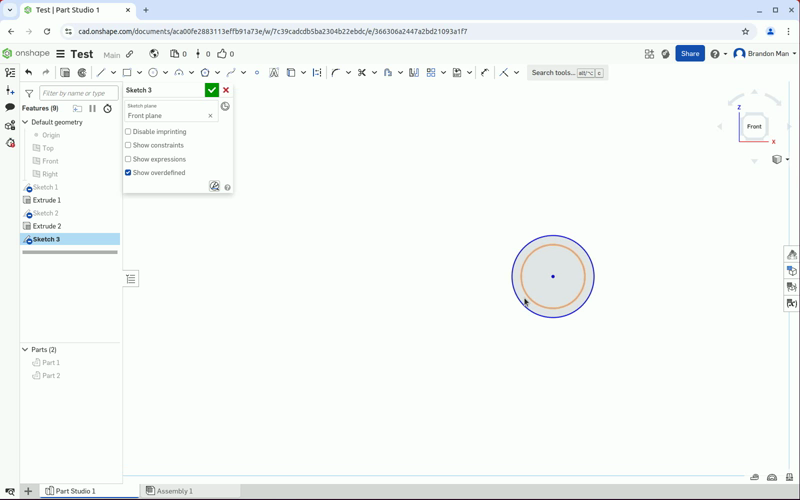
scroll(6)
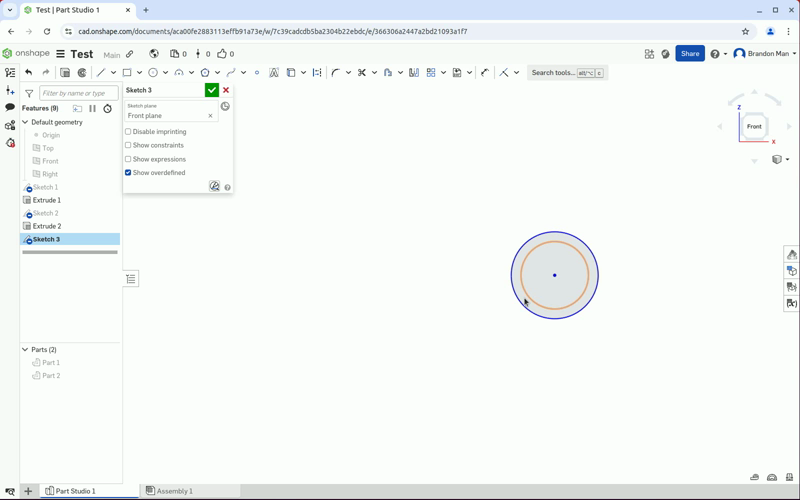
scroll(6)
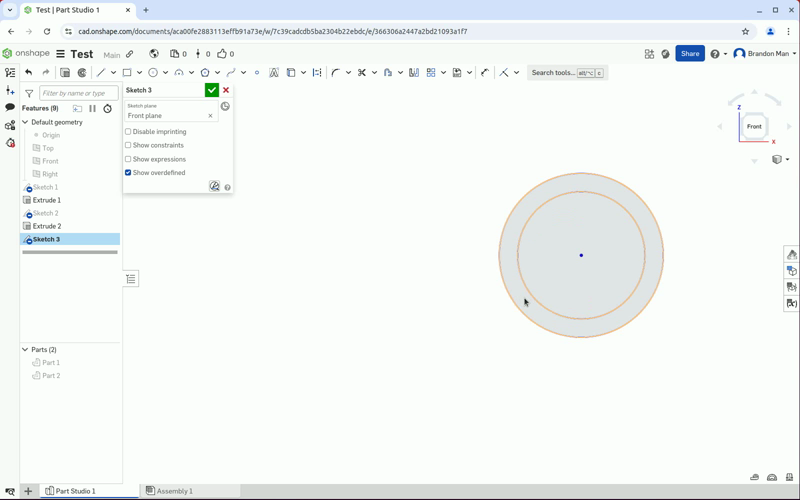
scroll(6)
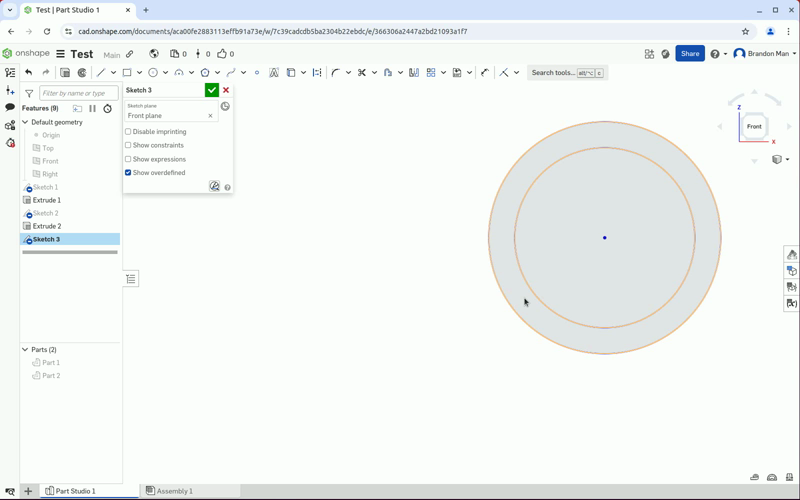
scroll(6)
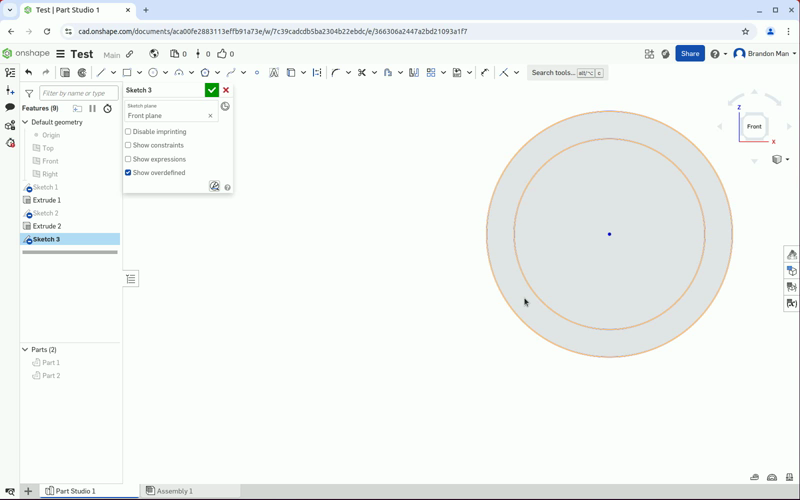
scroll(6)
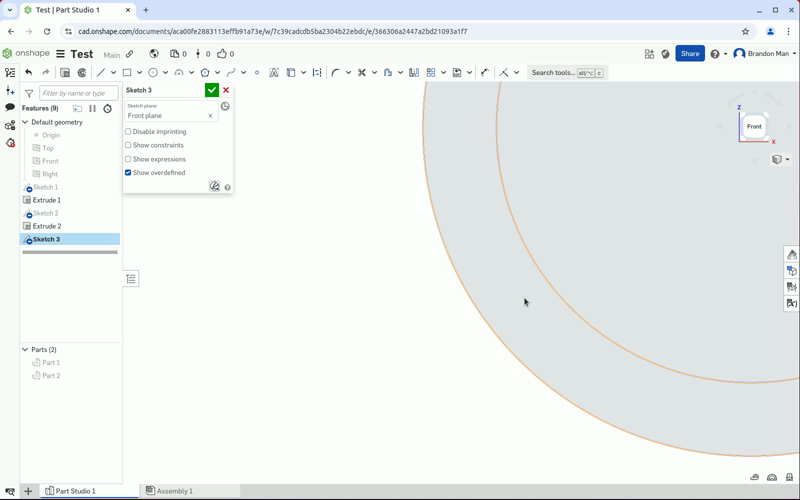
click(524, 297)
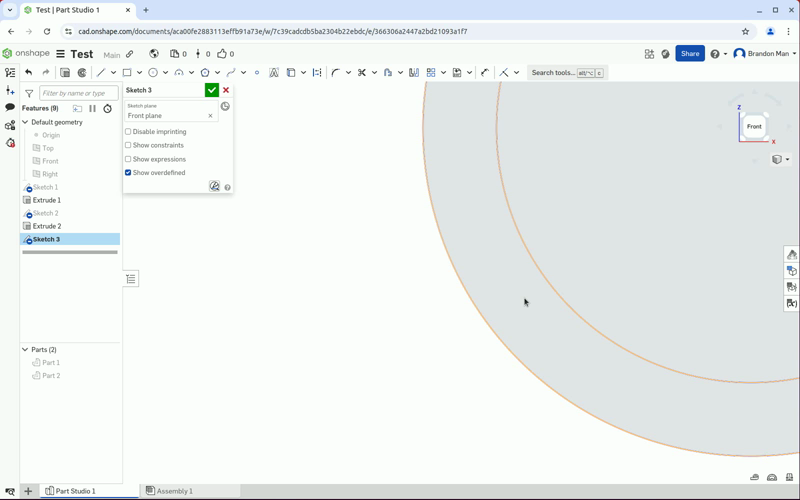
scroll(-6)
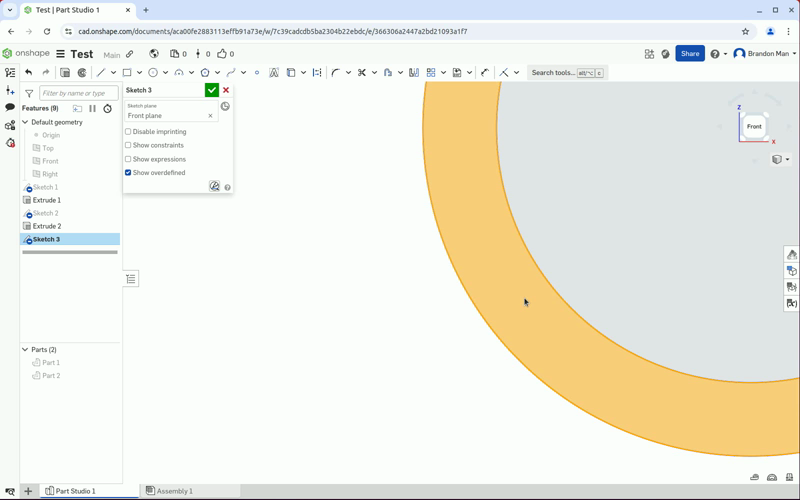
scroll(-6)
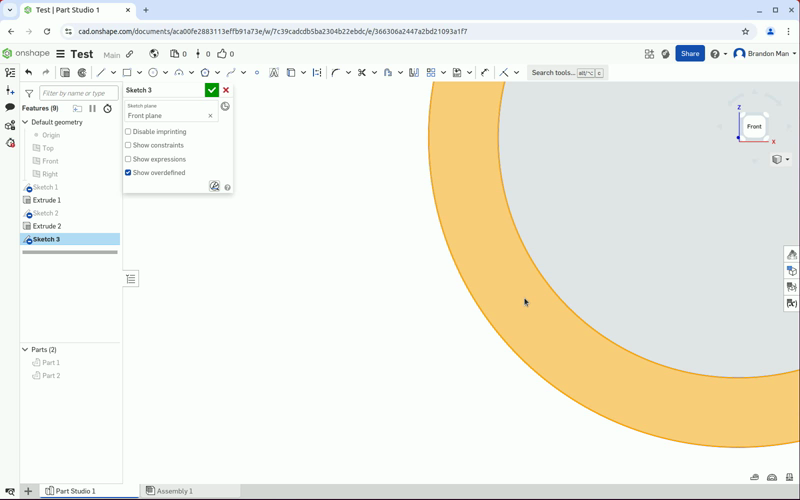
scroll(-6)
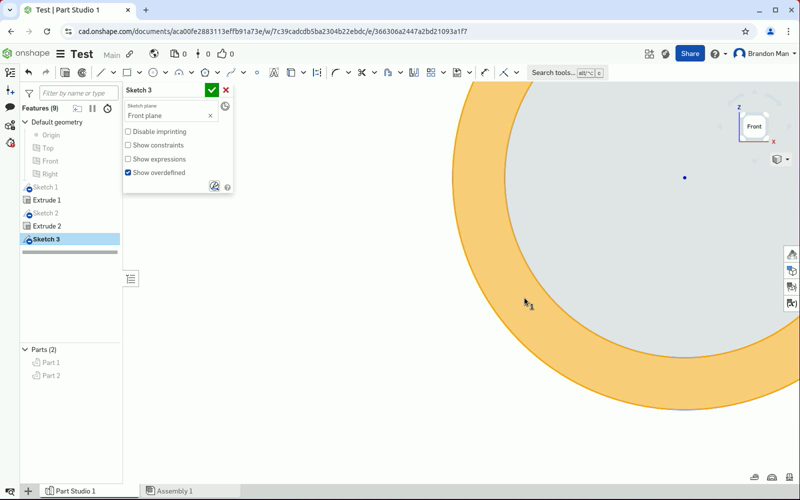
scroll(-6)
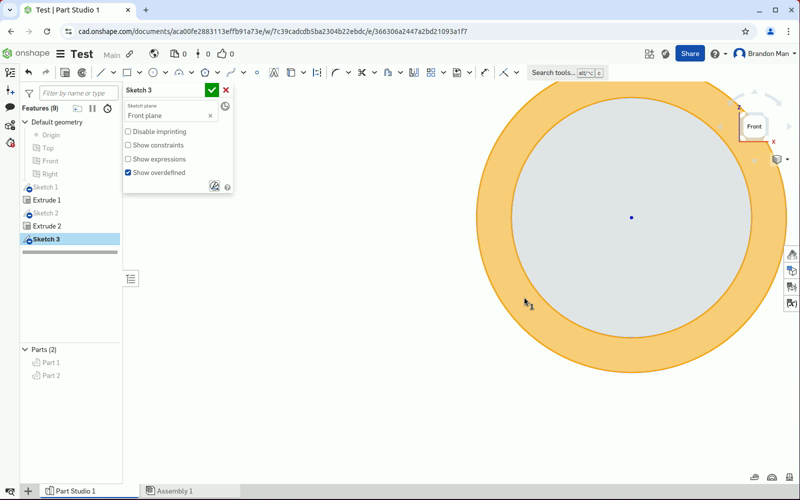
scroll(-6)
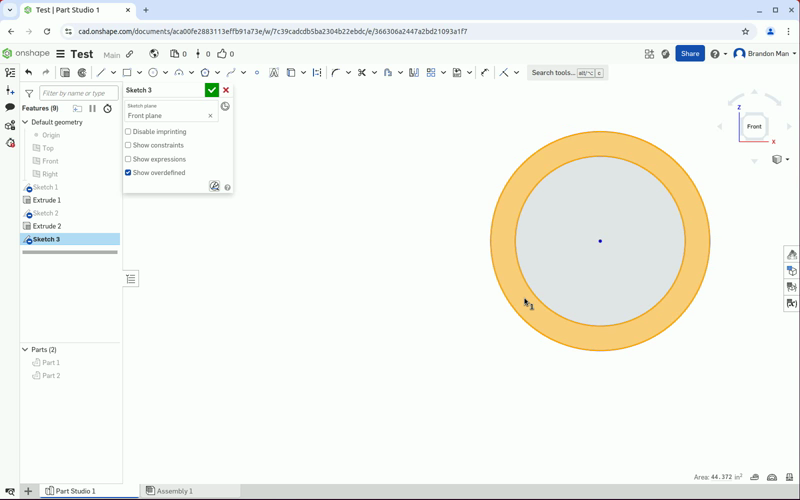
scroll(-6)
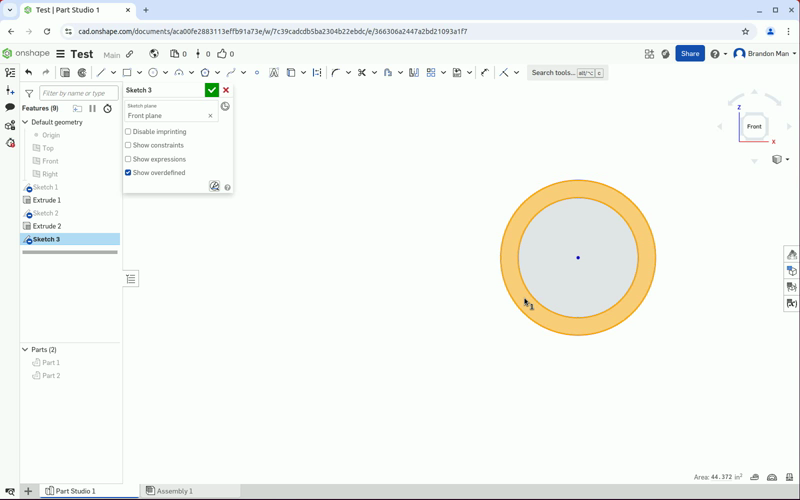
scroll(-6)
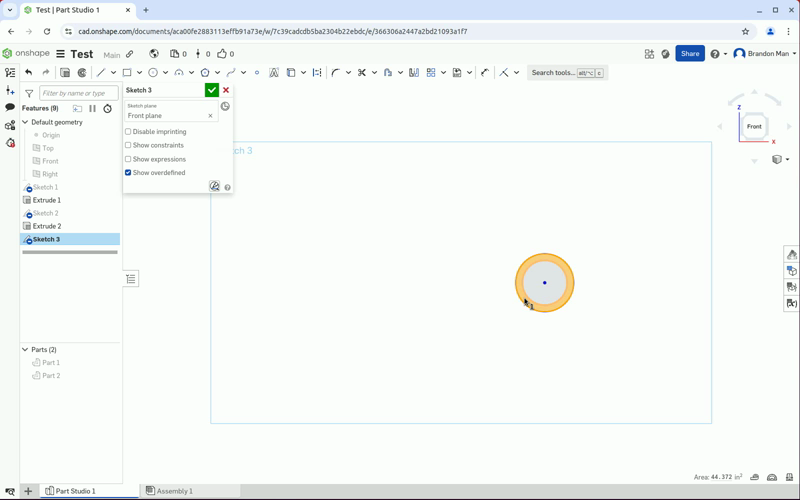
mouse_move(73, 352)
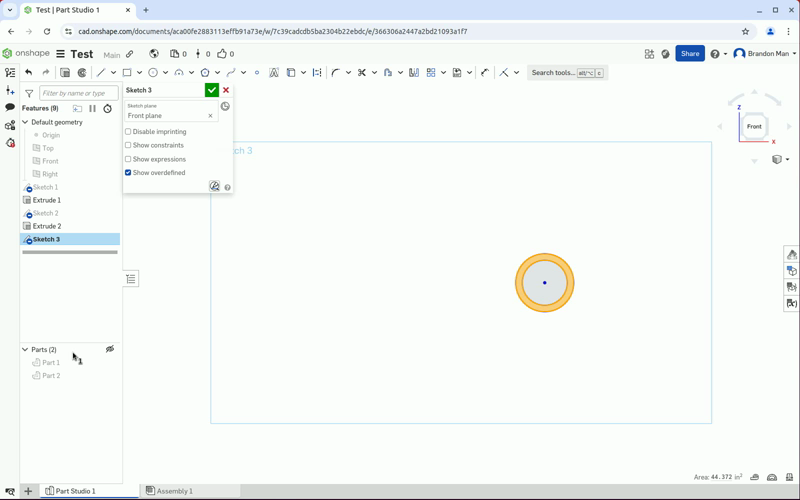
key(shift+y)
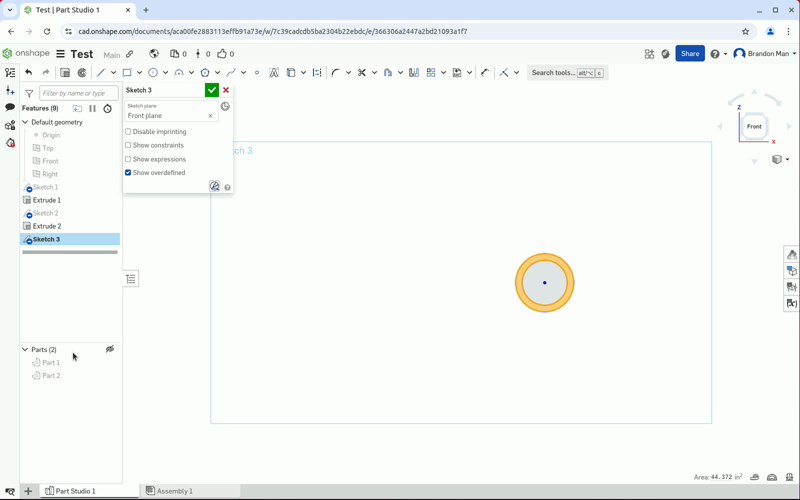
key(shift+e)
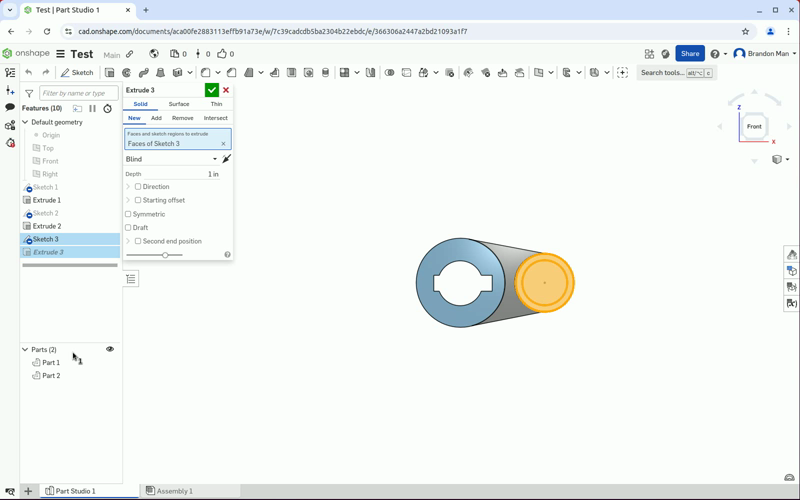
mouse_move(143, 106)
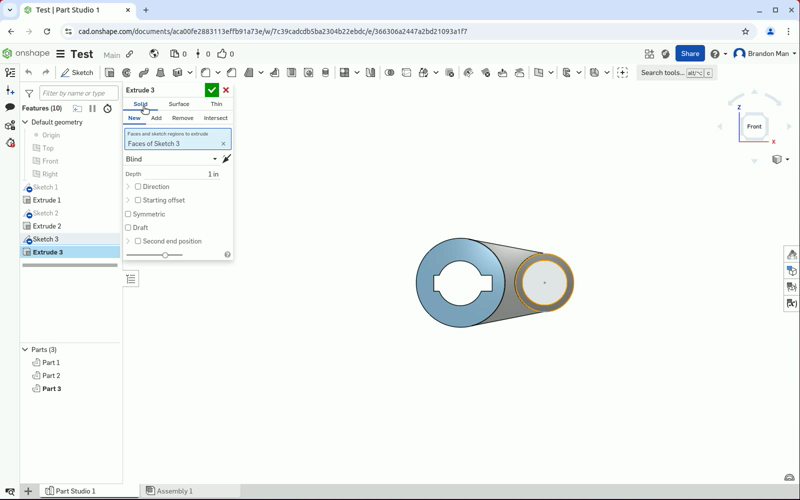
click(143, 106)
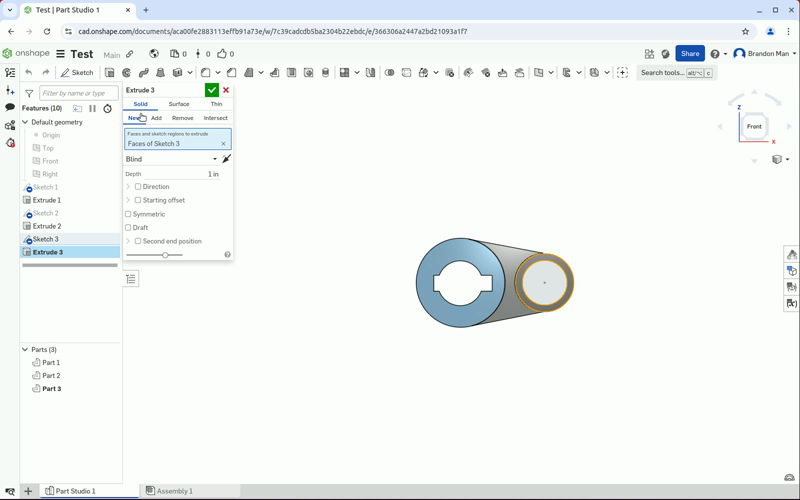
mouse_move(137, 120)
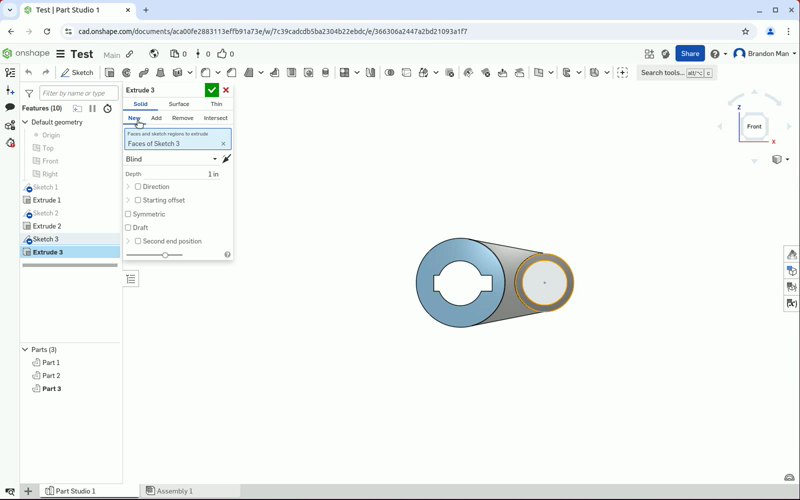
click(137, 120)
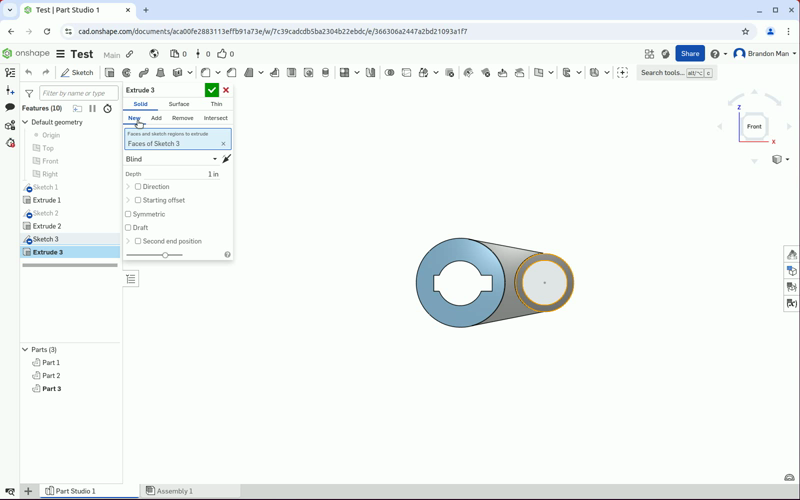
key(tab, 4)
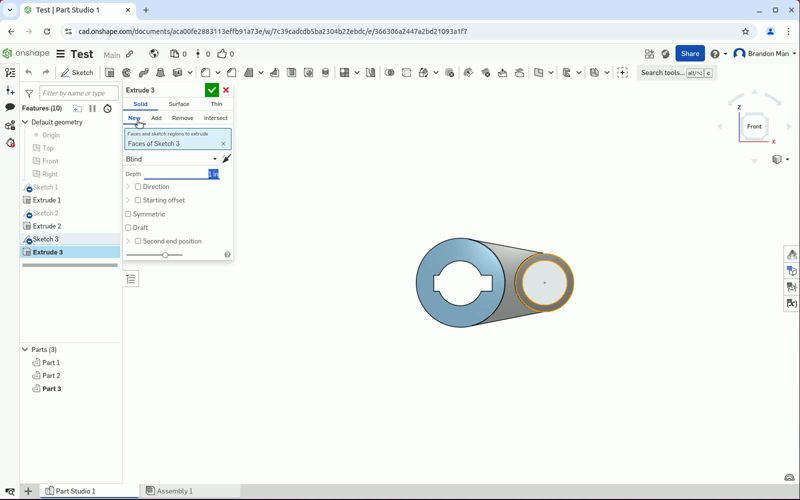
text(9.147)
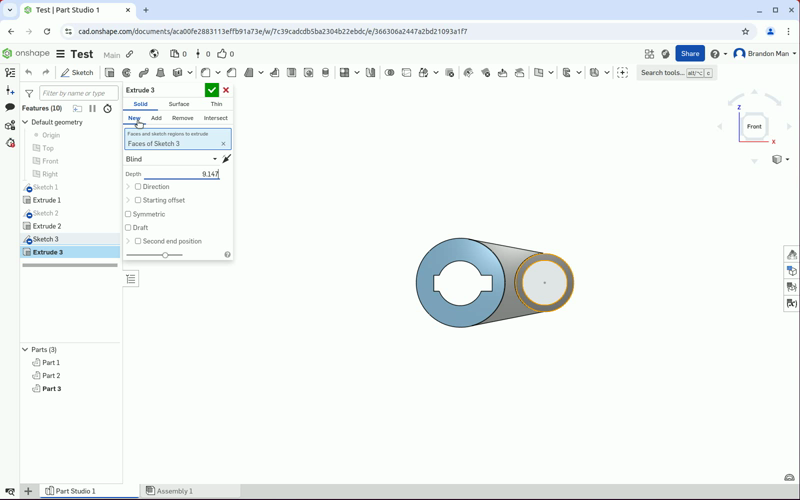
key(enter)
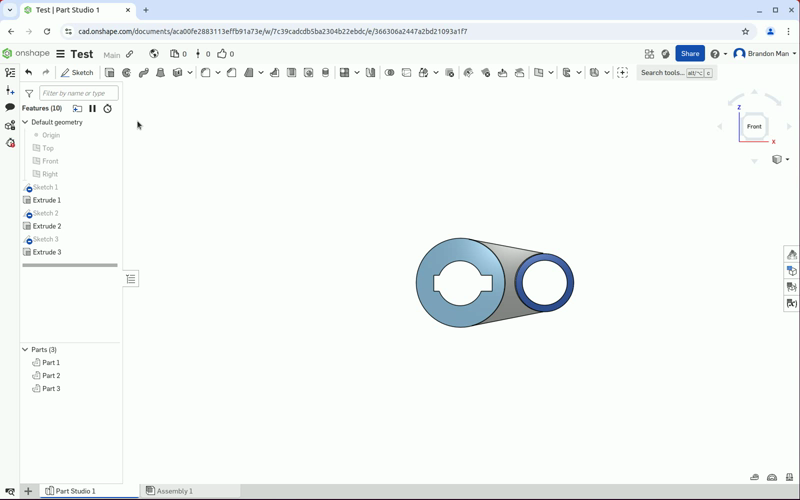
key(shift+h)
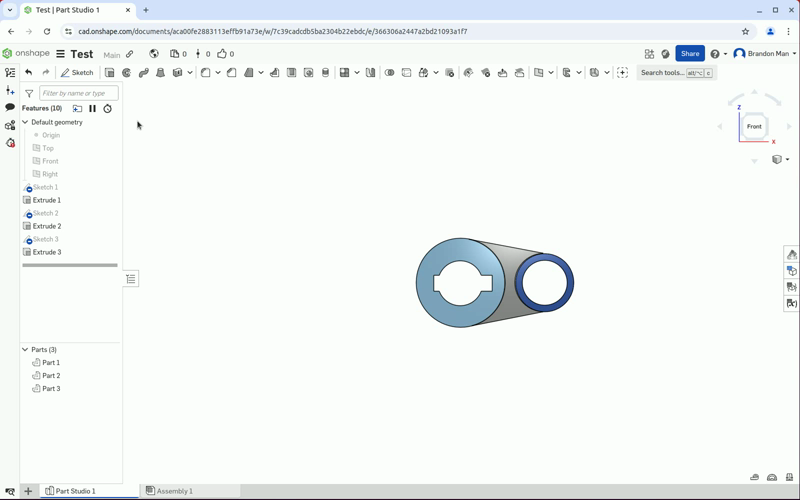
key(shift+h)
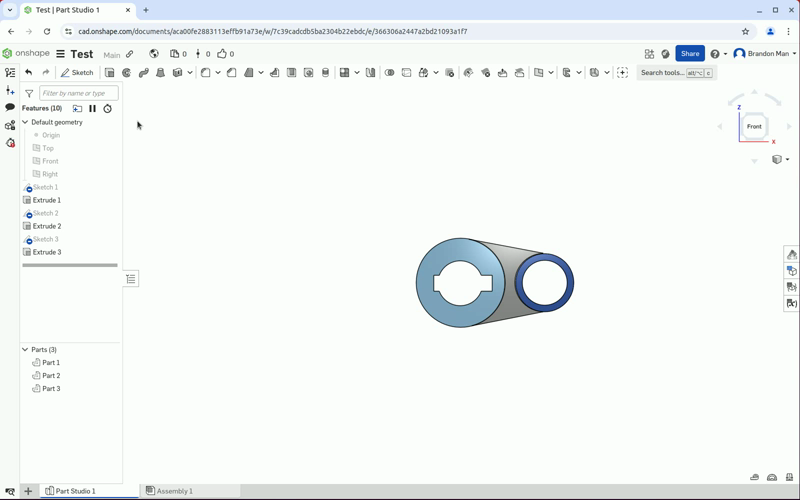
mouse_move(73, 189)
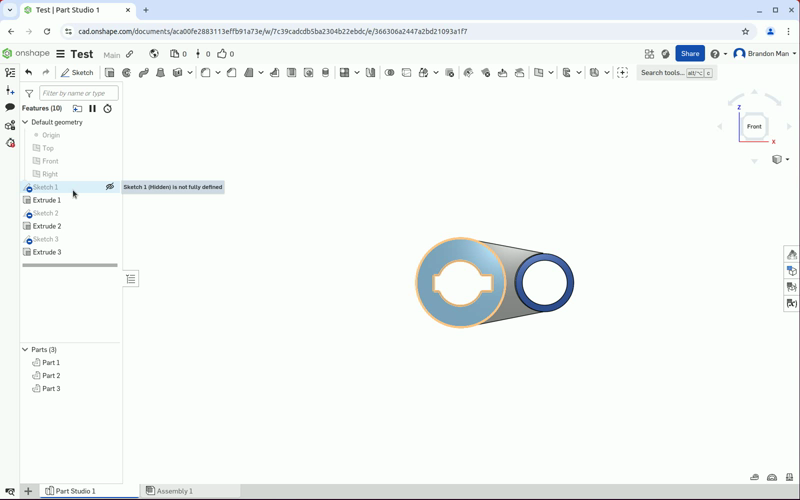
click(73, 189)
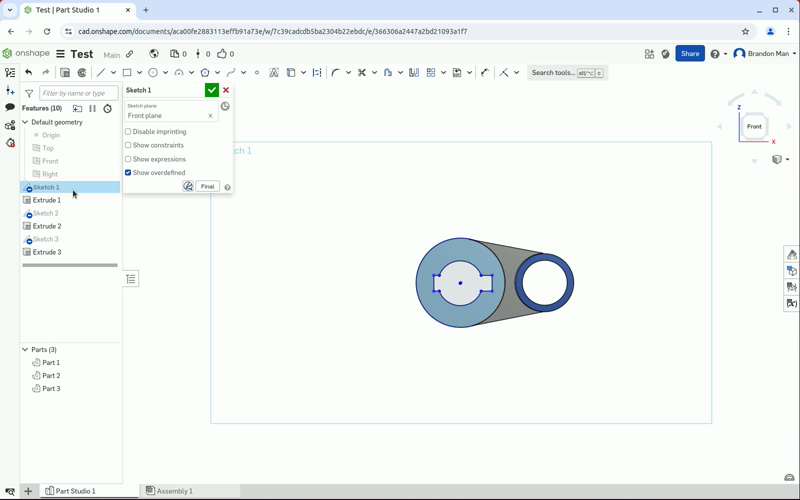
mouse_move(229, 92)
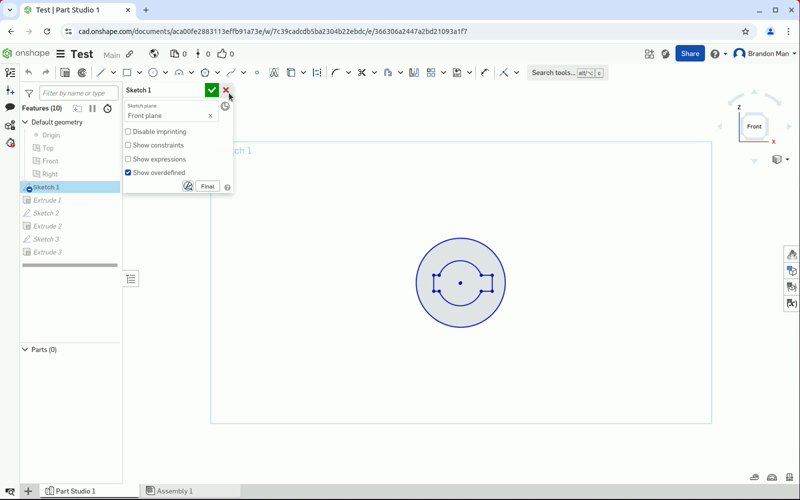
click(229, 92)
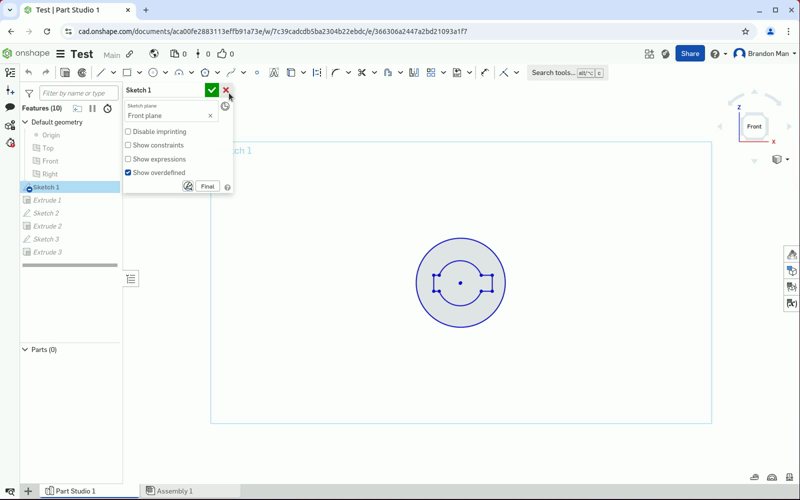
key(shift+s)
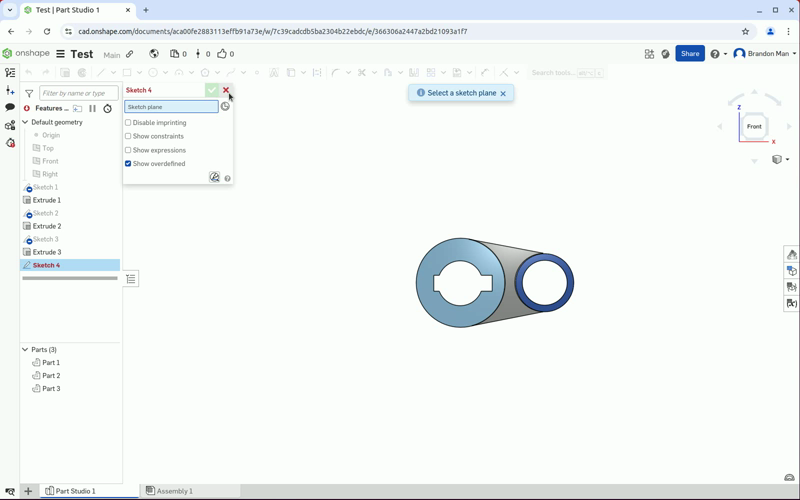
mouse_move(73, 163)
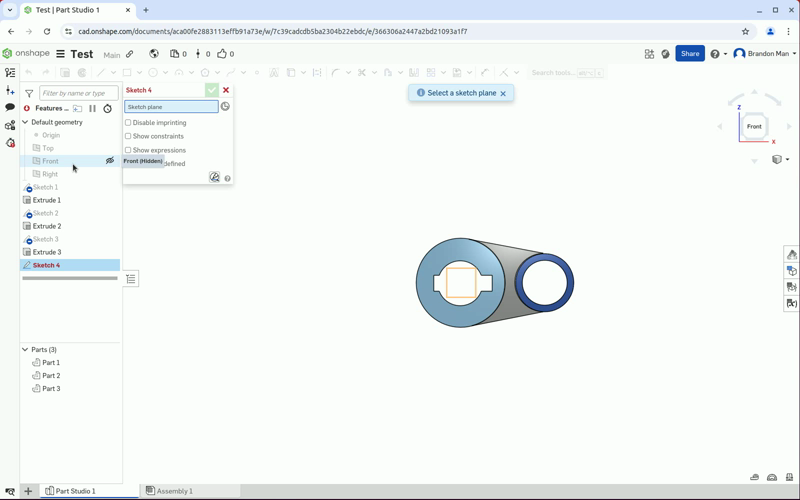
click(73, 163)
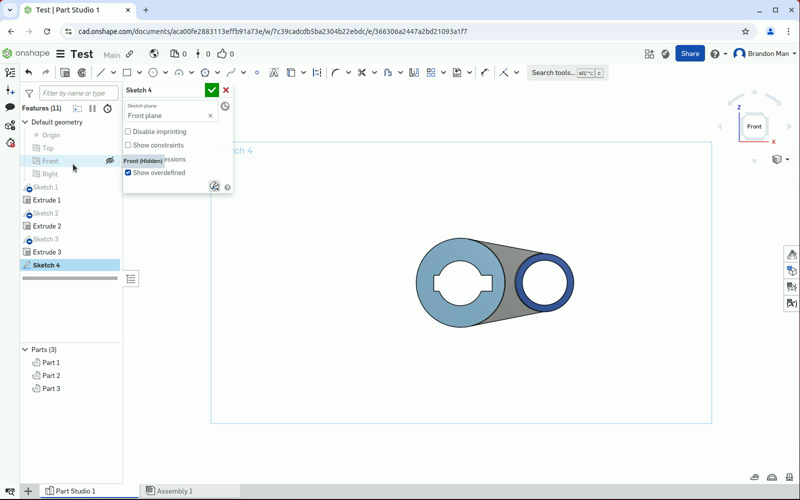
mouse_move(73, 352)
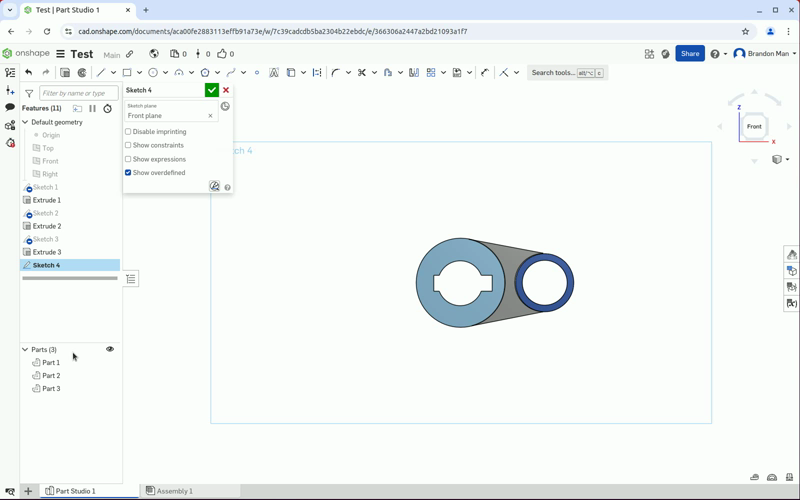
key(y)
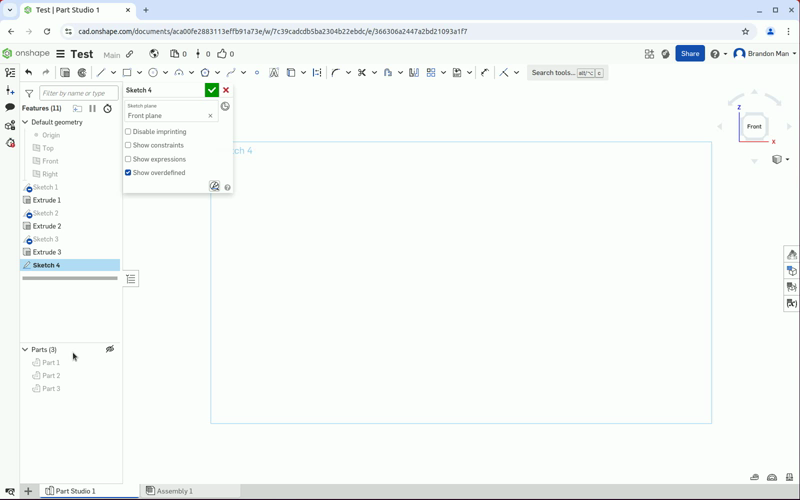
key(l)
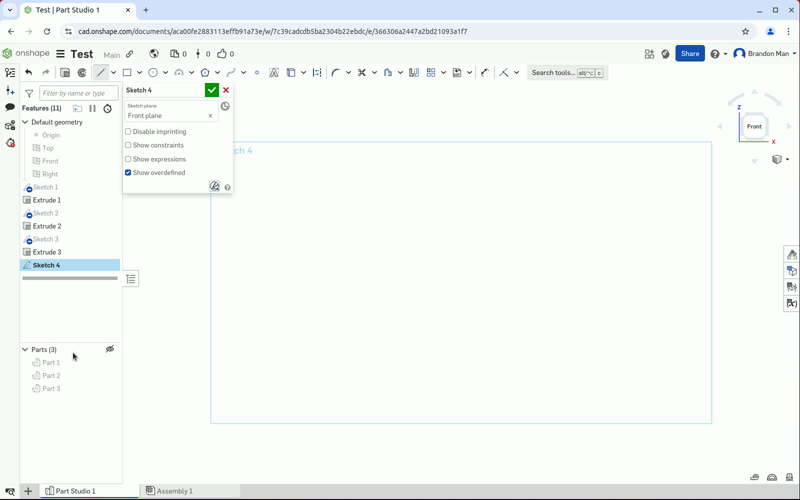
key_down(shift)
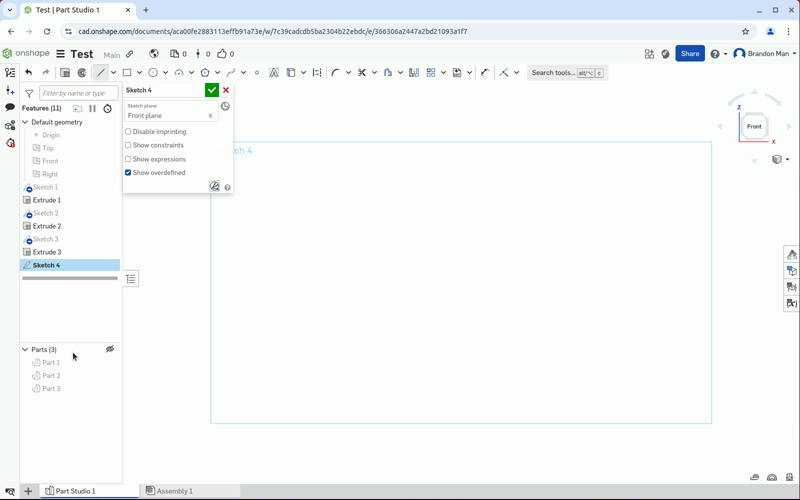
mouse_move(433, 291)
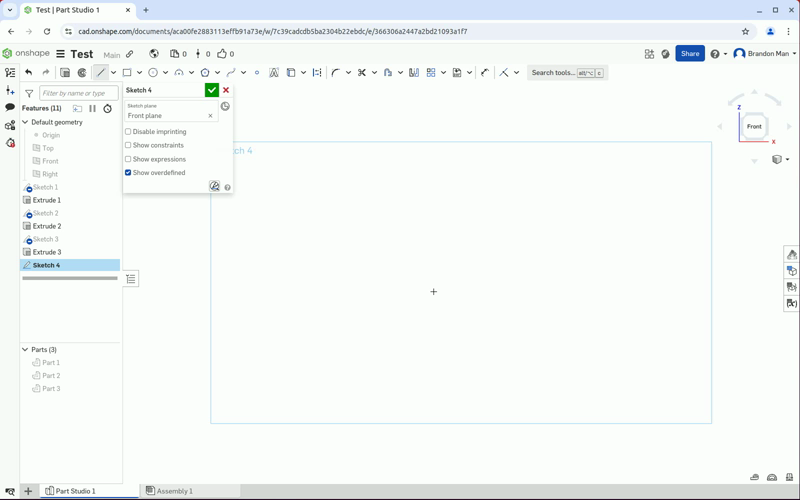
click(433, 291)
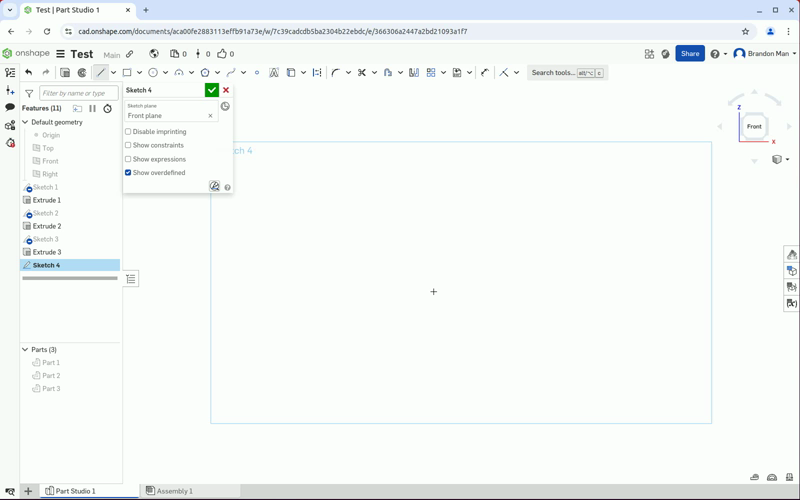
key_up(shift)
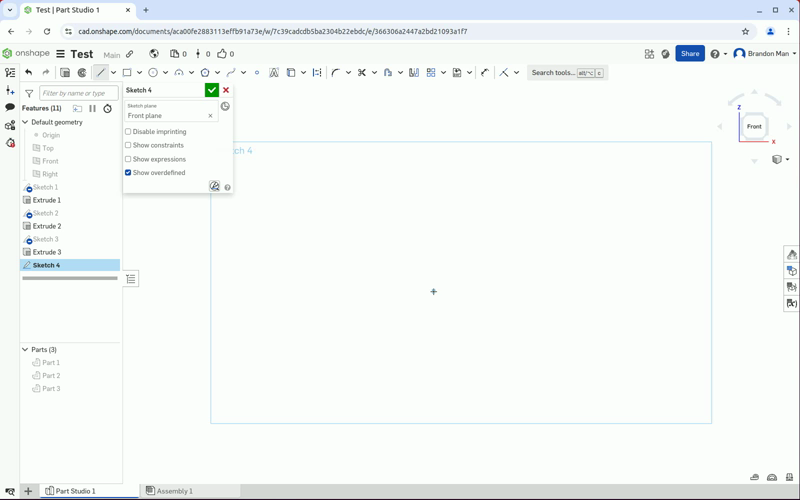
key_down(shift)
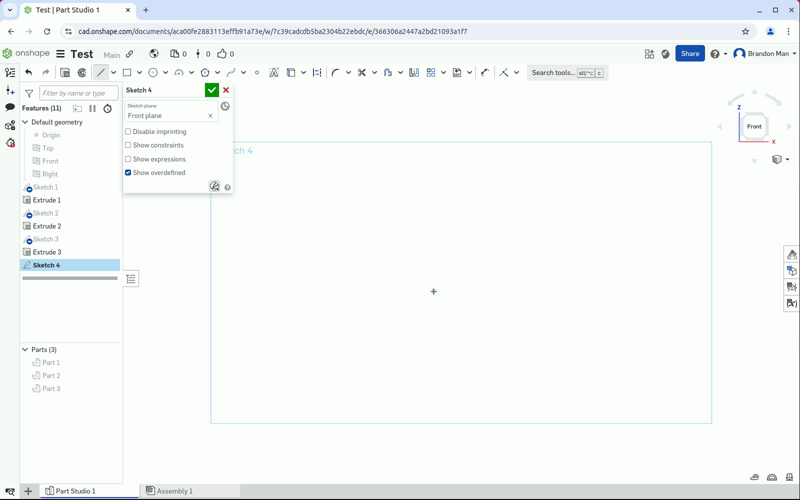
mouse_move(463, 291)
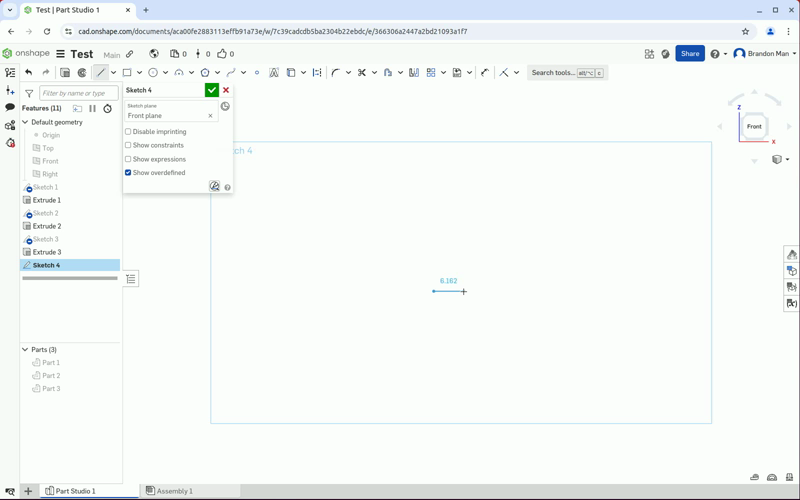
mouse_move(440, 291)
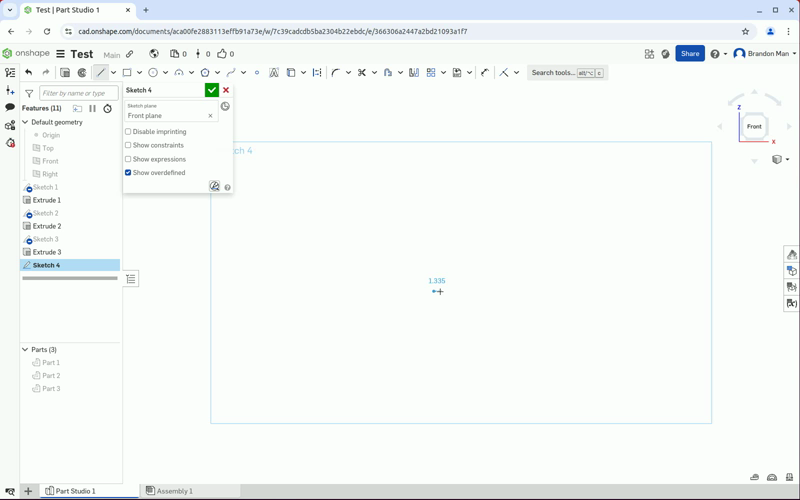
scroll(6)
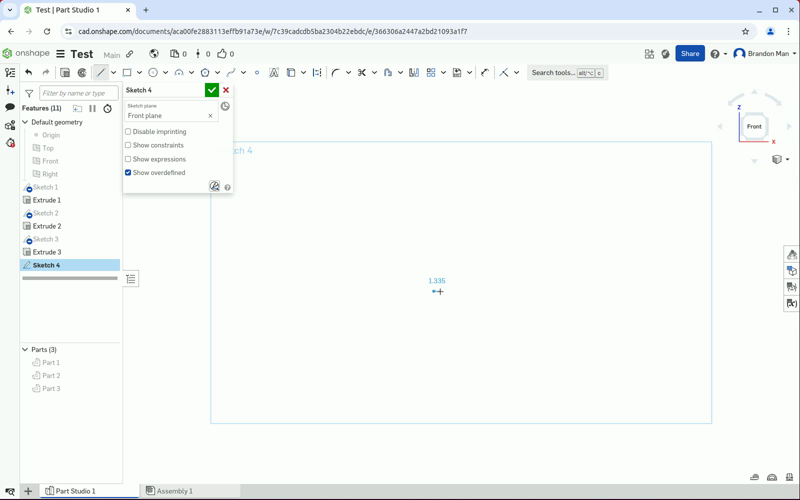
scroll(6)
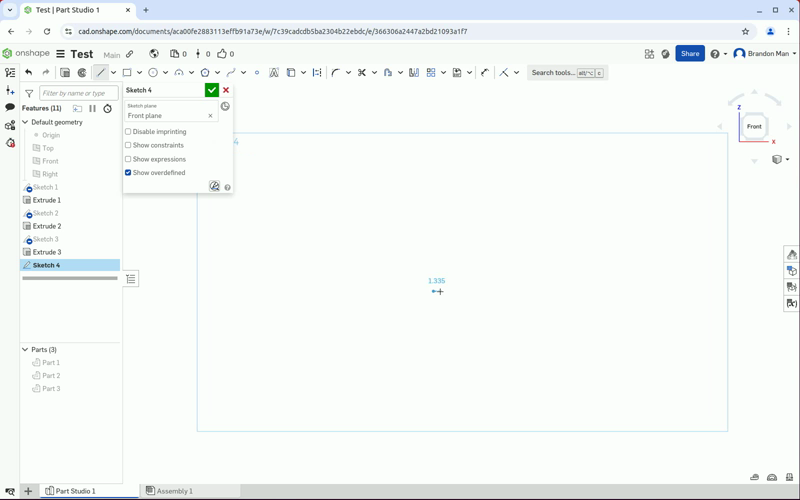
scroll(6)
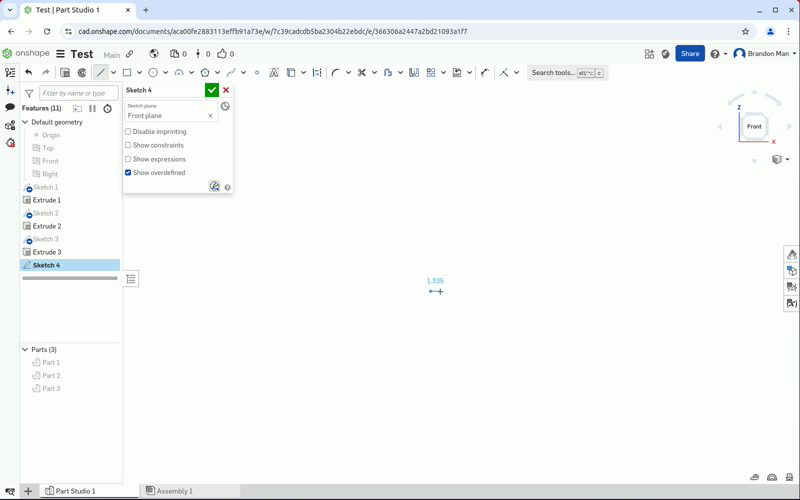
scroll(6)
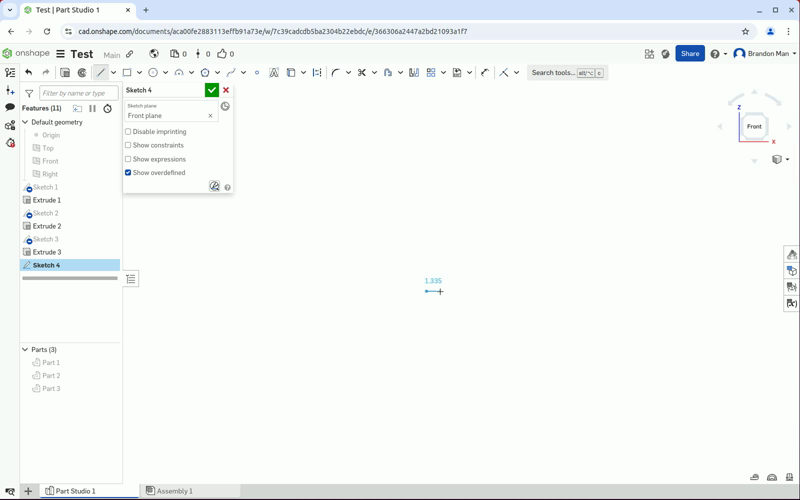
scroll(6)
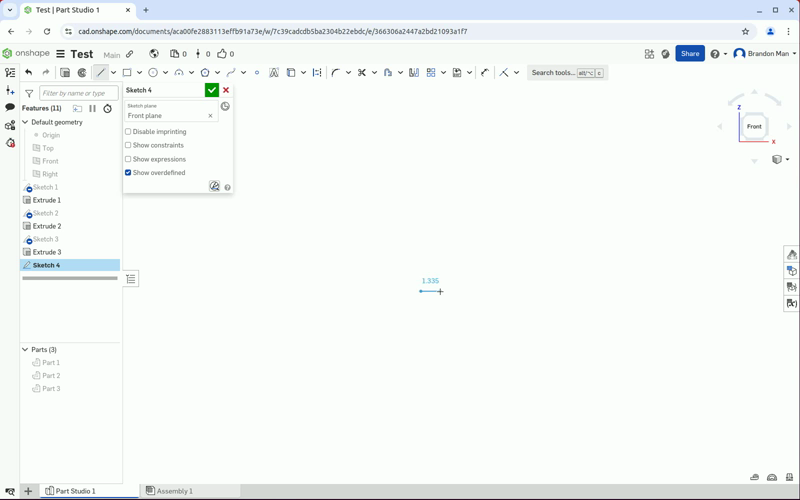
scroll(6)
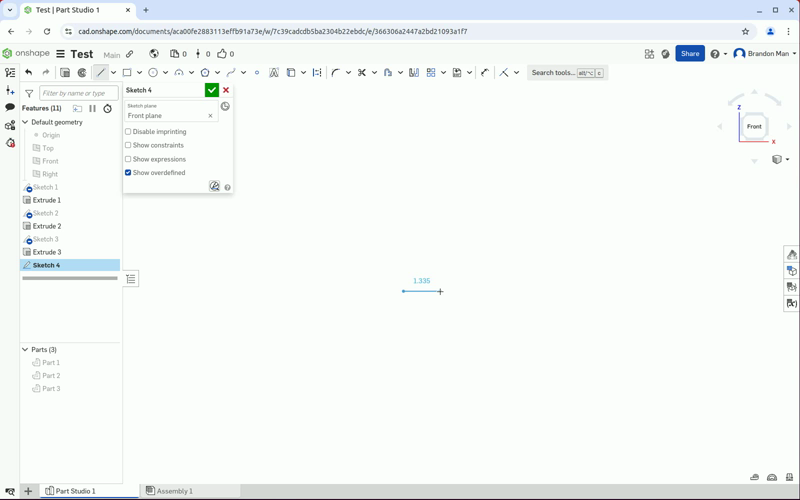
scroll(6)
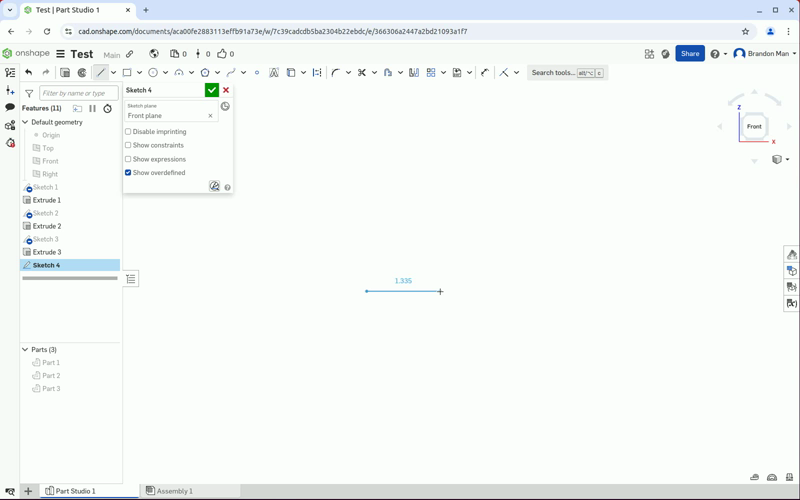
click(440, 291)
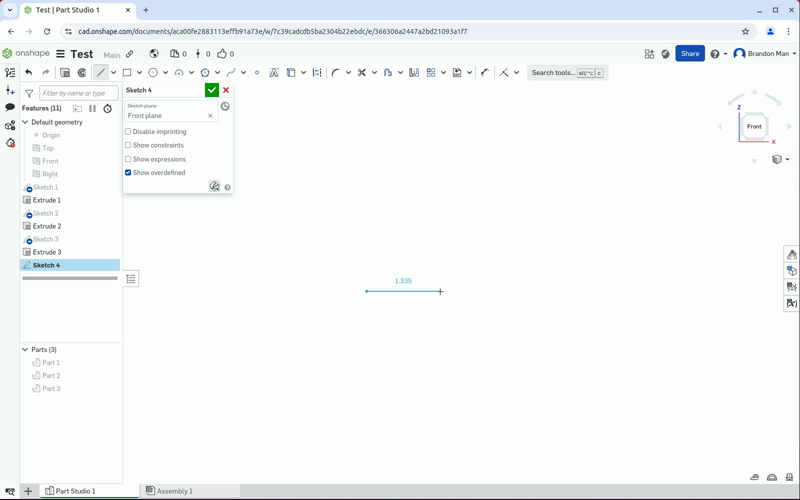
scroll(-6)
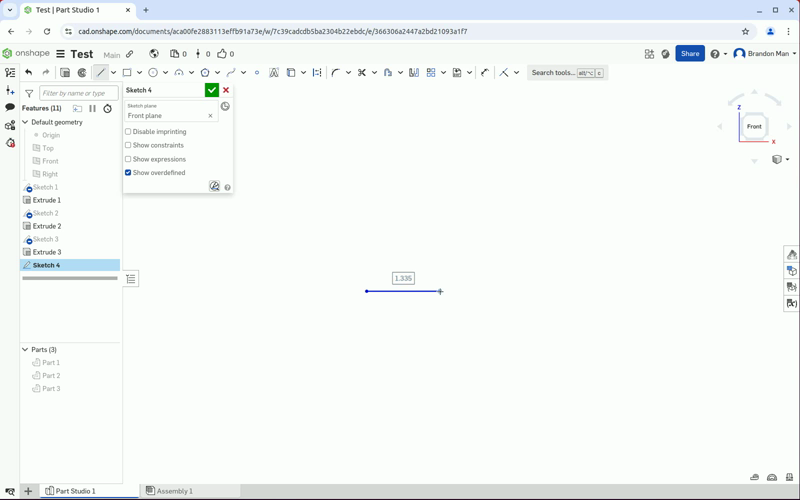
scroll(-6)
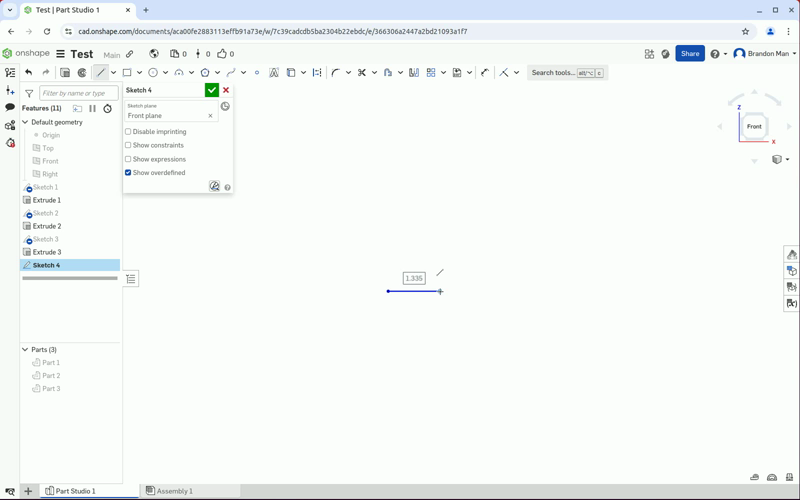
scroll(-6)
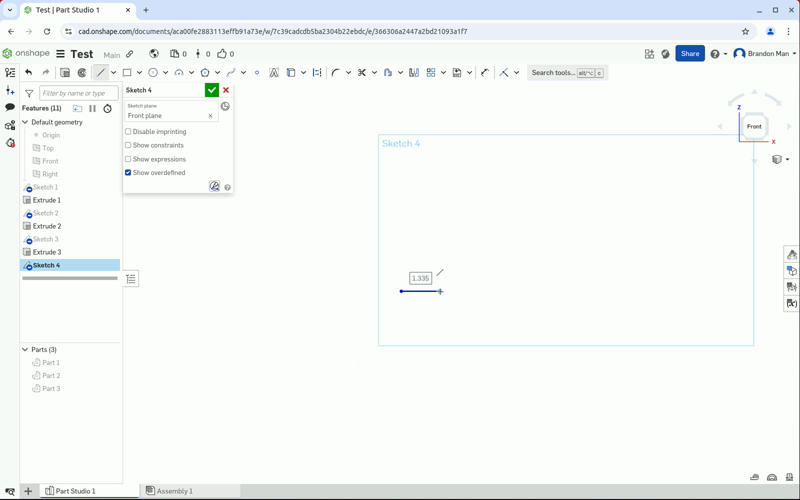
scroll(-6)
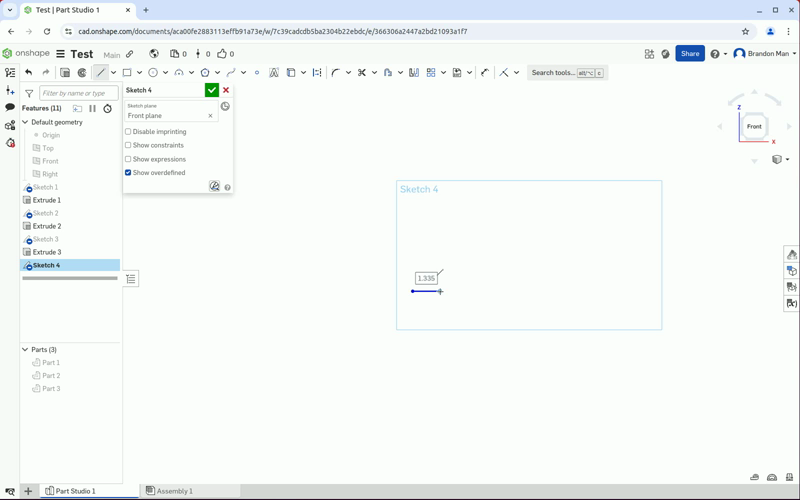
scroll(-6)
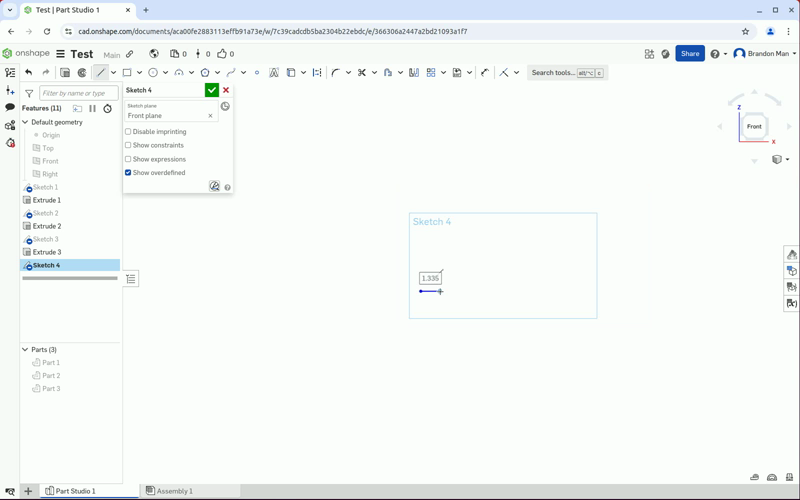
scroll(-6)
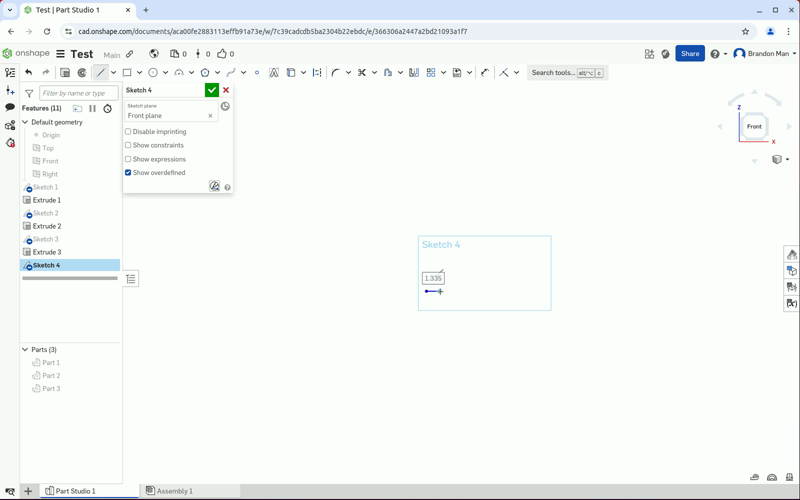
scroll(-6)
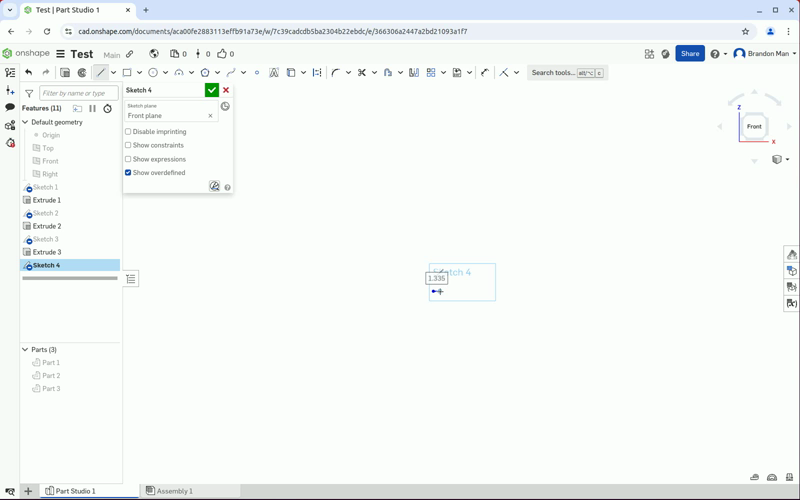
key_up(shift)
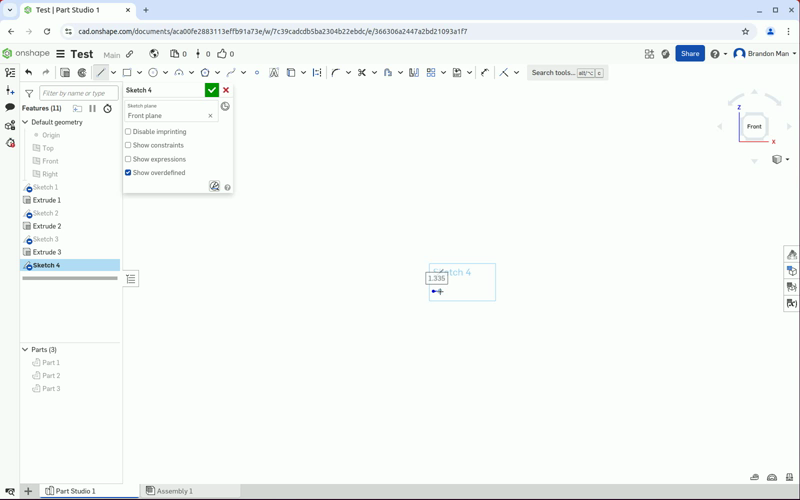
key(esc)
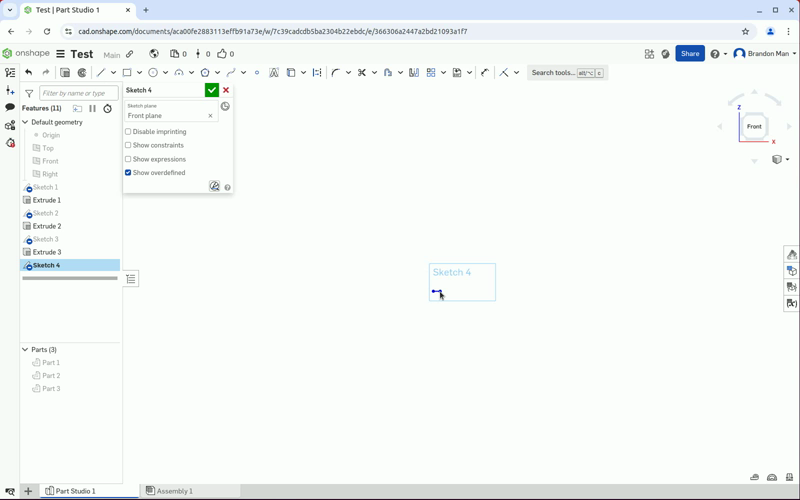
key(a)
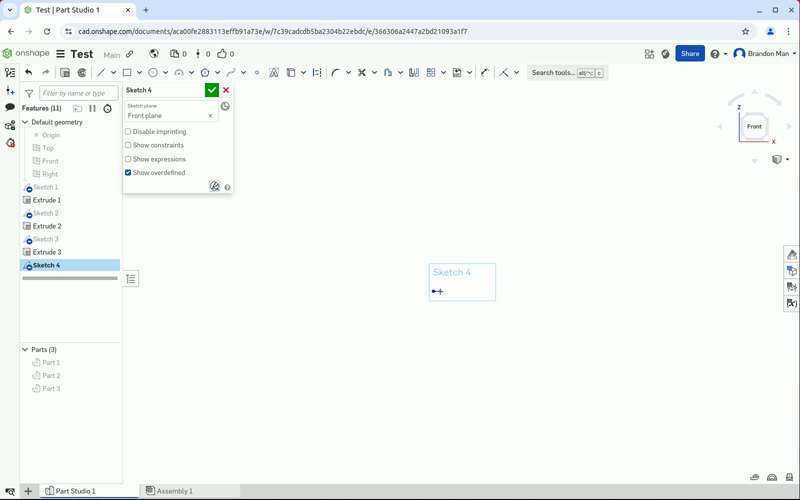
mouse_move(440, 291)
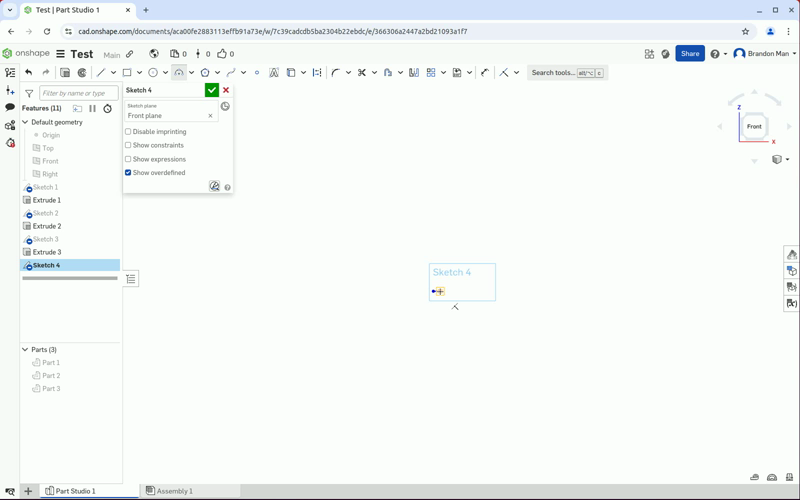
click(440, 291)
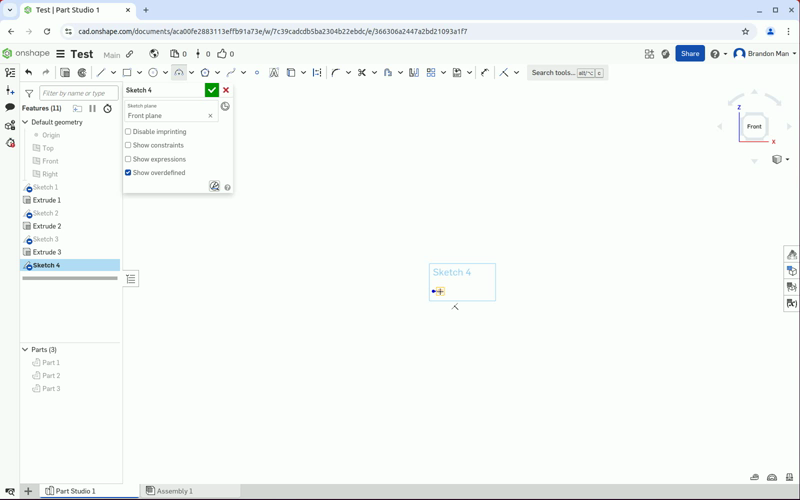
key_down(shift)
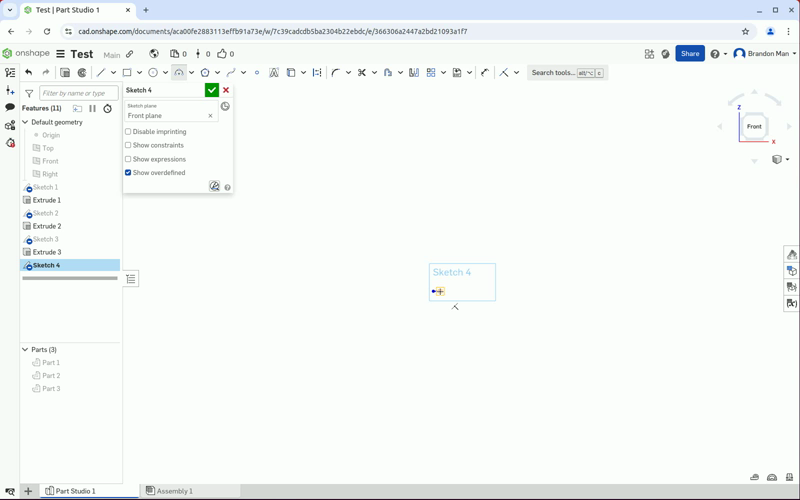
mouse_move(440, 274)
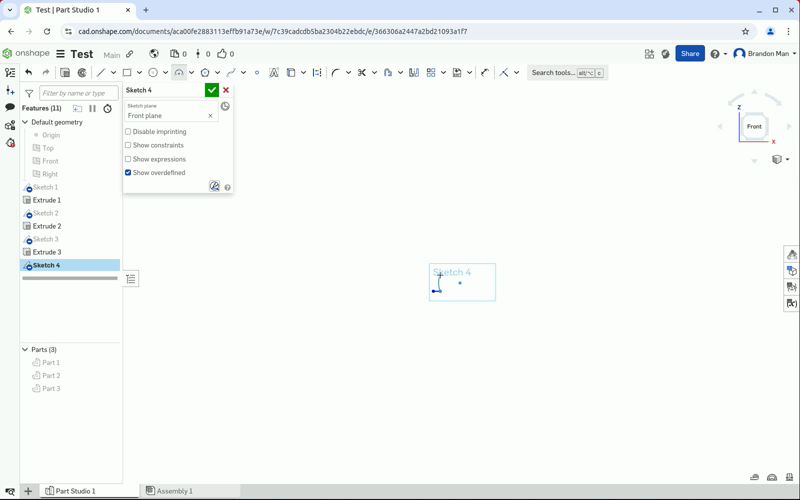
click(440, 274)
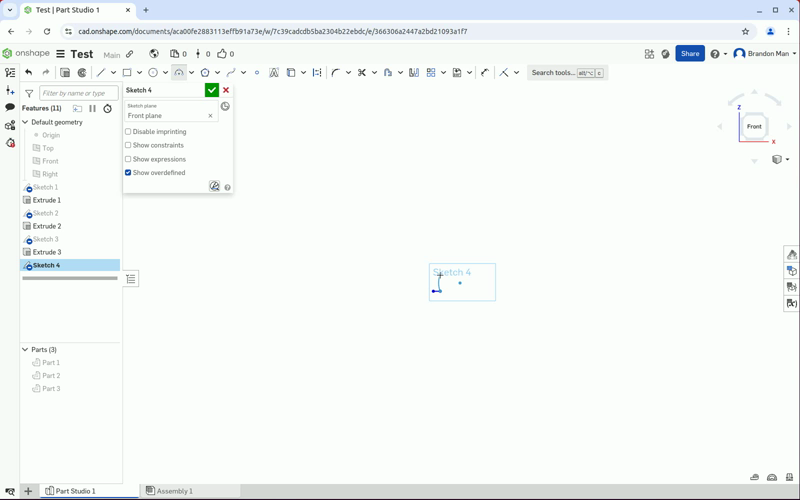
mouse_move(438, 282)
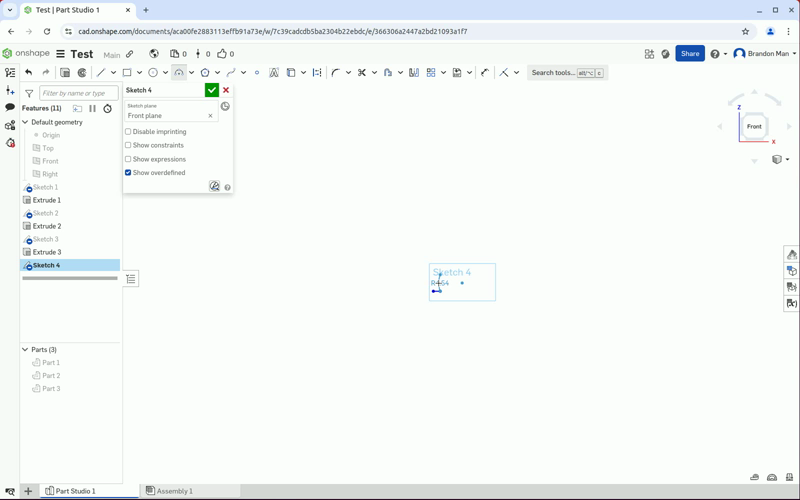
click(438, 282)
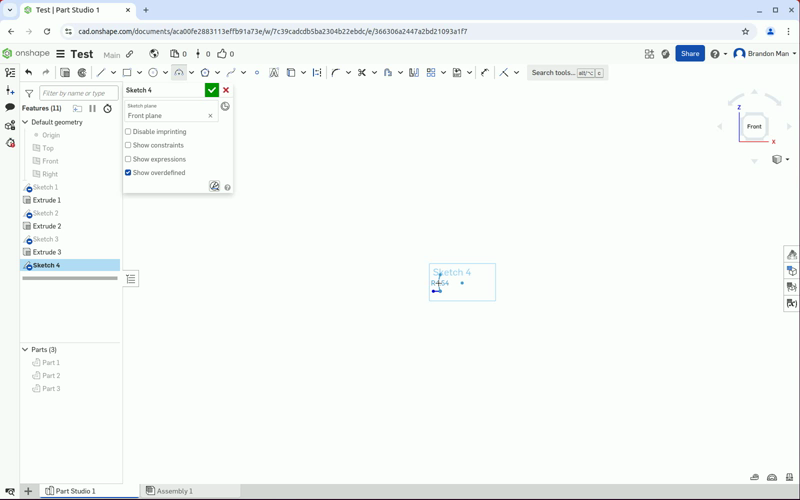
key_up(shift)
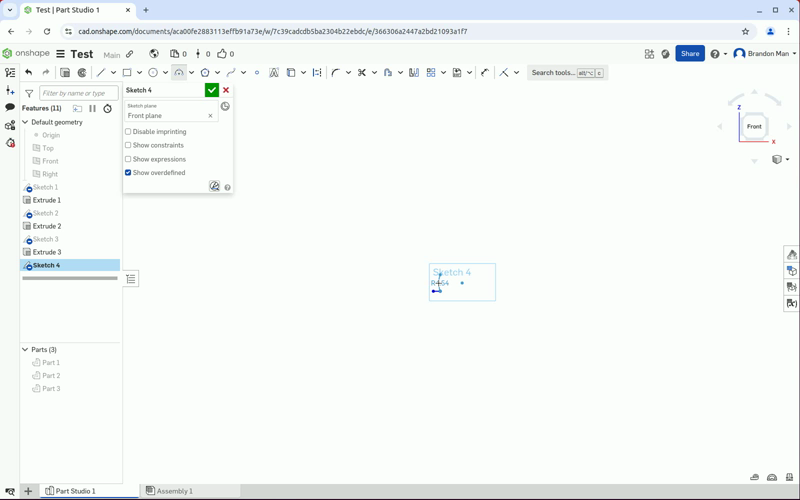
key(esc)
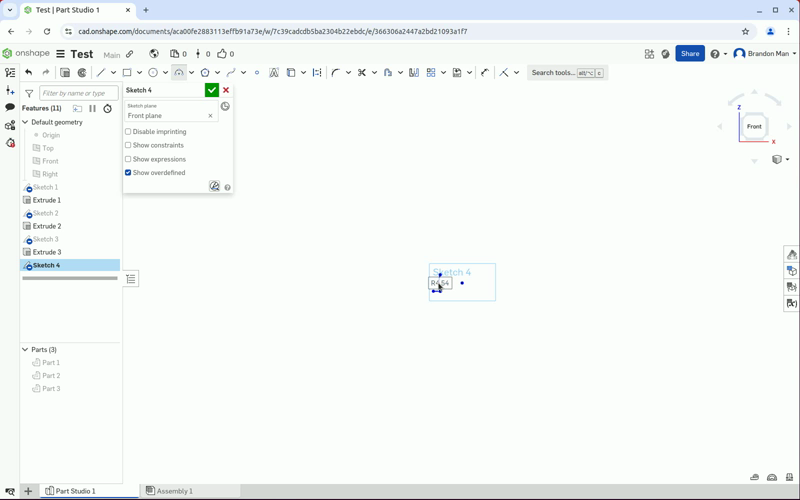
key(l)
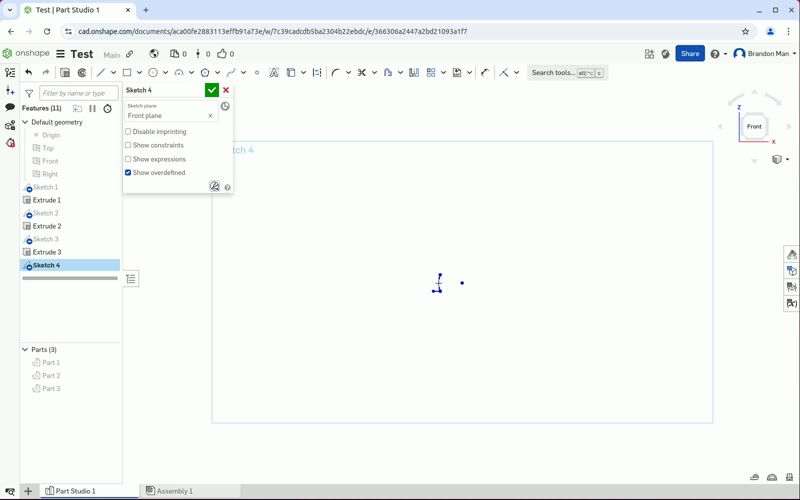
mouse_move(440, 274)
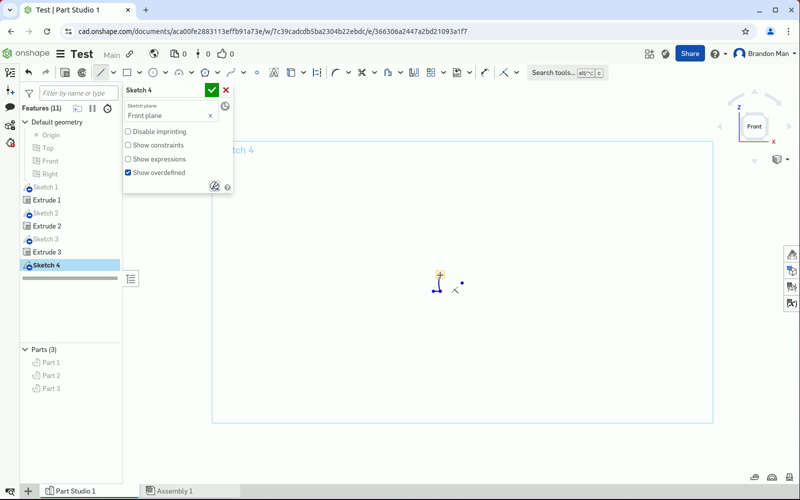
click(440, 274)
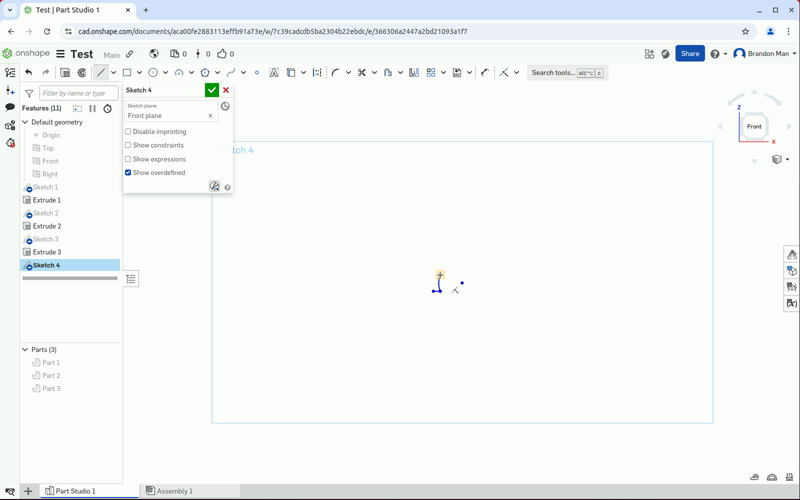
key_down(shift)
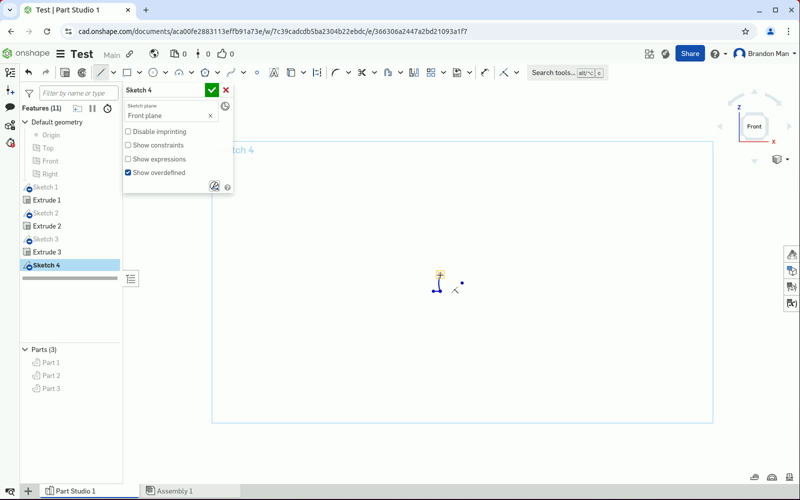
mouse_move(470, 274)
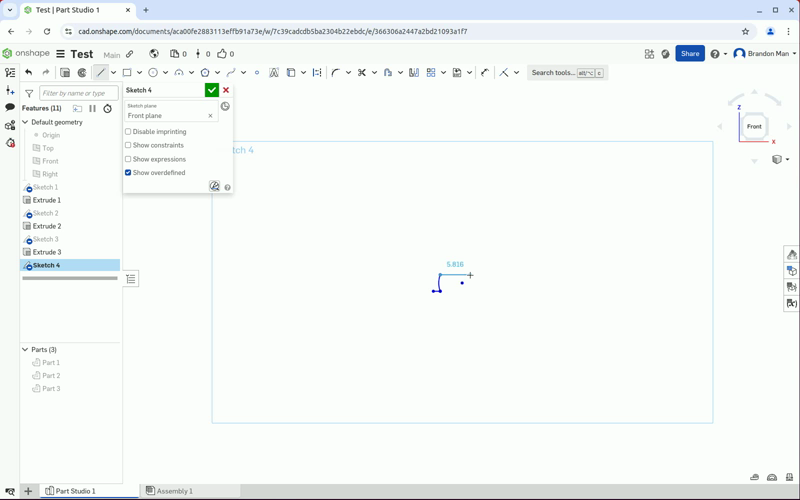
mouse_move(433, 274)
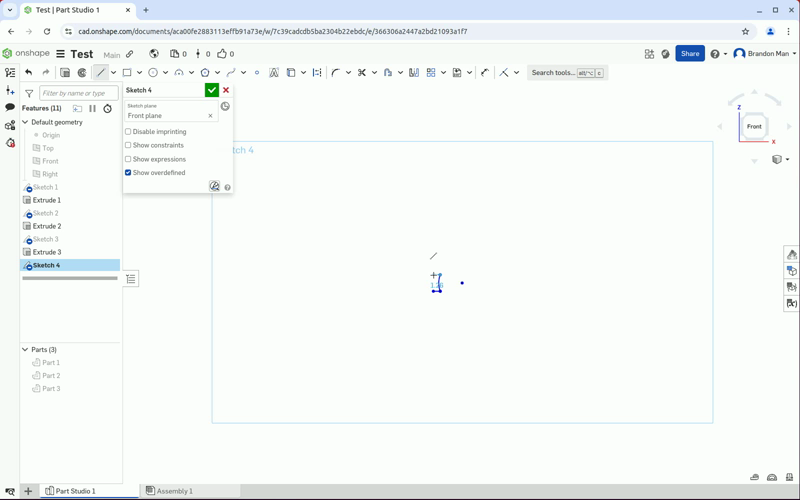
scroll(6)
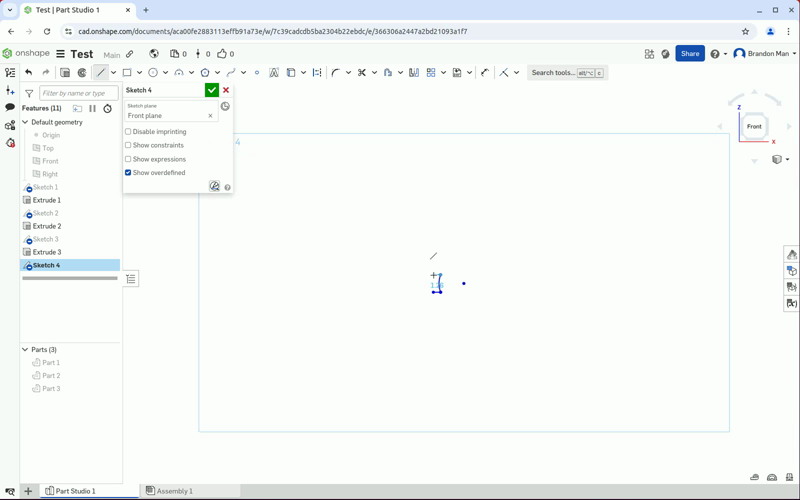
scroll(6)
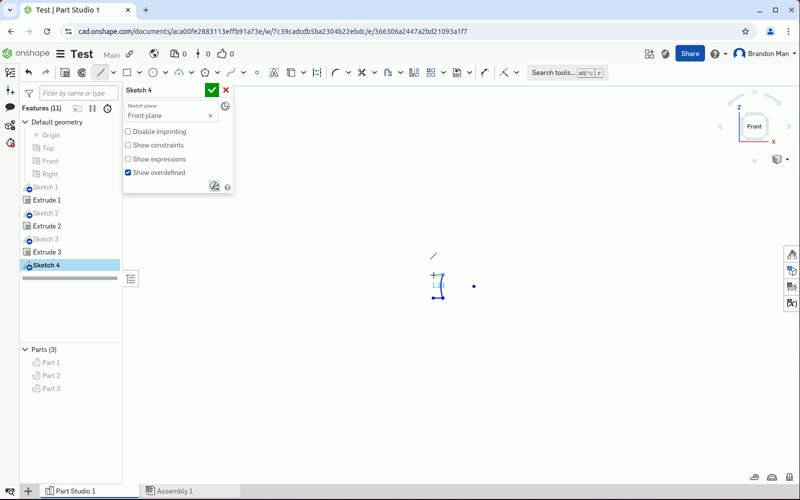
scroll(6)
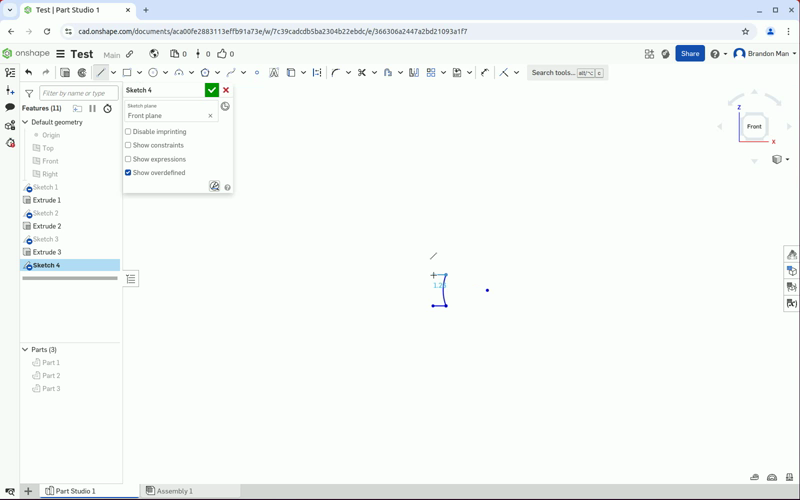
scroll(6)
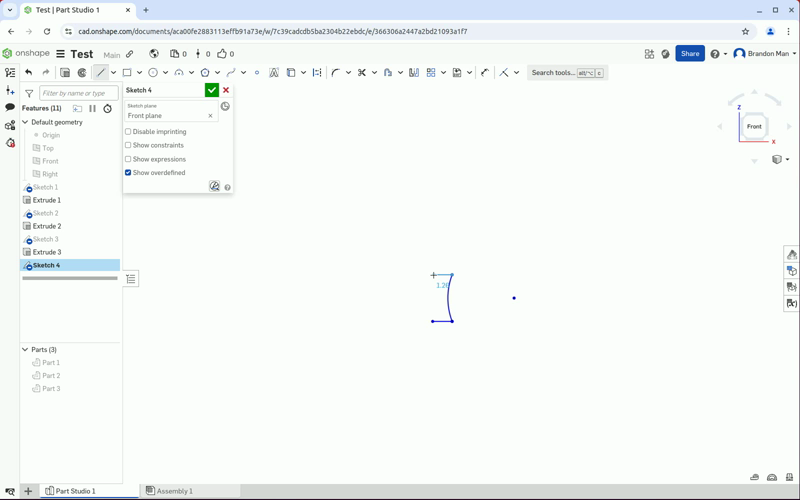
scroll(6)
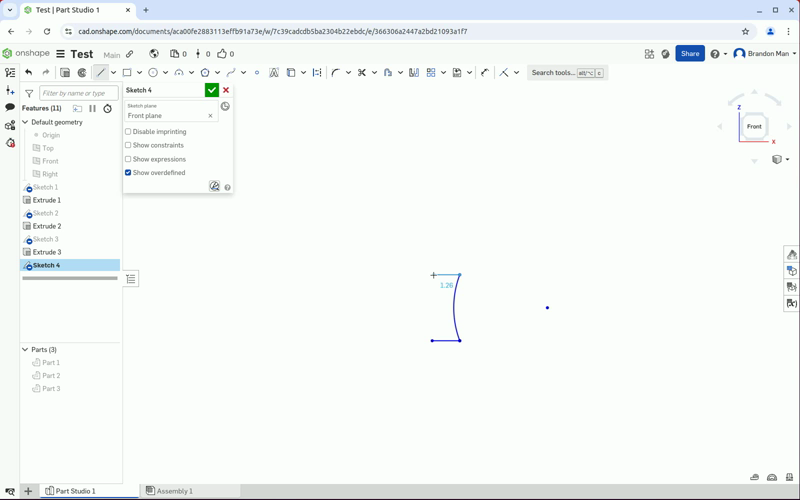
scroll(6)
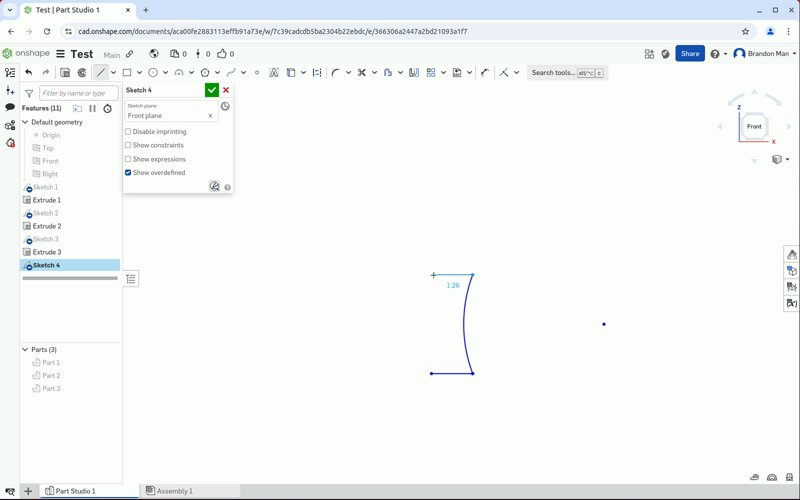
scroll(6)
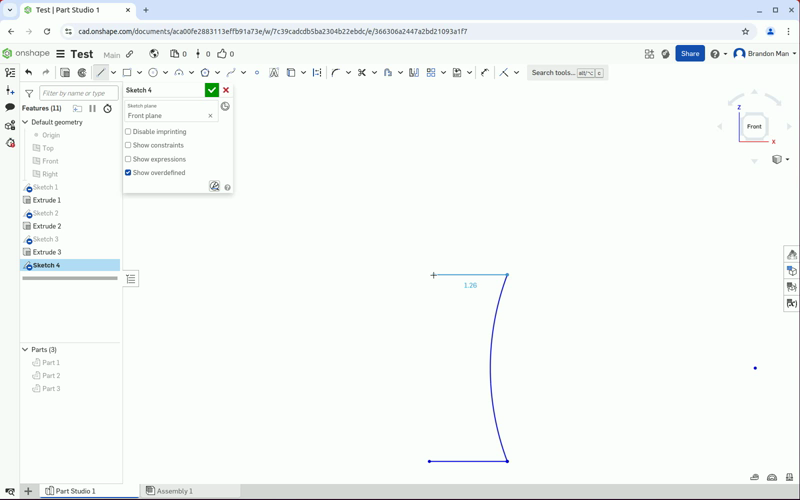
click(433, 274)
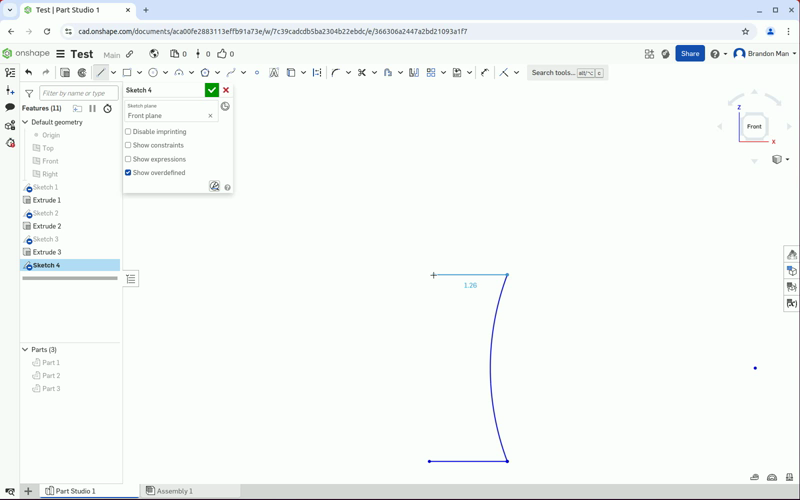
scroll(-6)
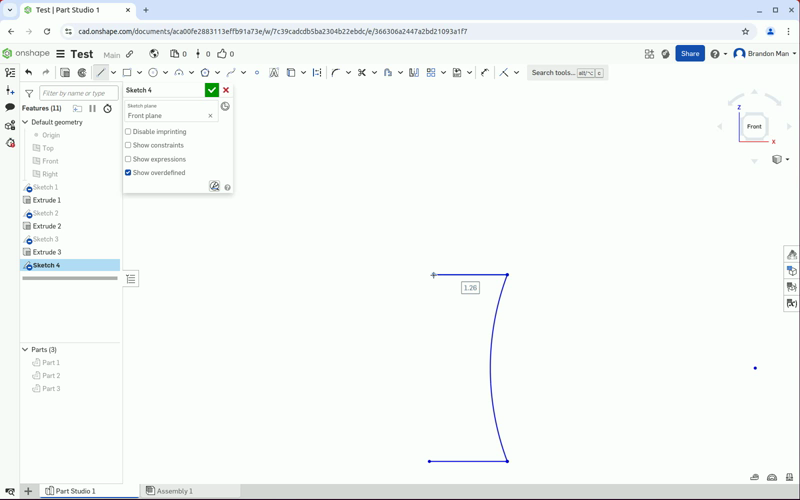
scroll(-6)
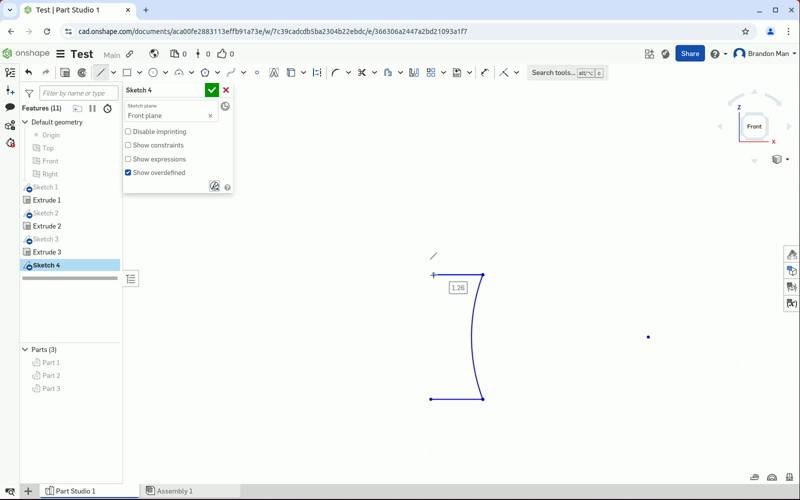
scroll(-6)
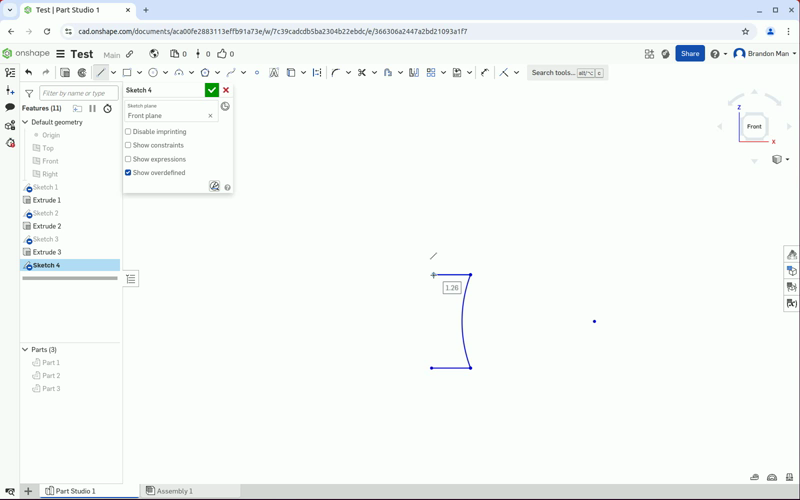
scroll(-6)
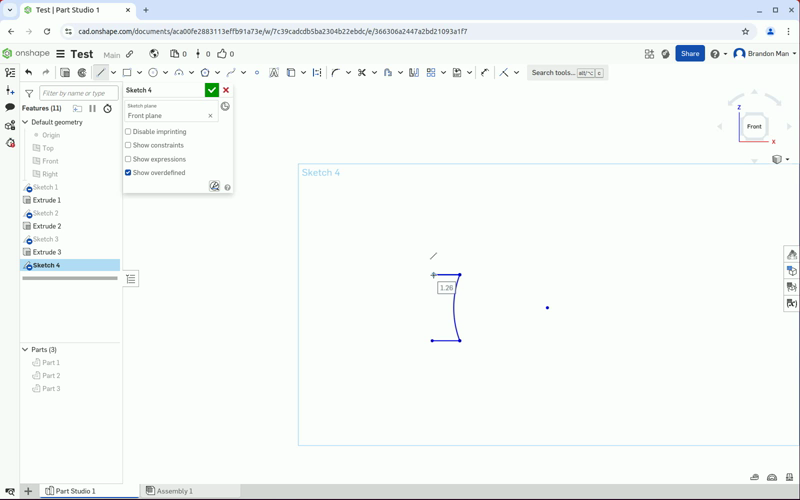
scroll(-6)
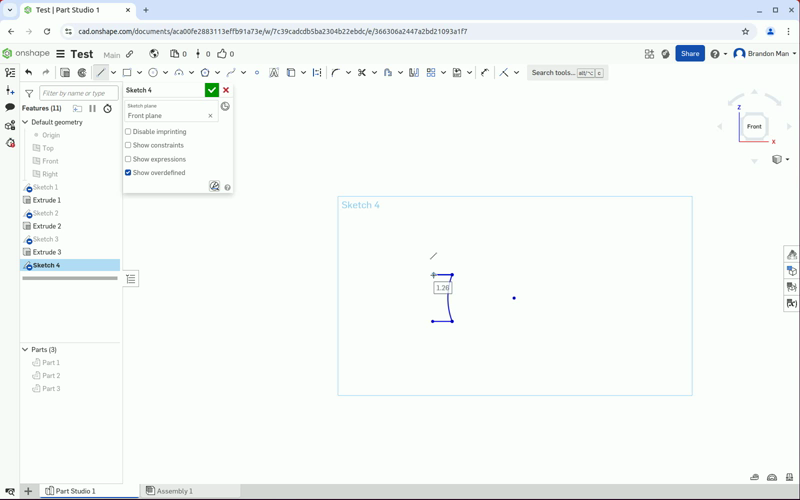
scroll(-6)
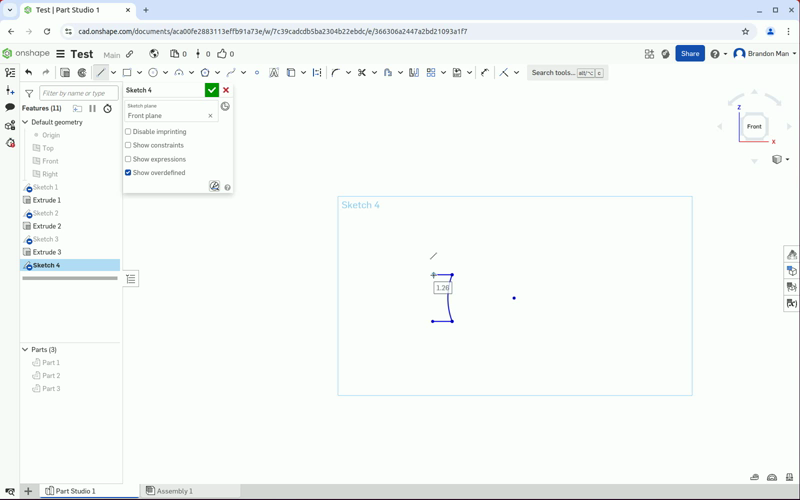
scroll(-6)
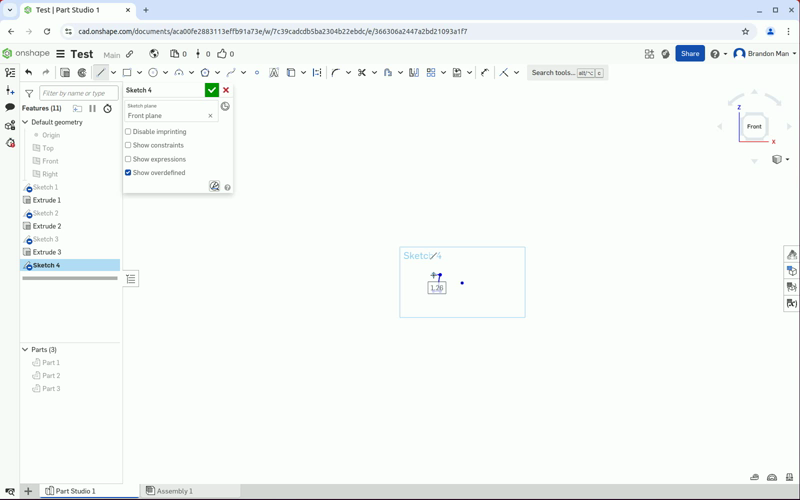
key_up(shift)
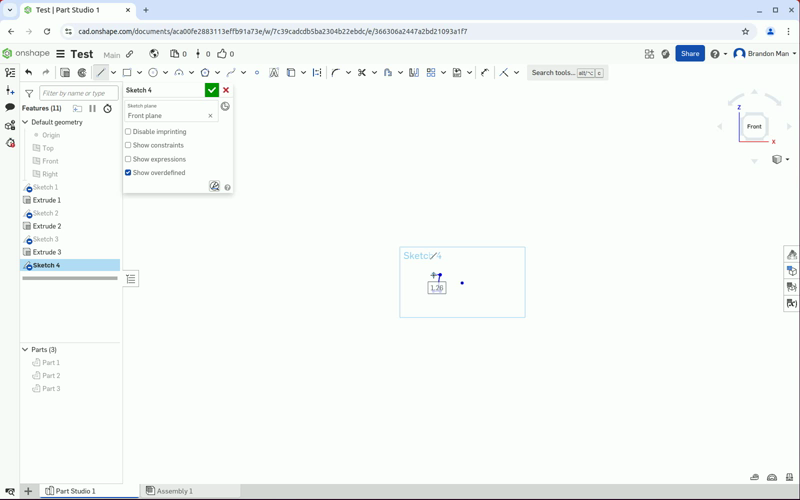
mouse_move(463, 274)
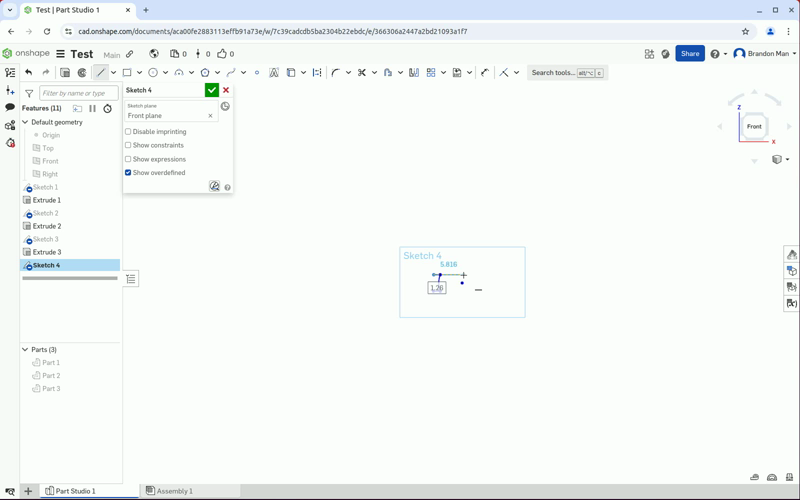
key_down(shift)
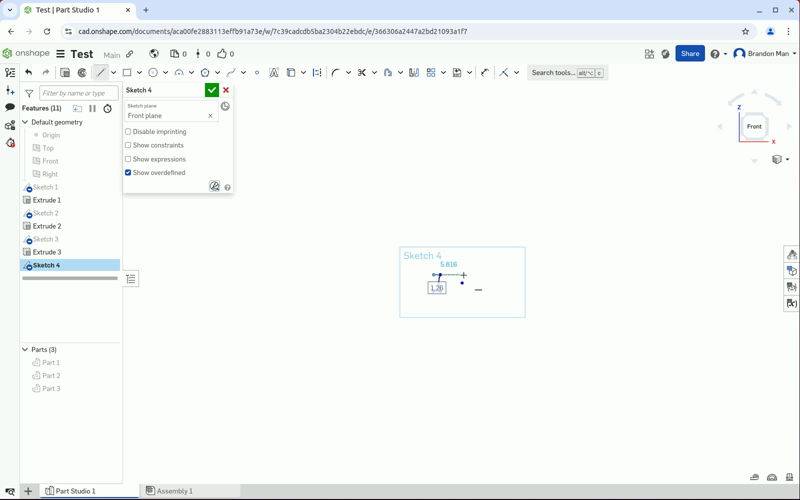
mouse_move(433, 291)
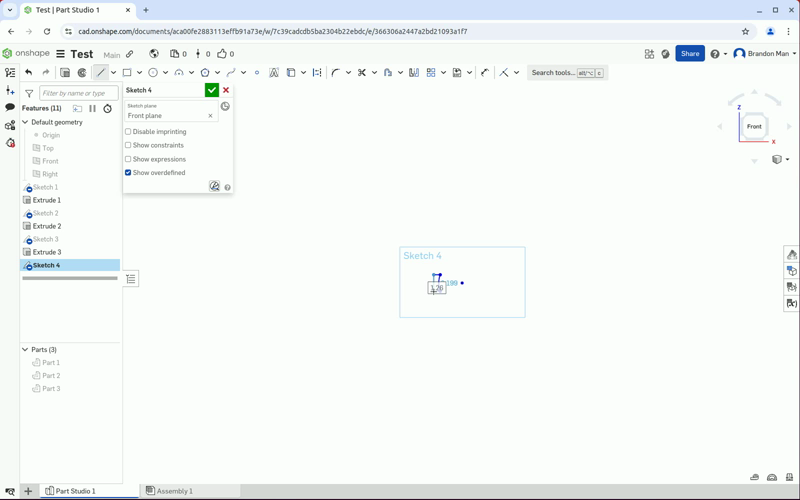
key_up(shift)
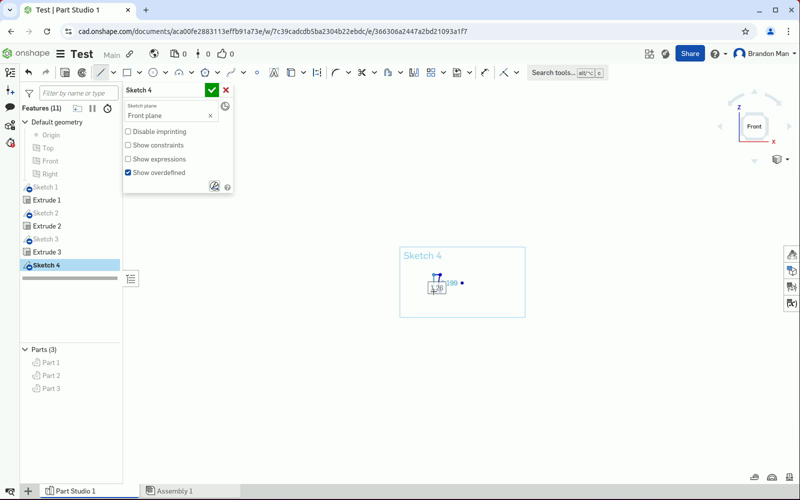
click(433, 291)
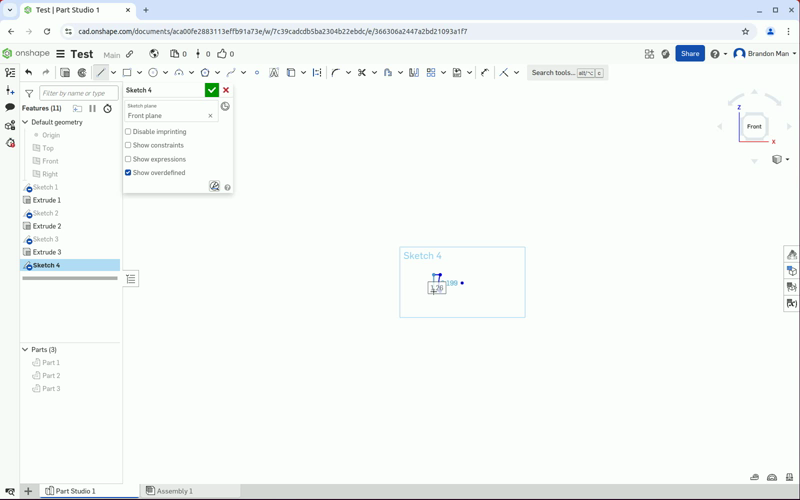
key(esc)
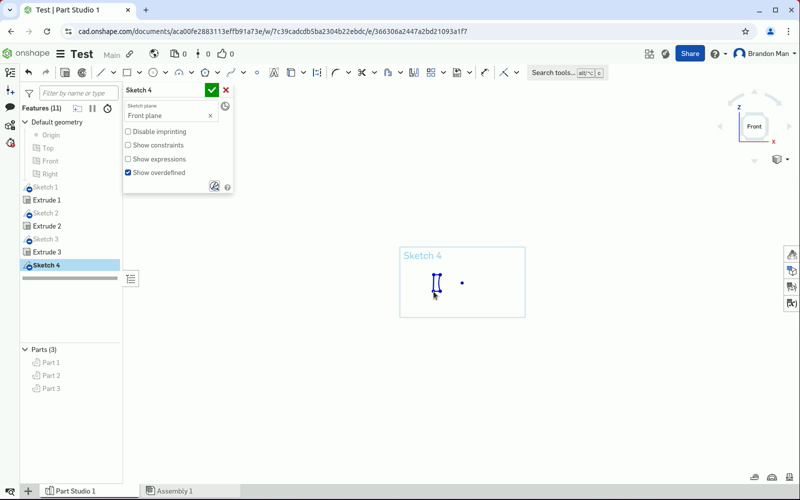
mouse_move(435, 275)
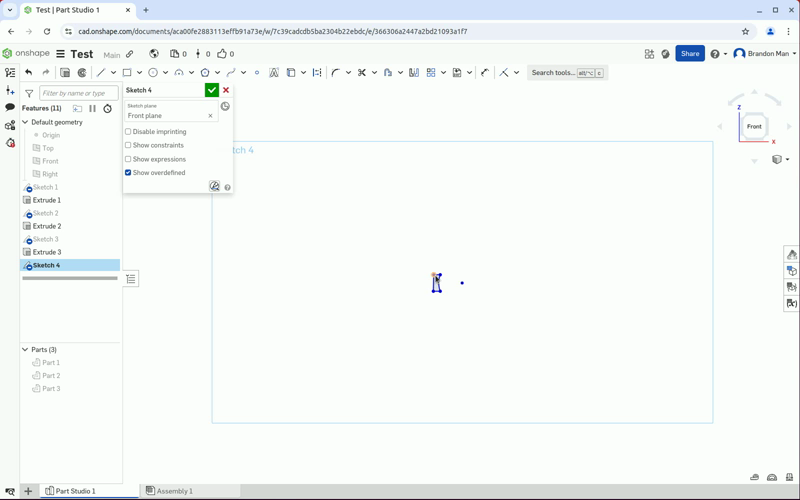
scroll(6)
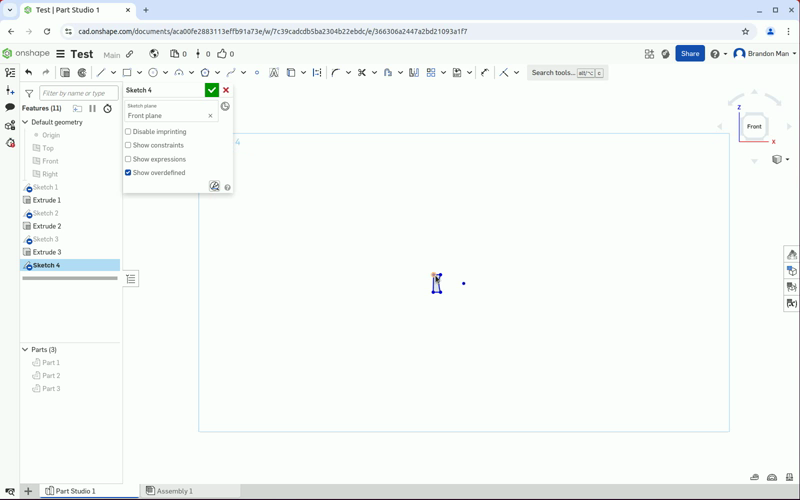
scroll(6)
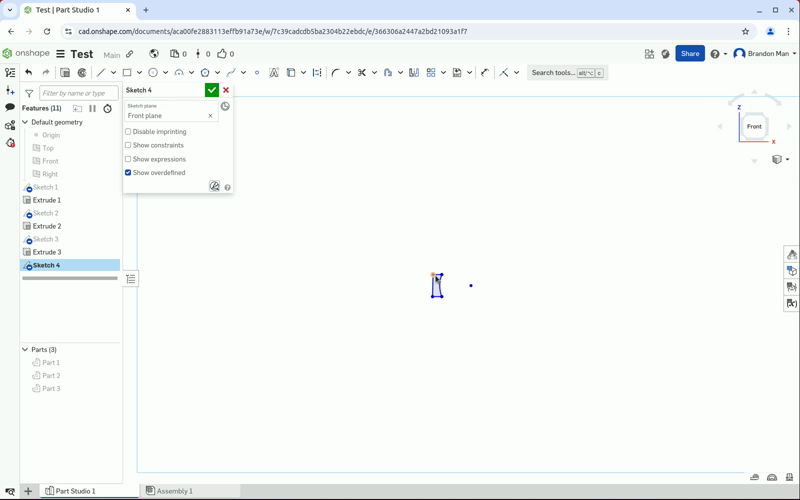
scroll(6)
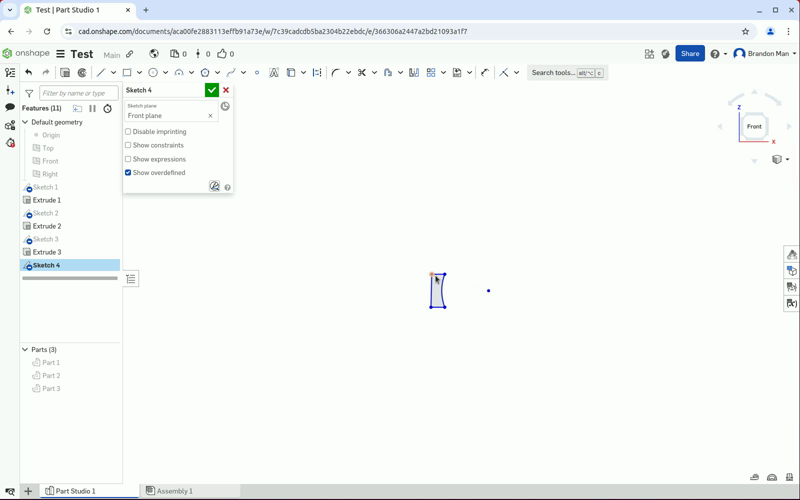
scroll(6)
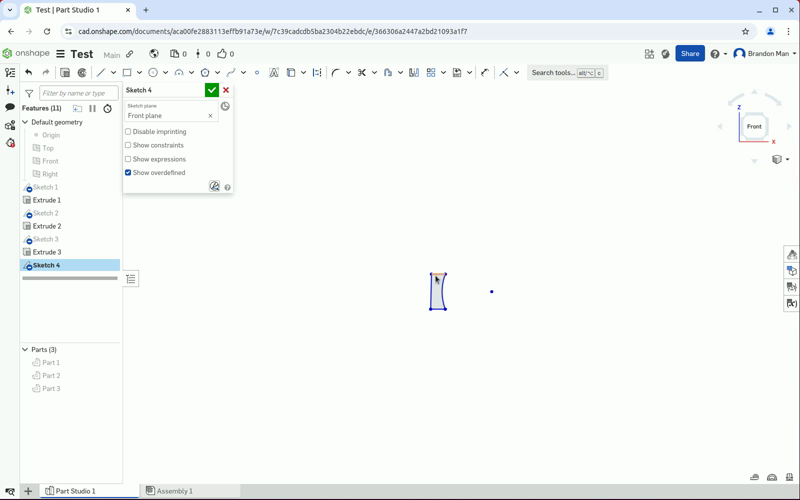
scroll(6)
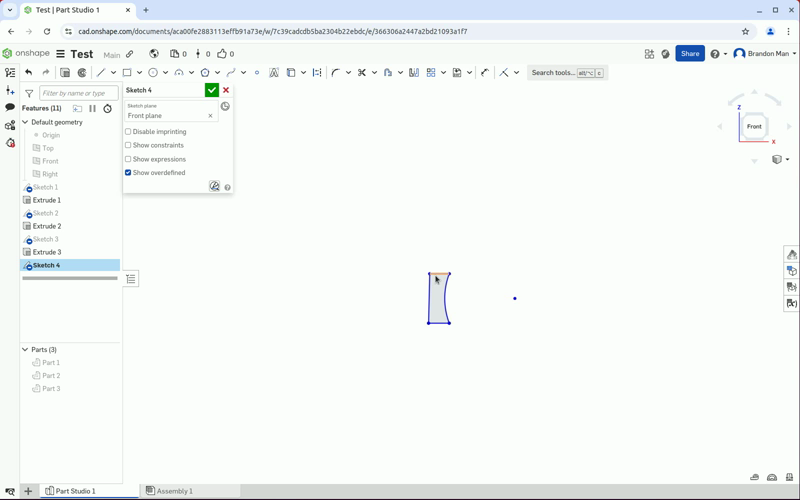
scroll(6)
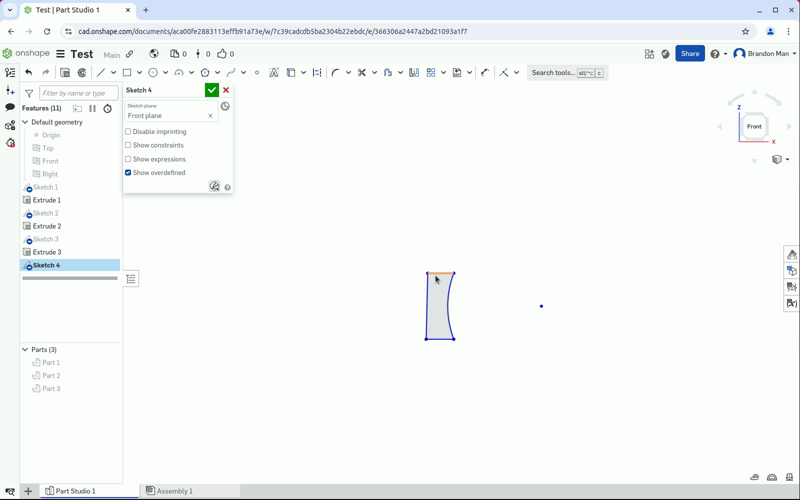
scroll(6)
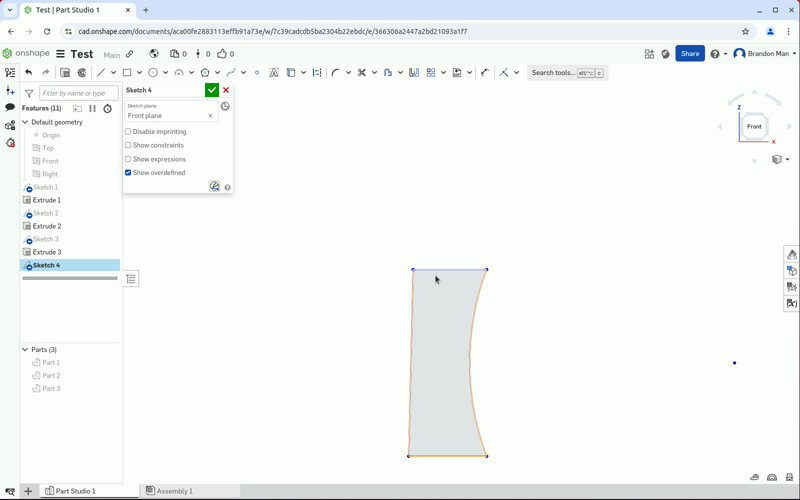
click(435, 275)
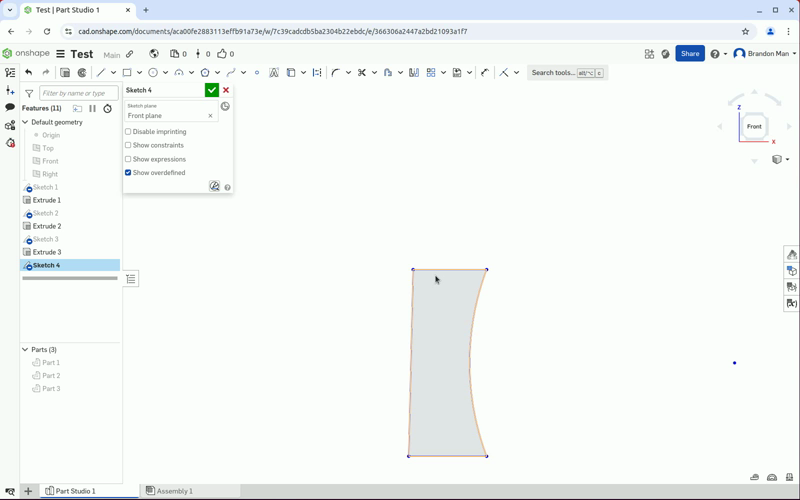
scroll(-6)
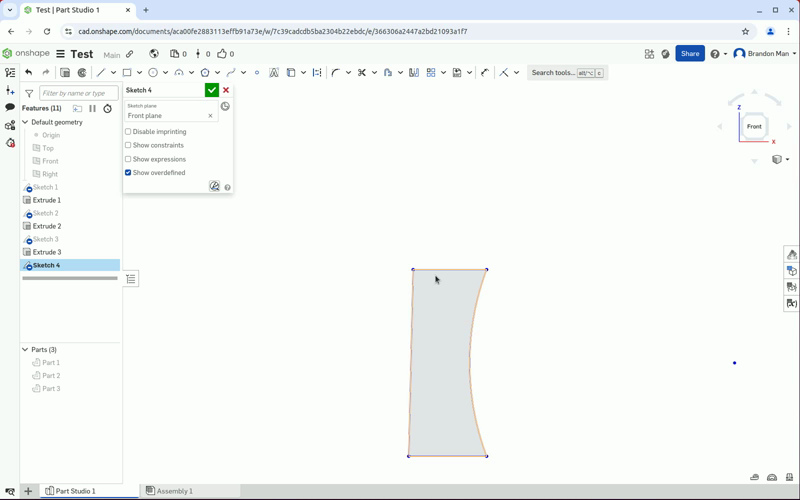
scroll(-6)
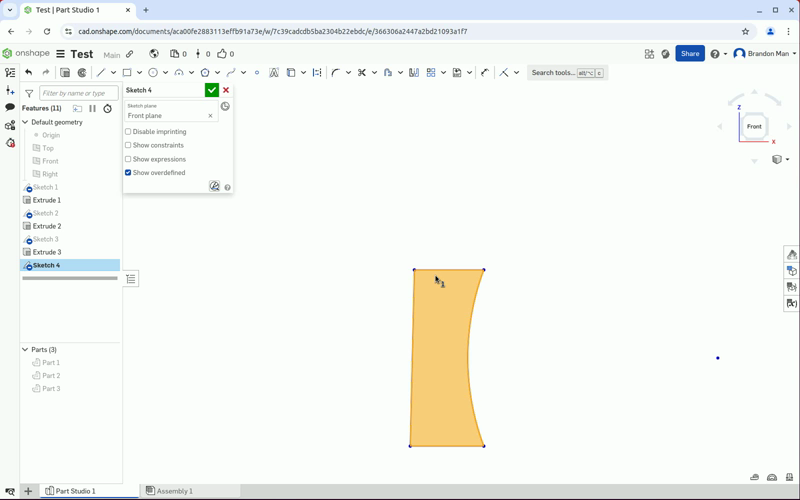
scroll(-6)
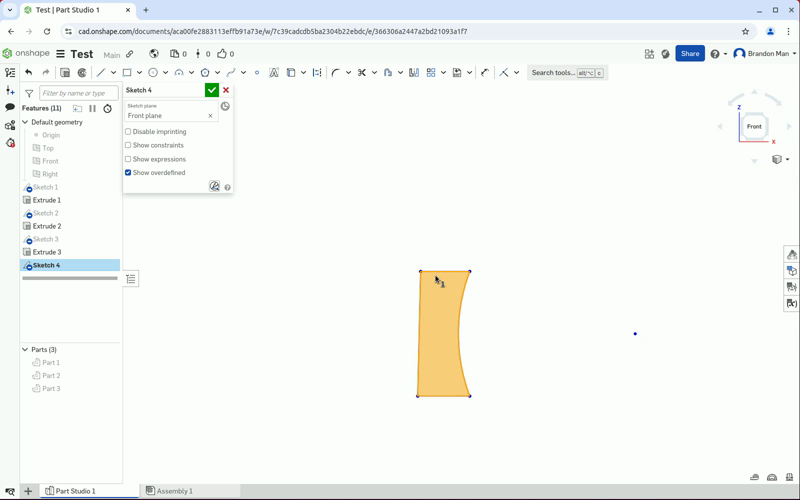
scroll(-6)
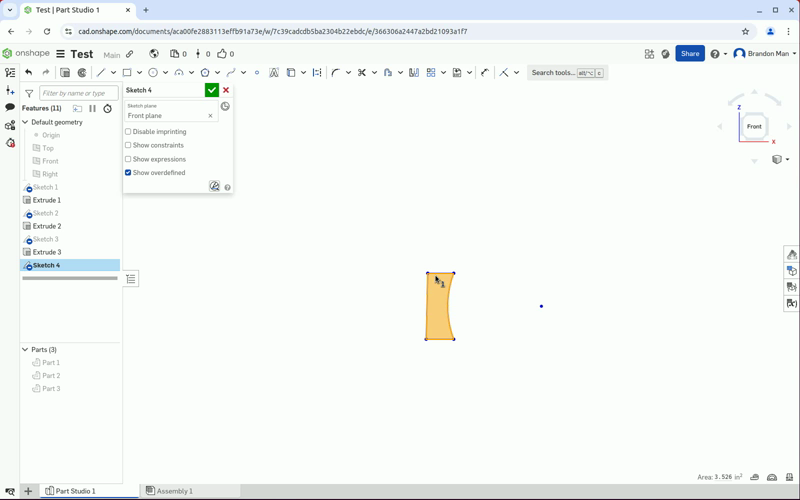
scroll(-6)
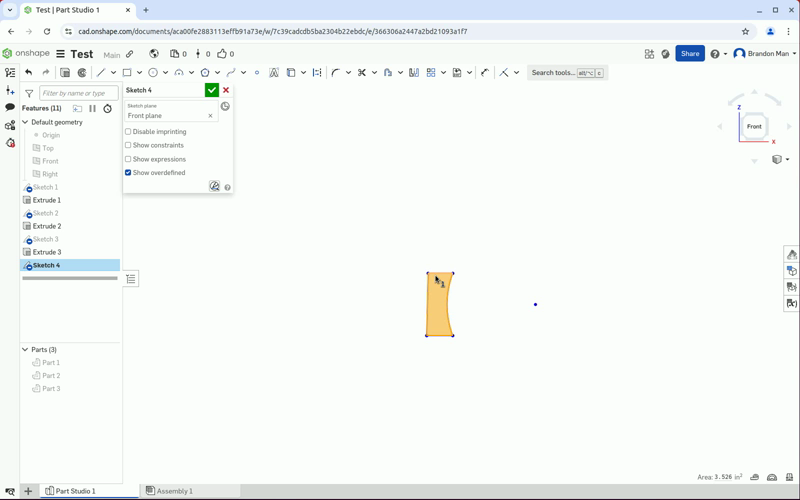
scroll(-6)
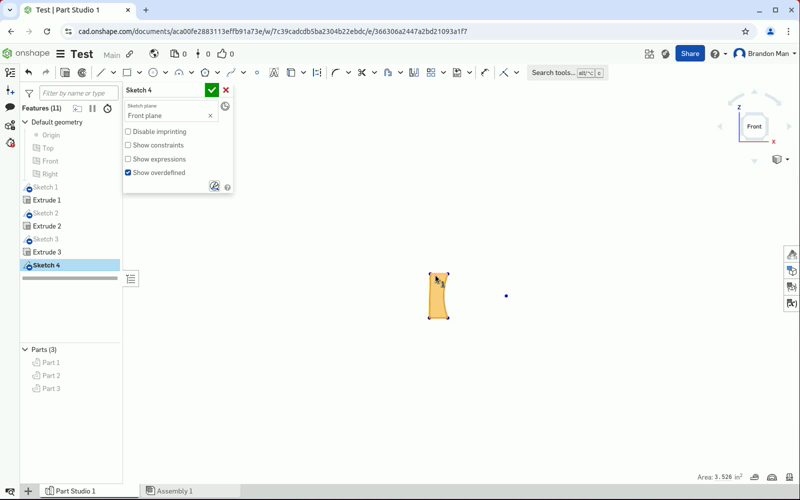
scroll(-6)
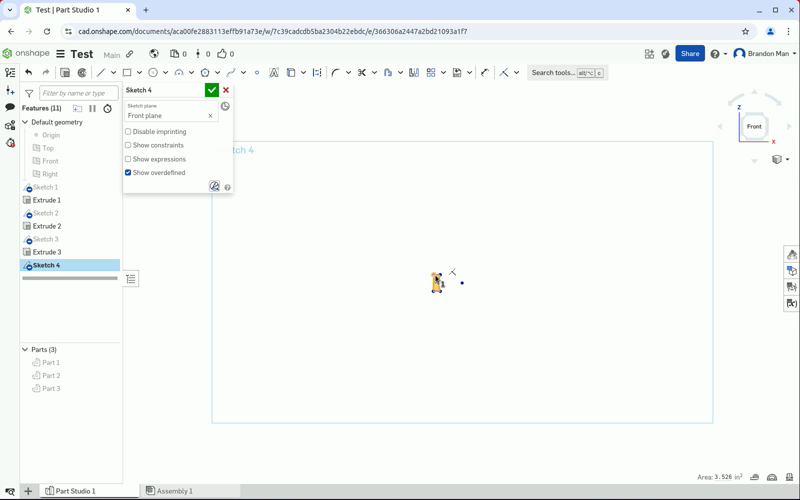
mouse_move(73, 352)
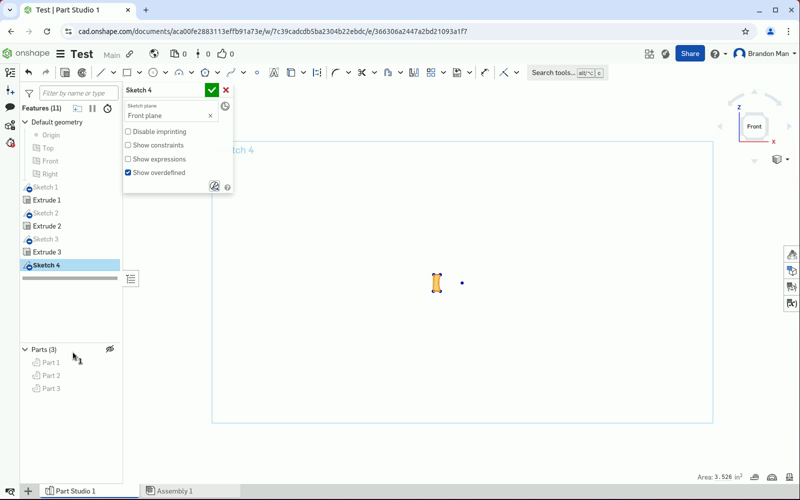
key(shift+y)
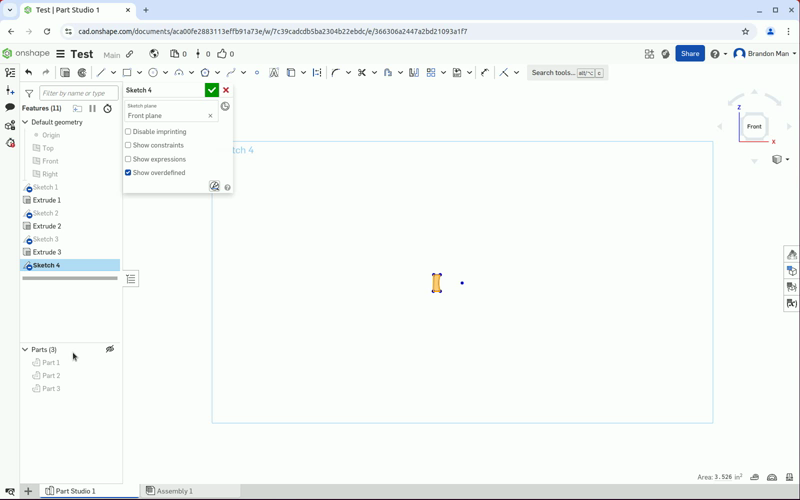
key(shift+e)
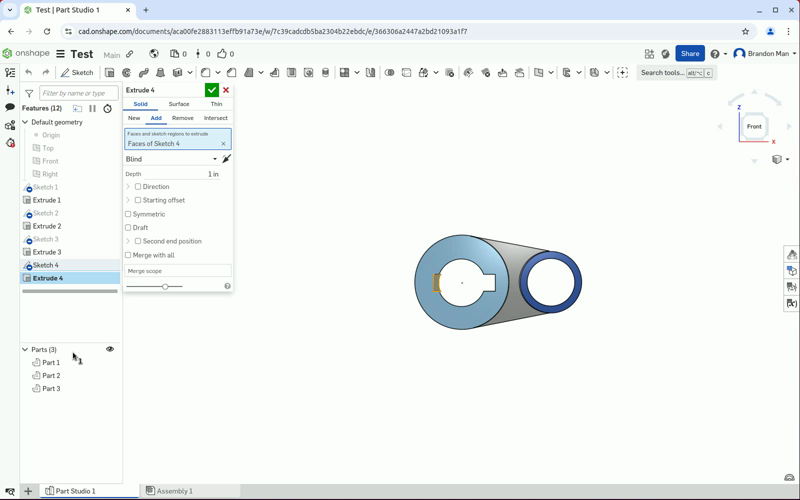
mouse_move(143, 106)
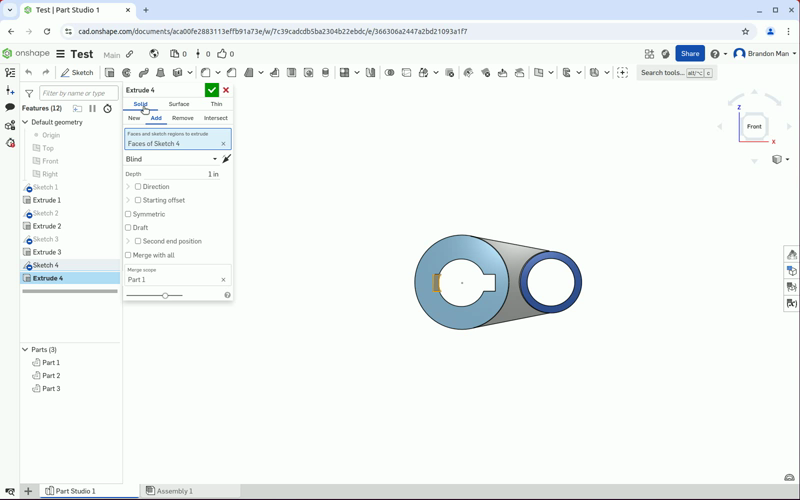
click(143, 106)
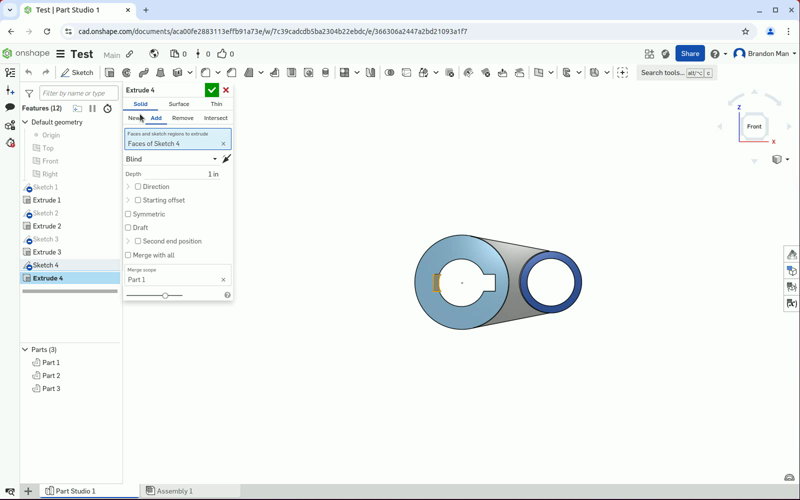
mouse_move(137, 120)
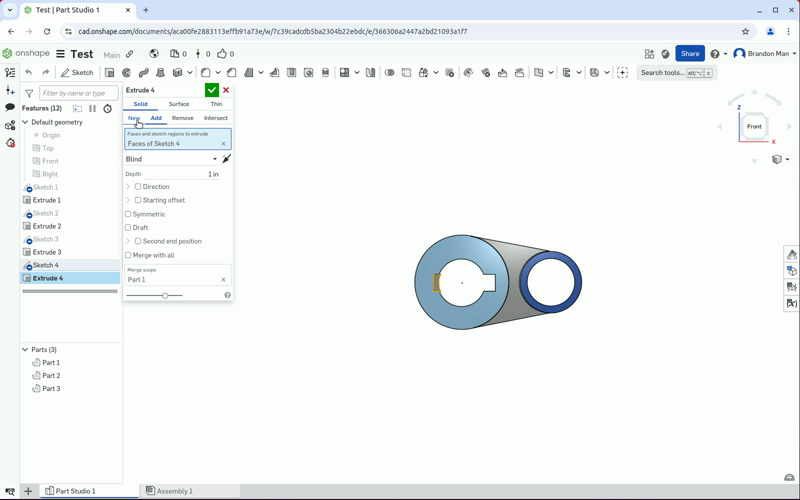
click(137, 120)
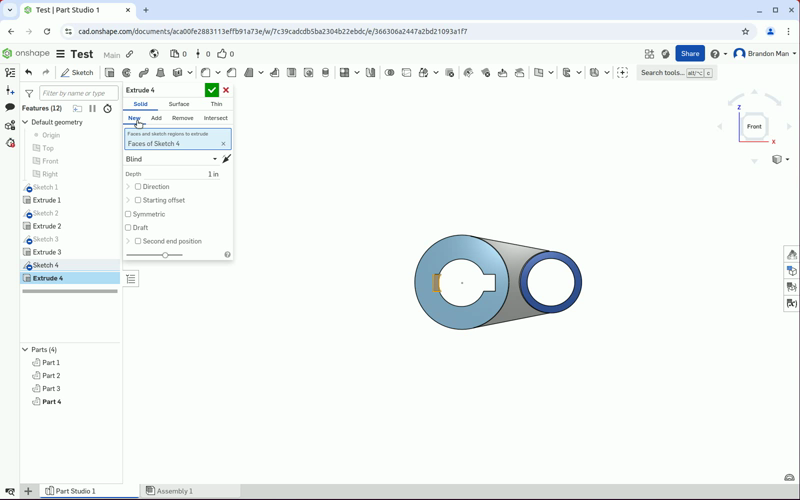
key(tab, 4)
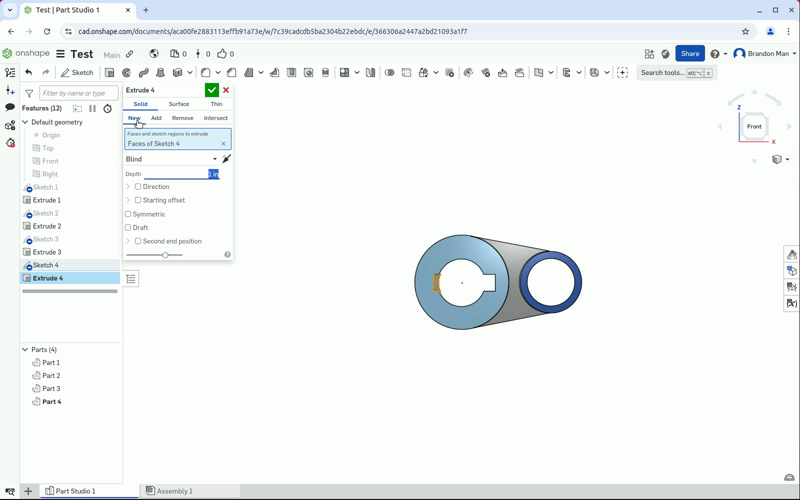
text(9.147)
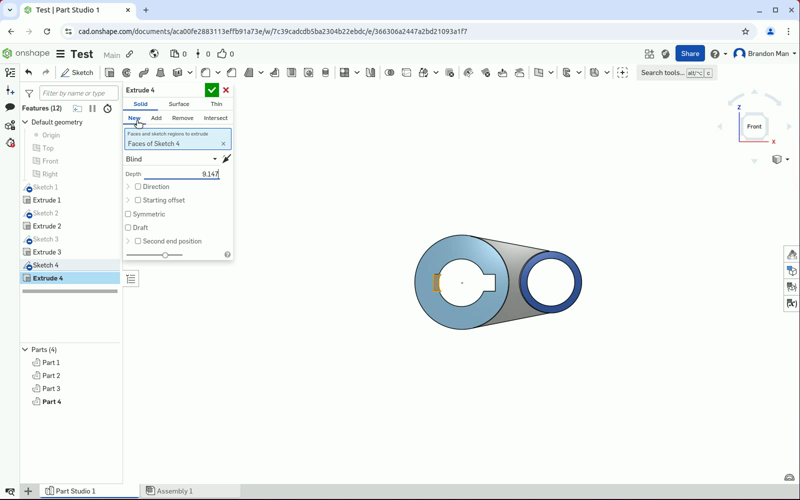
key(enter)
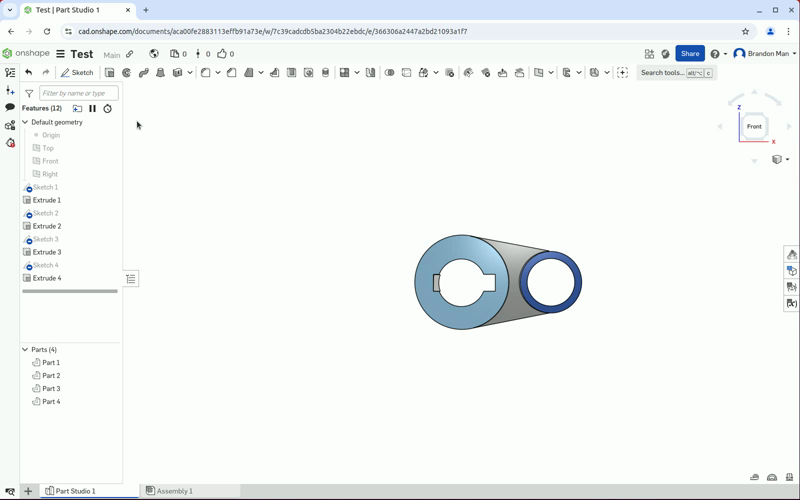
key(shift+h)
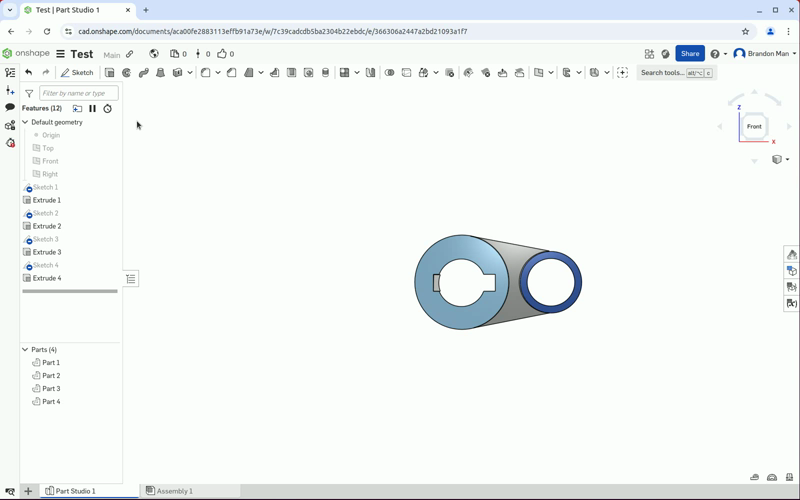
key(shift+h)
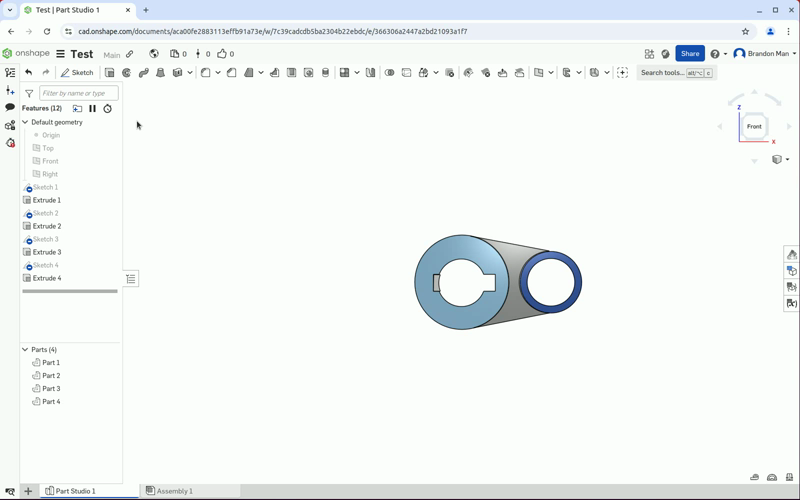
mouse_move(73, 189)
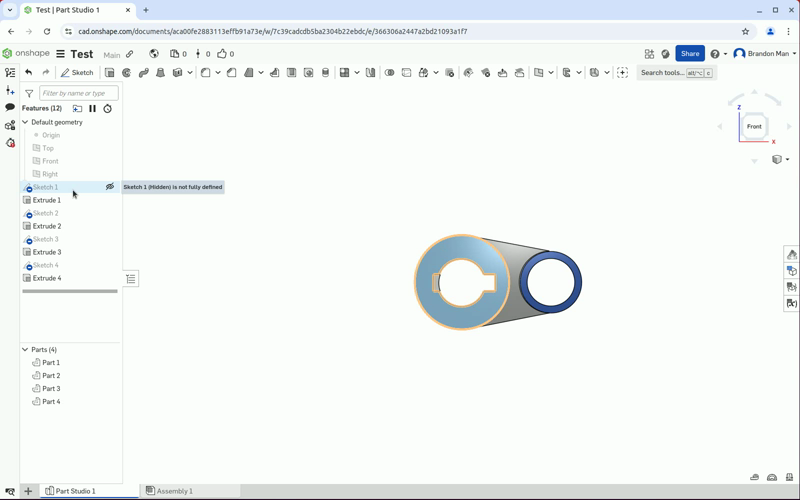
click(73, 189)
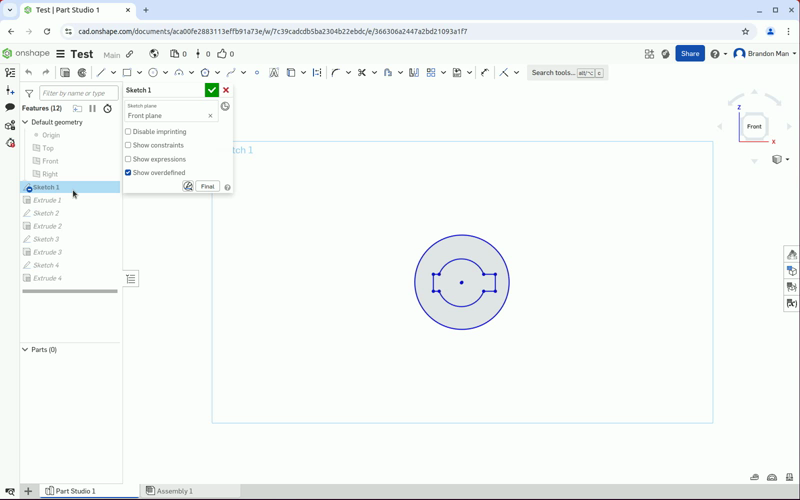
mouse_move(229, 92)
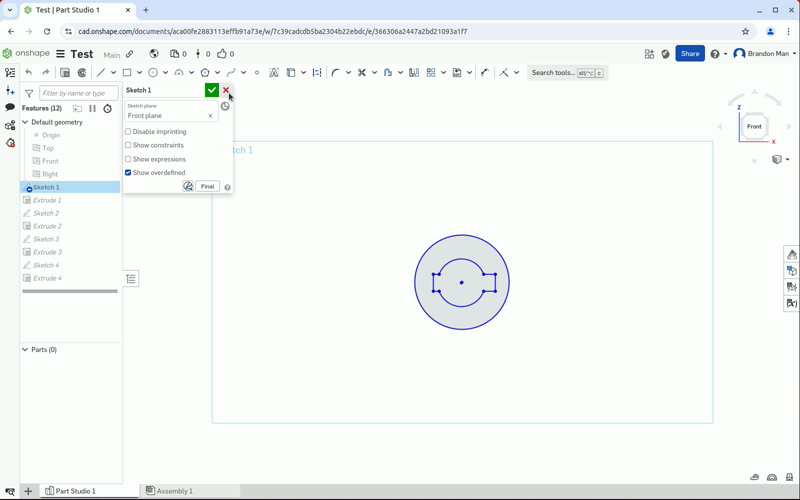
click(229, 92)
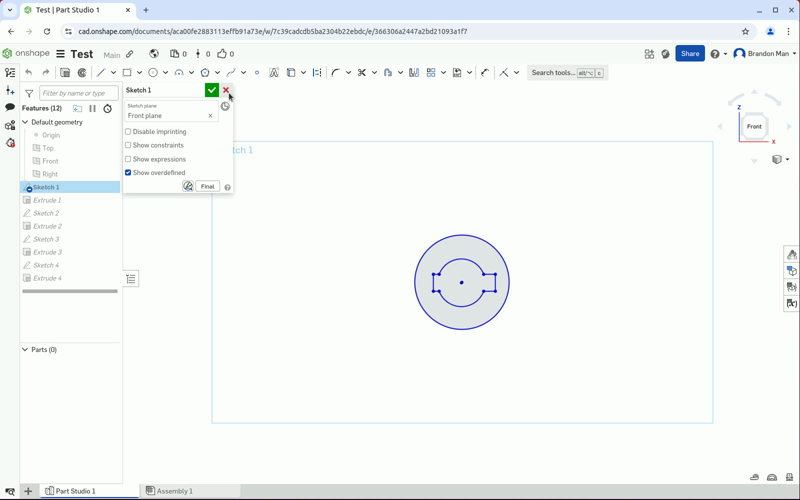
key(shift+s)
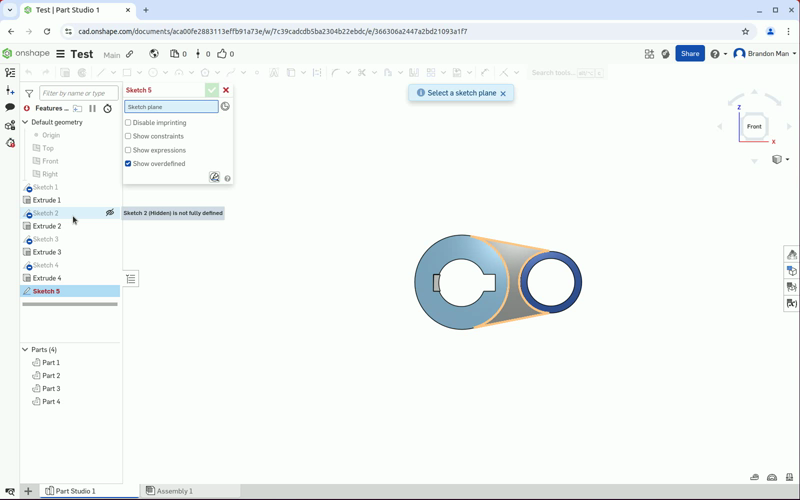
scroll(3)
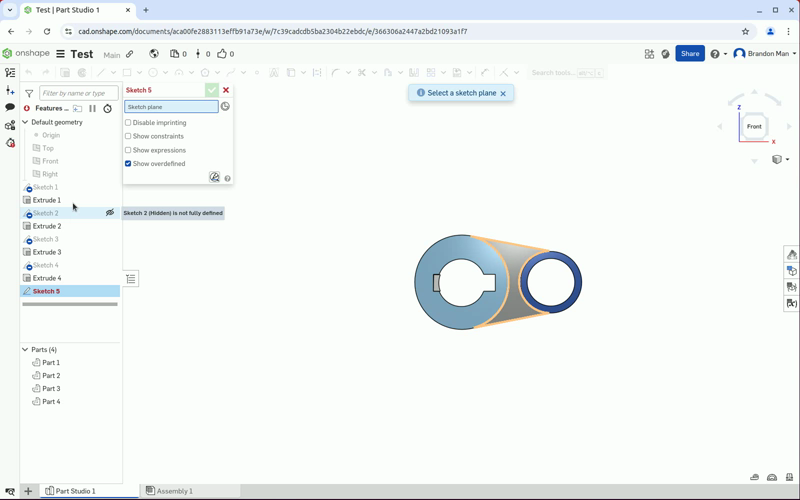
mouse_move(73, 163)
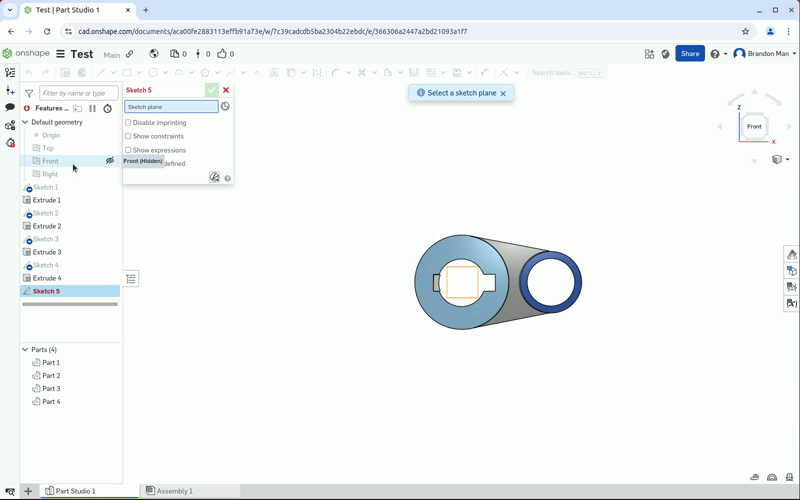
click(73, 163)
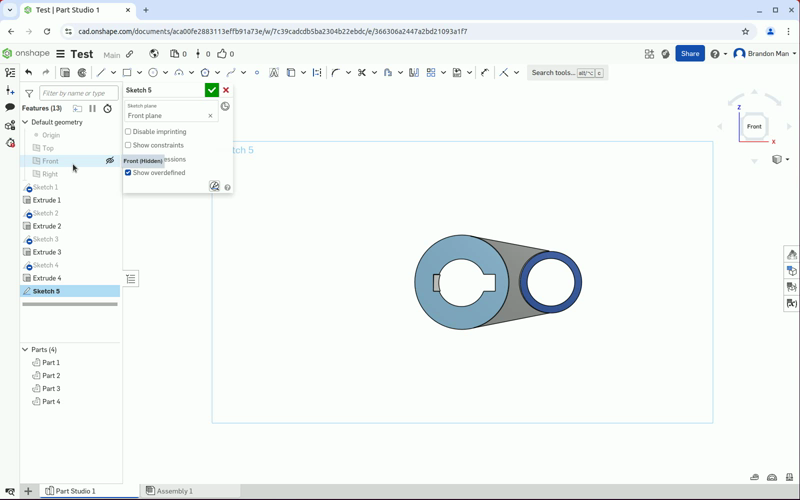
mouse_move(73, 352)
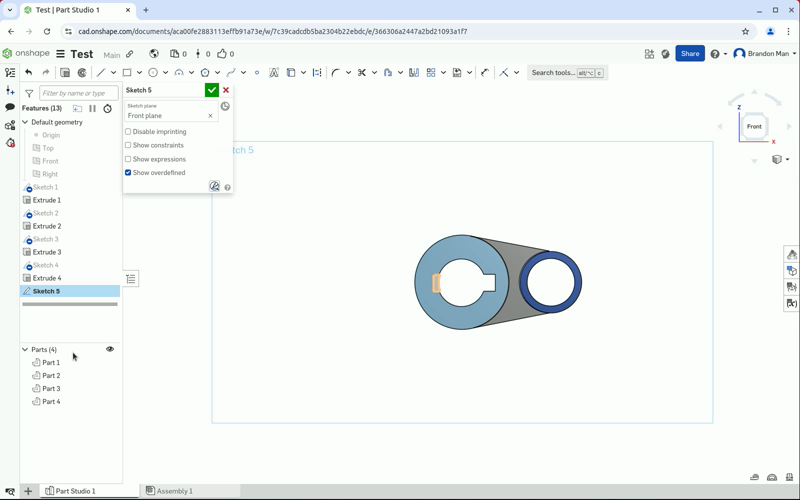
key(y)
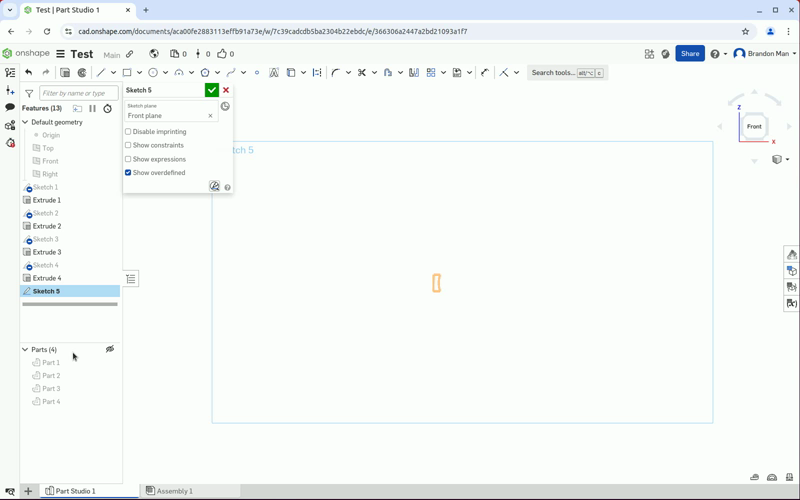
key(c)
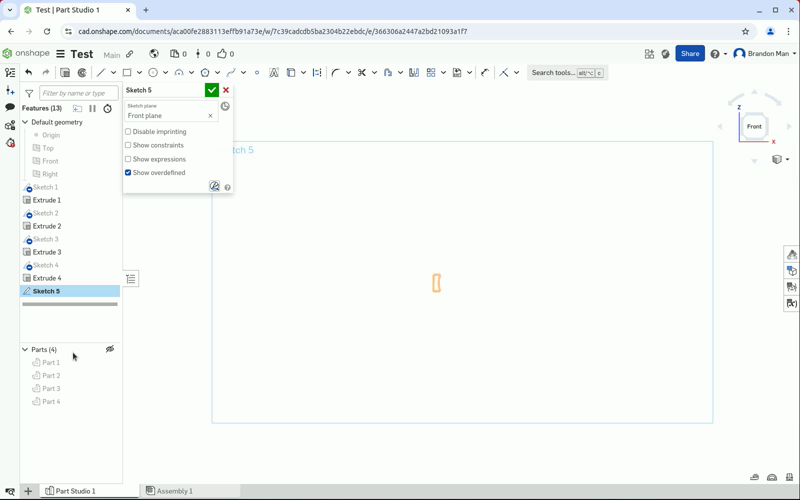
key_down(shift)
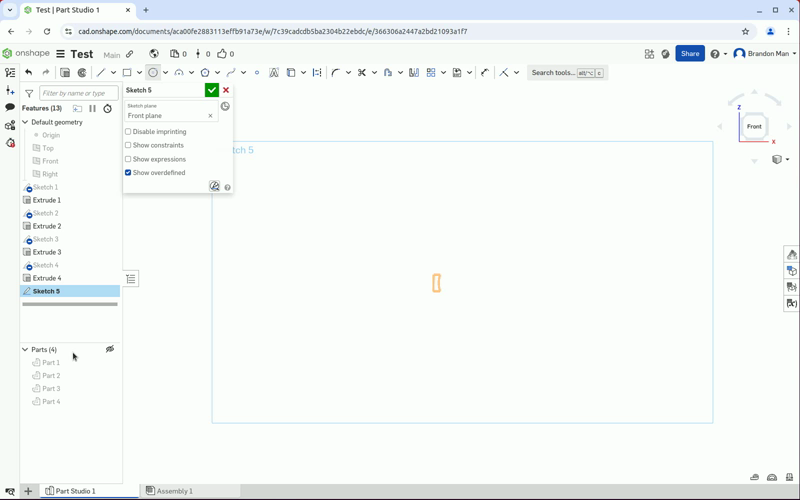
mouse_move(460, 282)
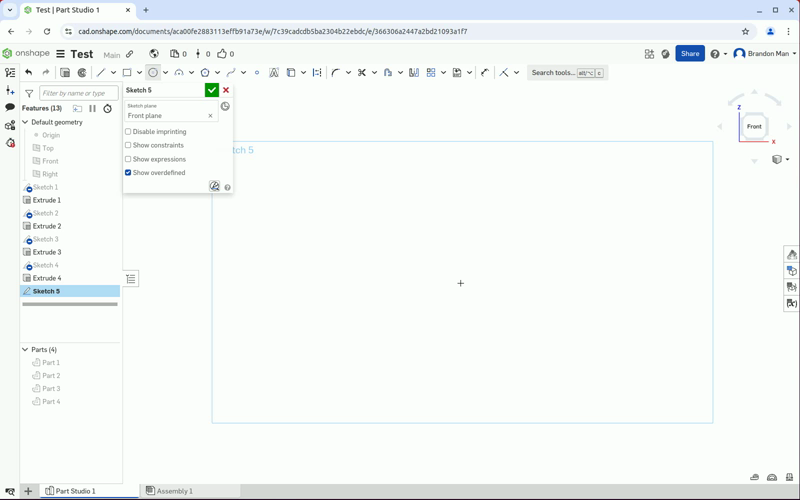
click(460, 282)
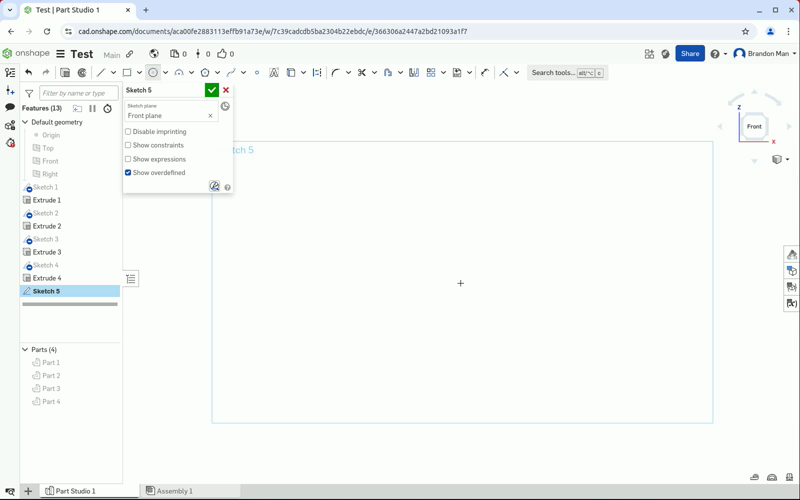
key_up(shift)
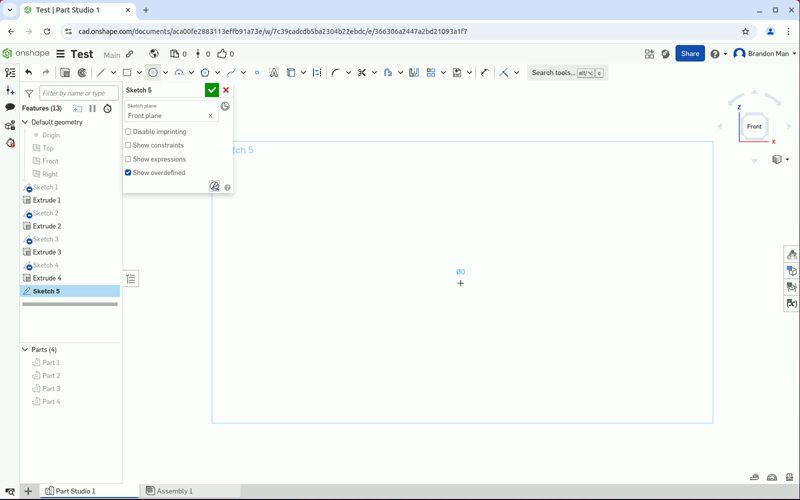
mouse_move(505, 282)
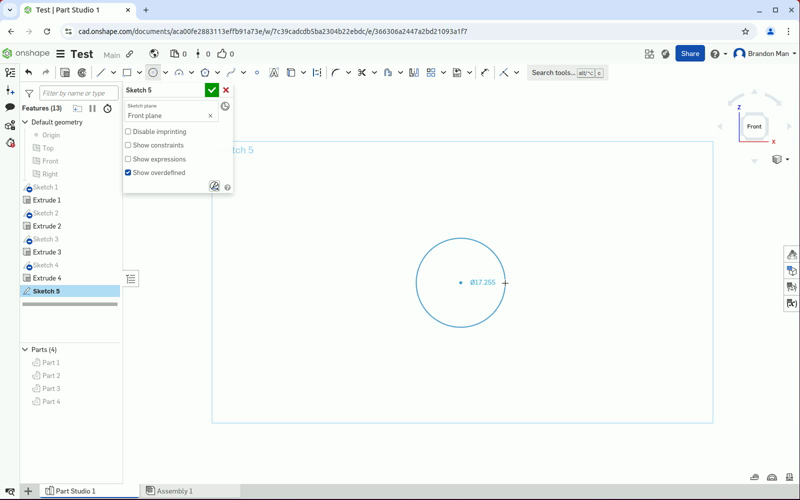
click(505, 282)
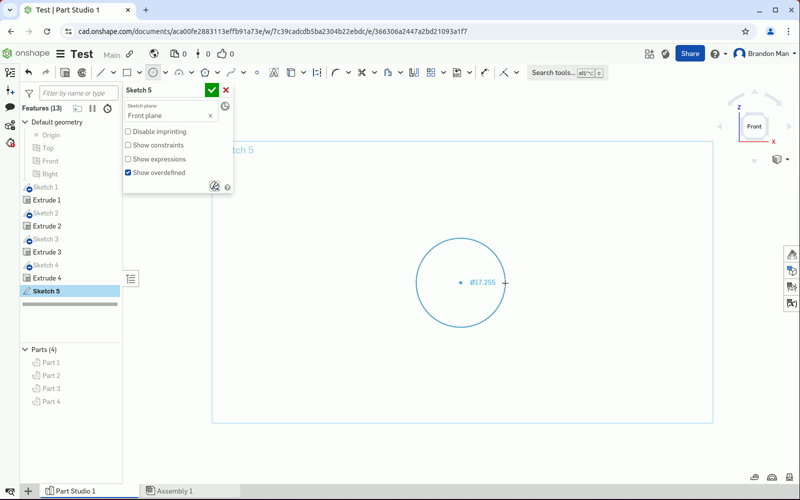
key(esc)
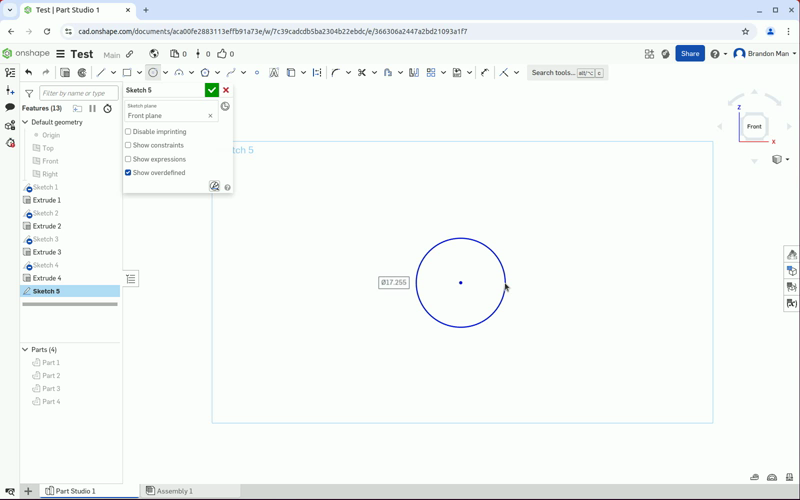
key(l)
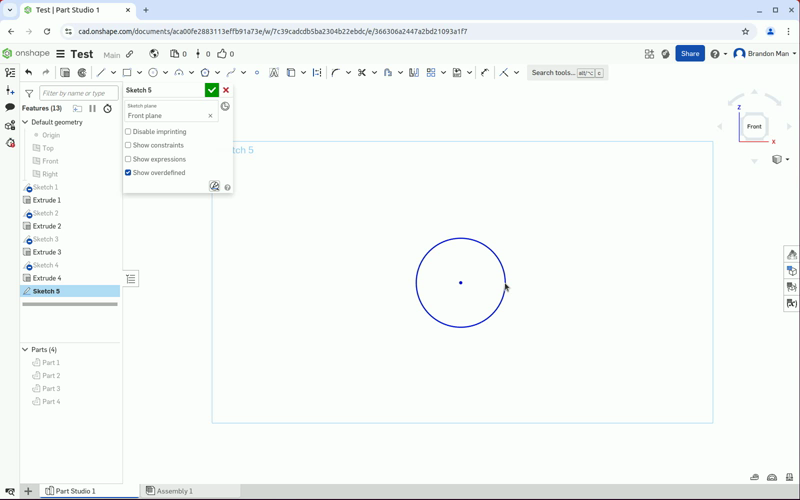
key_down(shift)
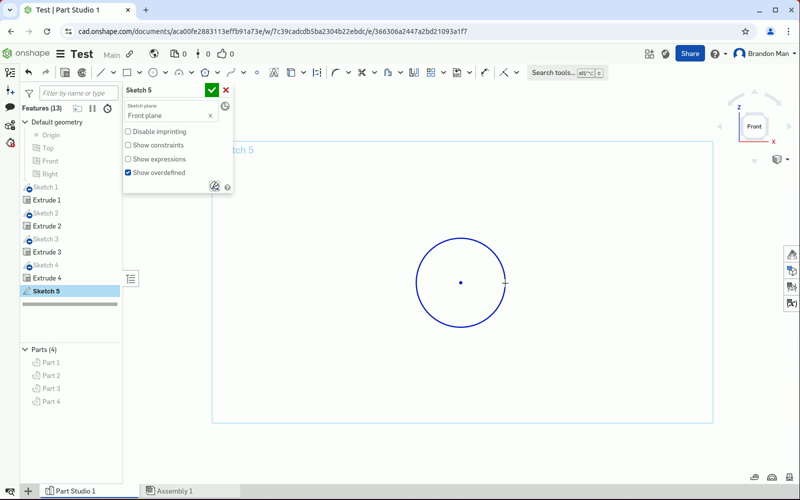
mouse_move(433, 291)
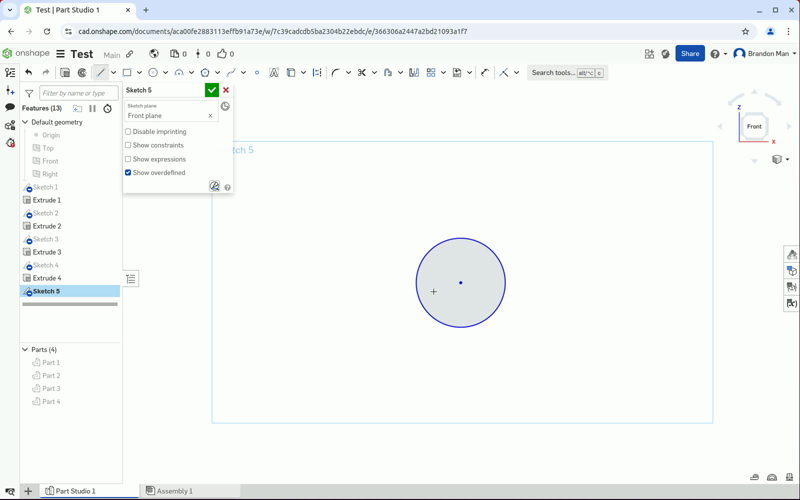
click(433, 291)
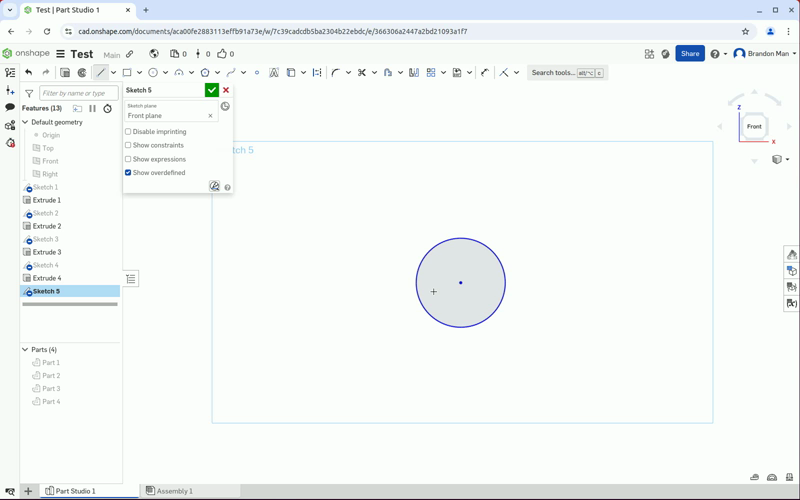
key_up(shift)
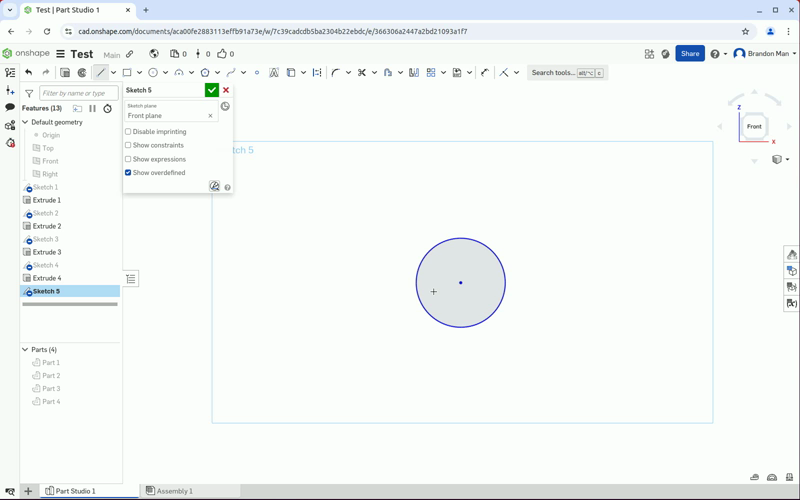
key_down(shift)
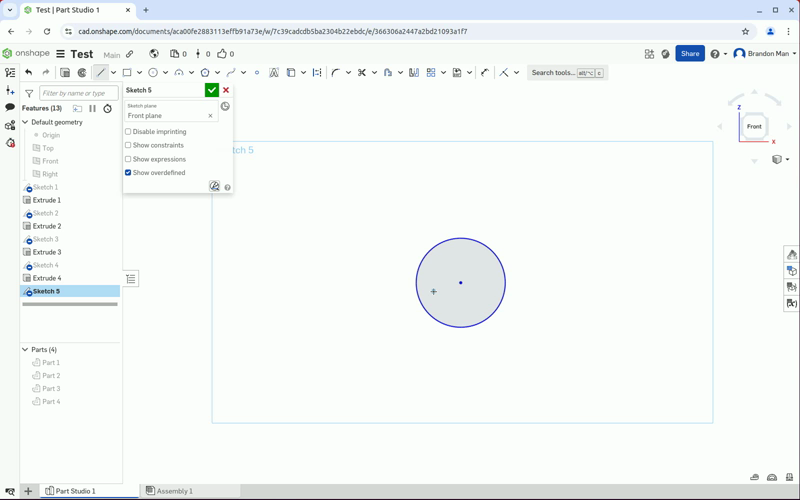
mouse_move(463, 291)
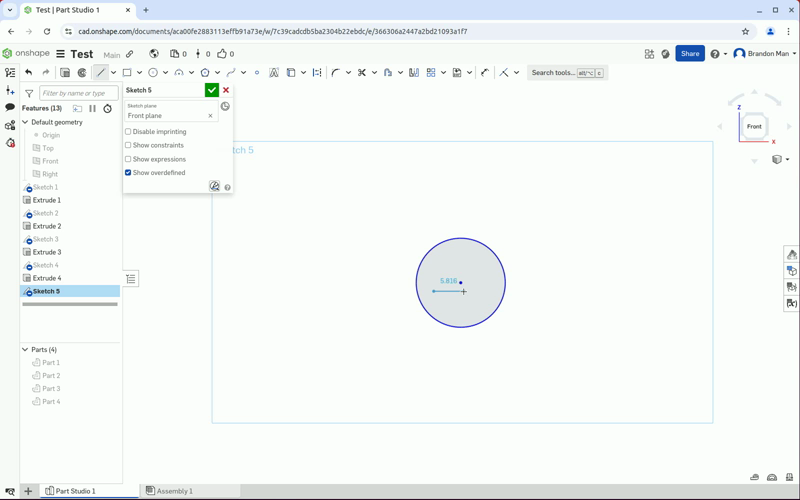
mouse_move(439, 291)
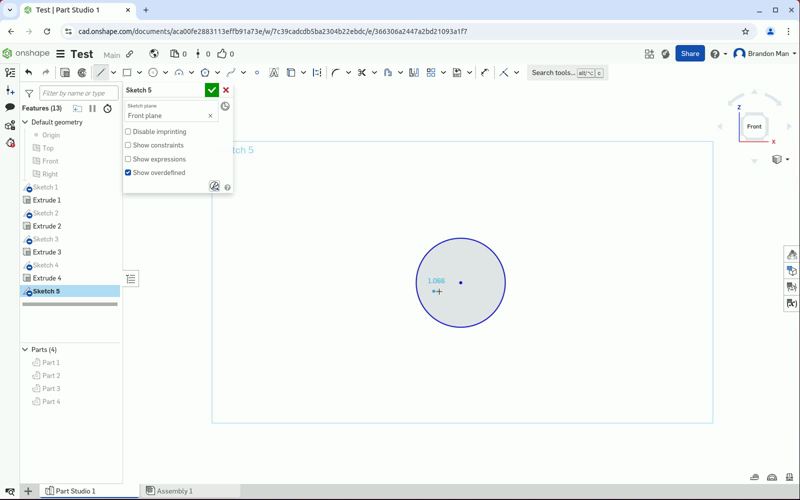
scroll(6)
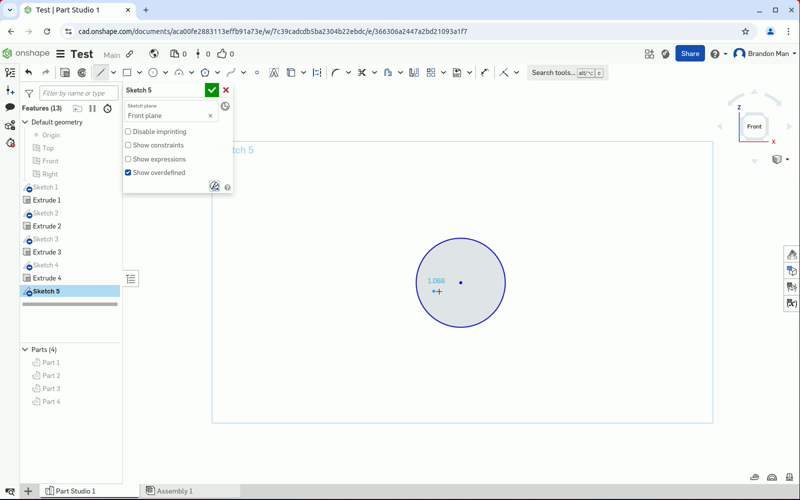
scroll(6)
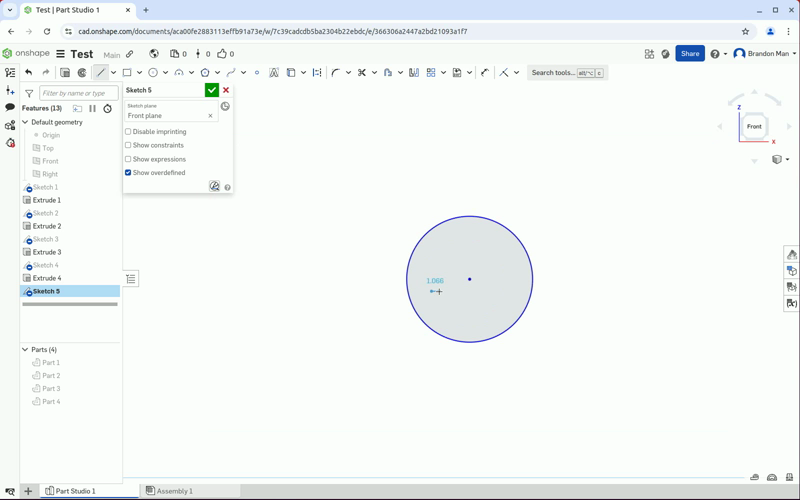
scroll(6)
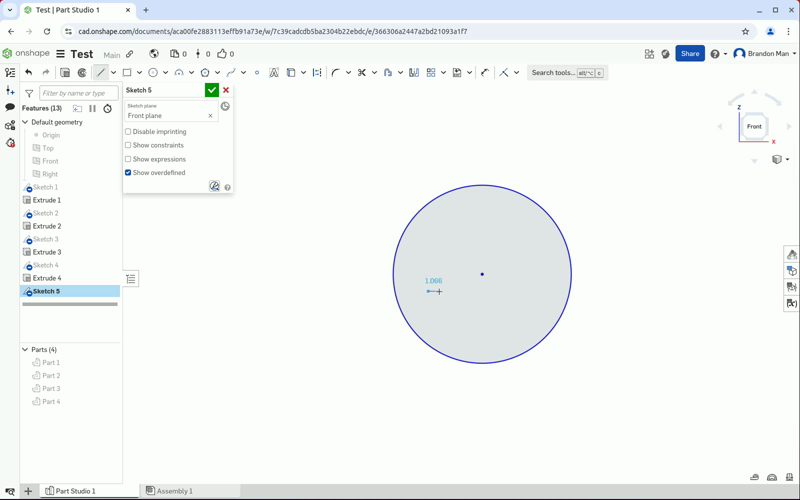
scroll(6)
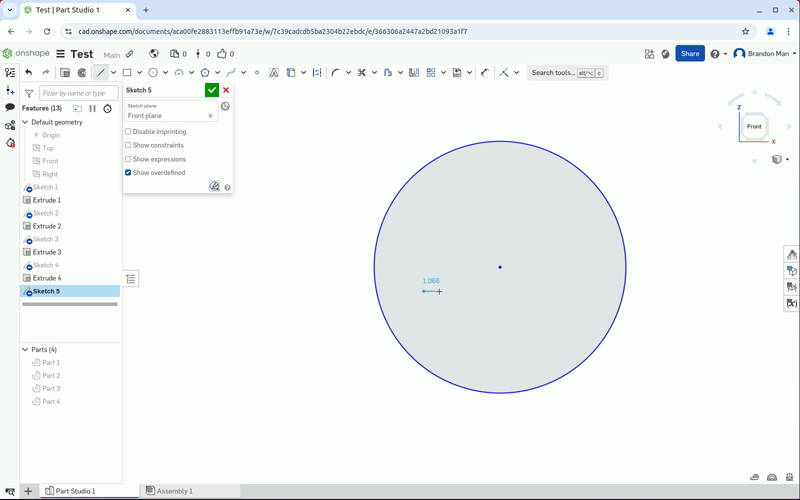
scroll(6)
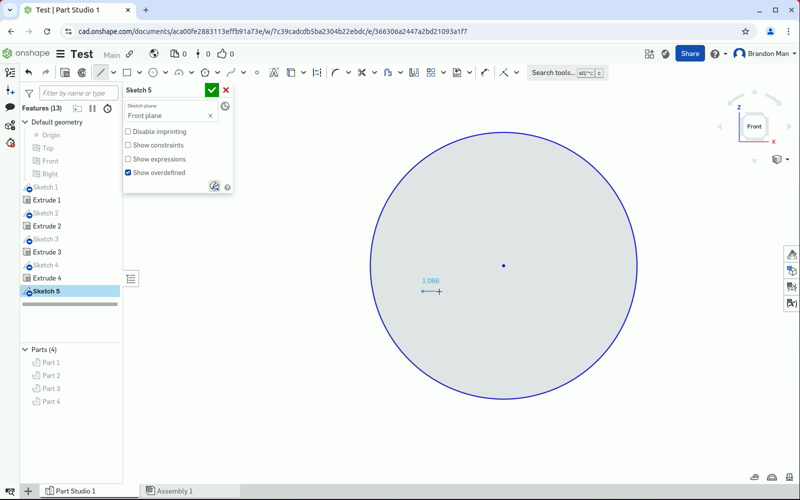
scroll(6)
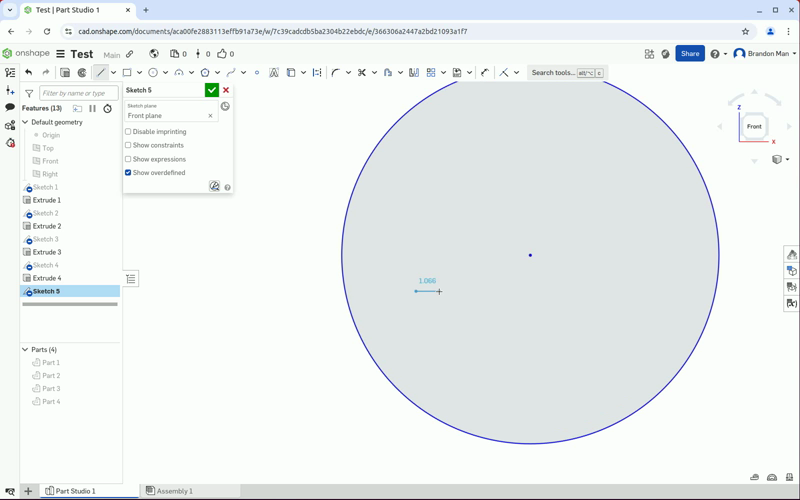
scroll(6)
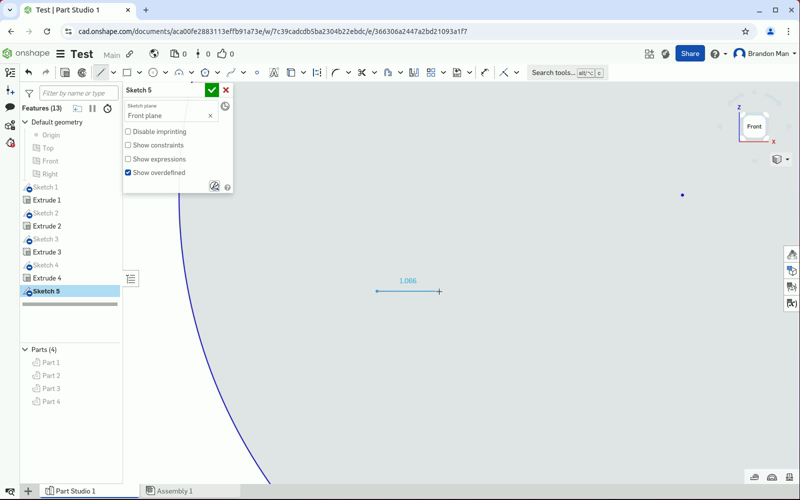
click(439, 291)
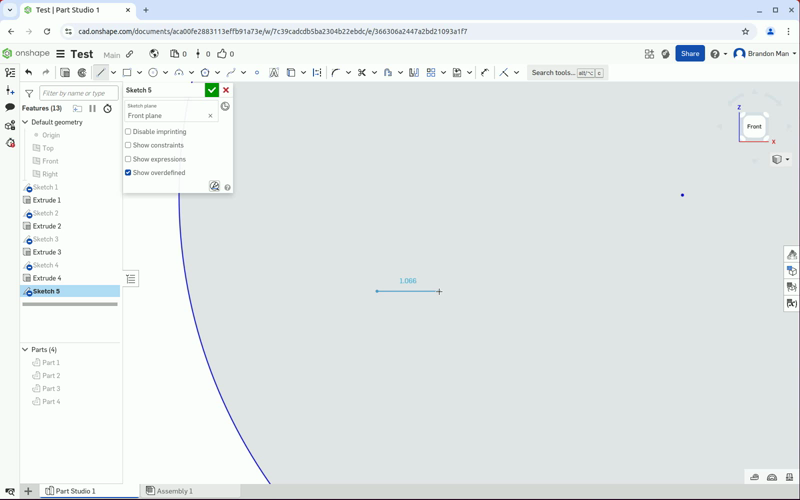
scroll(-6)
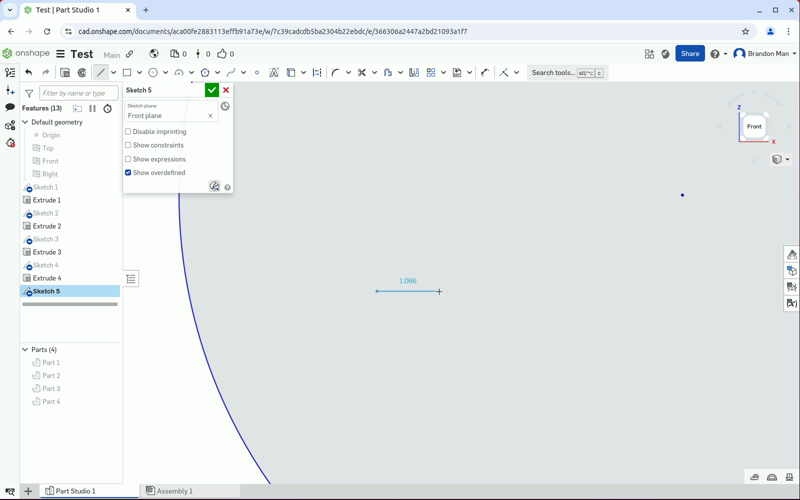
scroll(-6)
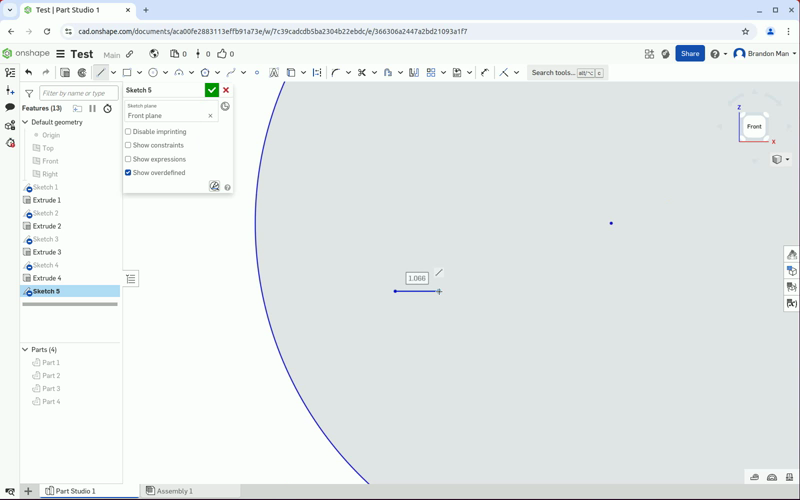
scroll(-6)
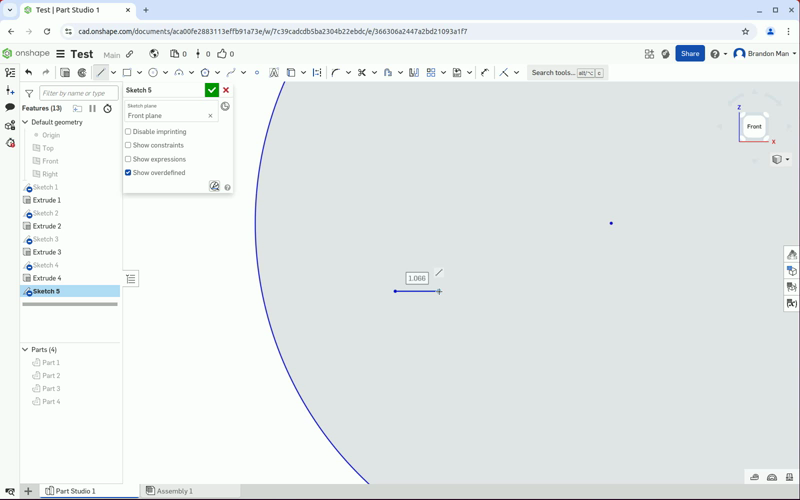
scroll(-6)
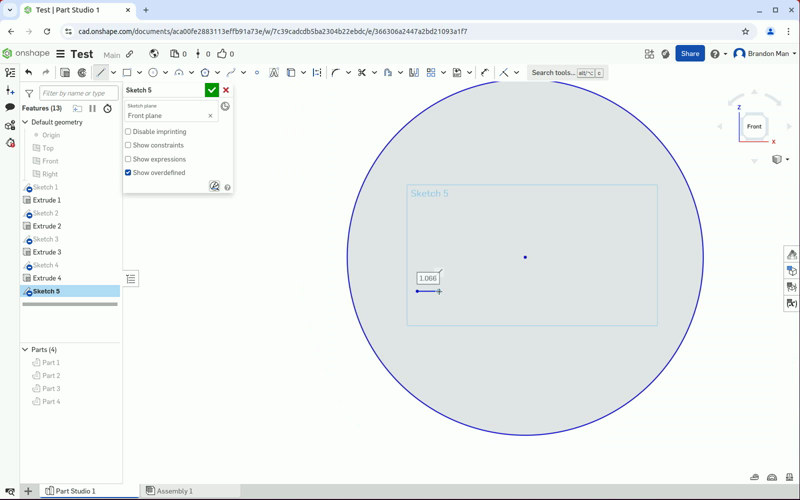
scroll(-6)
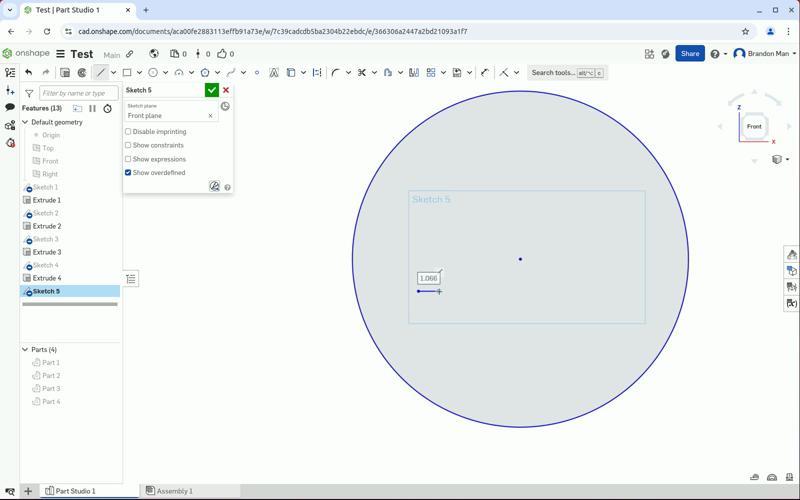
scroll(-6)
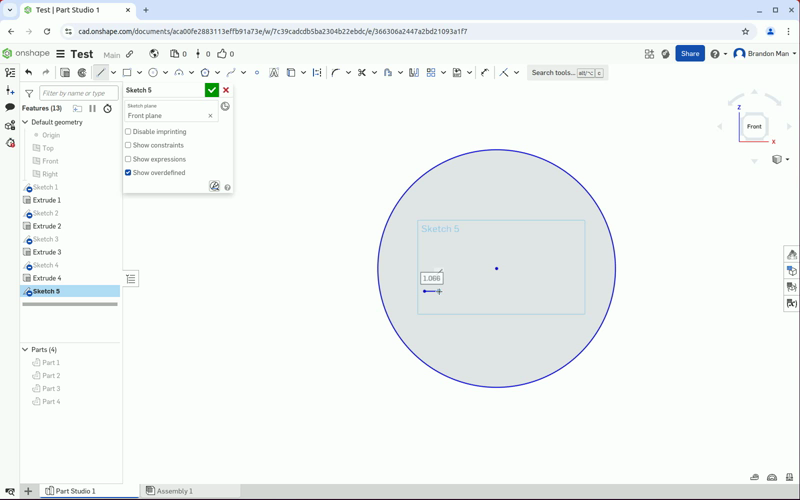
scroll(-6)
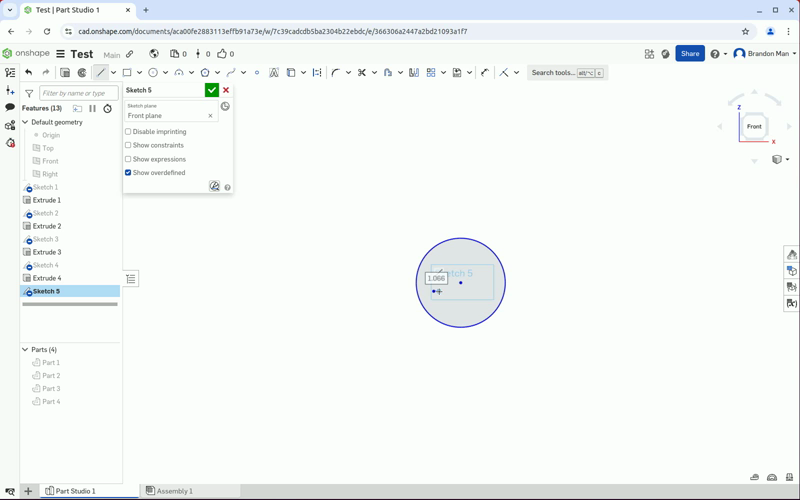
key_up(shift)
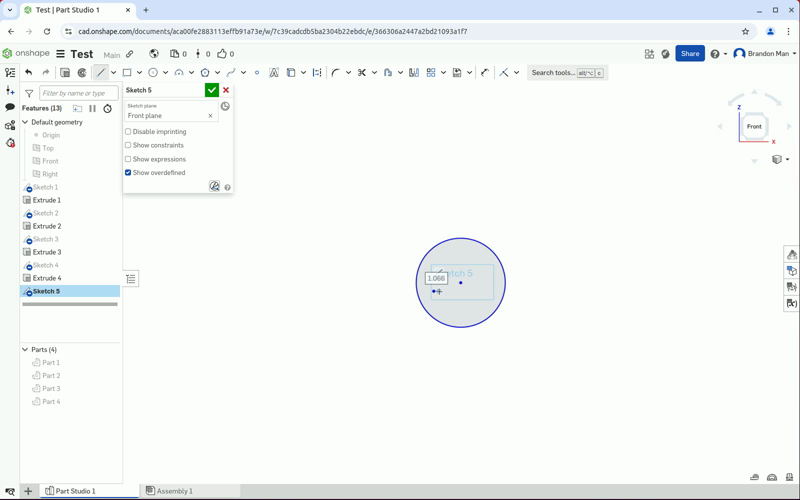
key(esc)
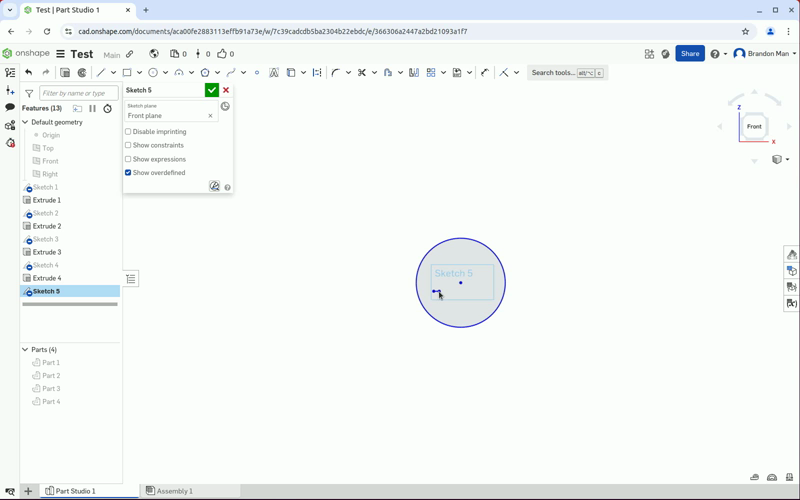
key(a)
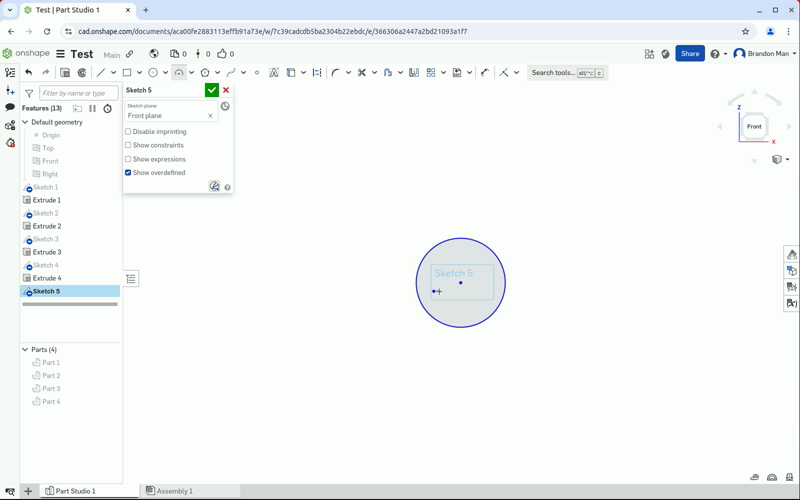
mouse_move(439, 291)
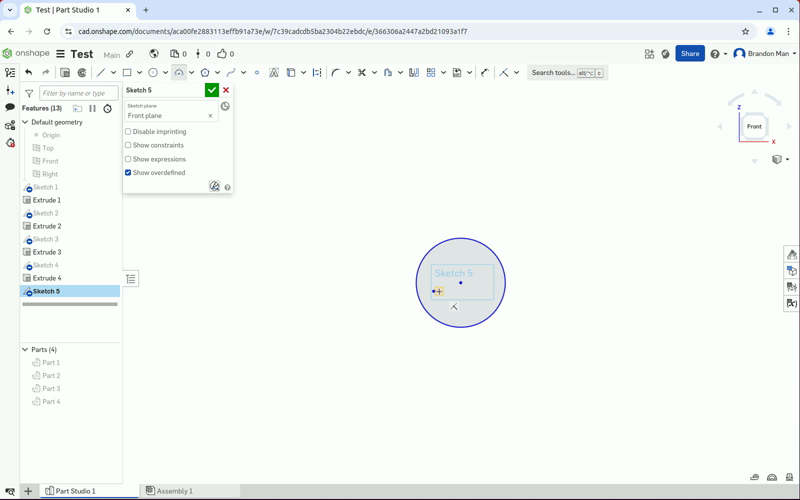
click(439, 291)
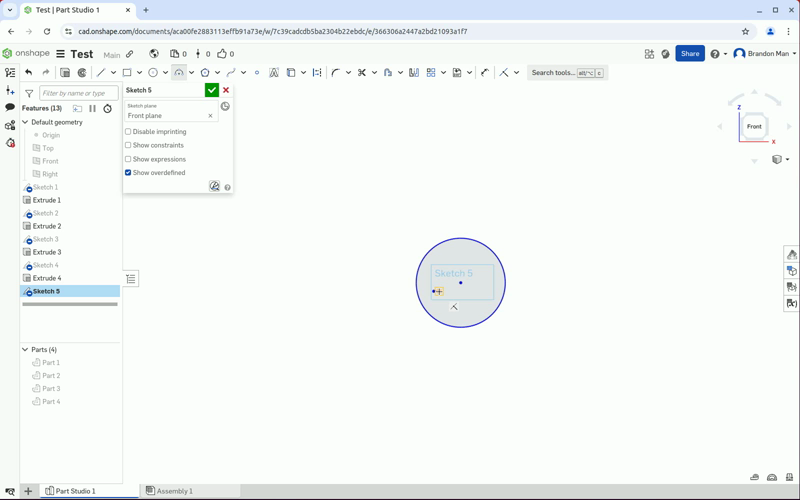
key_down(shift)
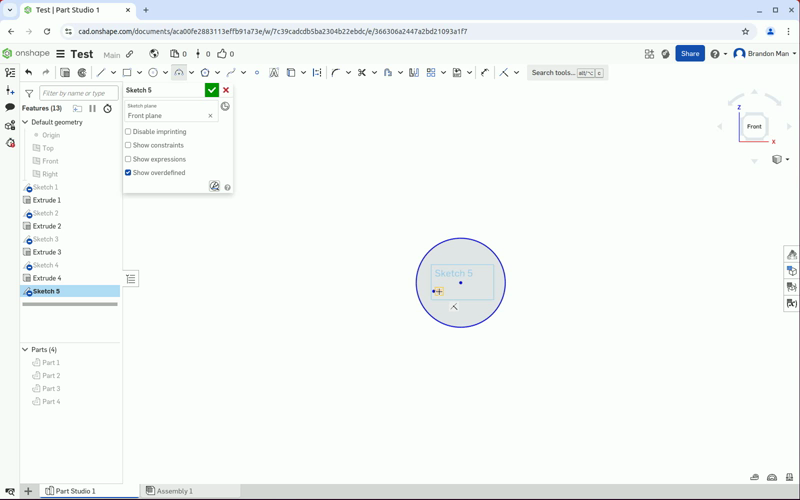
mouse_move(481, 291)
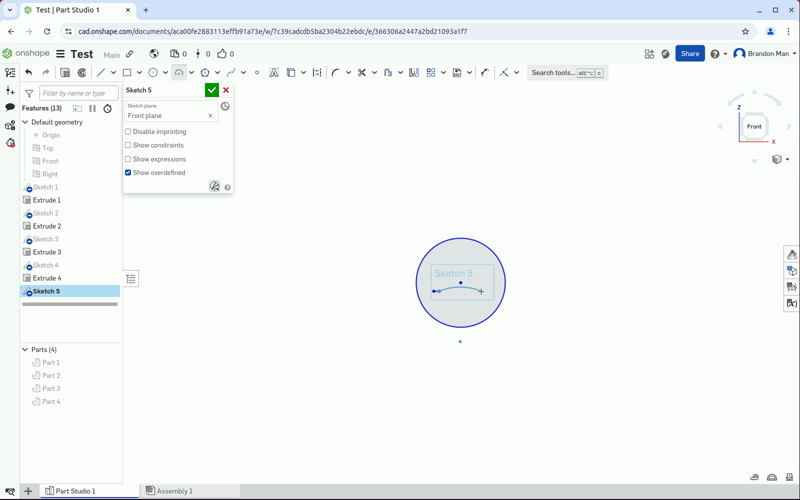
click(481, 291)
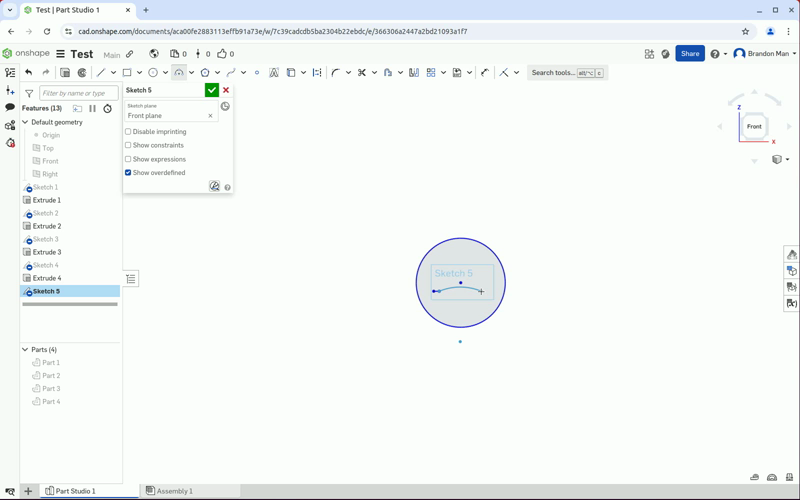
mouse_move(460, 305)
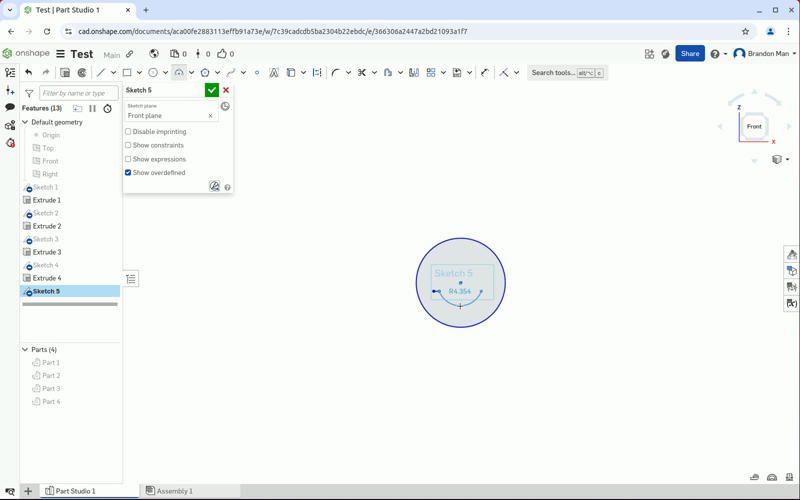
click(460, 305)
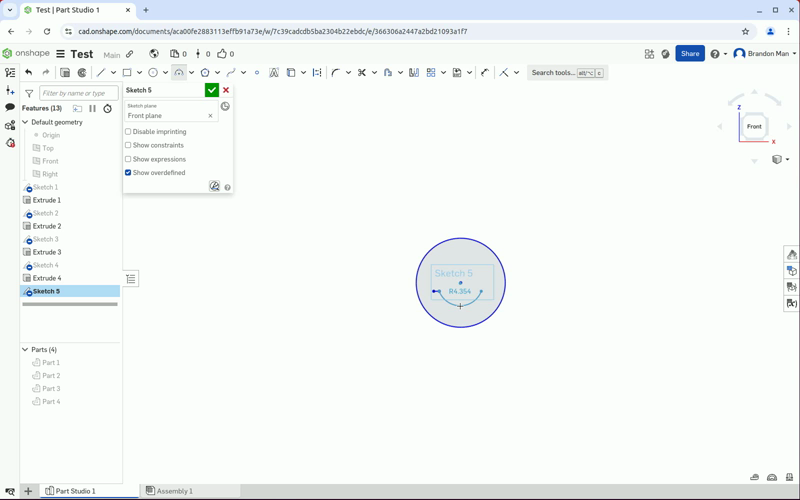
key_up(shift)
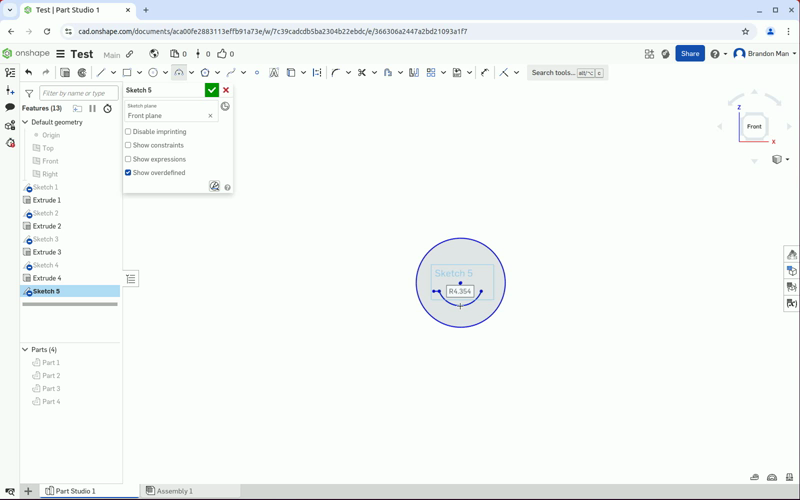
key(esc)
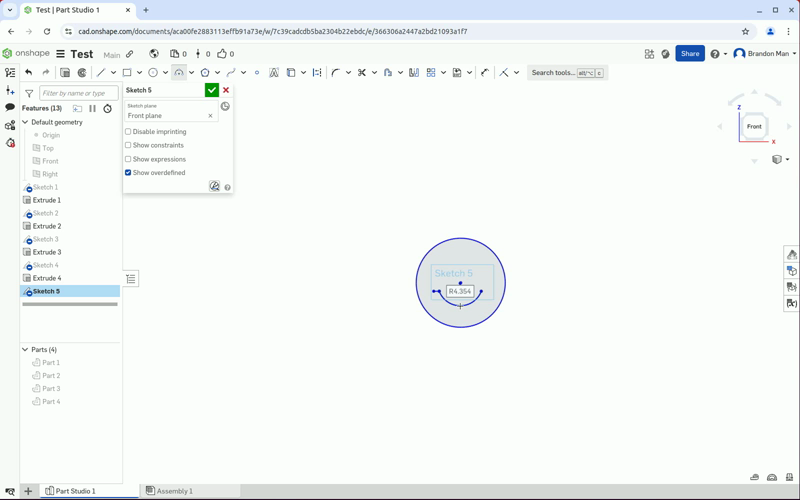
key(l)
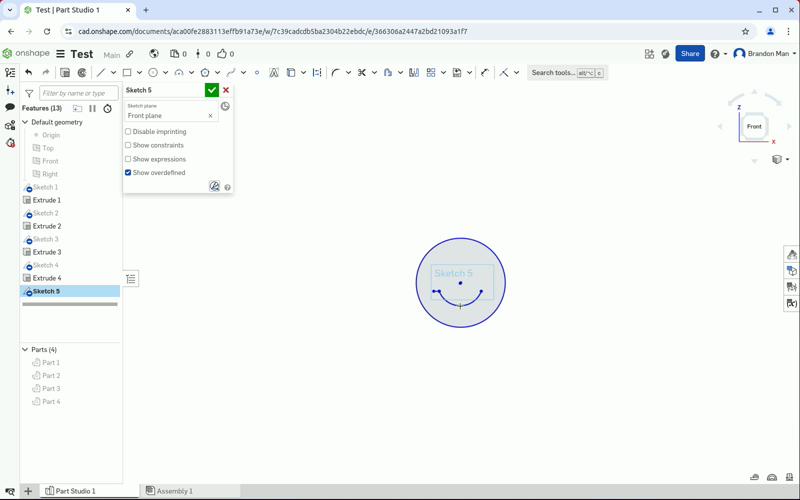
mouse_move(481, 291)
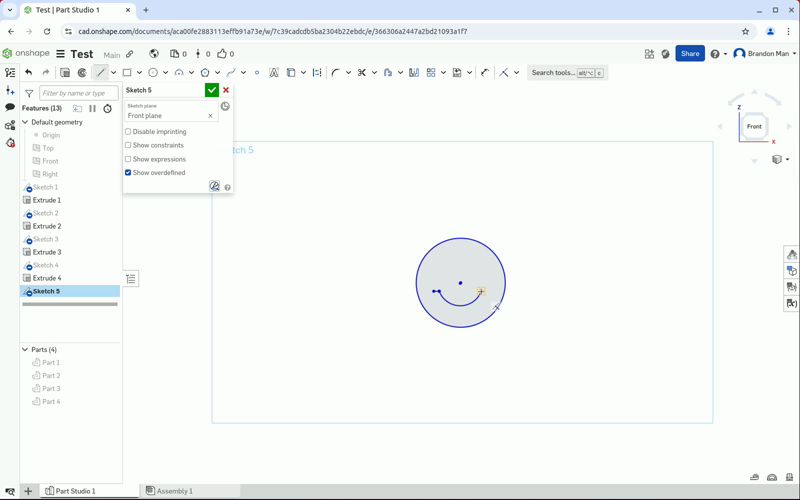
click(481, 291)
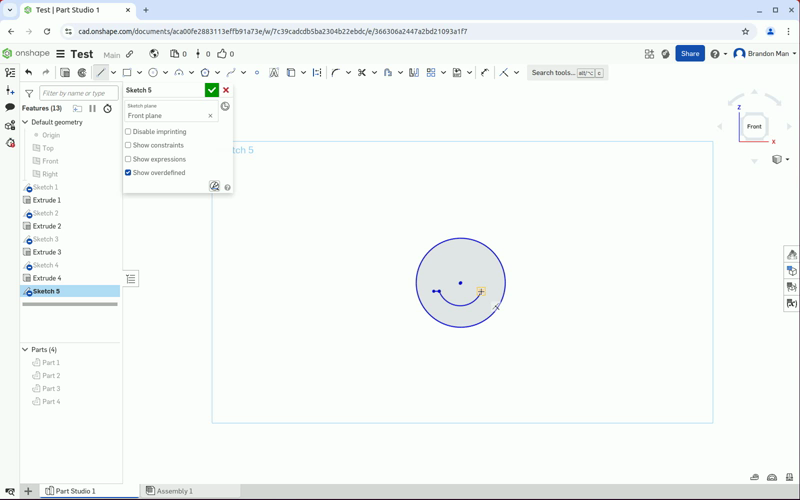
key_down(shift)
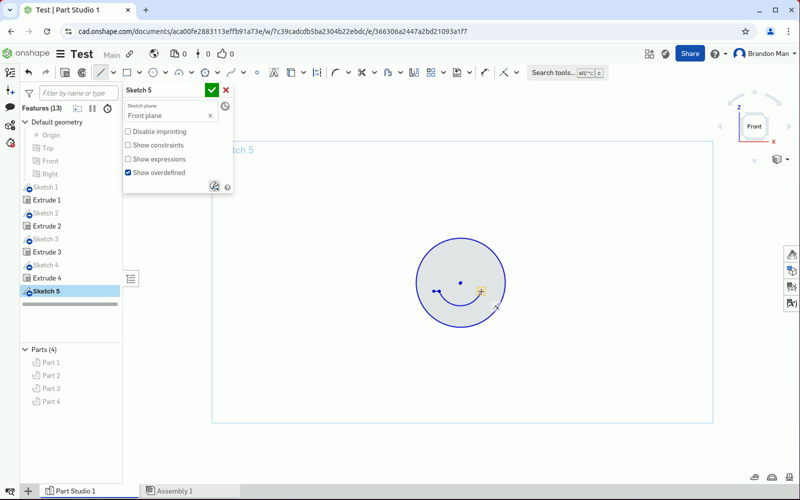
mouse_move(511, 291)
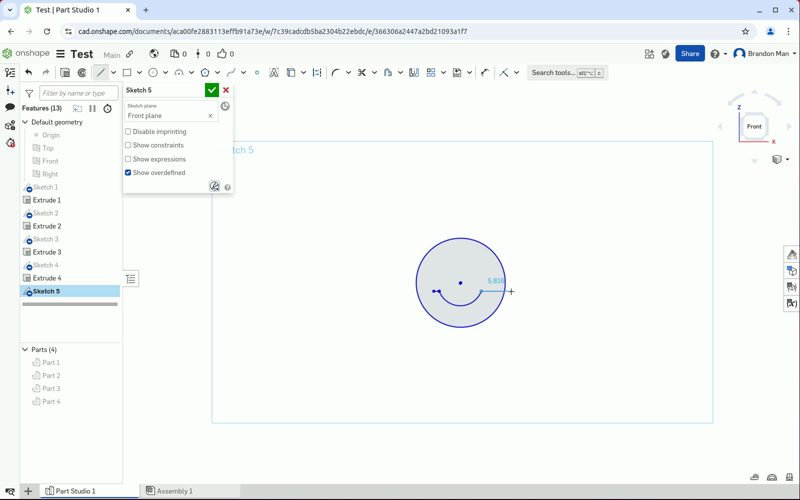
mouse_move(492, 291)
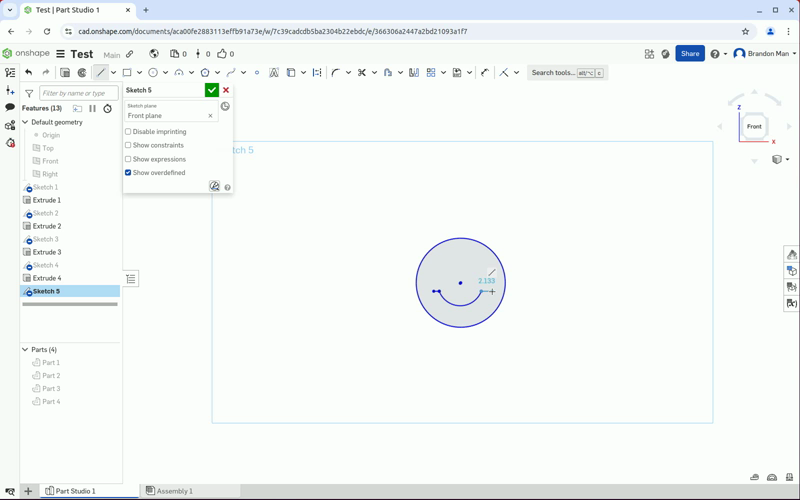
click(492, 291)
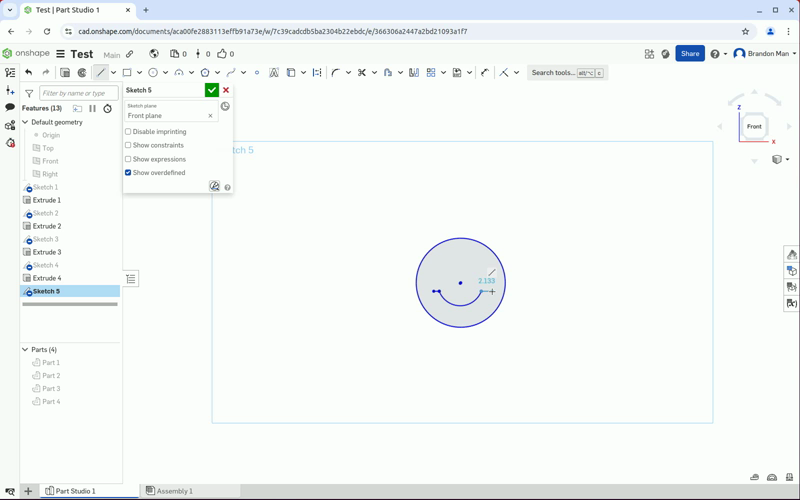
key_up(shift)
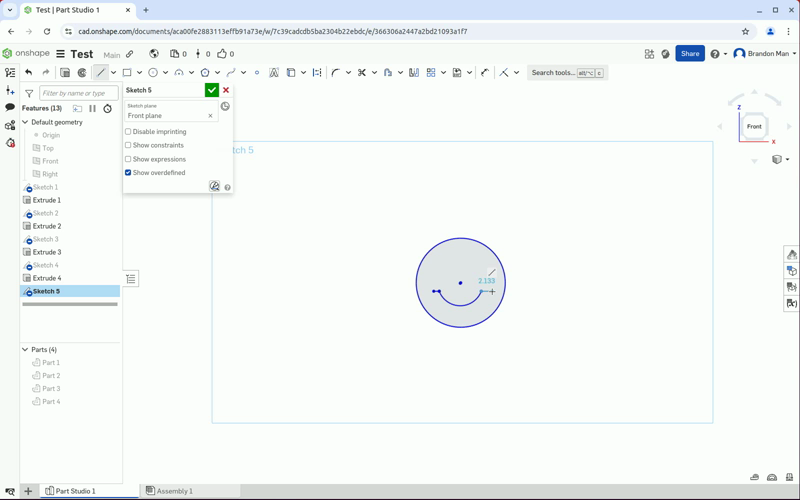
key_down(shift)
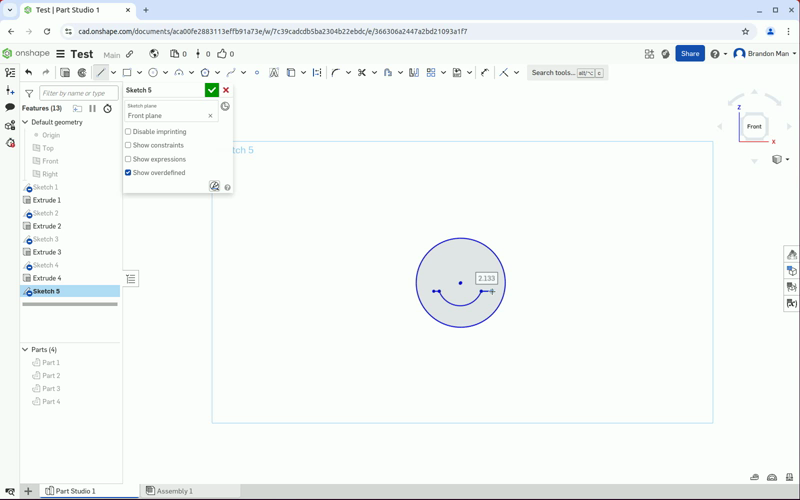
mouse_move(522, 291)
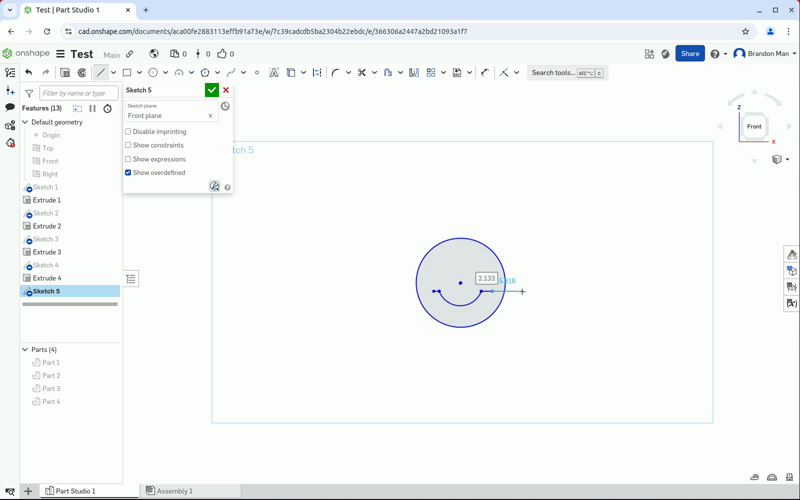
mouse_move(492, 275)
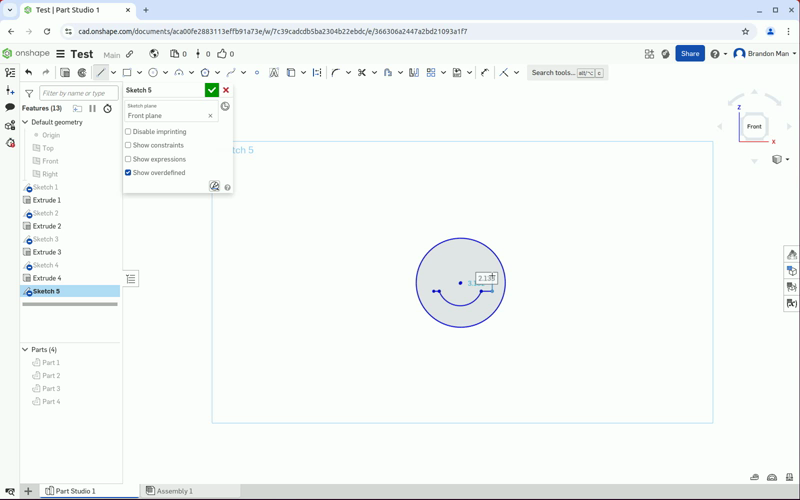
click(492, 275)
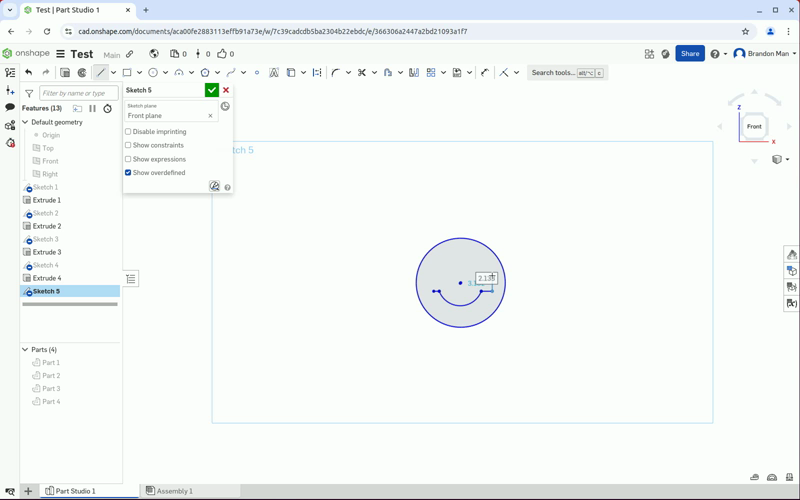
key_up(shift)
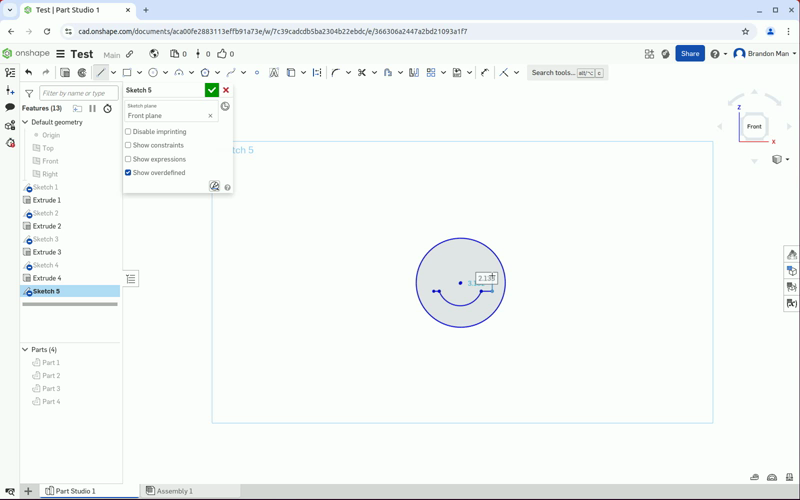
key_down(shift)
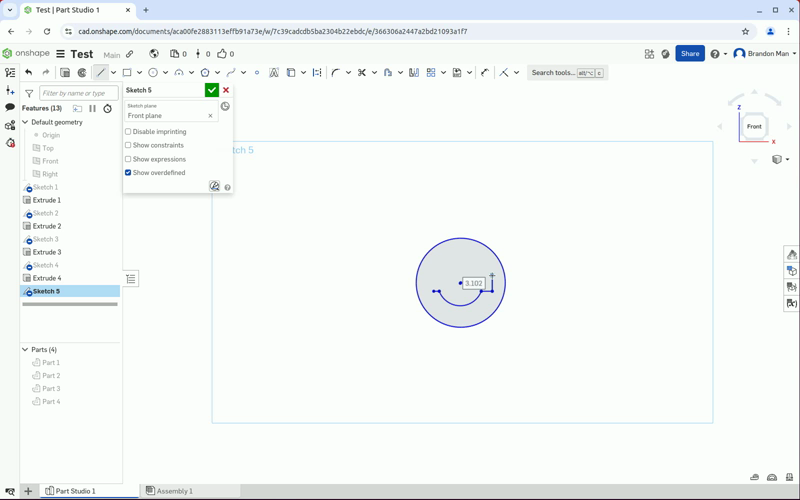
mouse_move(522, 275)
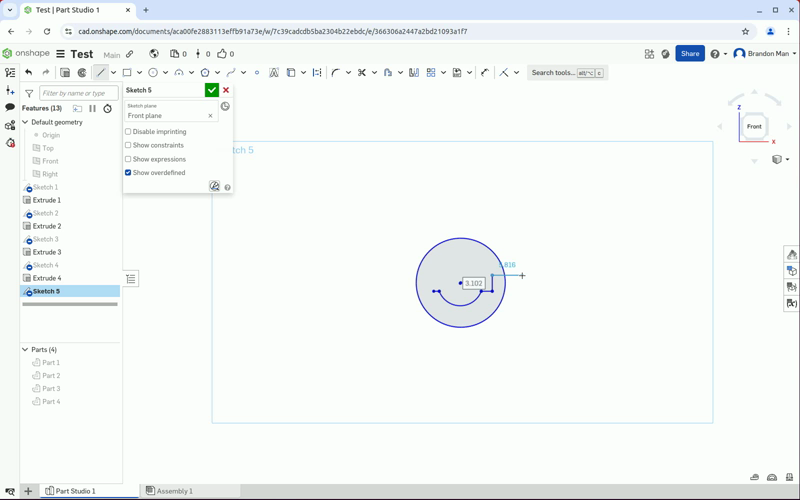
mouse_move(481, 275)
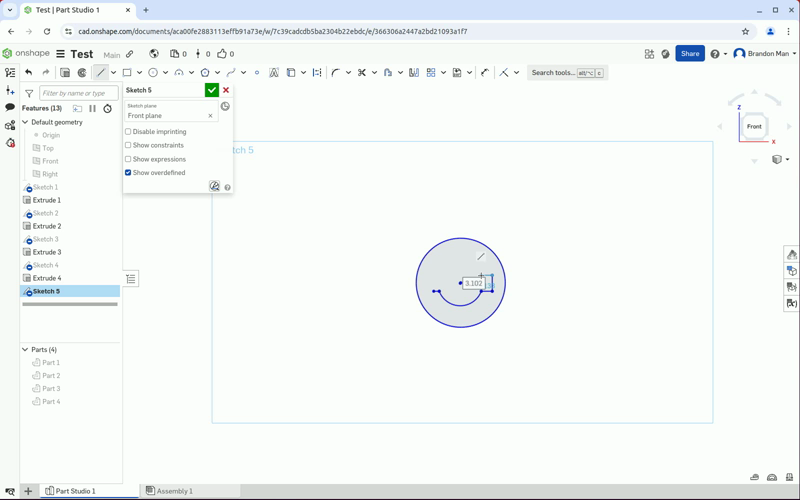
click(481, 275)
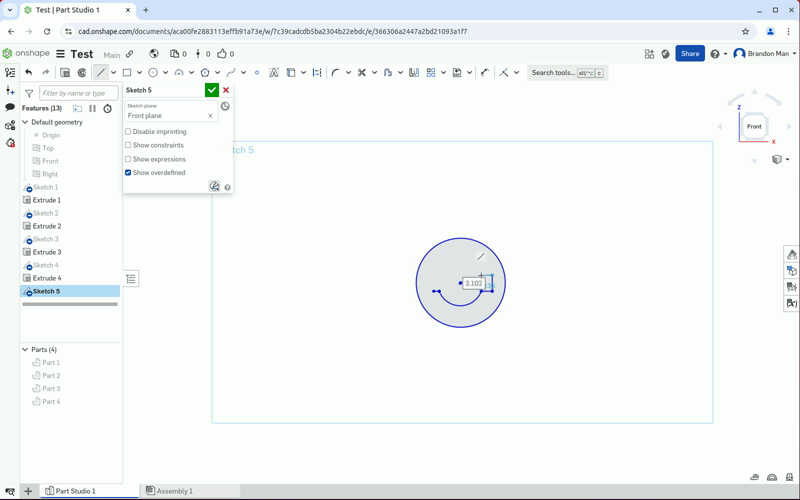
key_up(shift)
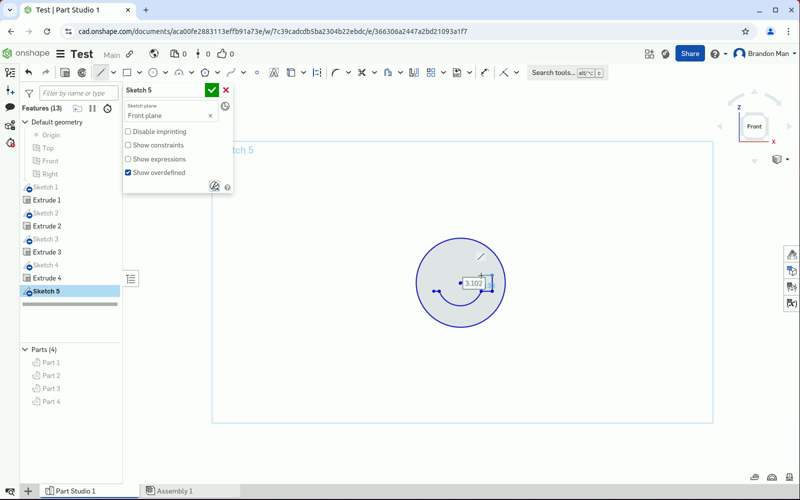
key(esc)
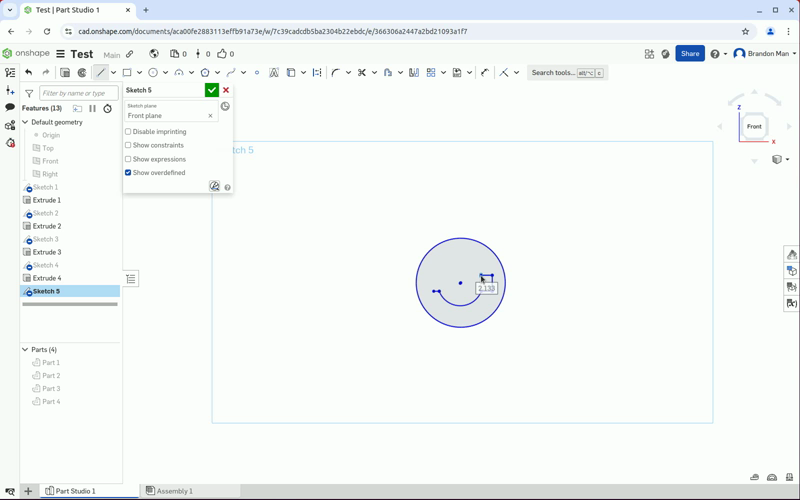
key(a)
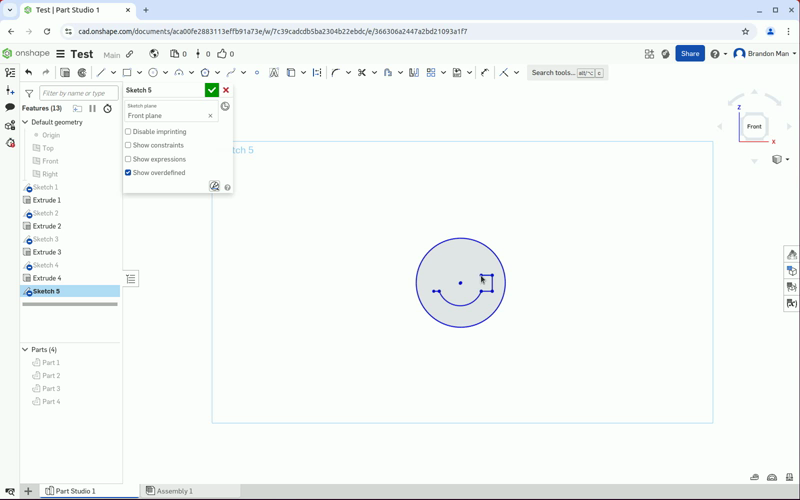
mouse_move(481, 275)
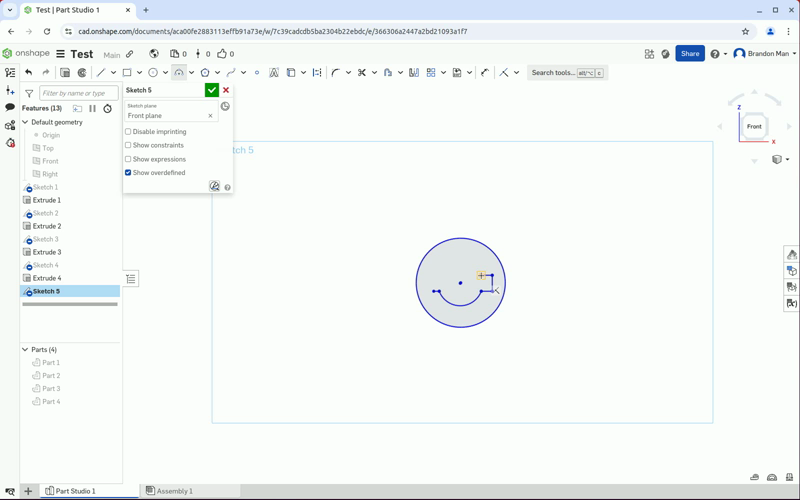
click(481, 275)
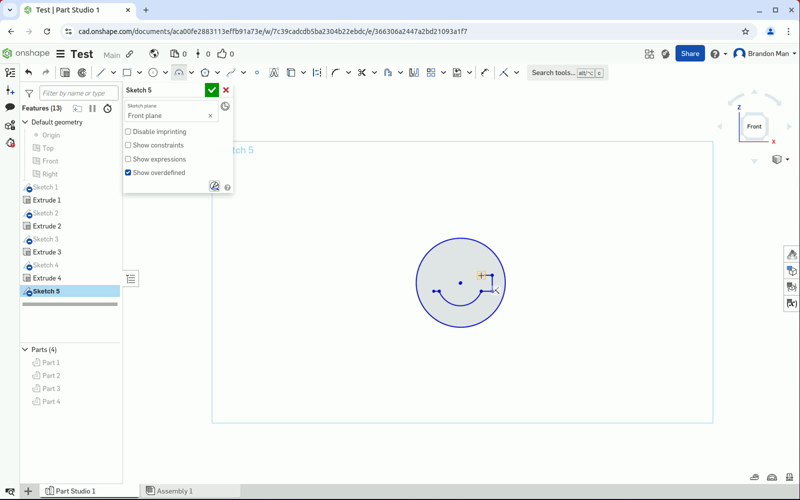
key_down(shift)
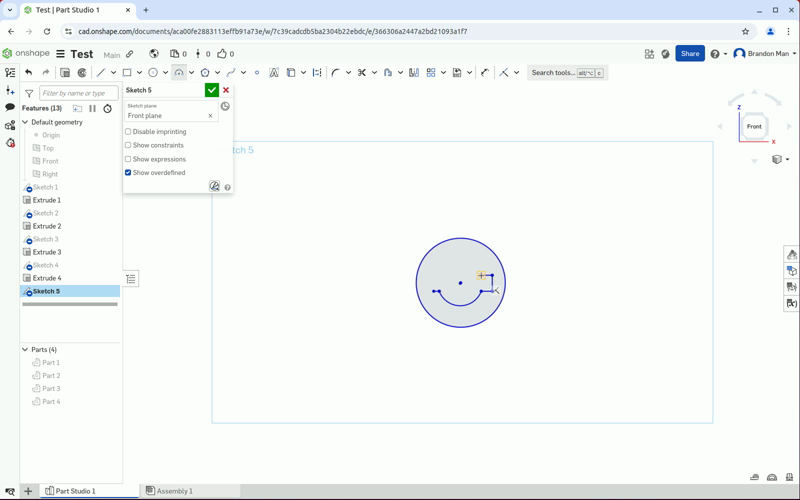
mouse_move(439, 275)
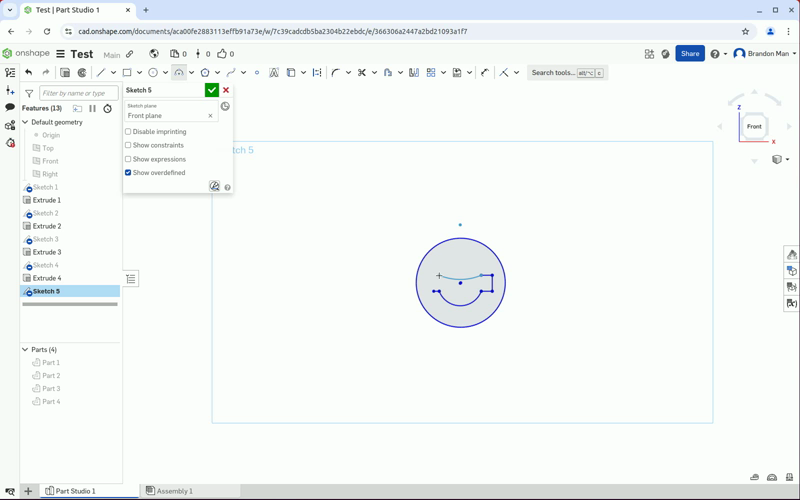
click(439, 275)
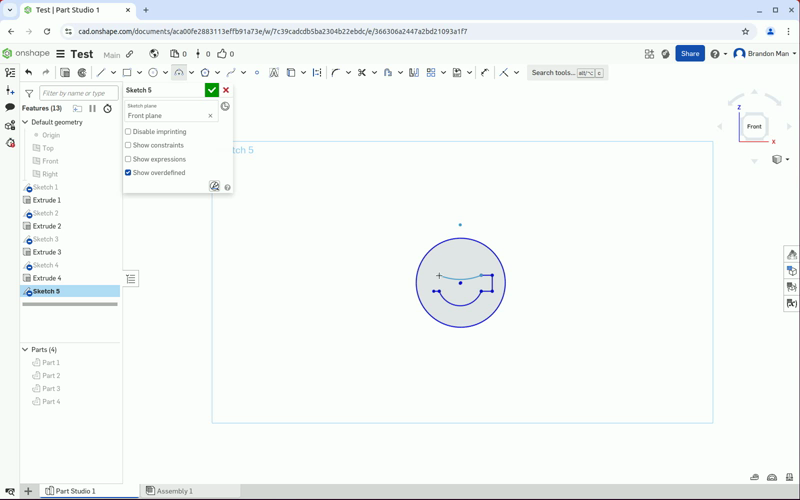
mouse_move(460, 260)
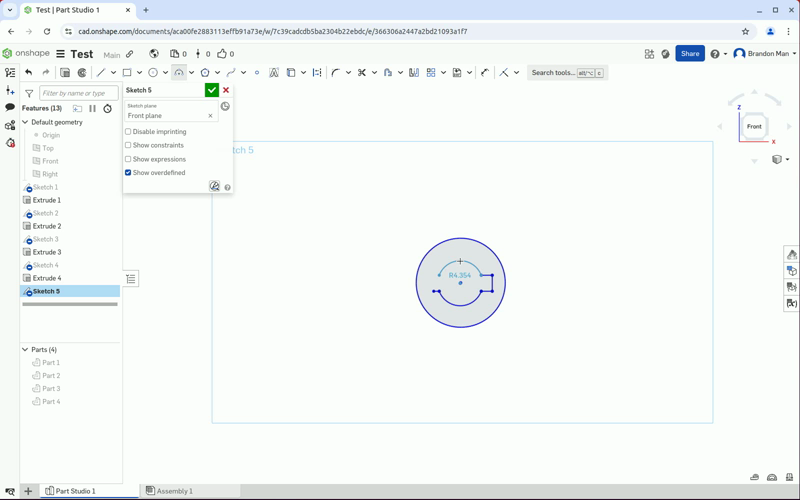
click(460, 260)
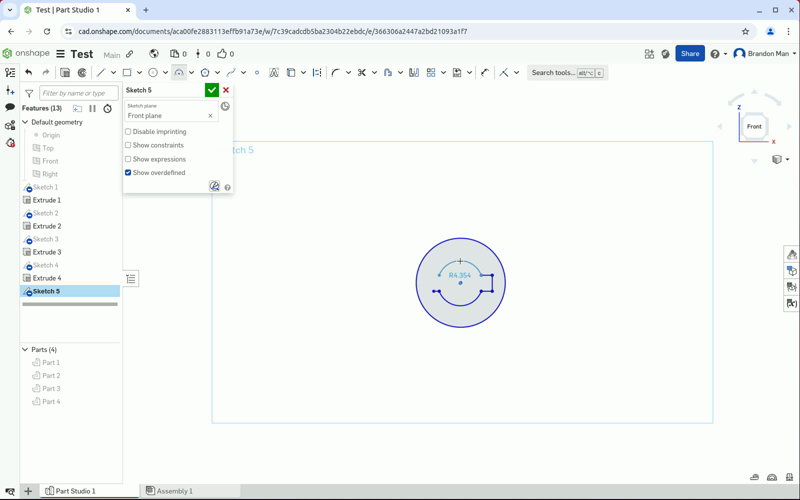
key_up(shift)
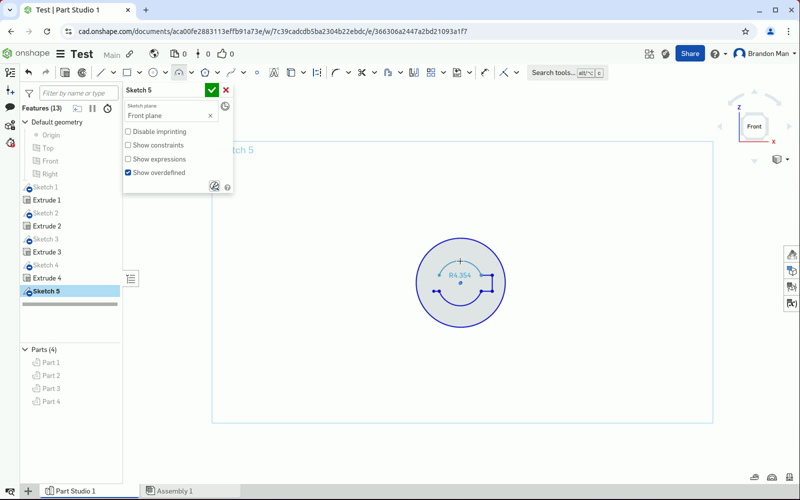
key(esc)
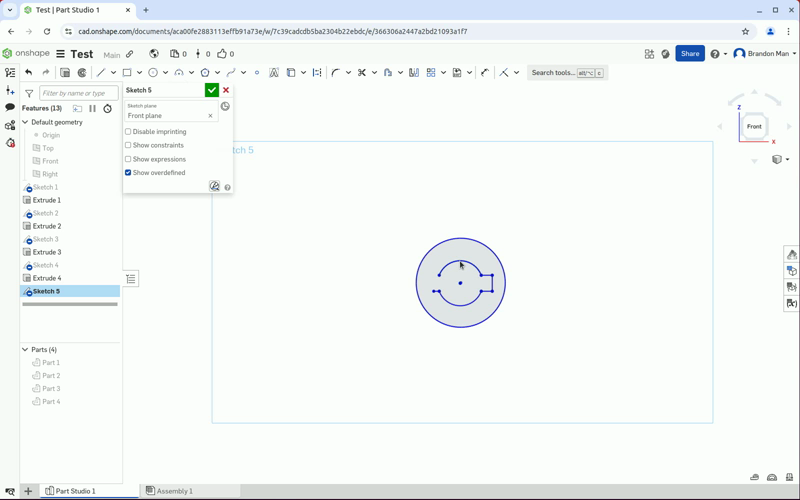
key(l)
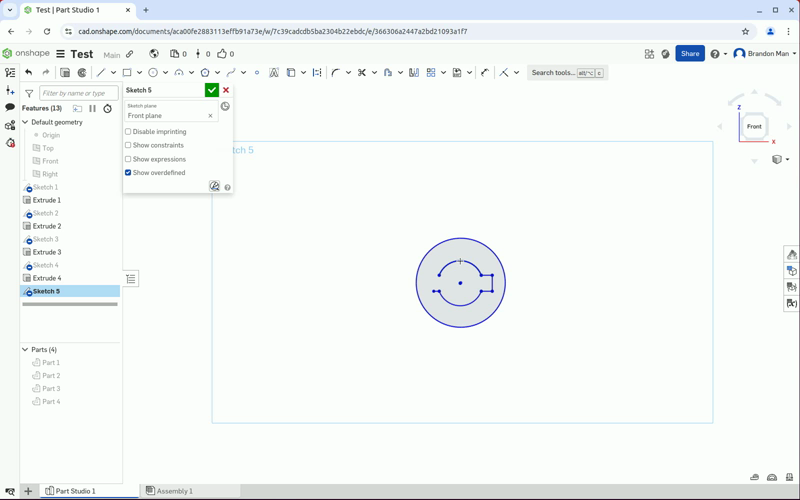
mouse_move(439, 275)
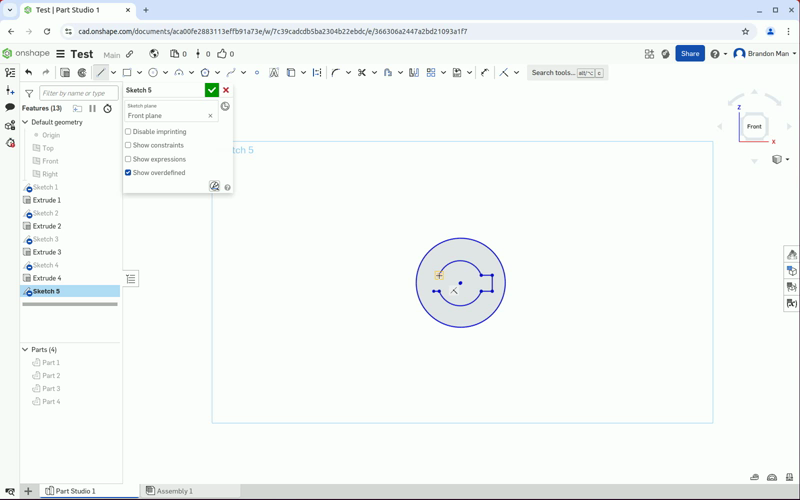
click(439, 275)
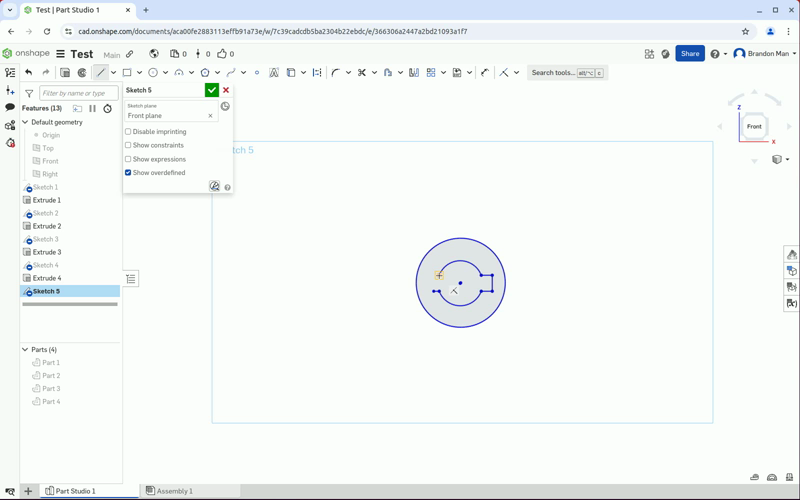
key_down(shift)
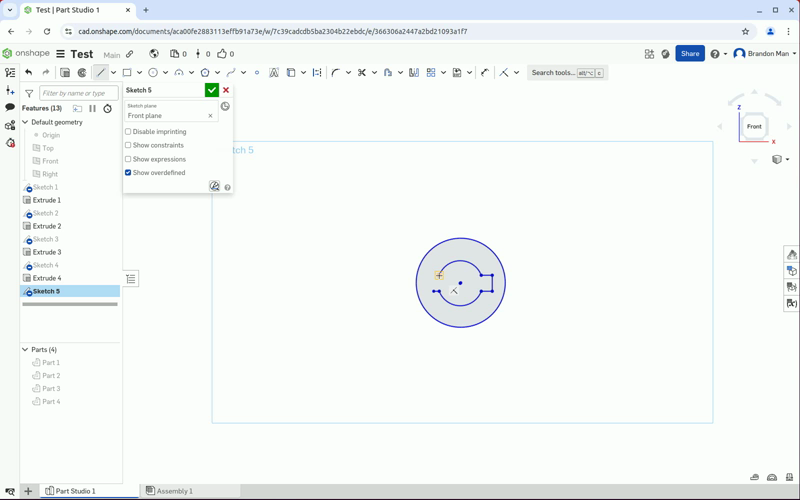
mouse_move(469, 275)
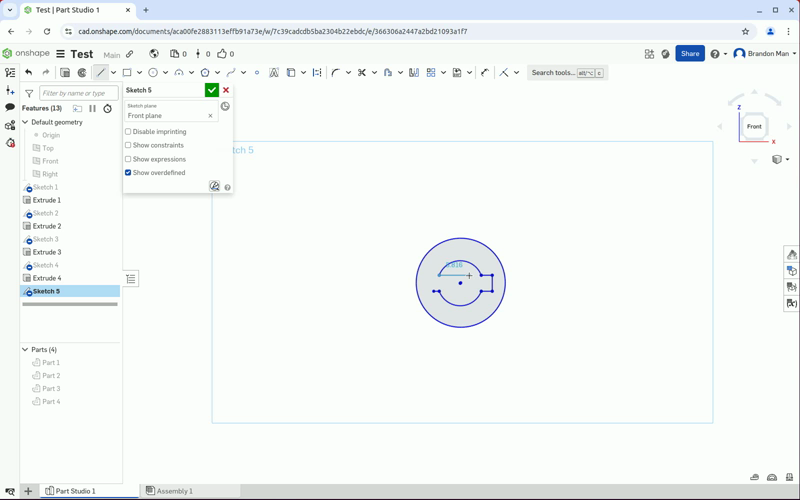
mouse_move(433, 275)
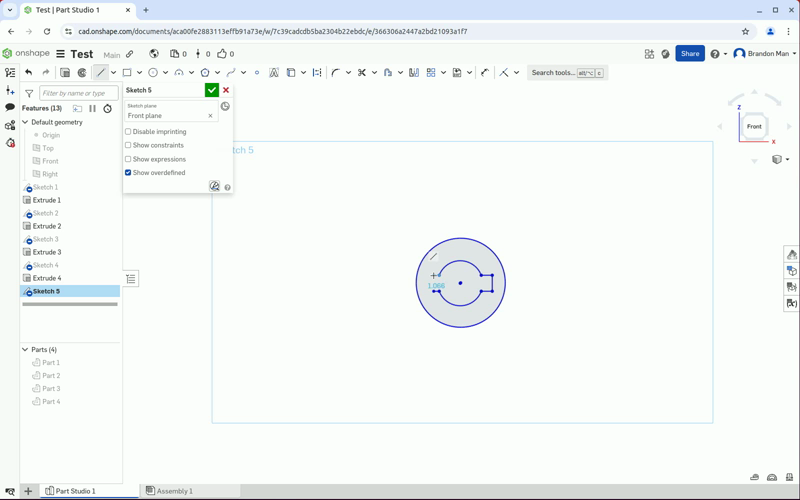
scroll(6)
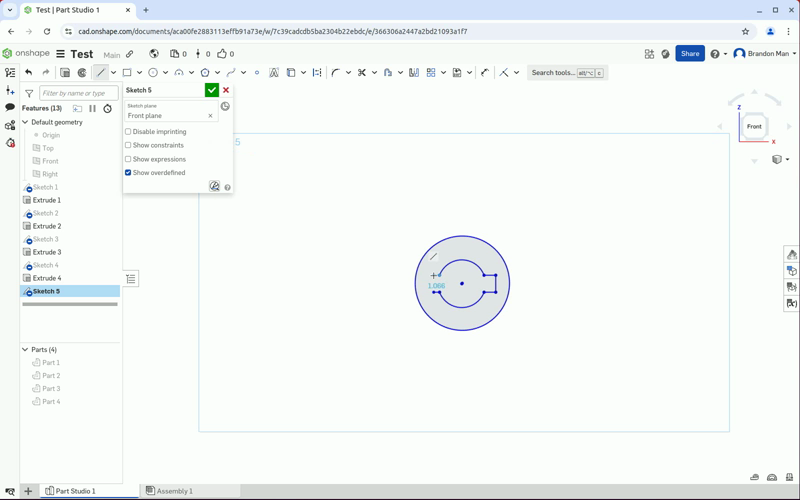
scroll(6)
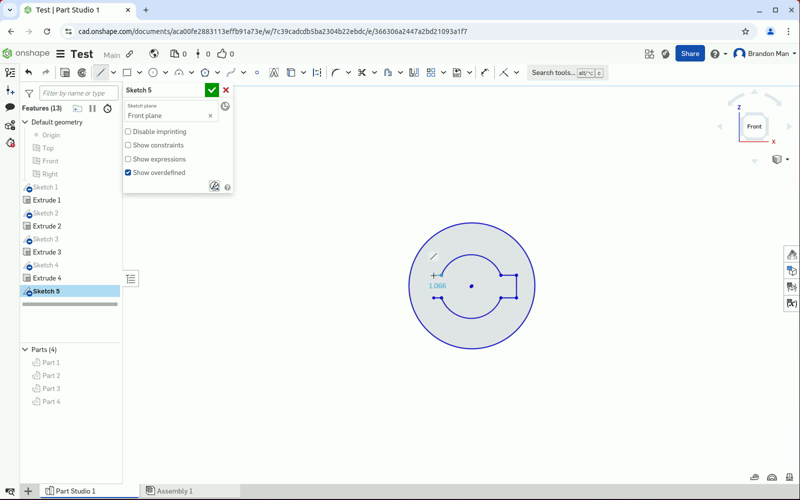
scroll(6)
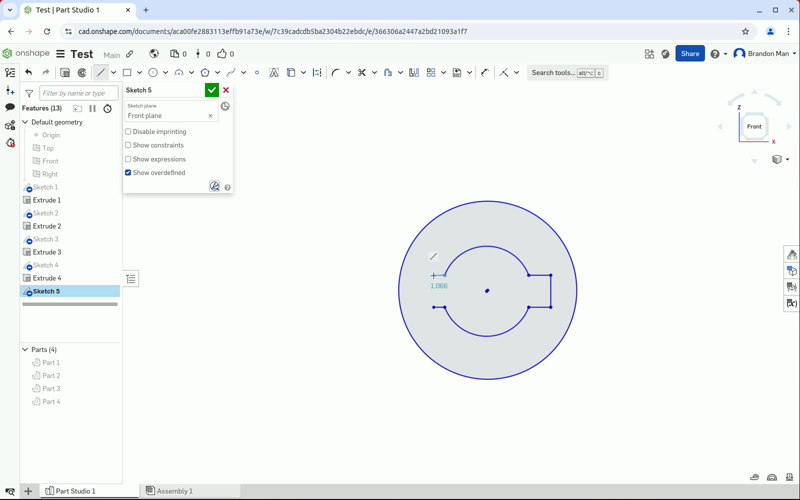
scroll(6)
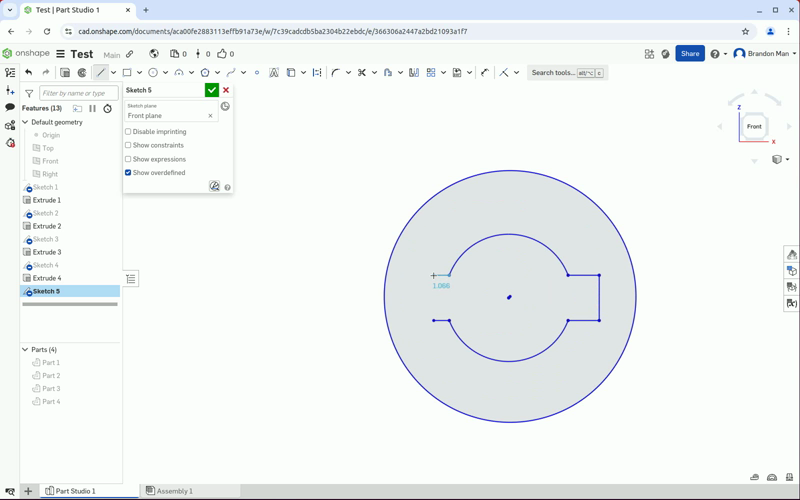
scroll(6)
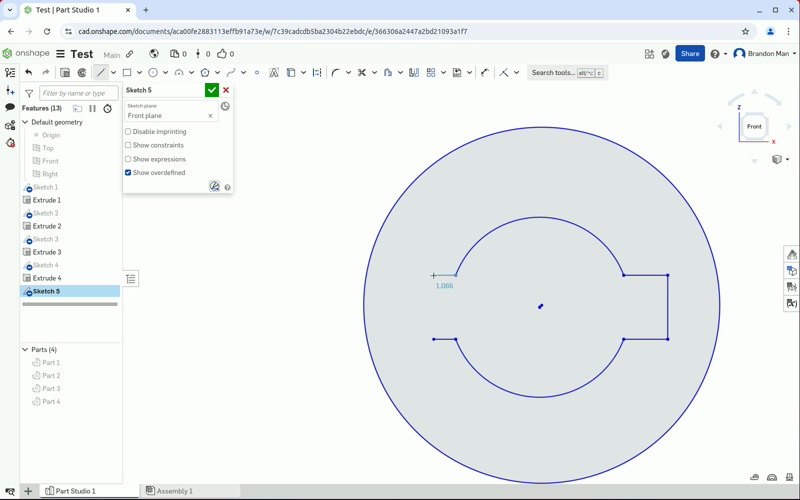
scroll(6)
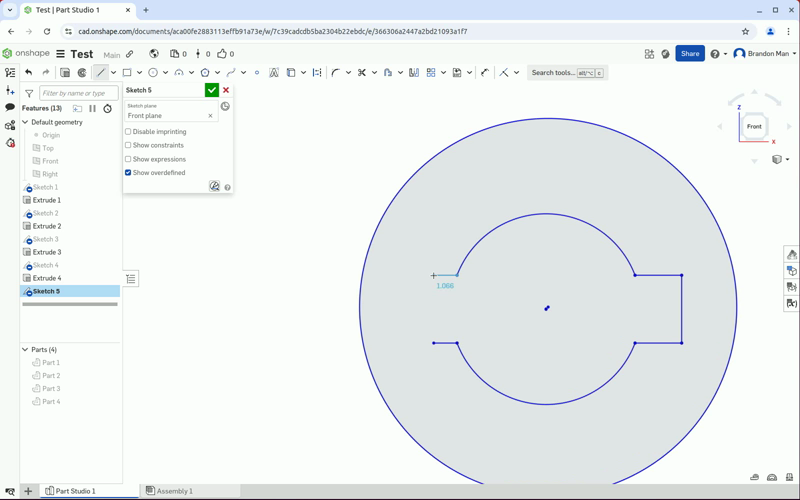
scroll(6)
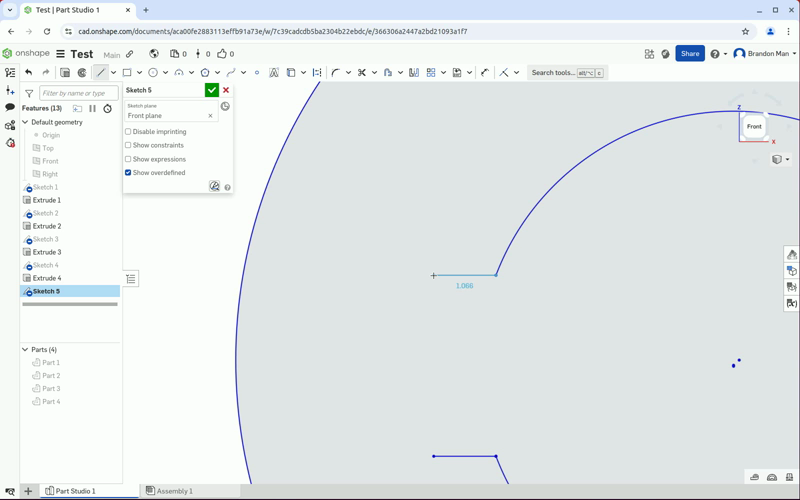
click(433, 275)
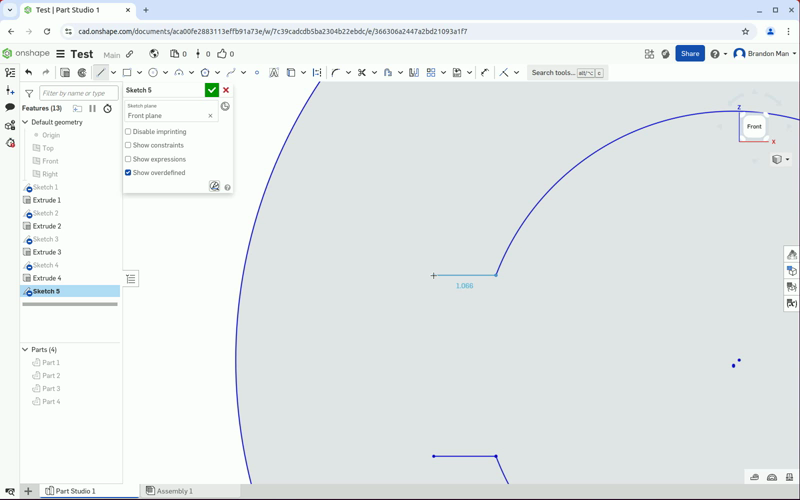
scroll(-6)
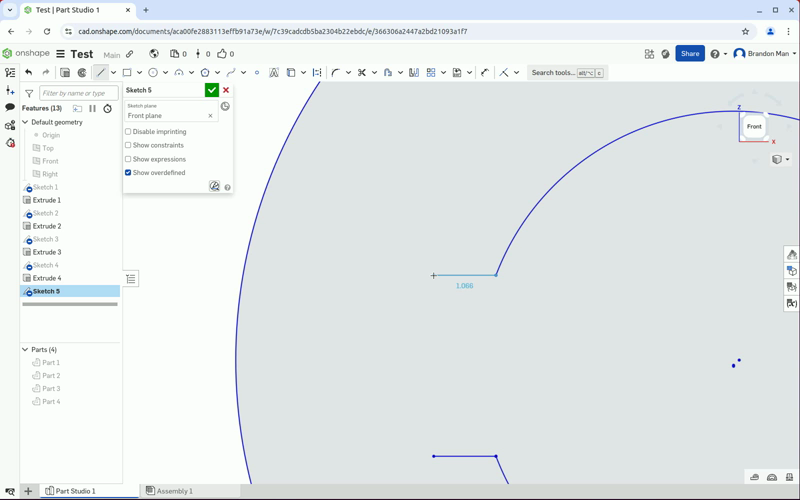
scroll(-6)
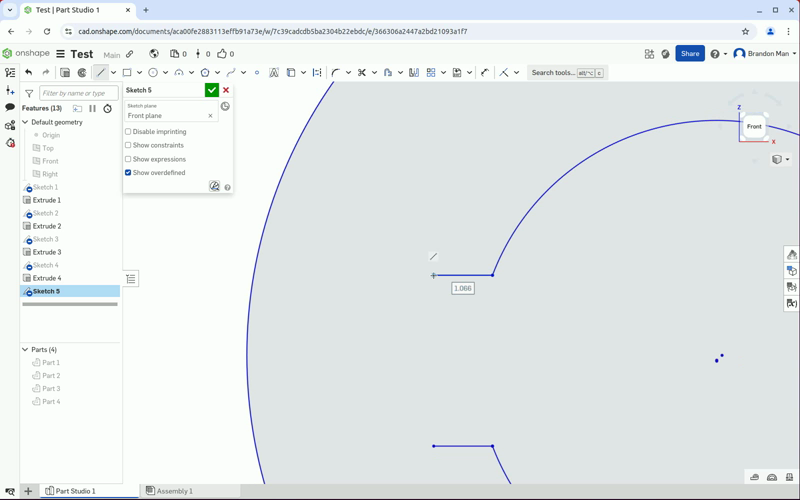
scroll(-6)
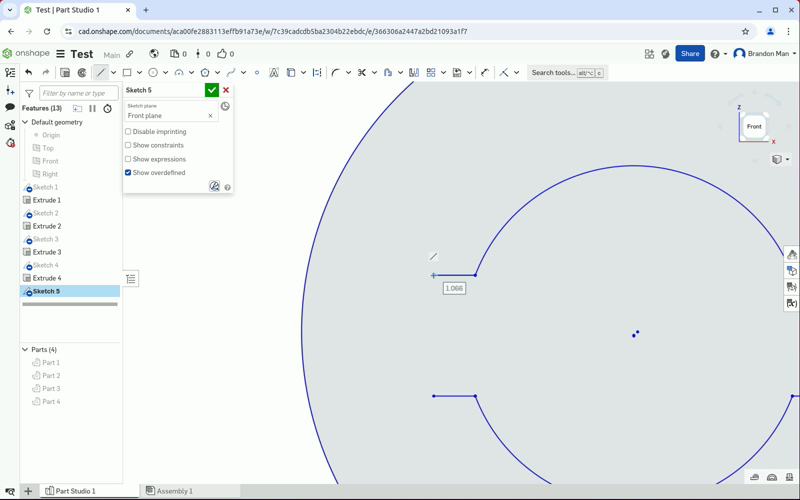
scroll(-6)
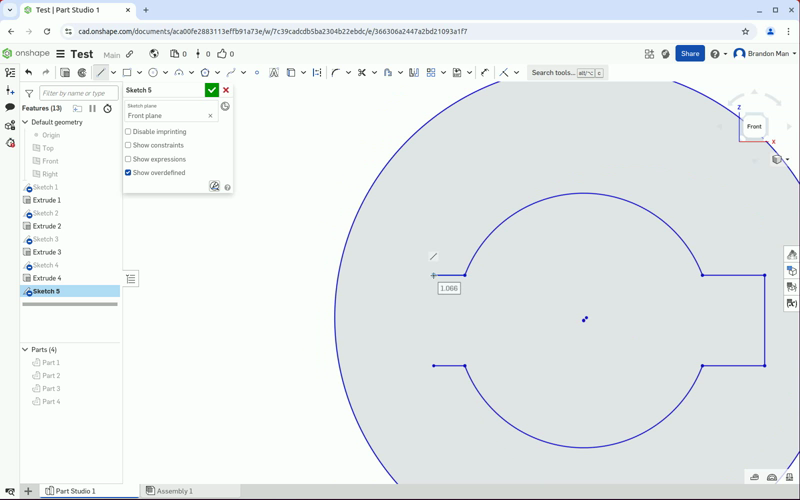
scroll(-6)
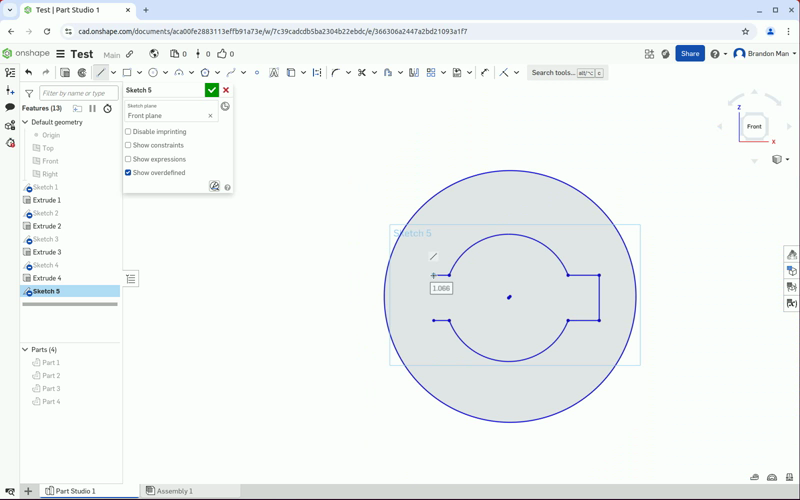
scroll(-6)
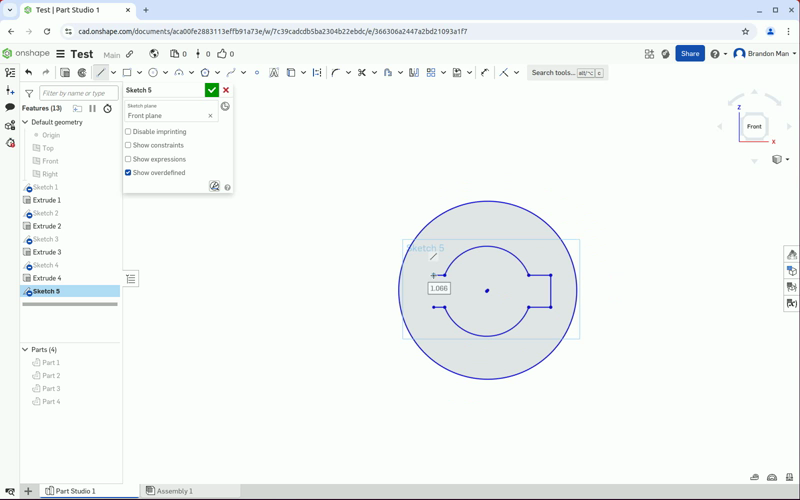
scroll(-6)
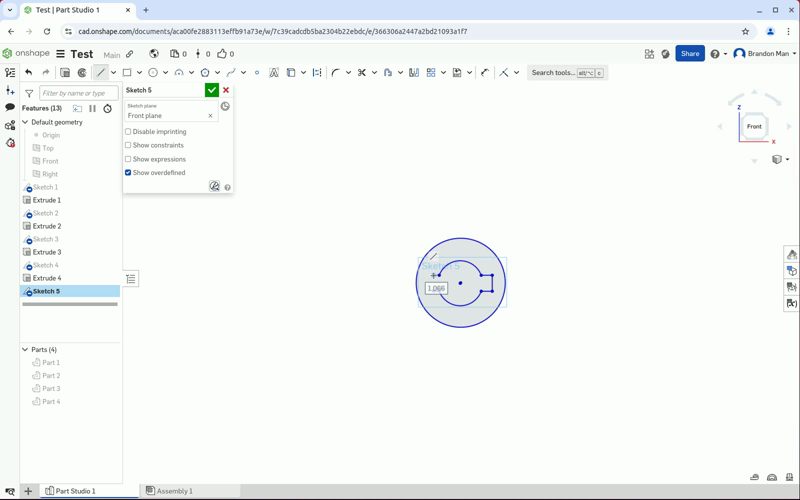
key_up(shift)
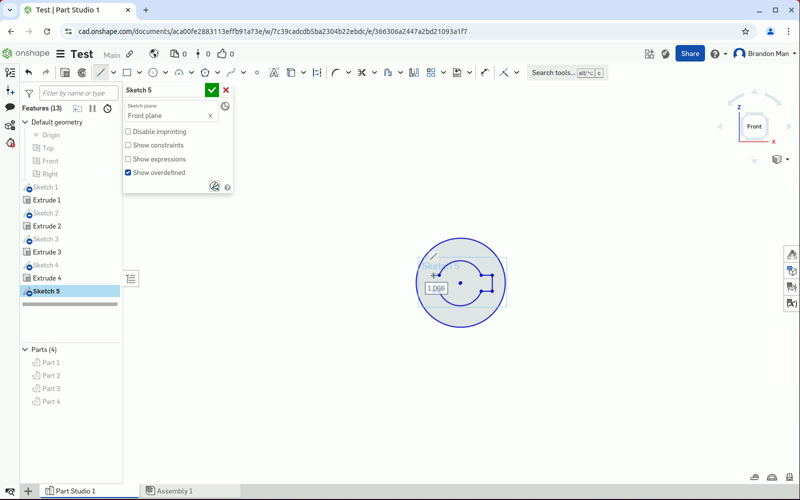
mouse_move(463, 275)
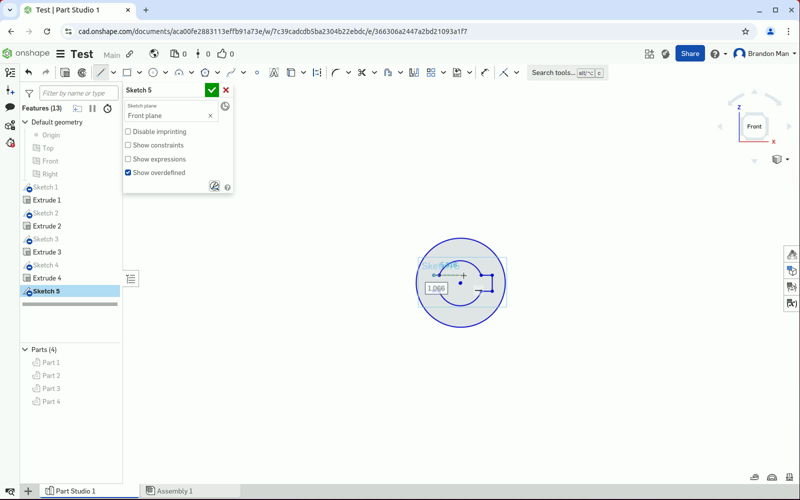
key_down(shift)
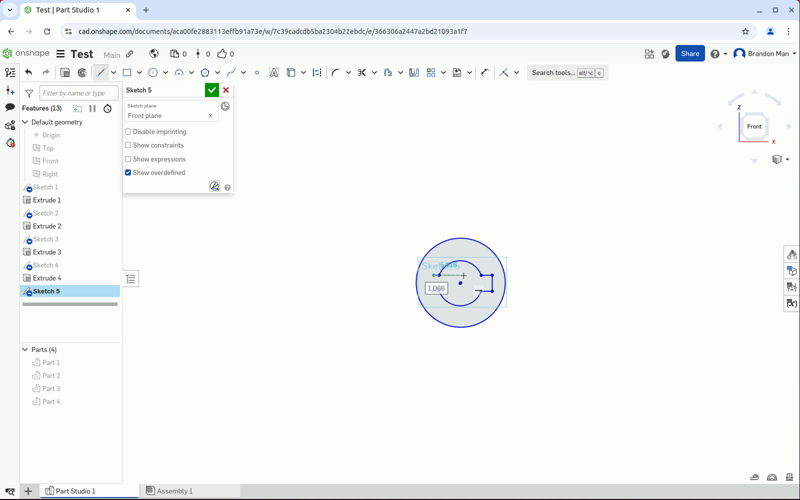
mouse_move(433, 291)
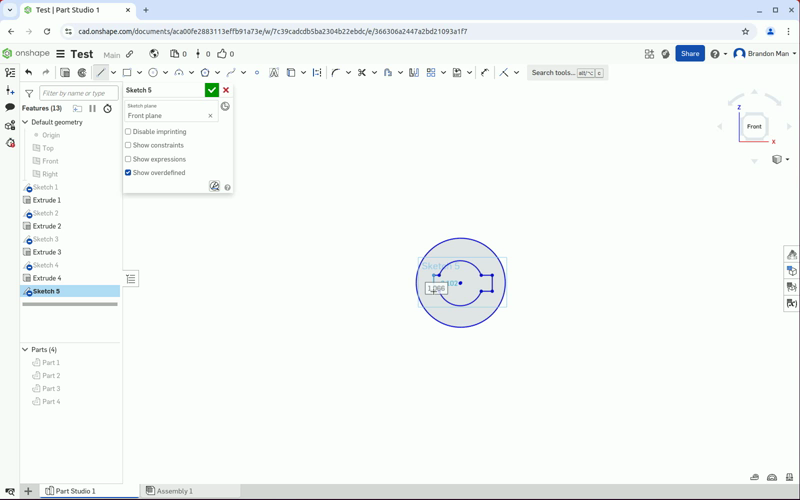
key_up(shift)
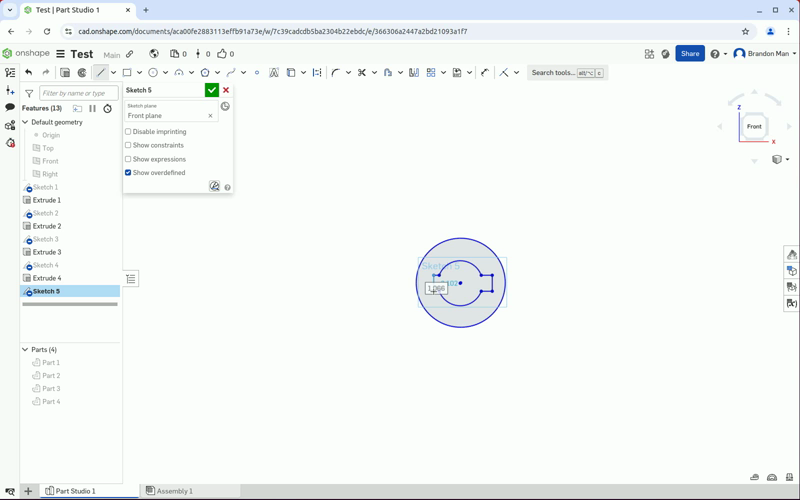
click(433, 291)
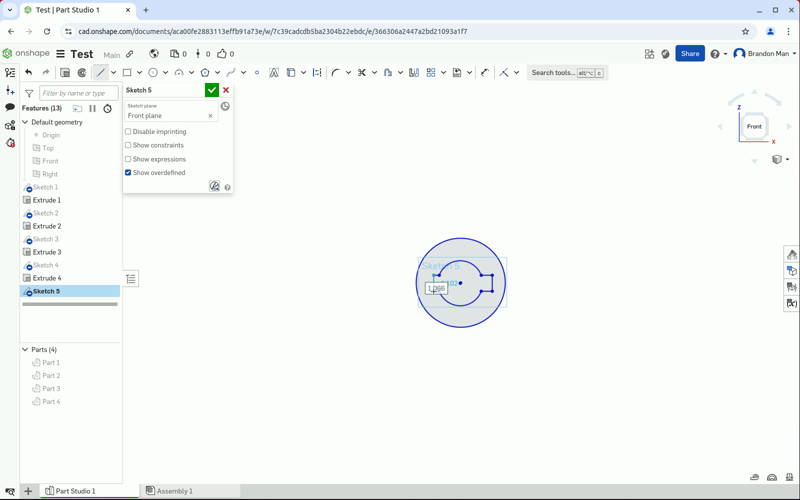
key(esc)
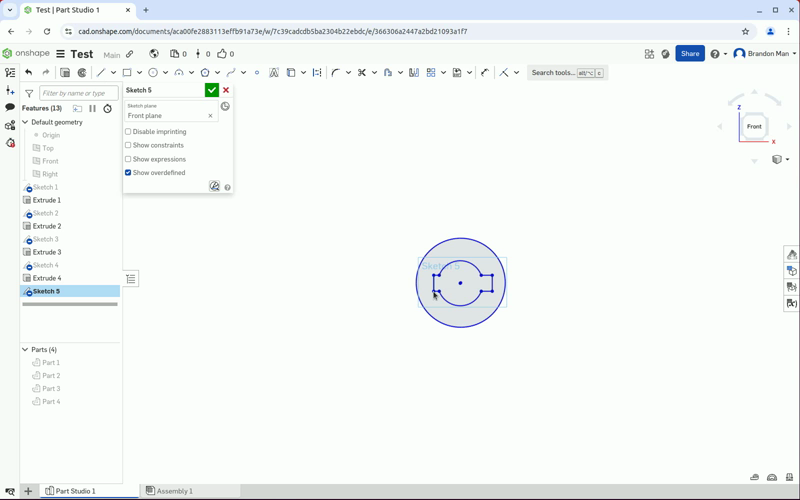
mouse_move(481, 297)
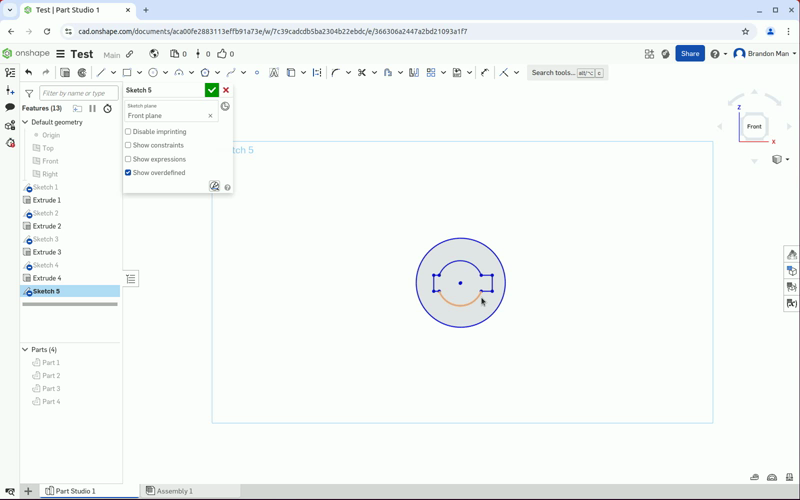
click(481, 297)
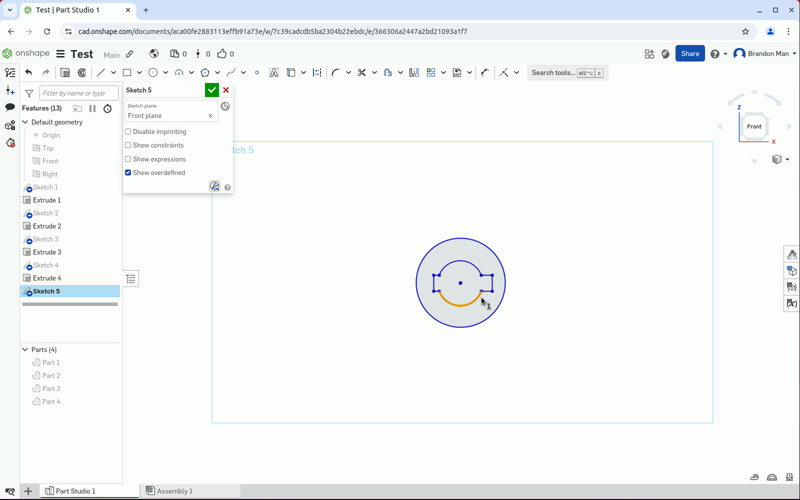
mouse_move(73, 352)
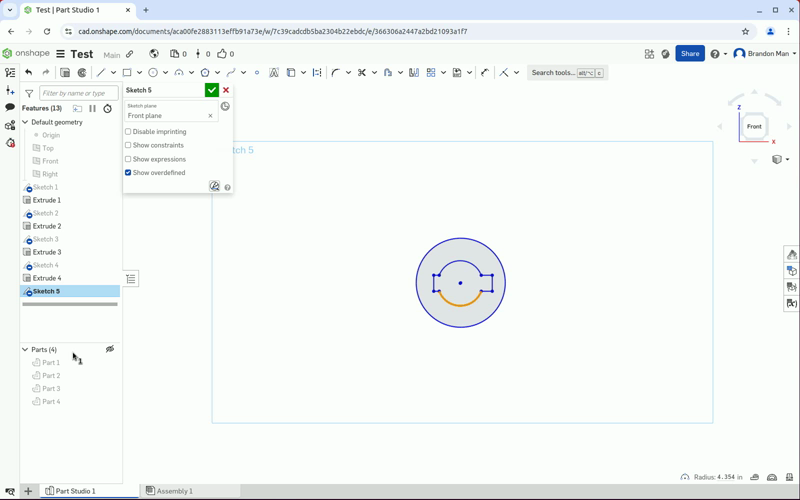
key(shift+y)
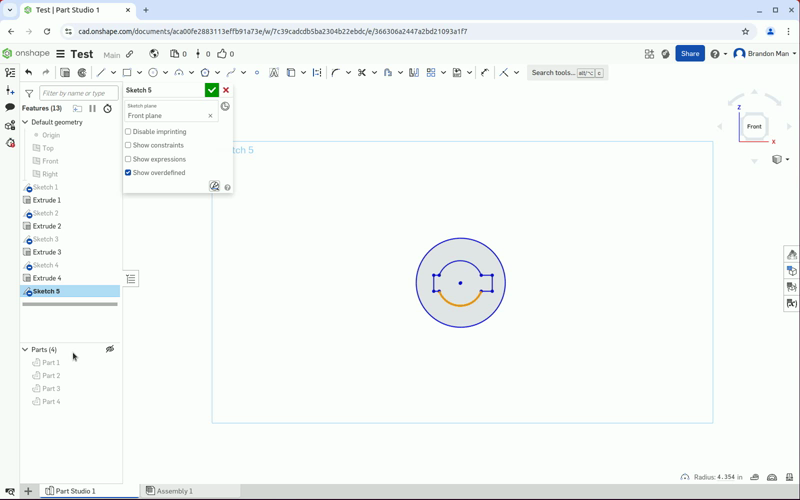
key(shift+e)
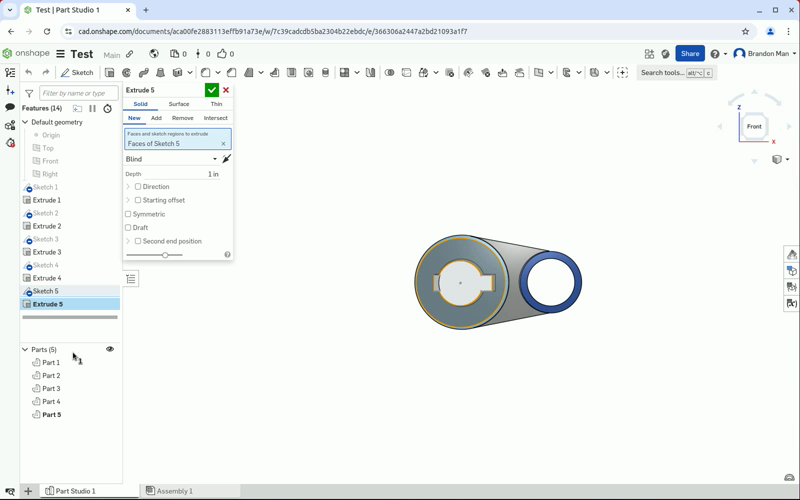
mouse_move(143, 106)
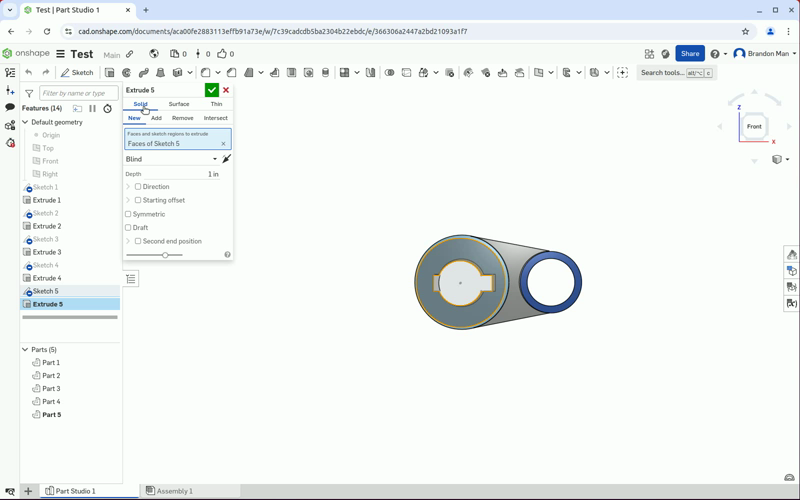
click(143, 106)
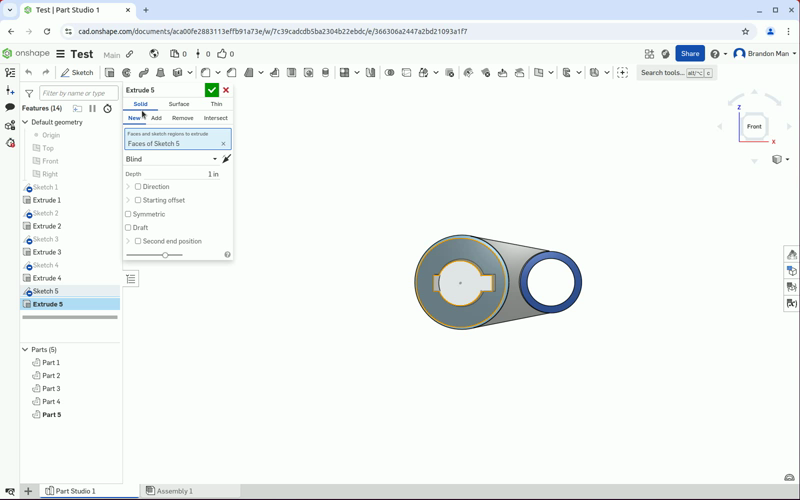
mouse_move(137, 120)
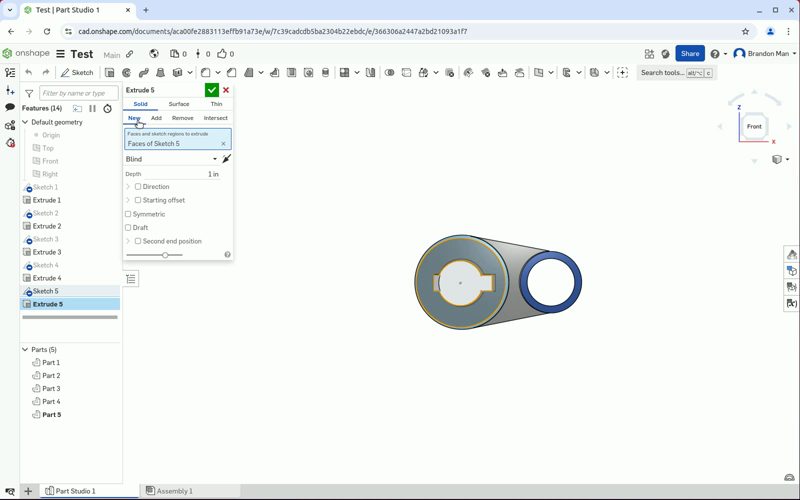
click(137, 120)
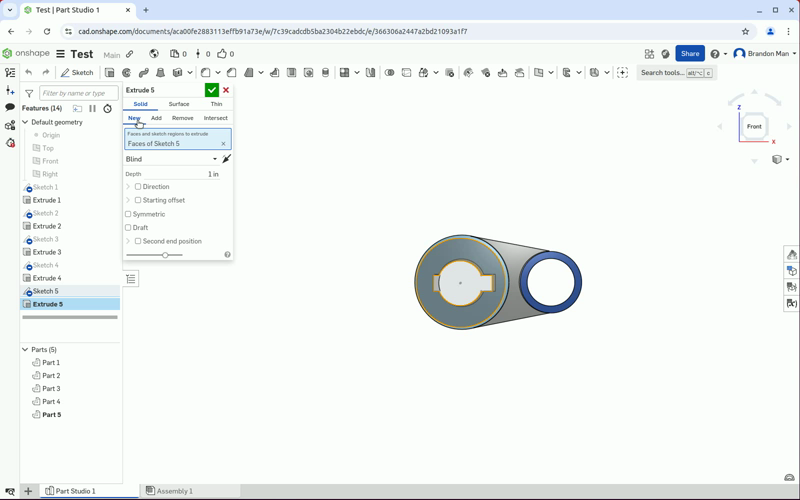
key(tab, 4)
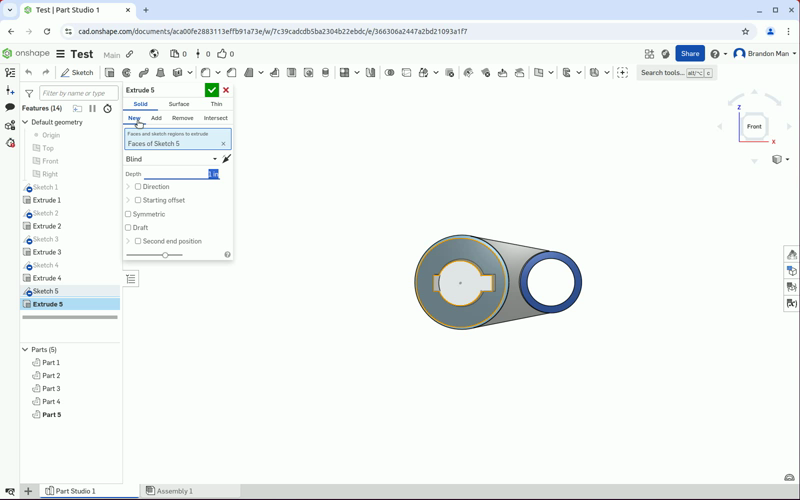
text(16.128)
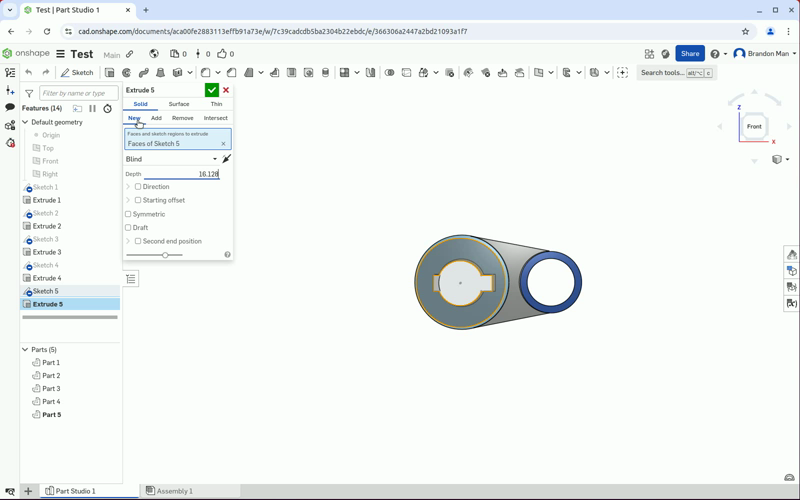
key(enter)
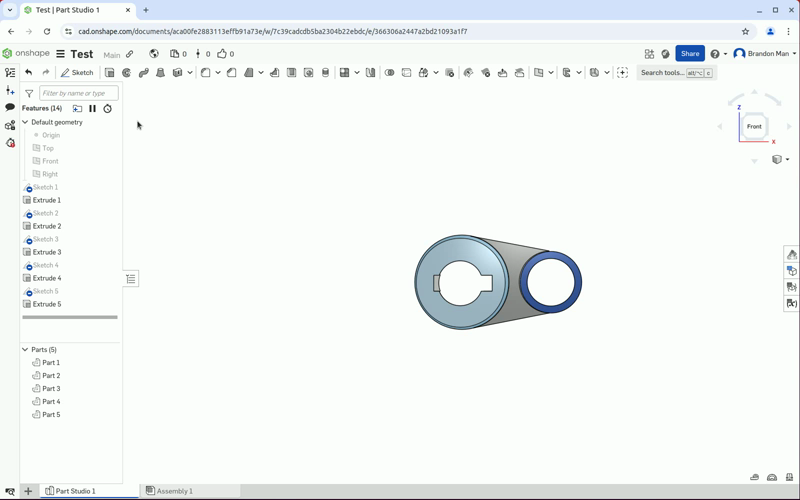
key(shift+h)
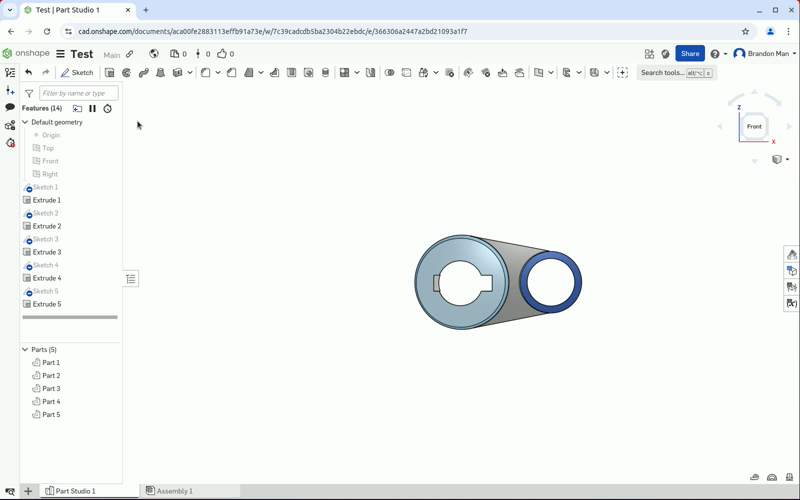
key(shift+h)
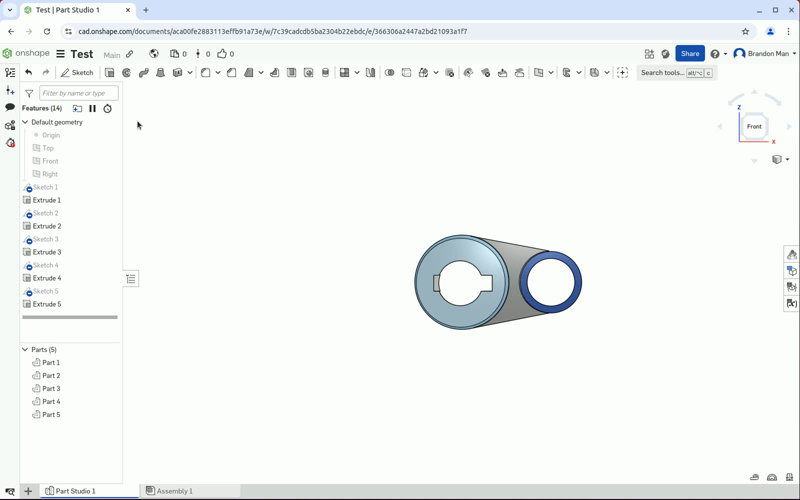
mouse_move(73, 189)
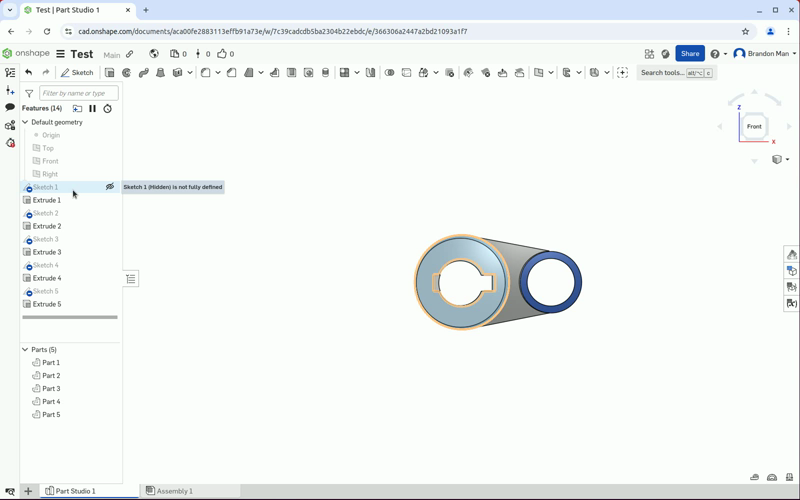
click(73, 189)
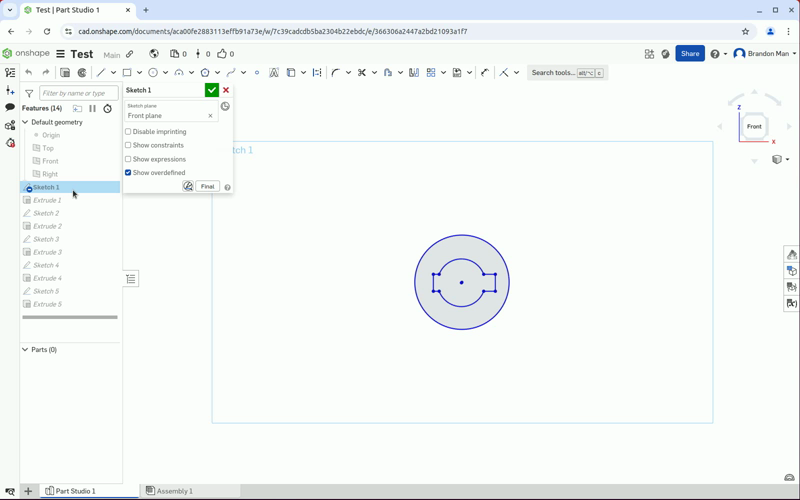
mouse_move(229, 92)
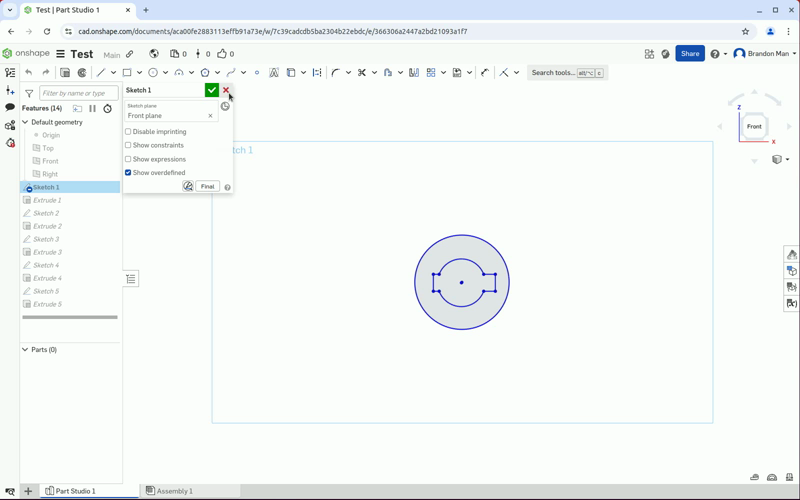
click(229, 92)
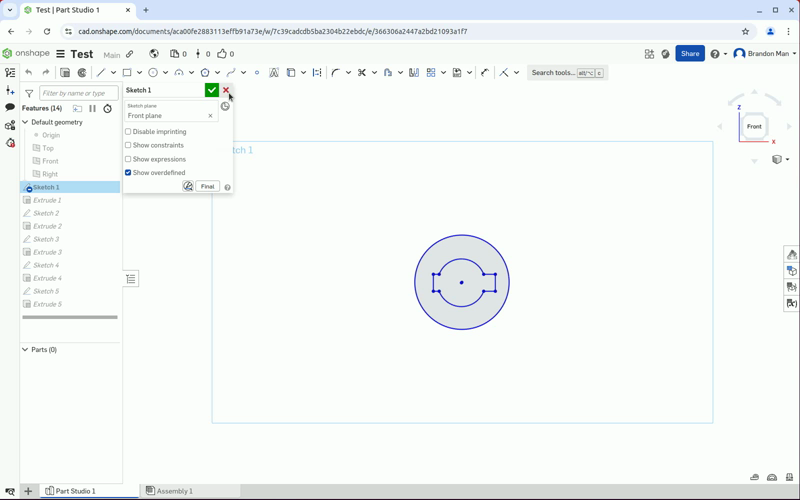
key(shift+s)
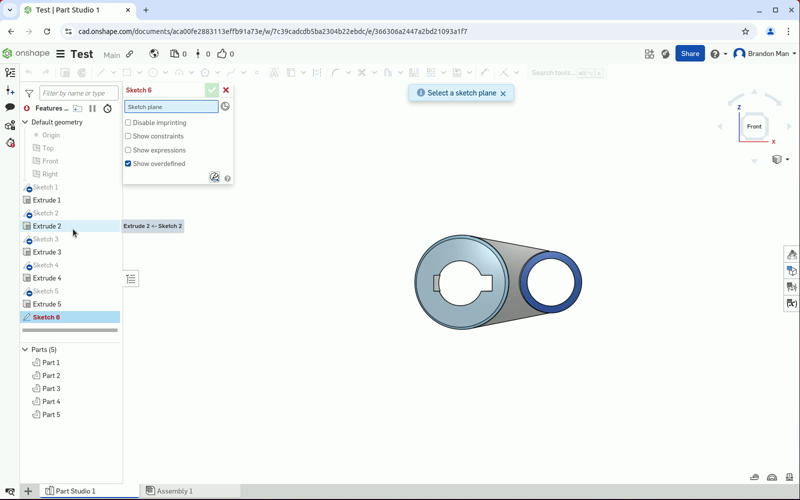
scroll(3)
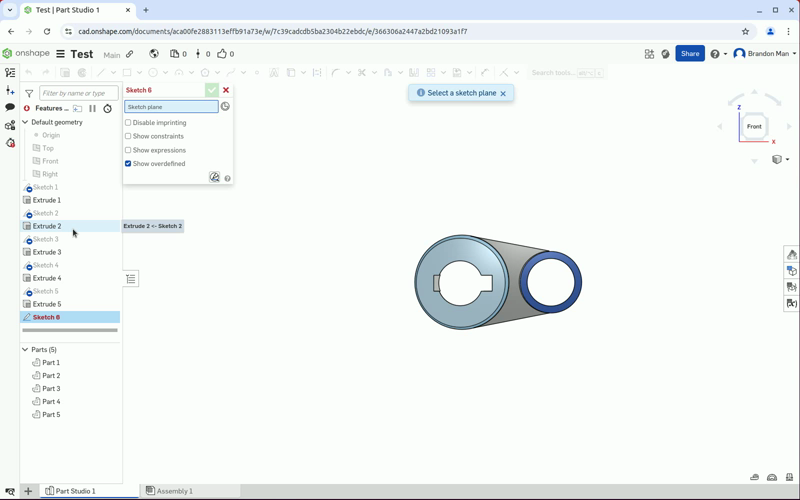
mouse_move(73, 163)
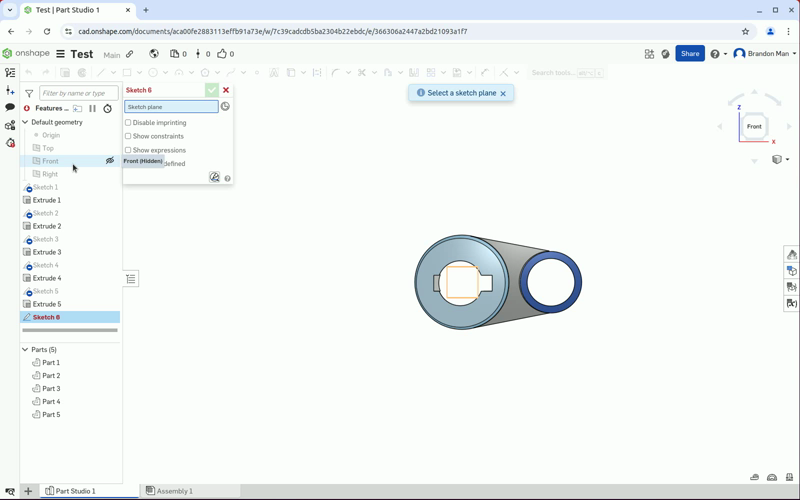
click(73, 163)
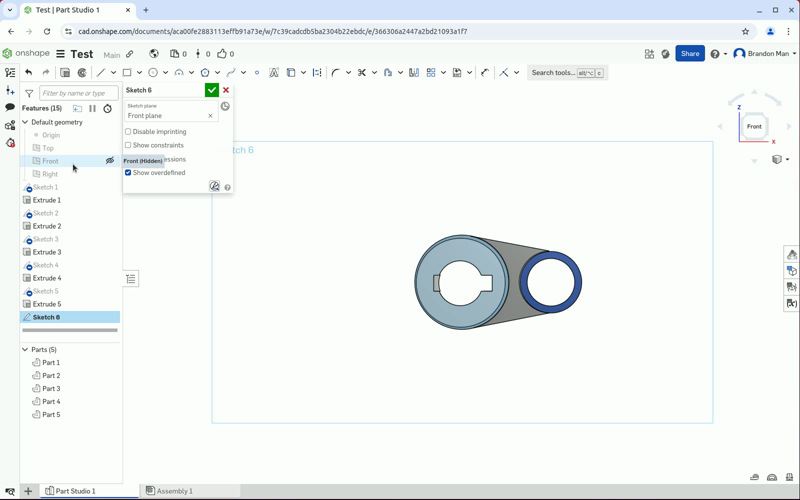
mouse_move(73, 352)
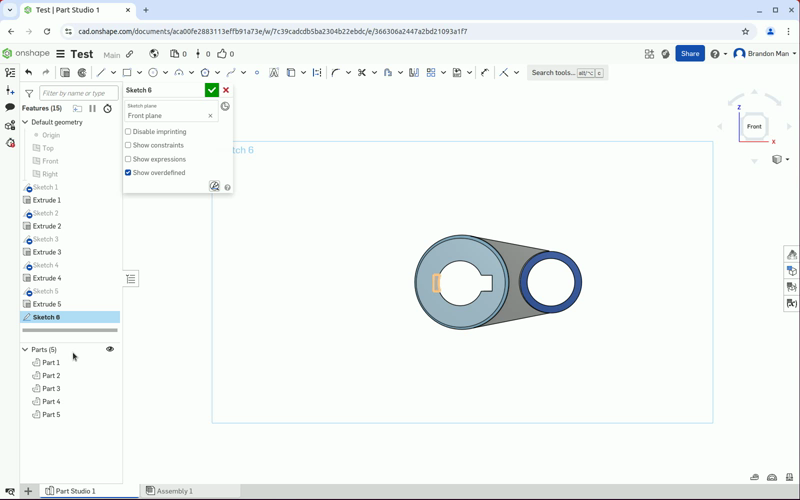
key(y)
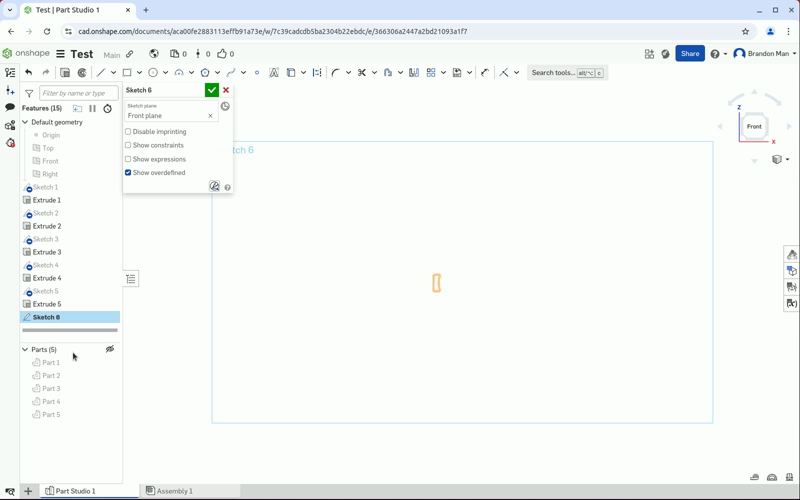
key(l)
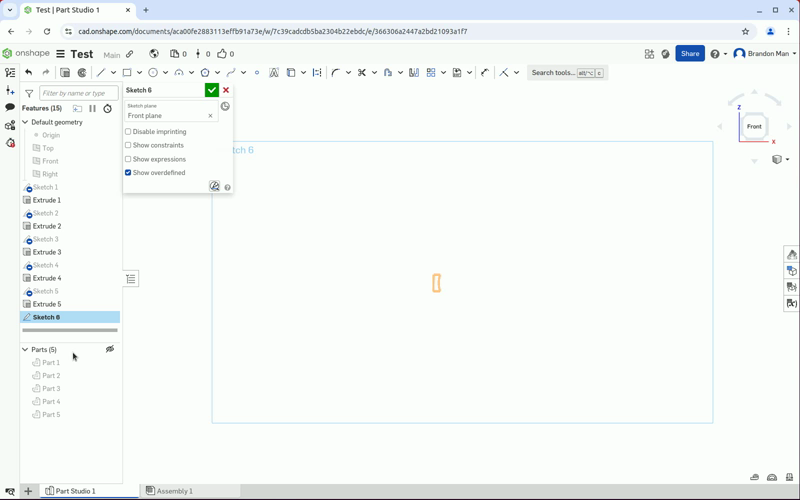
key_down(shift)
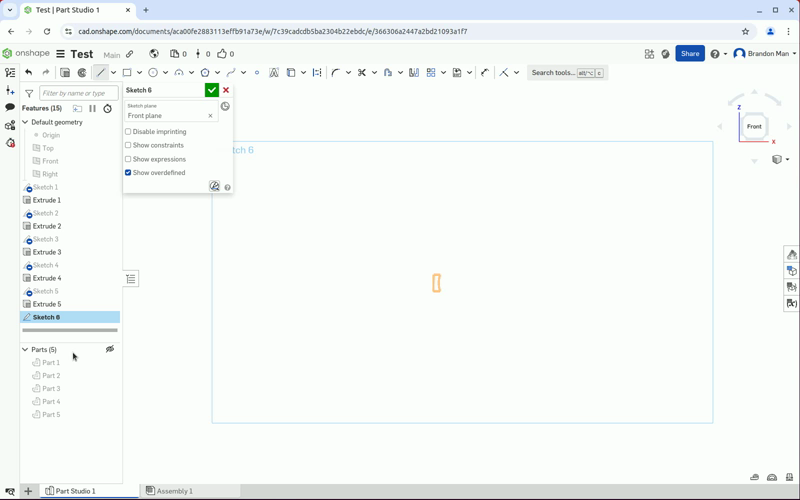
mouse_move(433, 291)
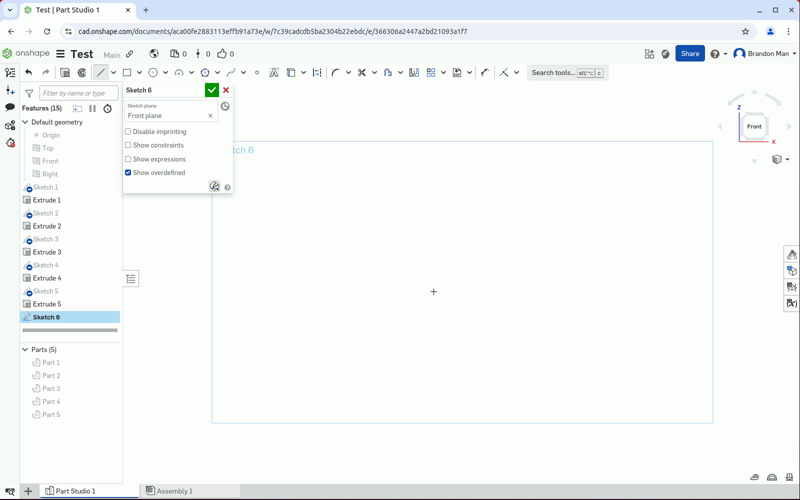
click(433, 291)
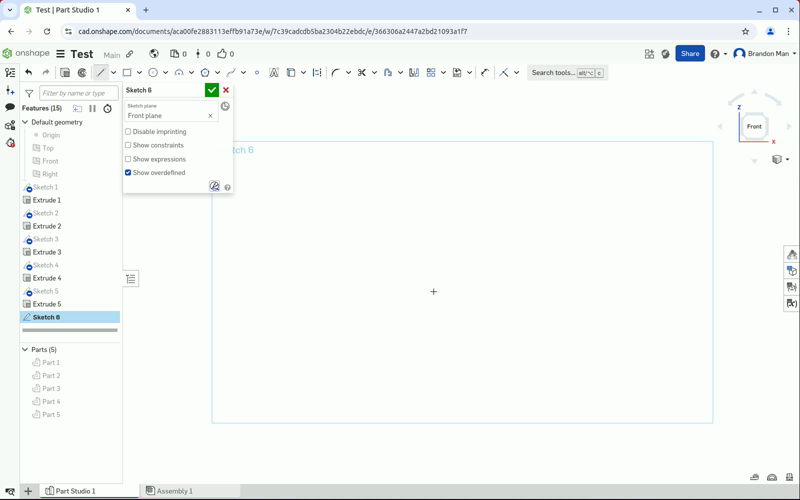
key_up(shift)
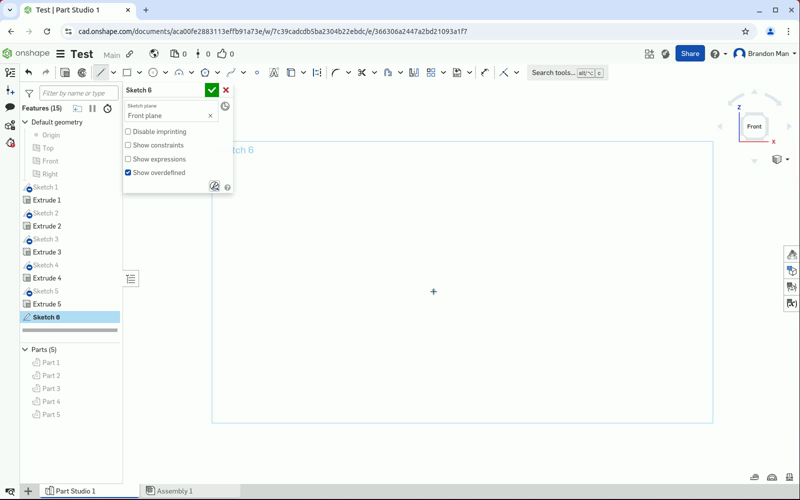
key_down(shift)
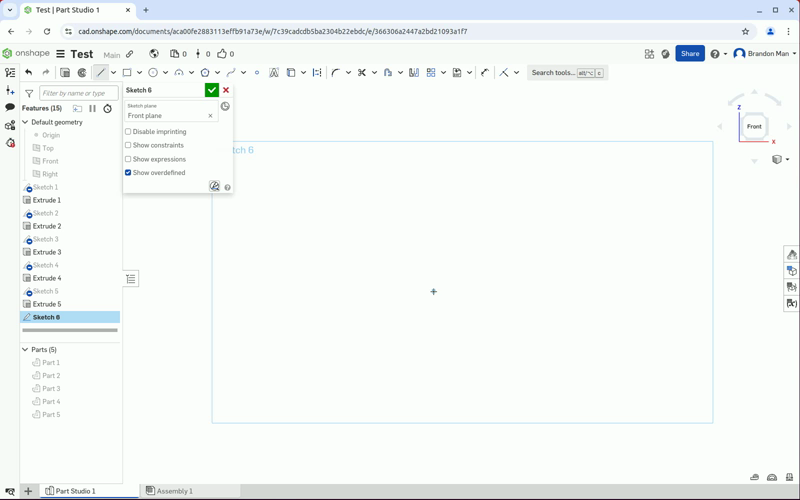
mouse_move(463, 291)
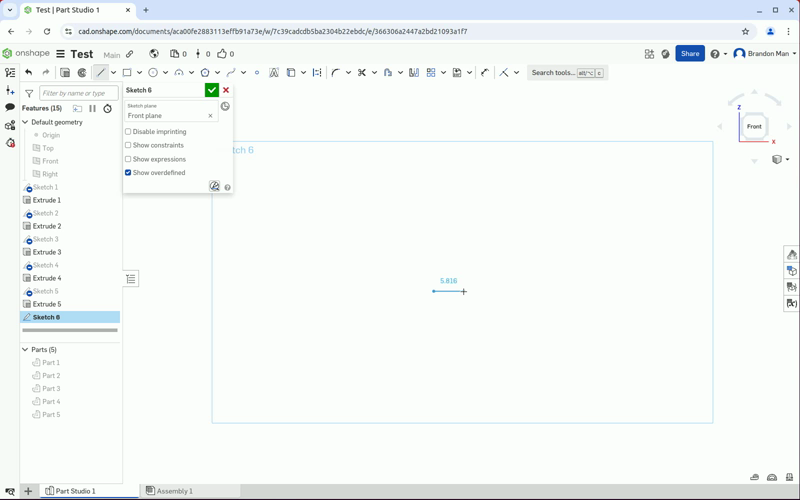
mouse_move(440, 291)
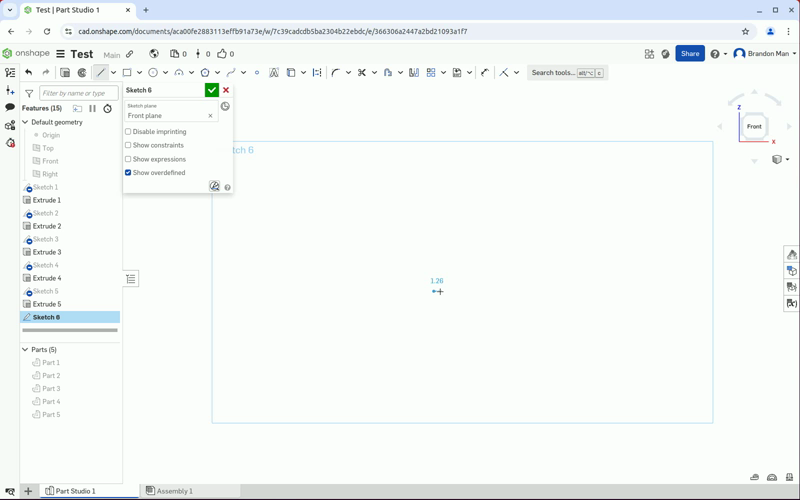
scroll(6)
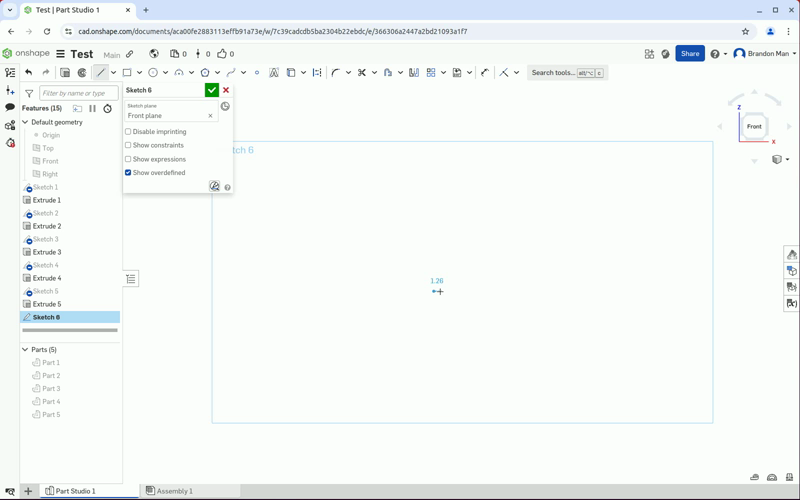
scroll(6)
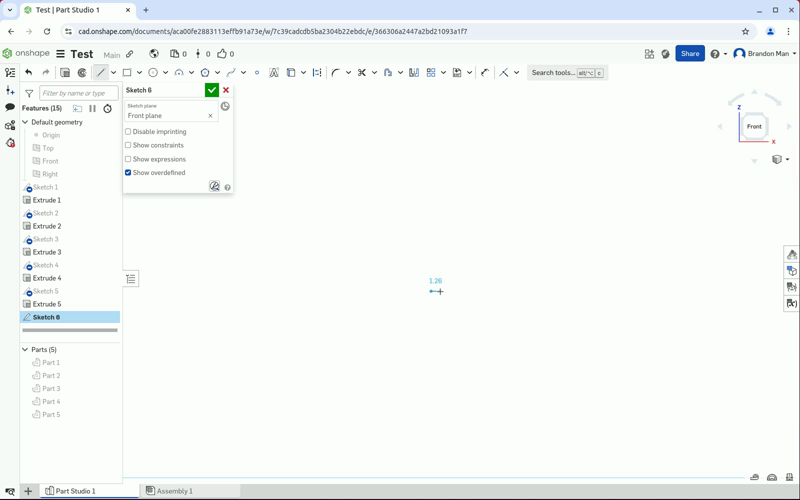
scroll(6)
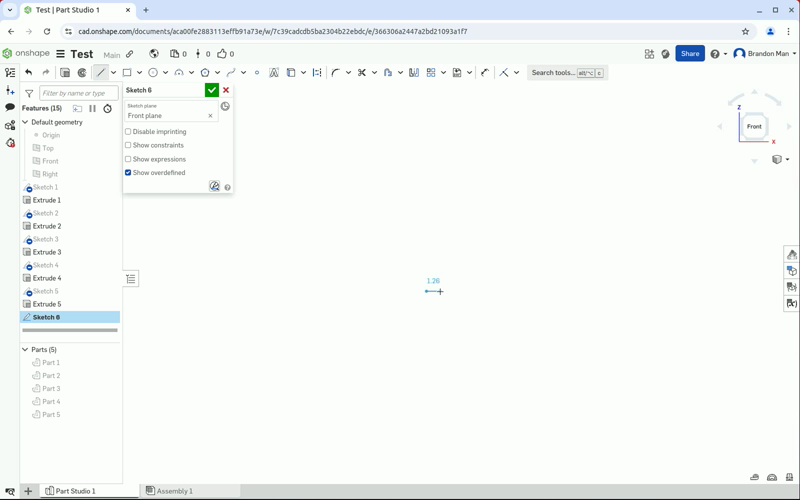
scroll(6)
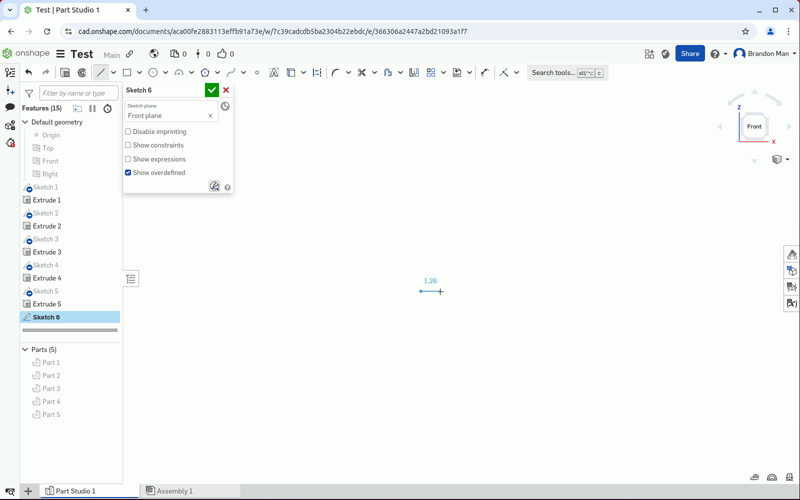
scroll(6)
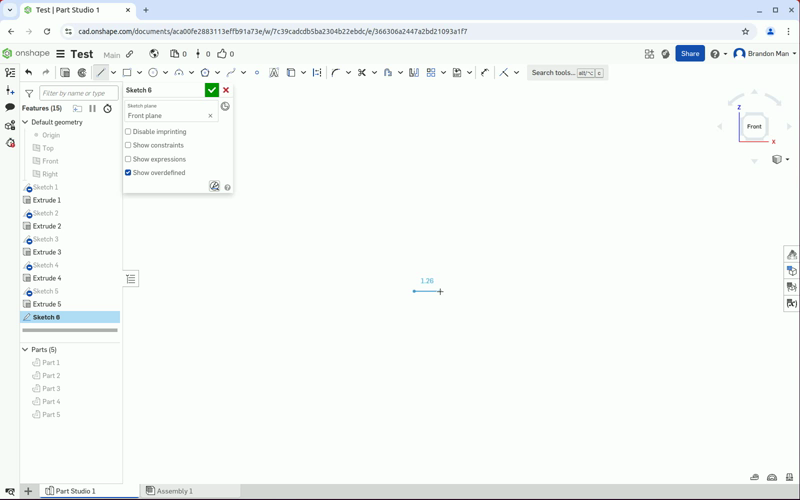
scroll(6)
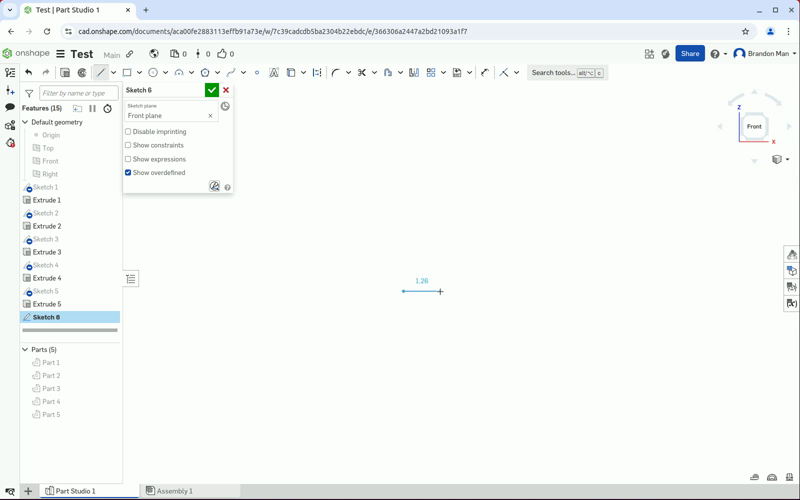
scroll(6)
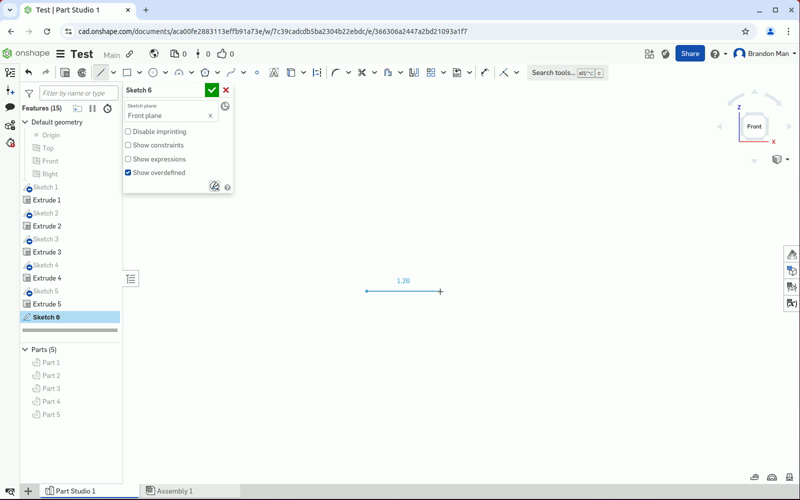
click(440, 291)
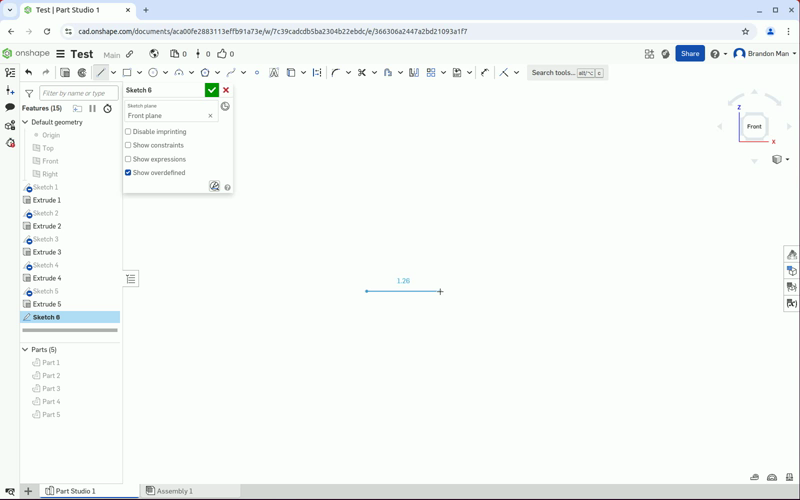
scroll(-6)
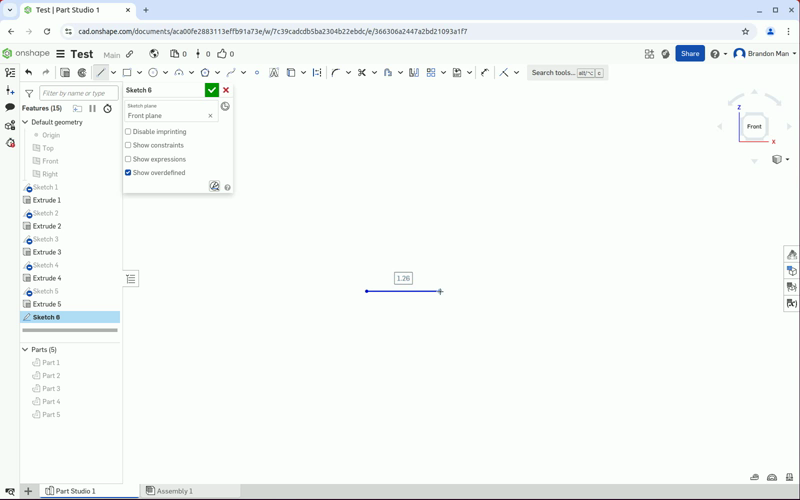
scroll(-6)
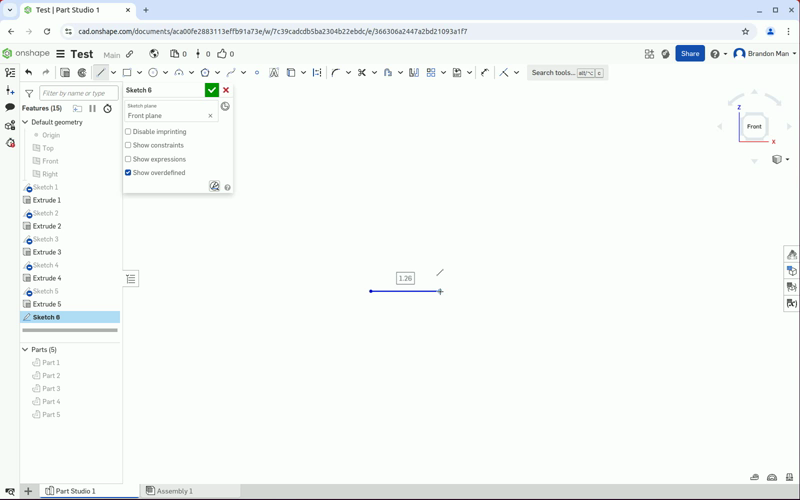
scroll(-6)
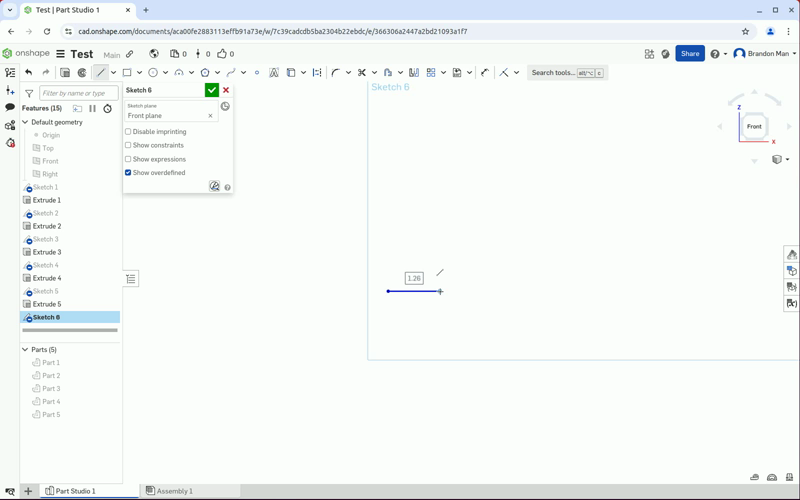
scroll(-6)
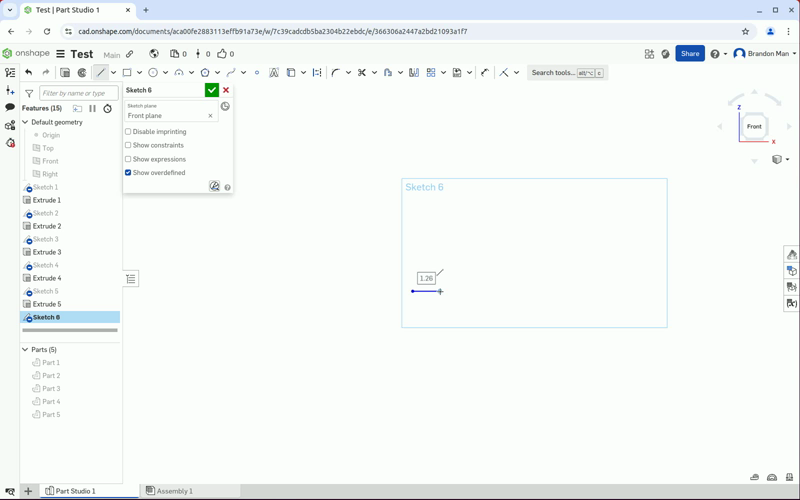
scroll(-6)
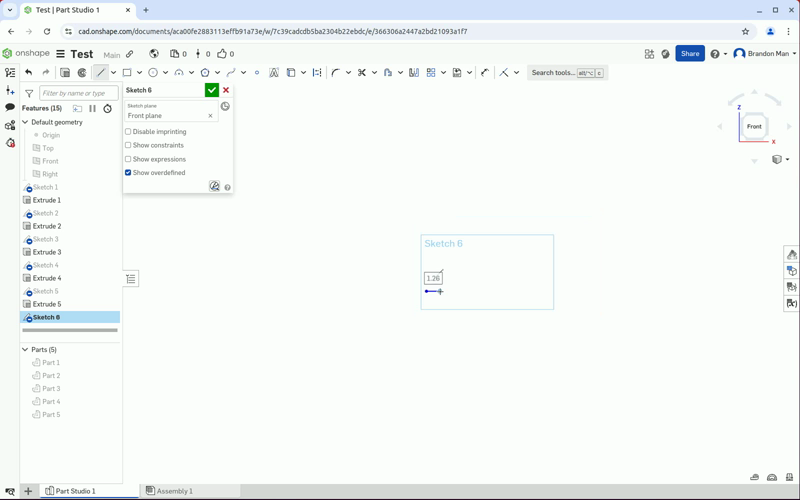
scroll(-6)
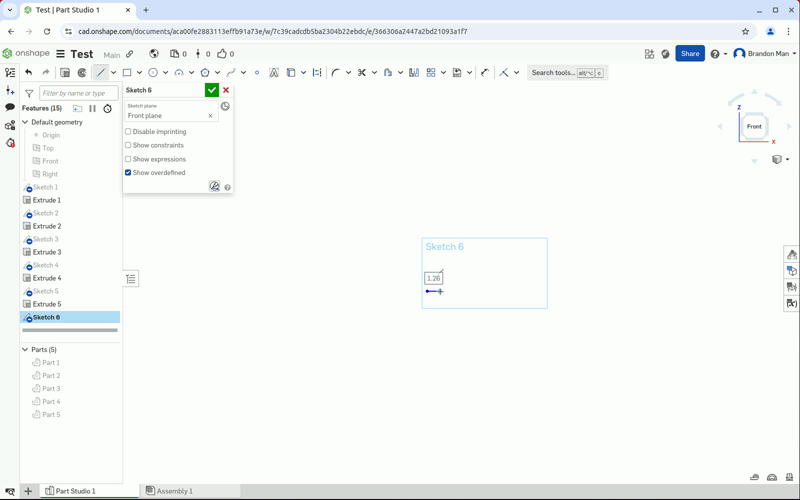
scroll(-6)
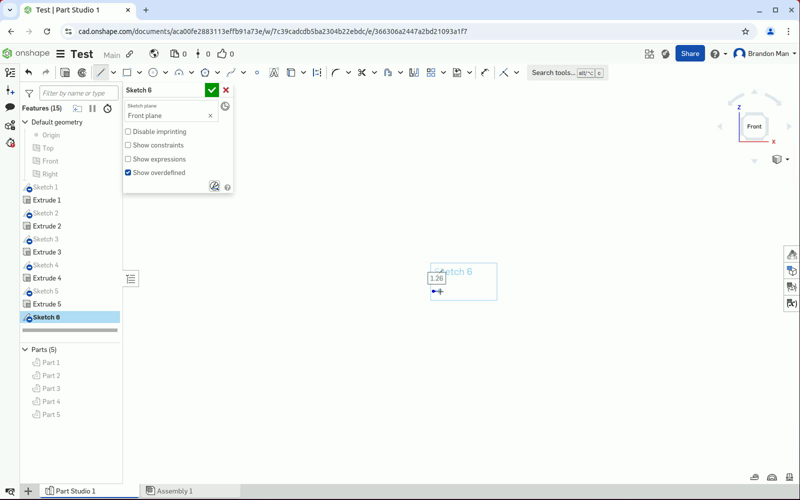
key_up(shift)
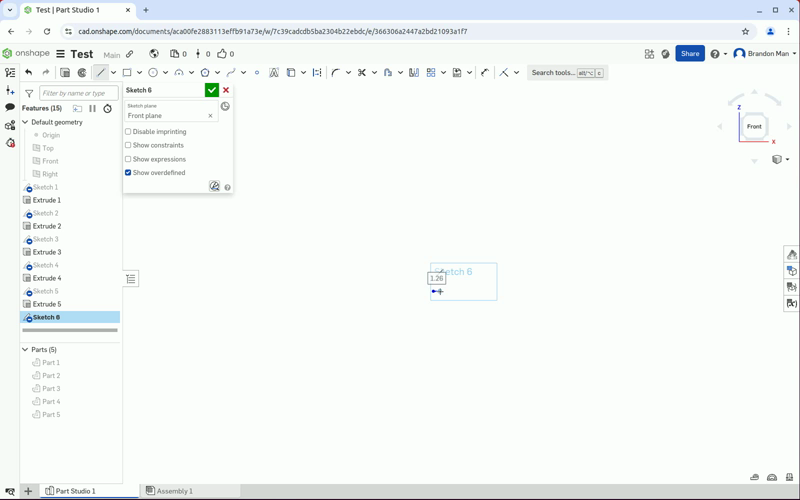
key(esc)
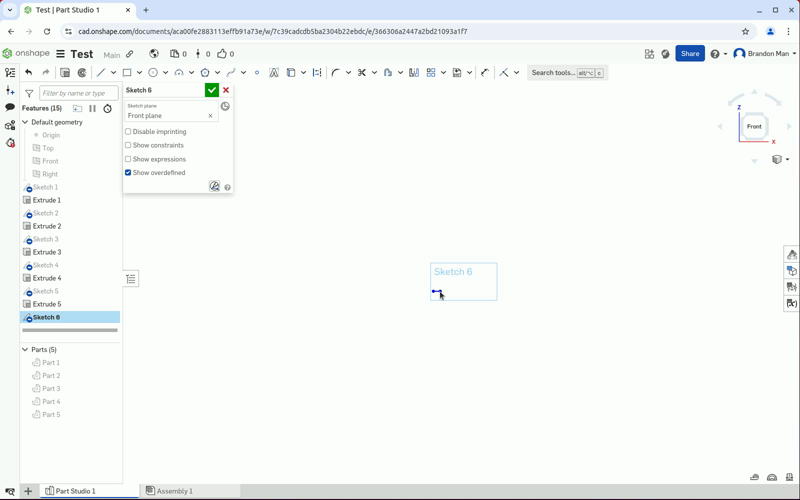
key(a)
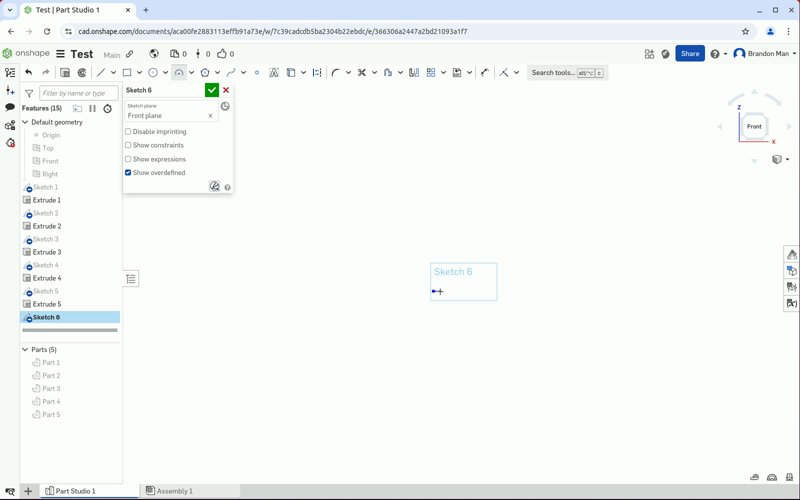
mouse_move(440, 291)
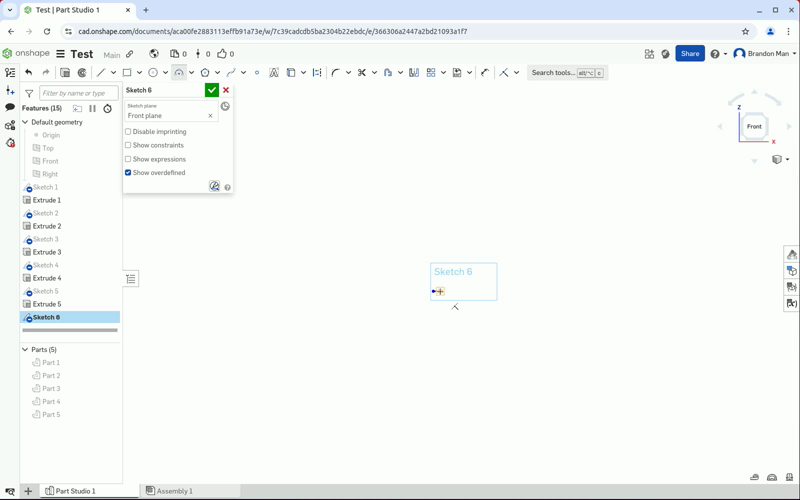
click(440, 291)
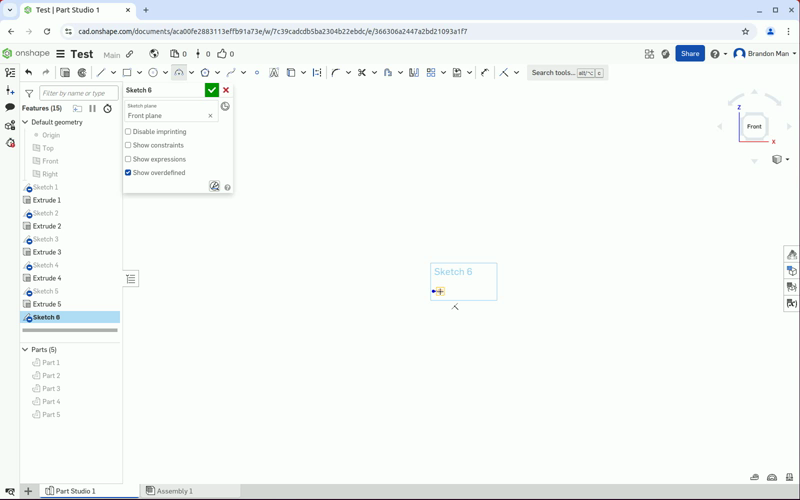
key_down(shift)
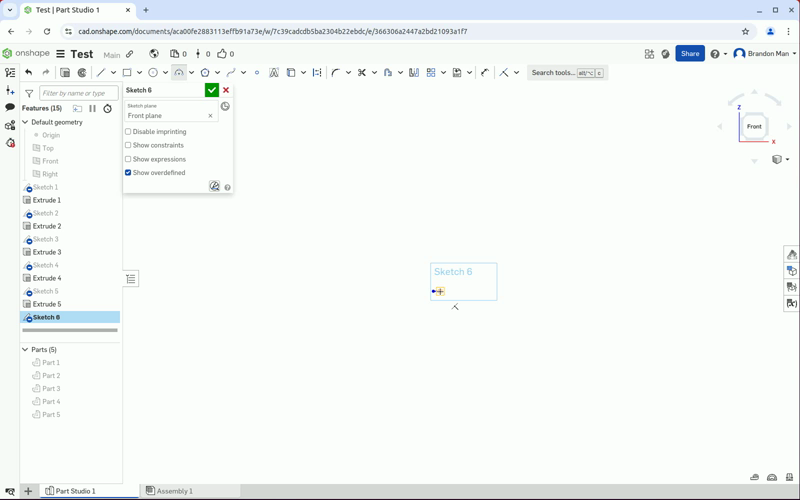
mouse_move(440, 274)
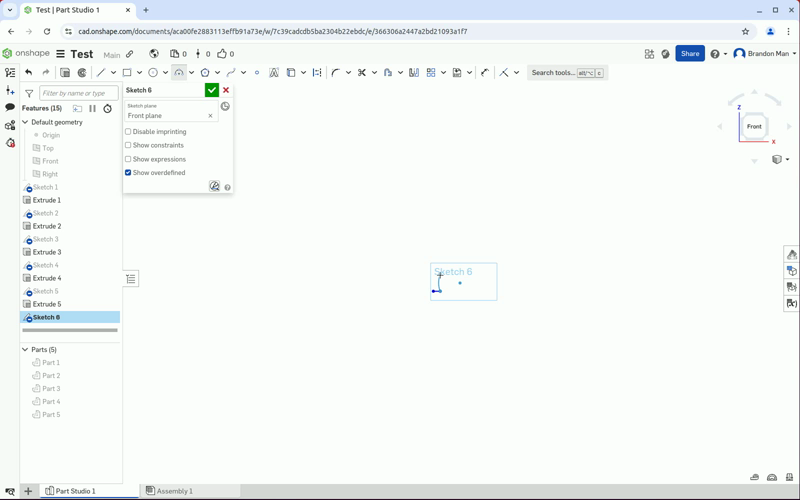
click(440, 274)
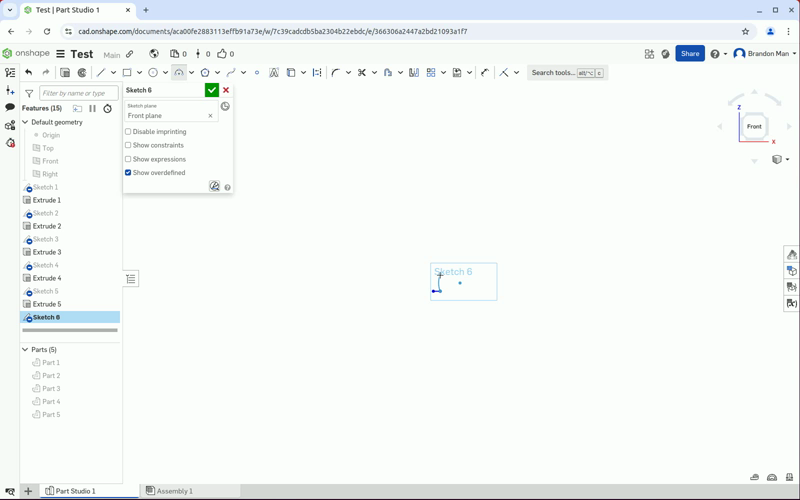
mouse_move(438, 282)
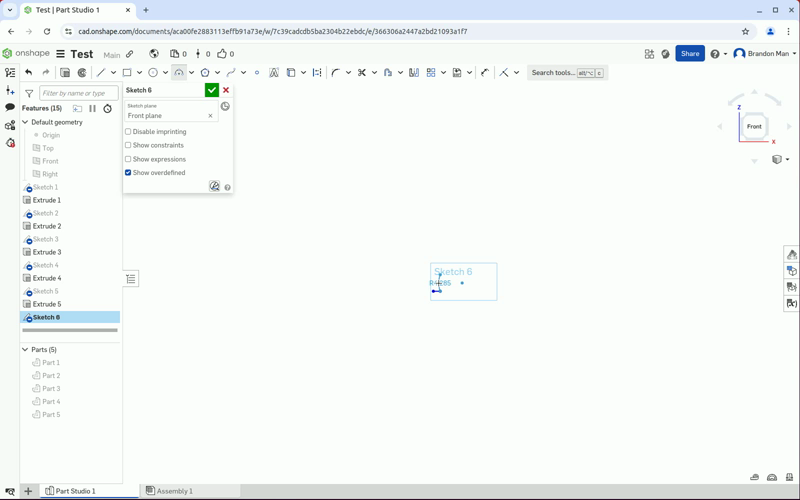
click(438, 282)
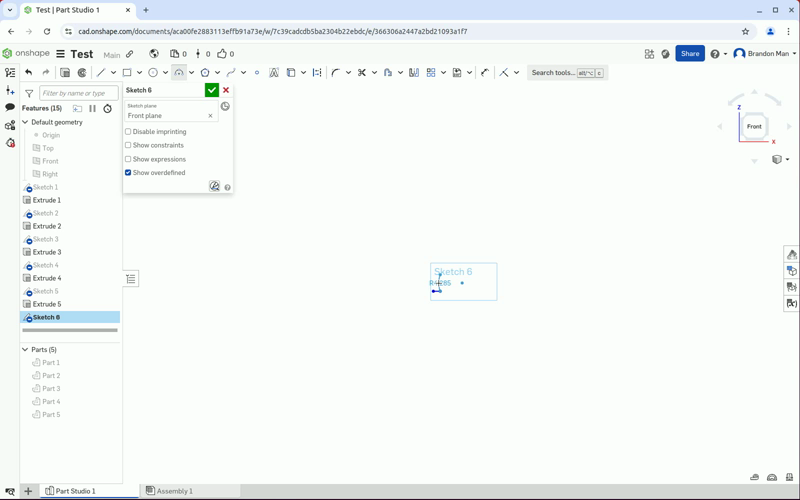
key_up(shift)
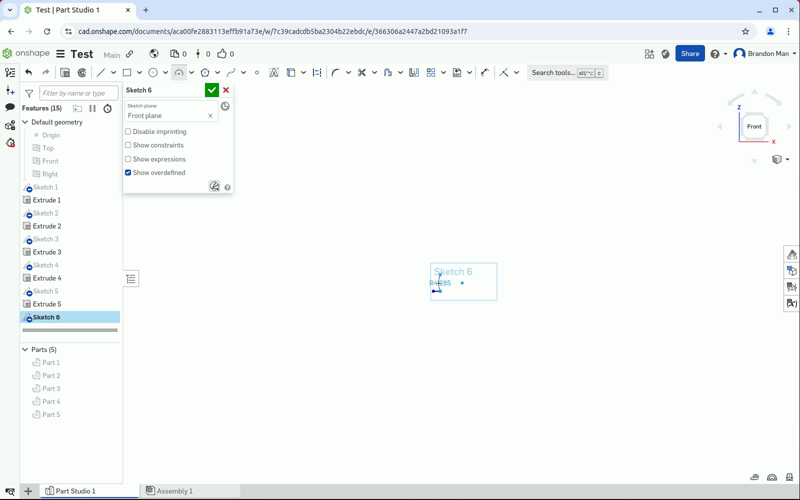
key(esc)
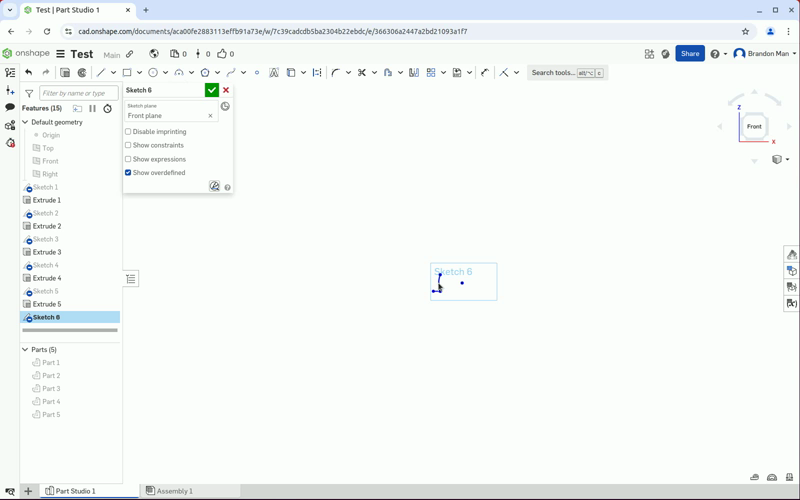
key(l)
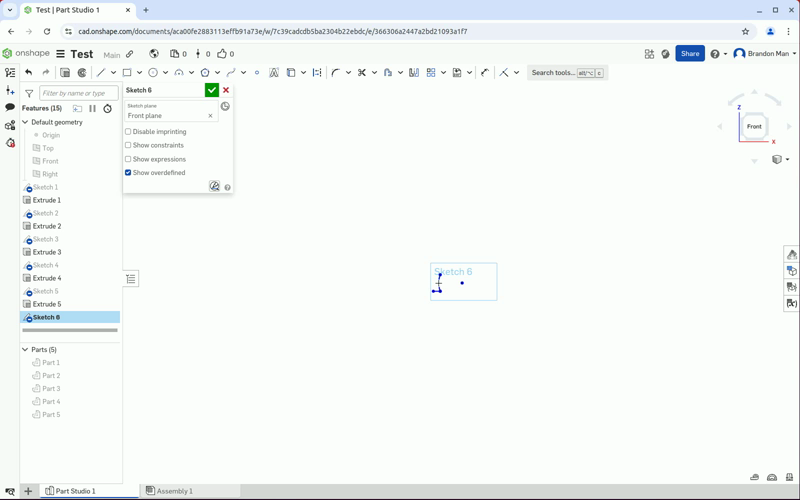
mouse_move(440, 274)
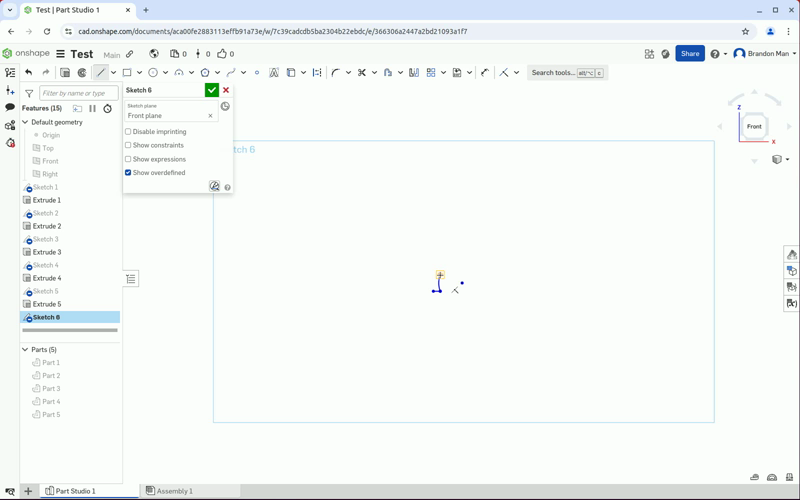
click(440, 274)
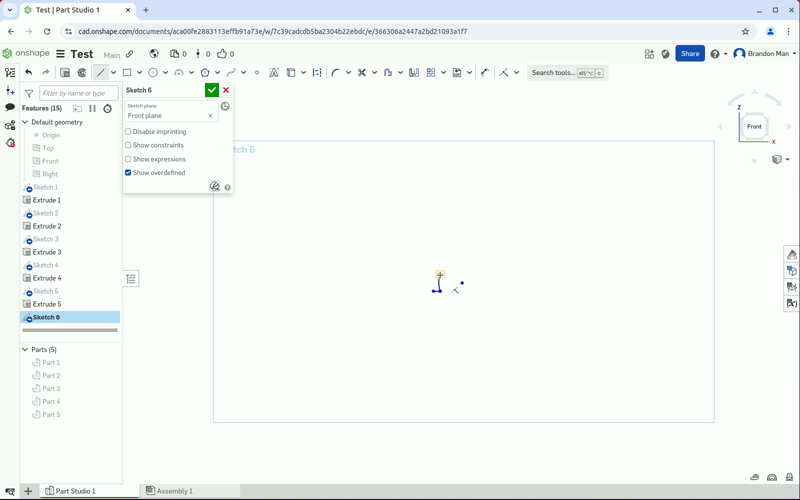
key_down(shift)
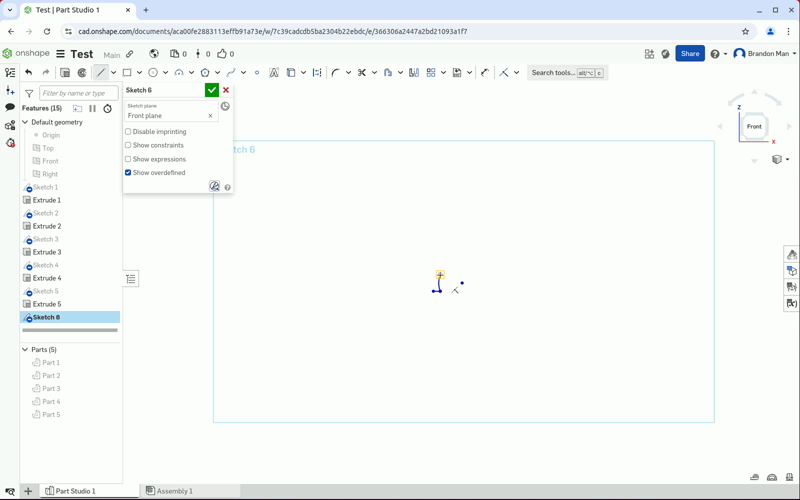
mouse_move(470, 274)
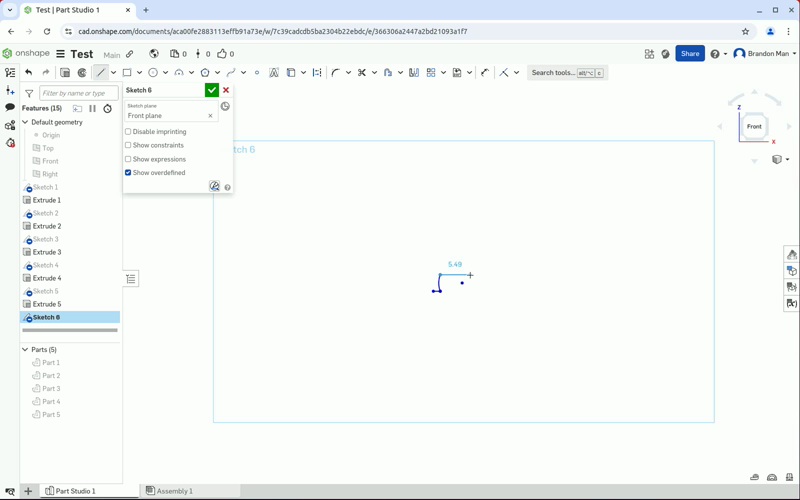
mouse_move(433, 274)
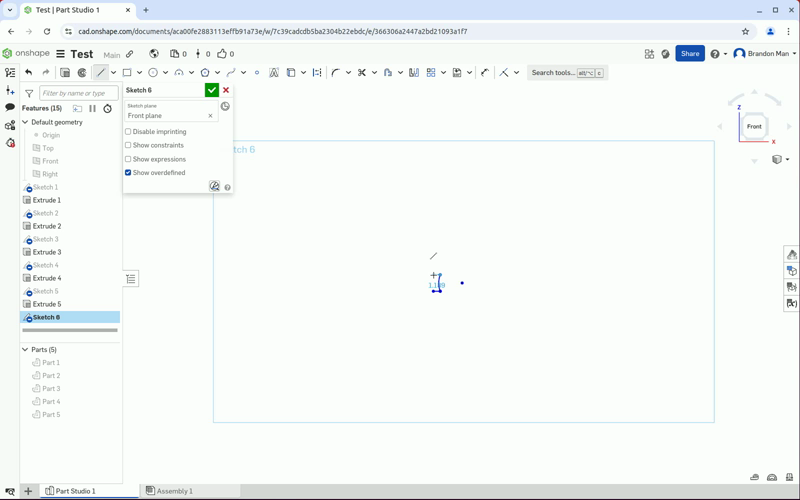
scroll(6)
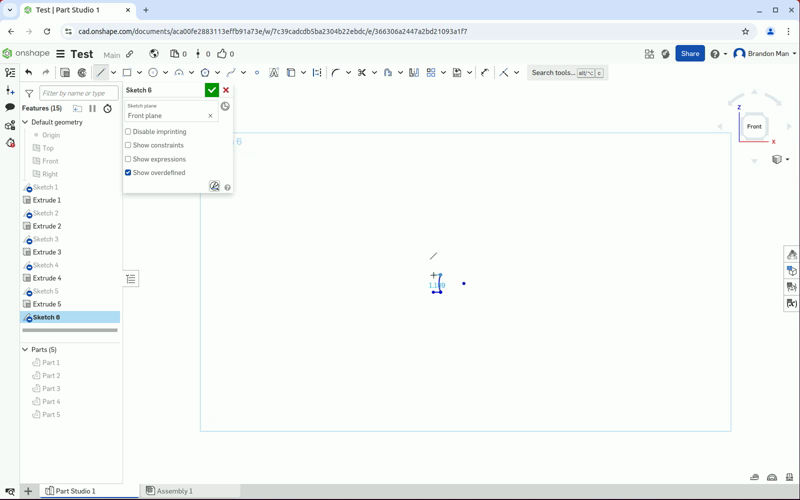
scroll(6)
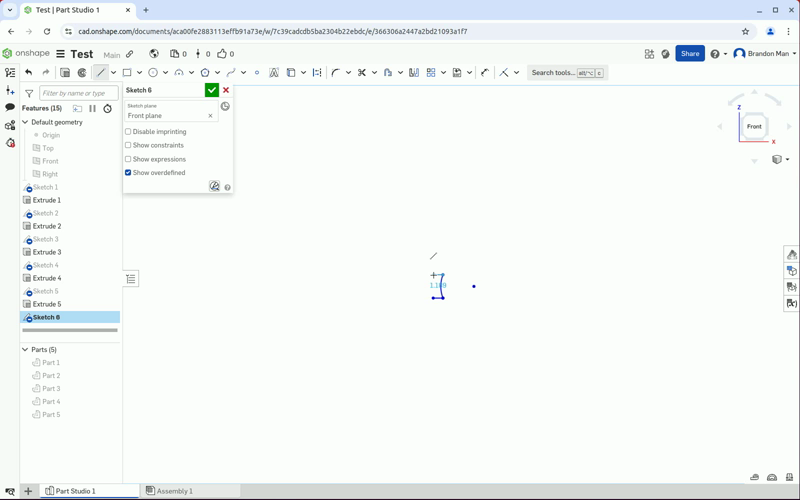
scroll(6)
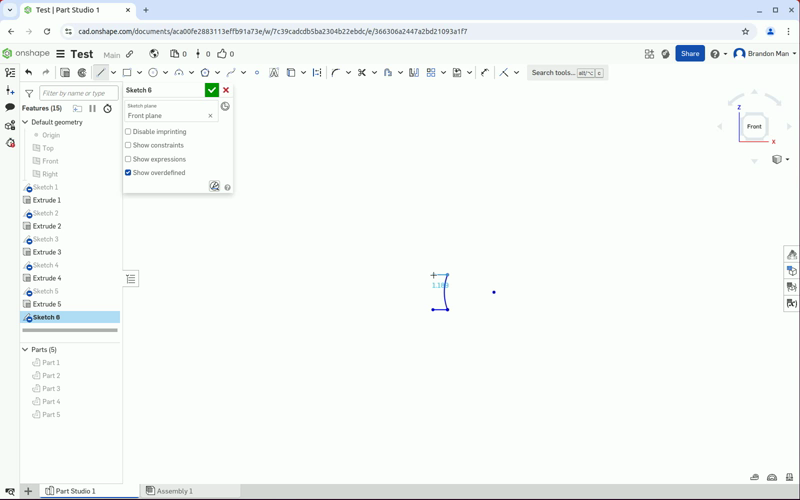
scroll(6)
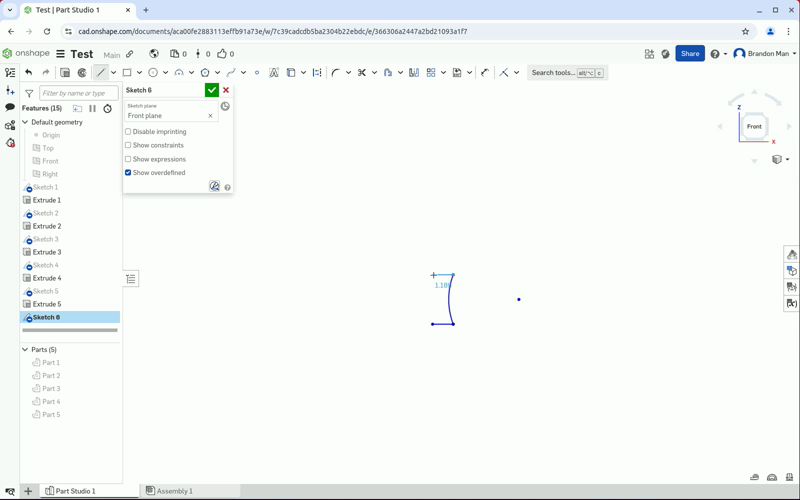
scroll(6)
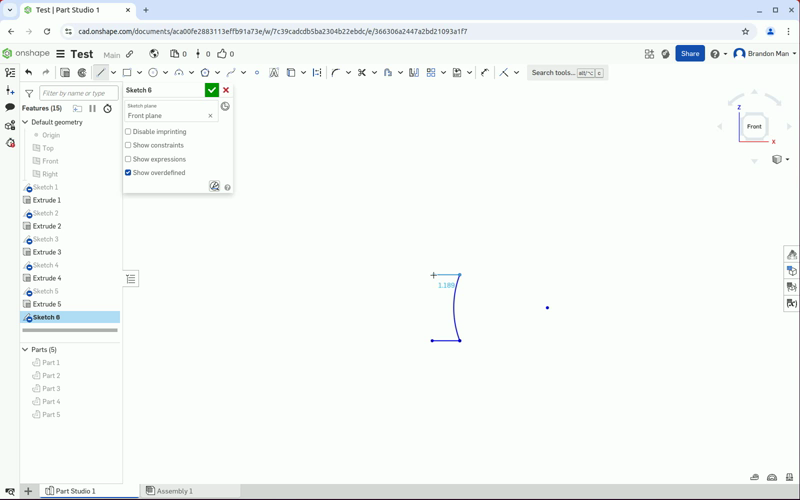
scroll(6)
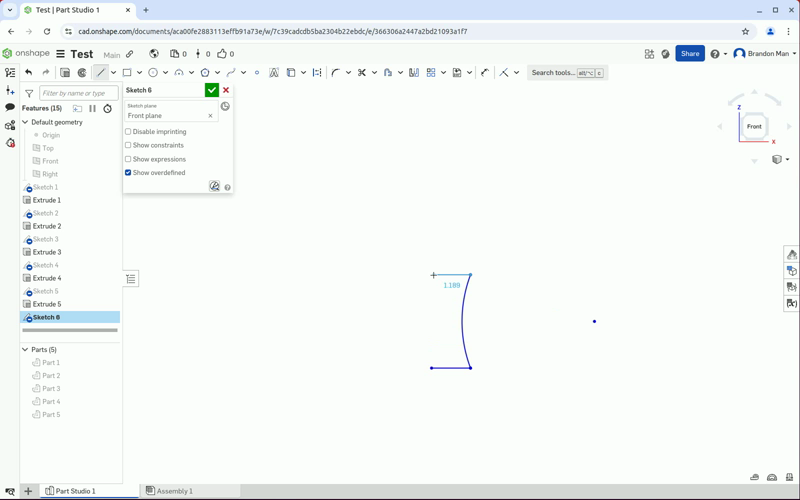
scroll(6)
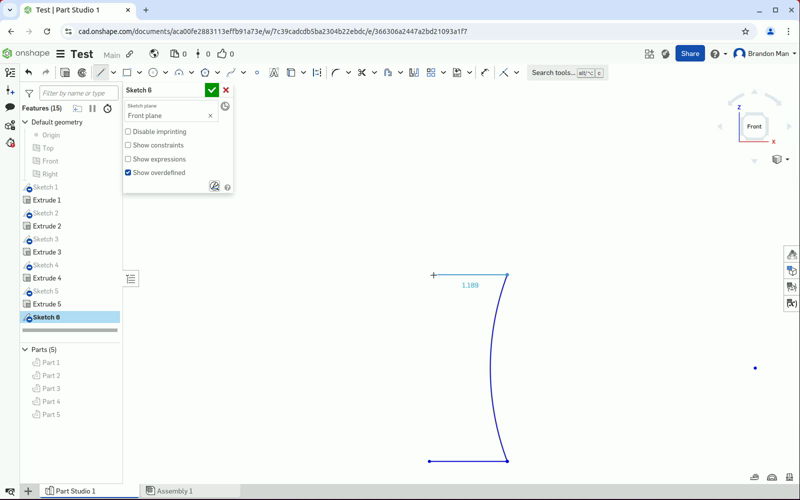
click(433, 274)
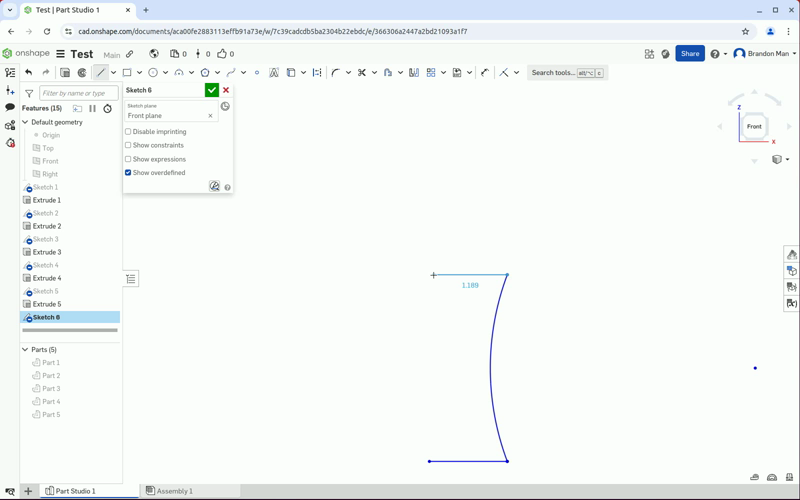
scroll(-6)
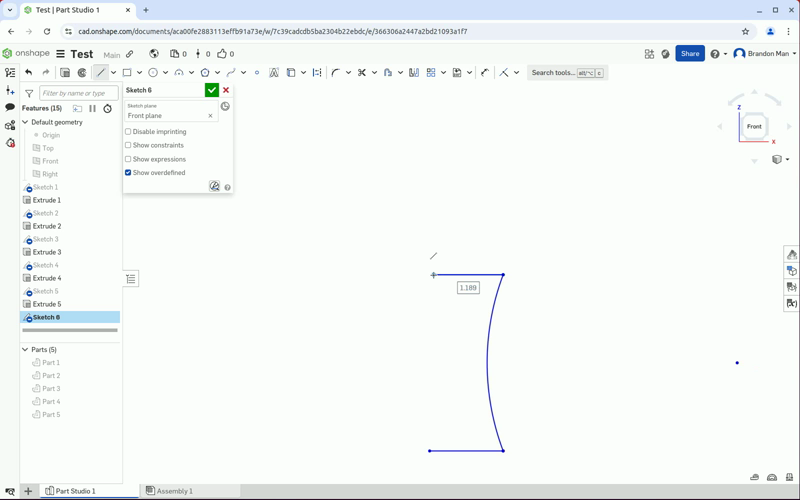
scroll(-6)
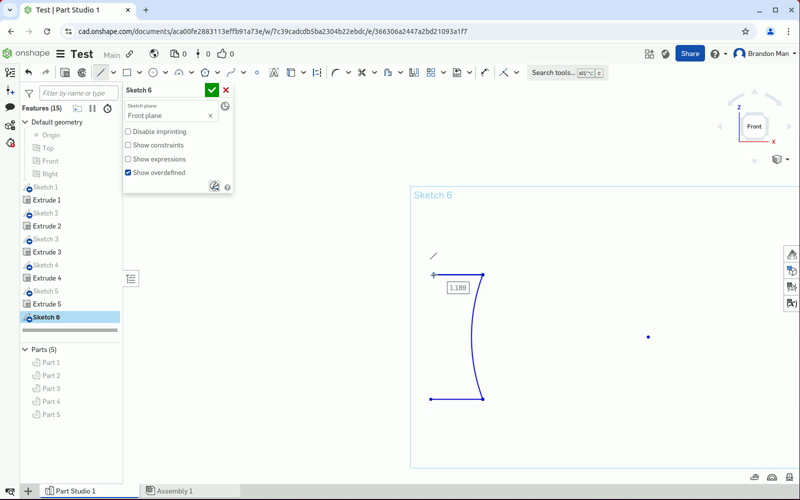
scroll(-6)
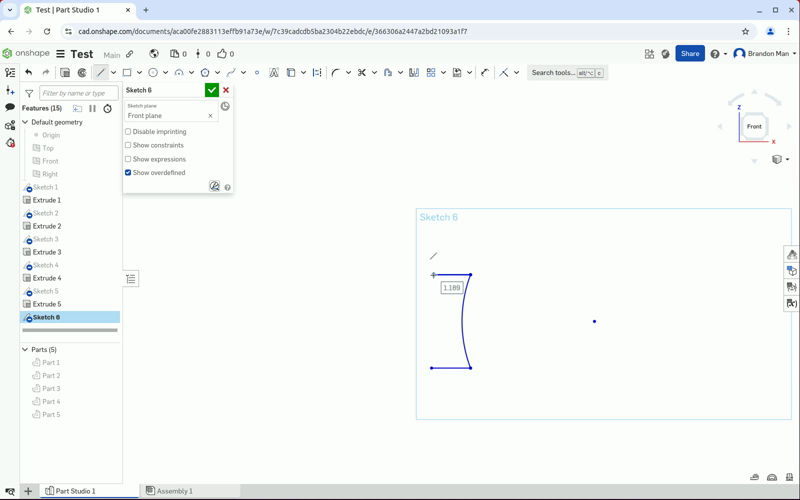
scroll(-6)
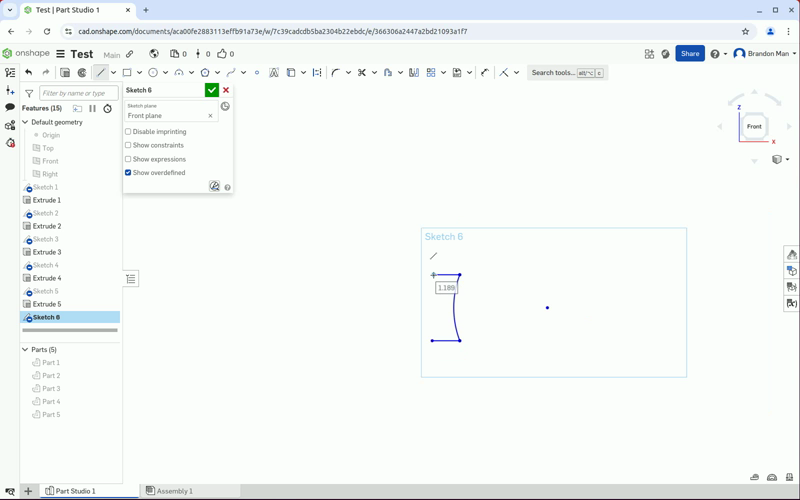
scroll(-6)
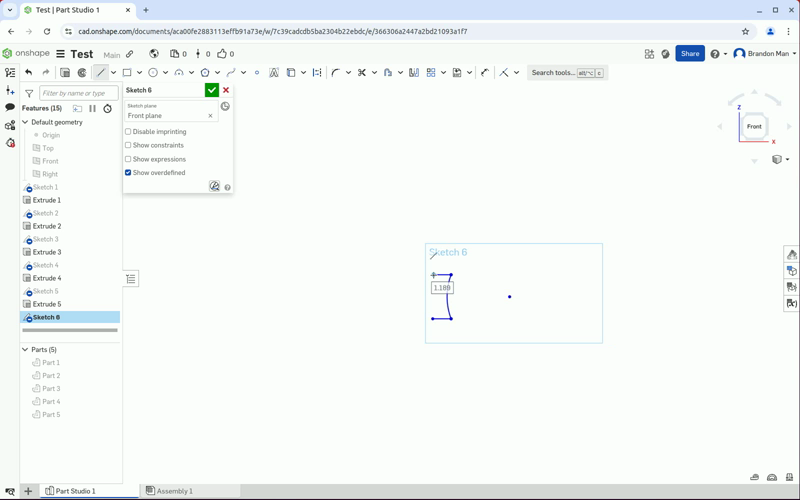
scroll(-6)
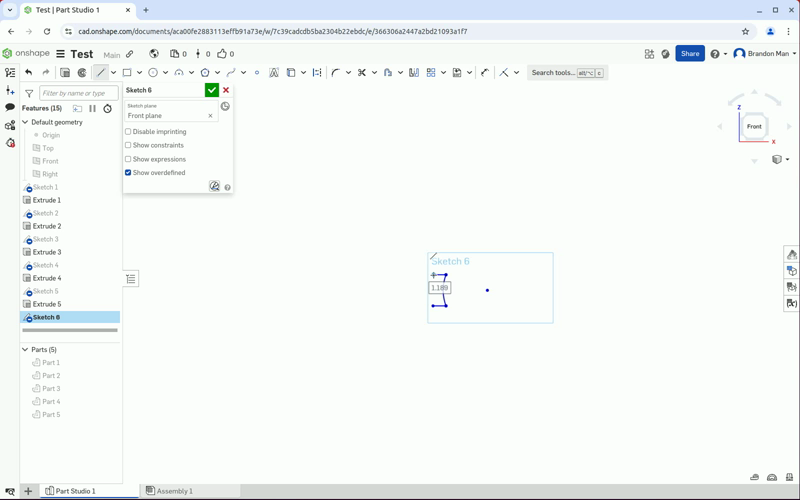
scroll(-6)
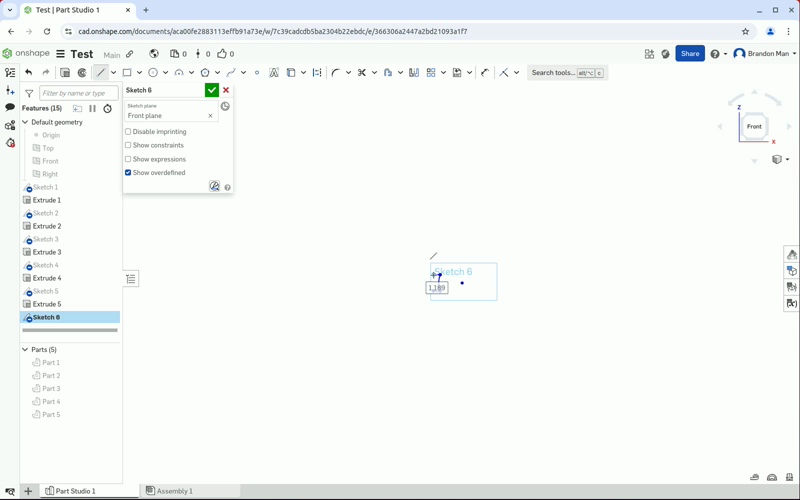
key_up(shift)
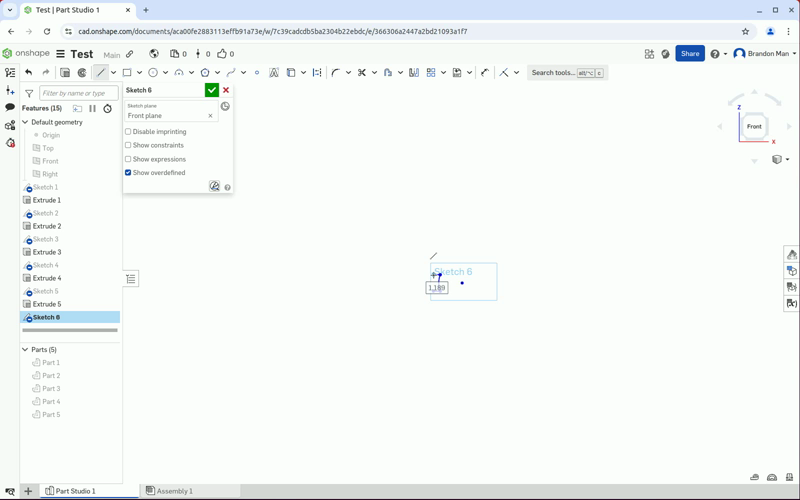
mouse_move(463, 274)
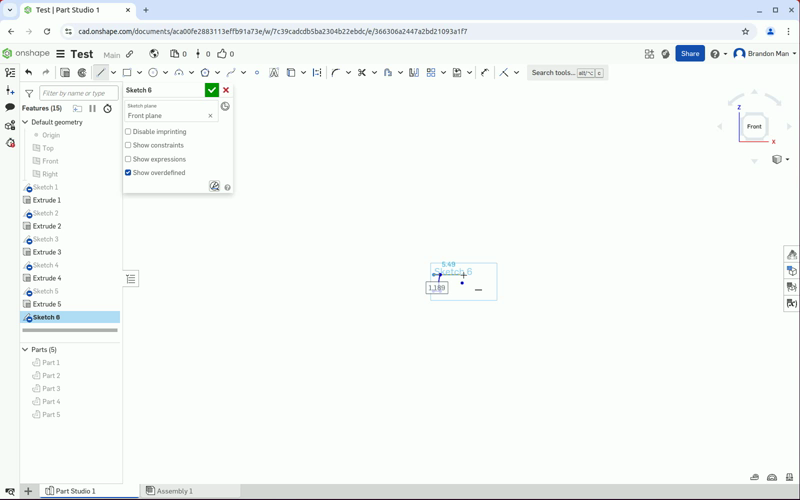
key_down(shift)
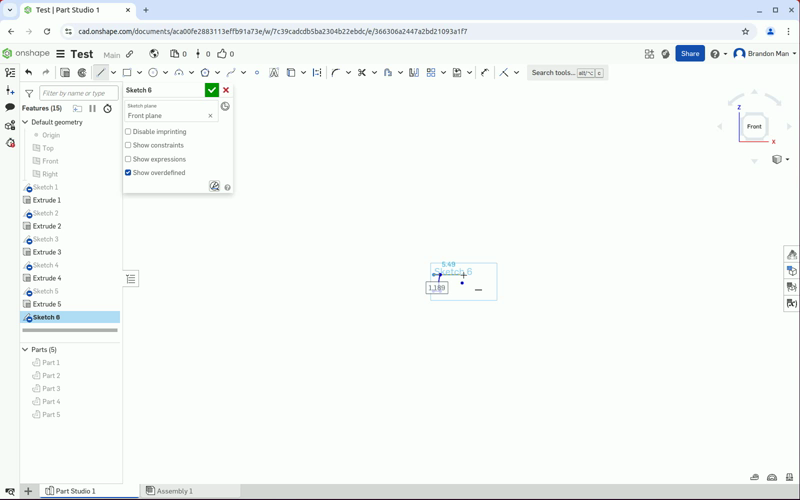
mouse_move(433, 291)
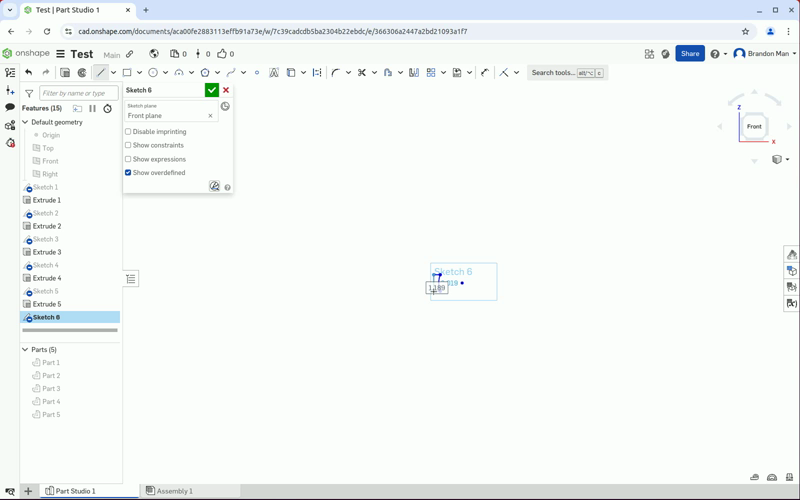
key_up(shift)
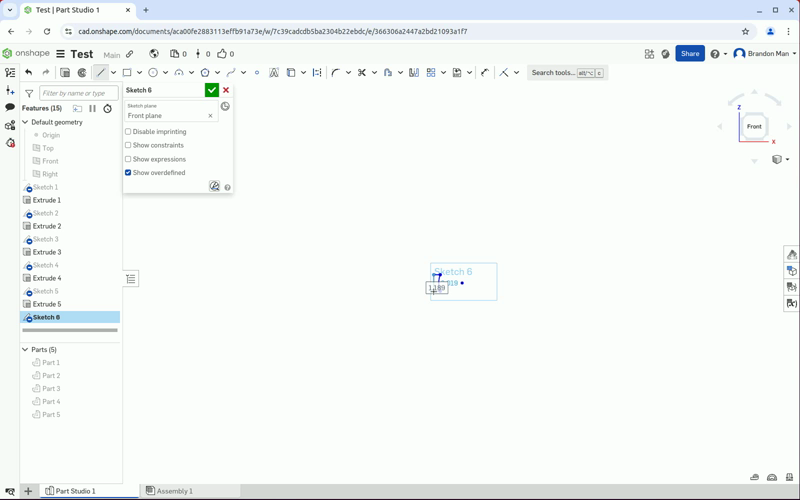
click(433, 291)
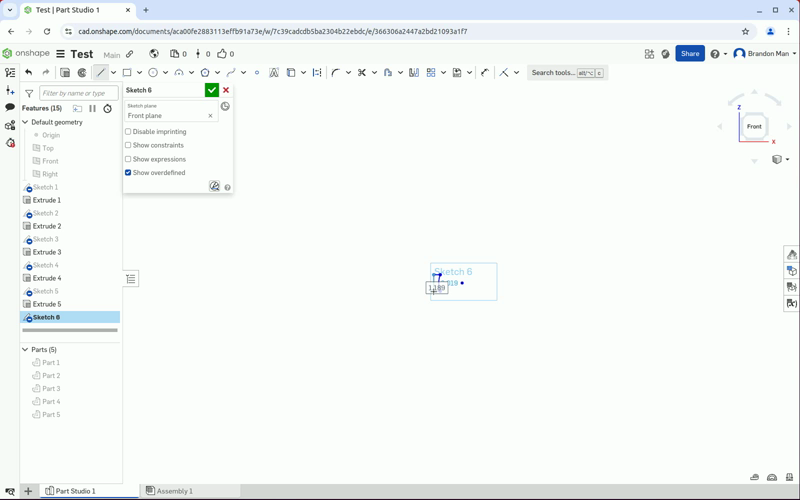
key(esc)
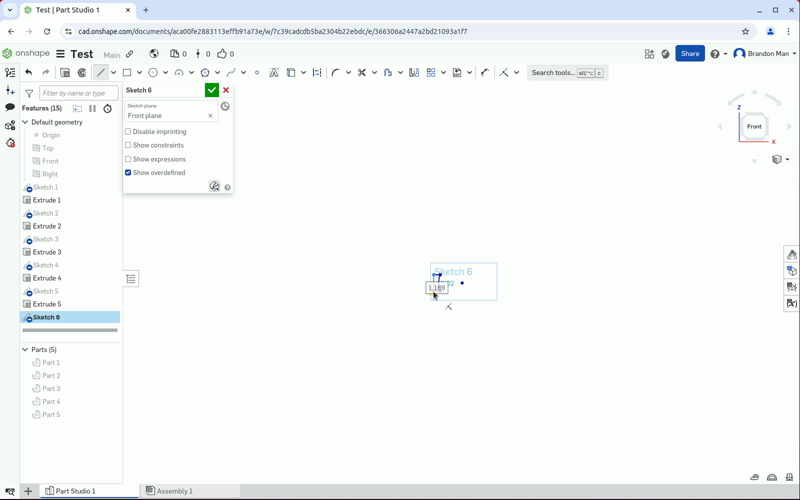
mouse_move(438, 290)
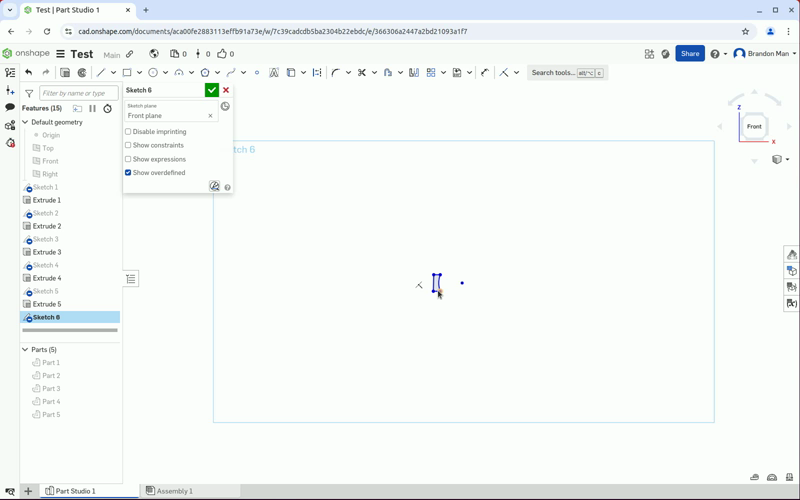
scroll(6)
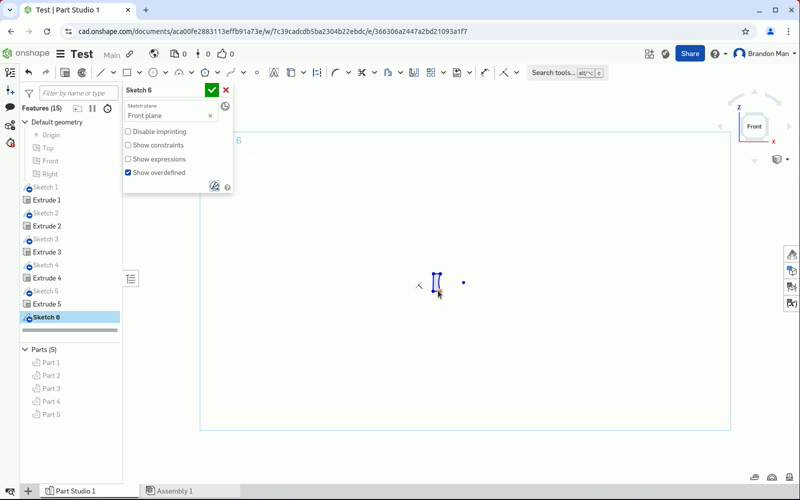
scroll(6)
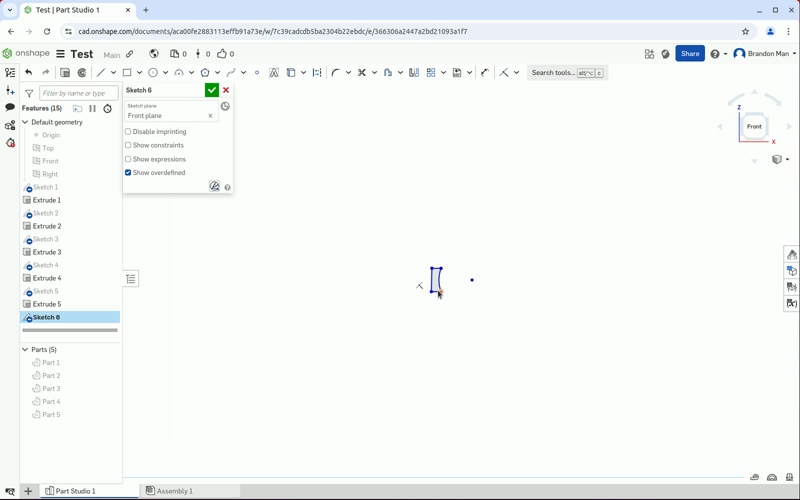
scroll(6)
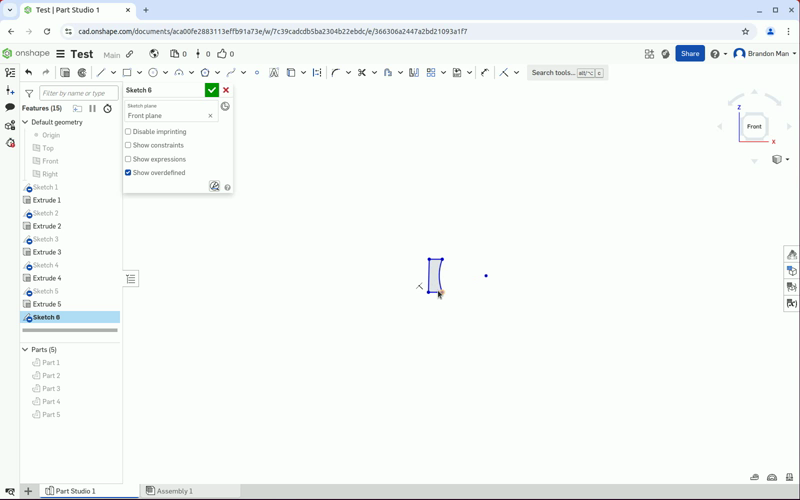
scroll(6)
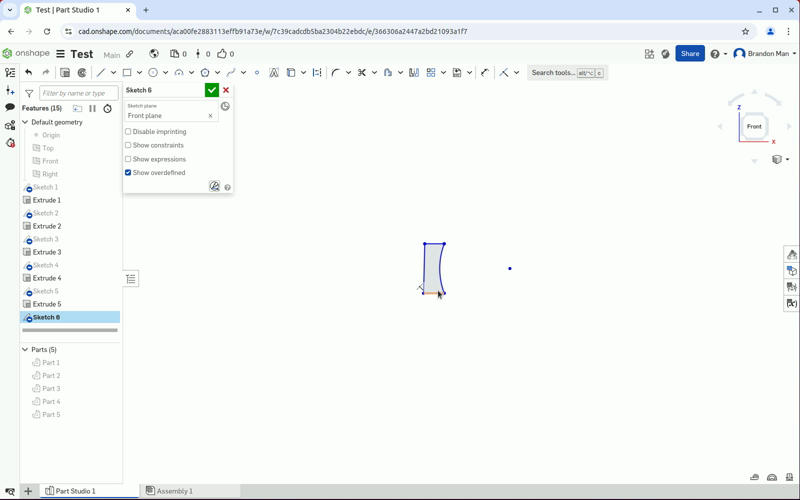
scroll(6)
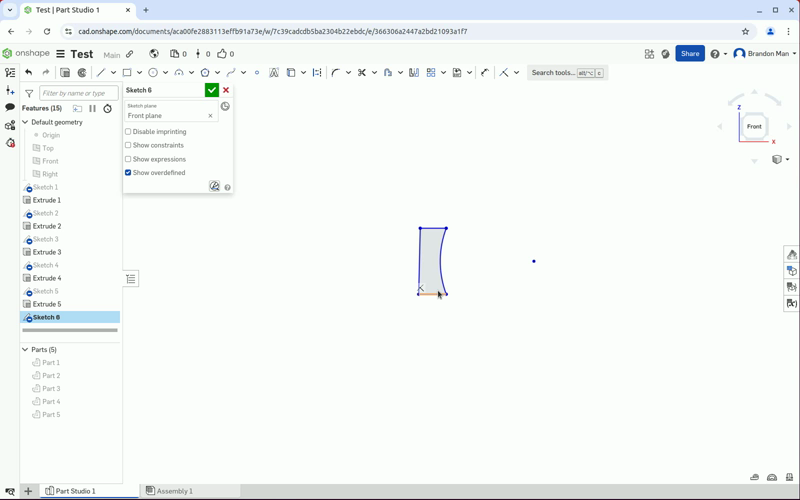
scroll(6)
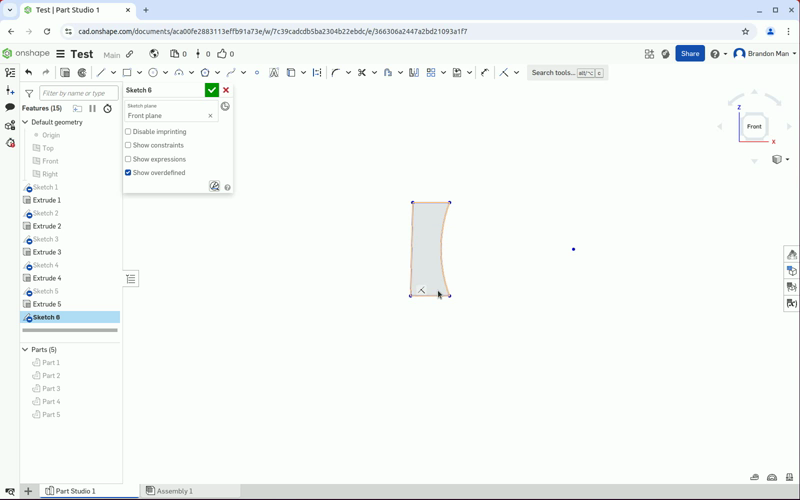
scroll(6)
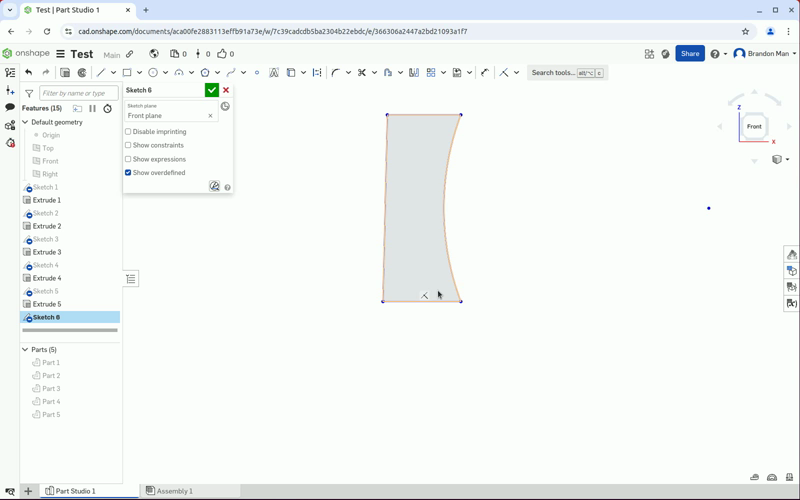
click(438, 290)
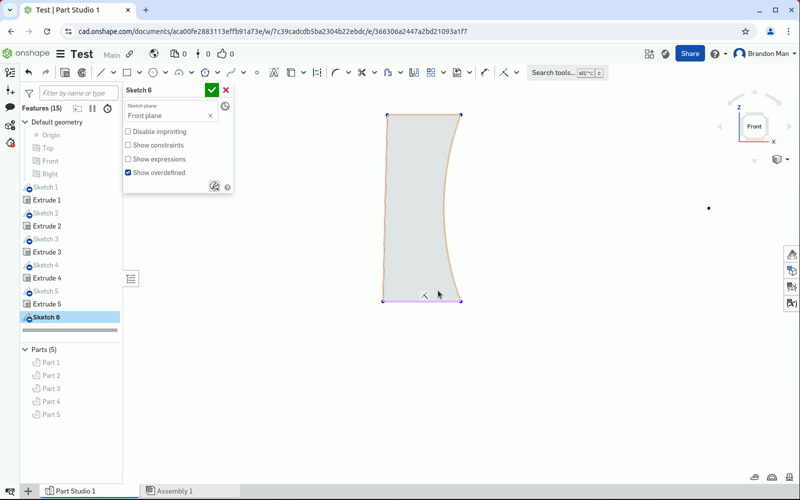
scroll(-6)
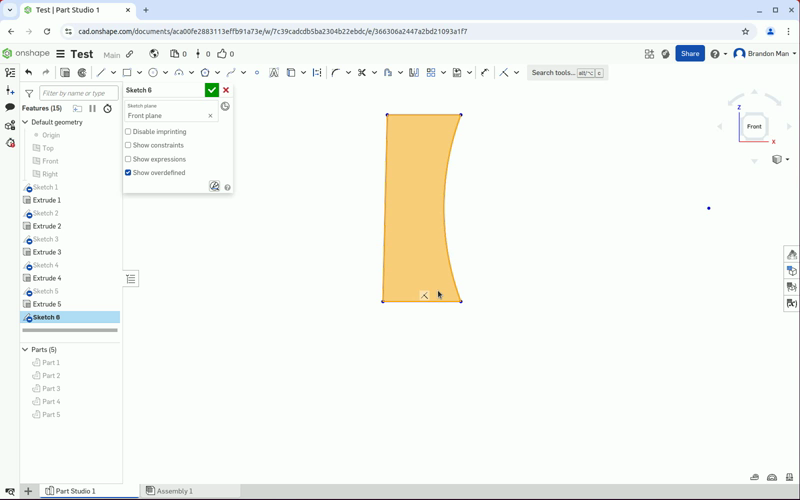
scroll(-6)
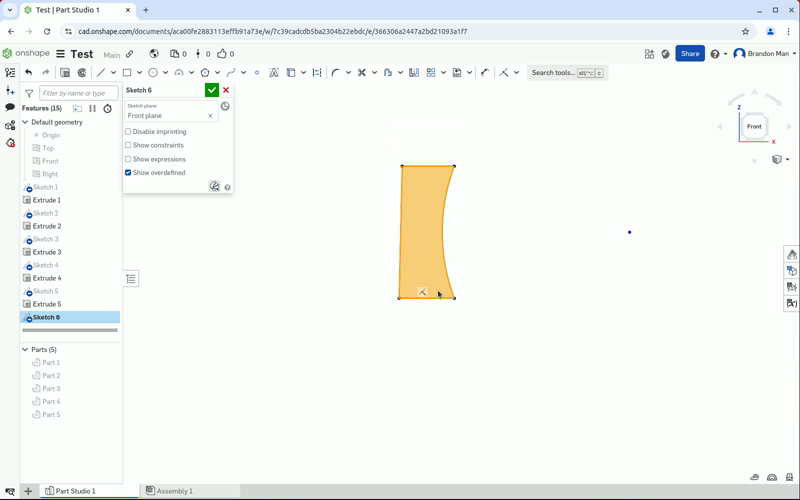
scroll(-6)
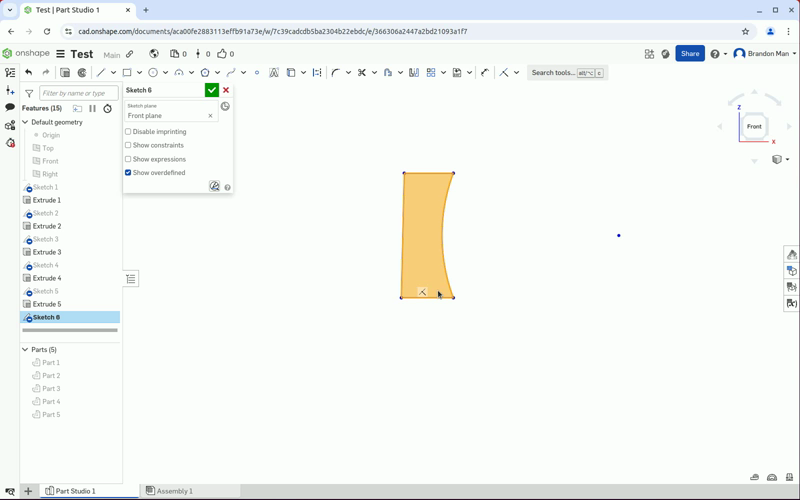
scroll(-6)
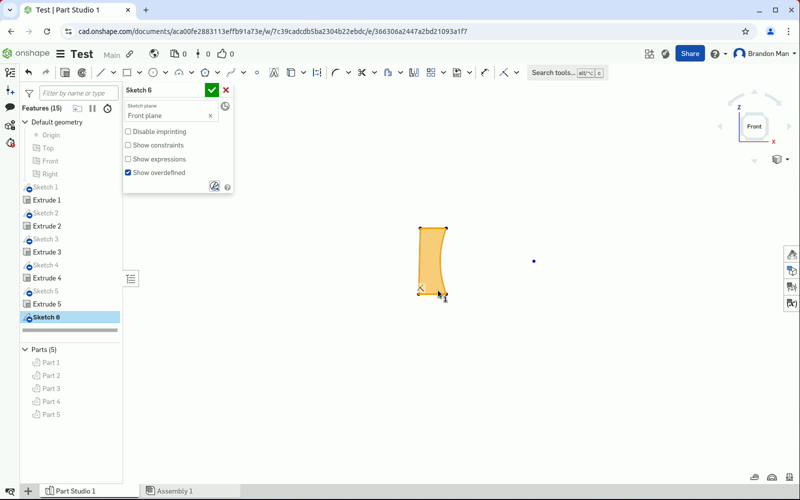
scroll(-6)
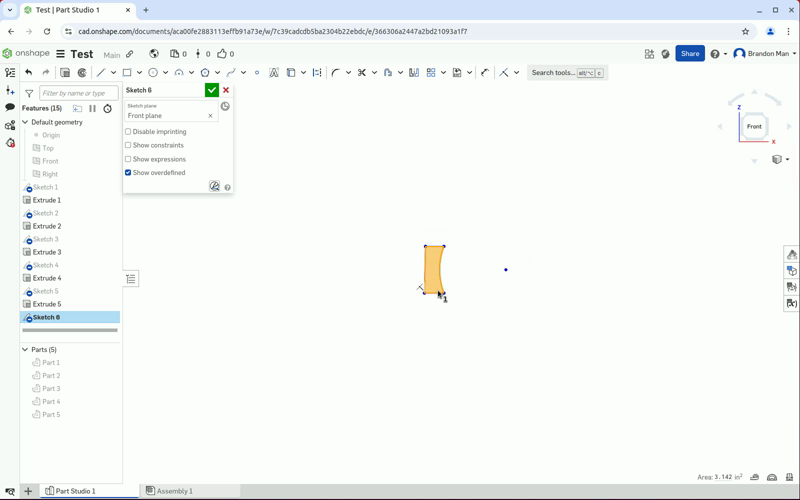
scroll(-6)
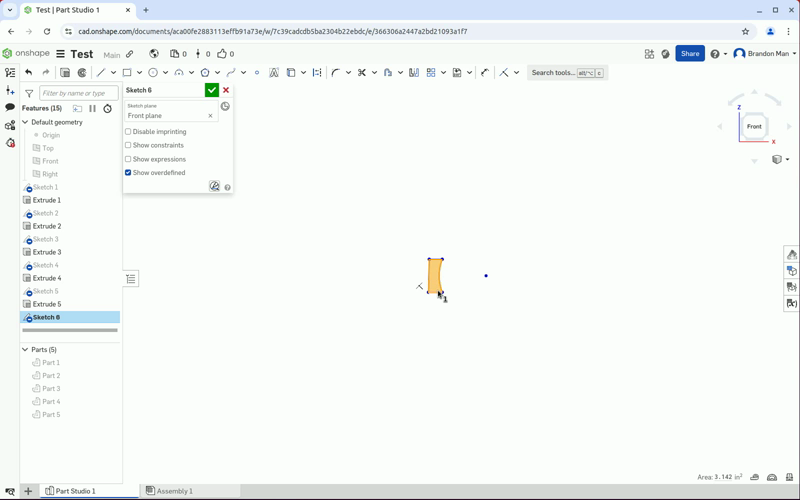
scroll(-6)
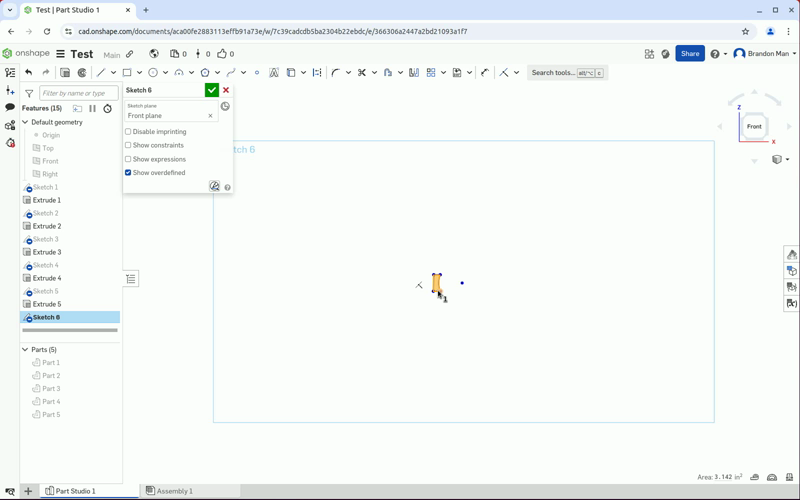
mouse_move(73, 352)
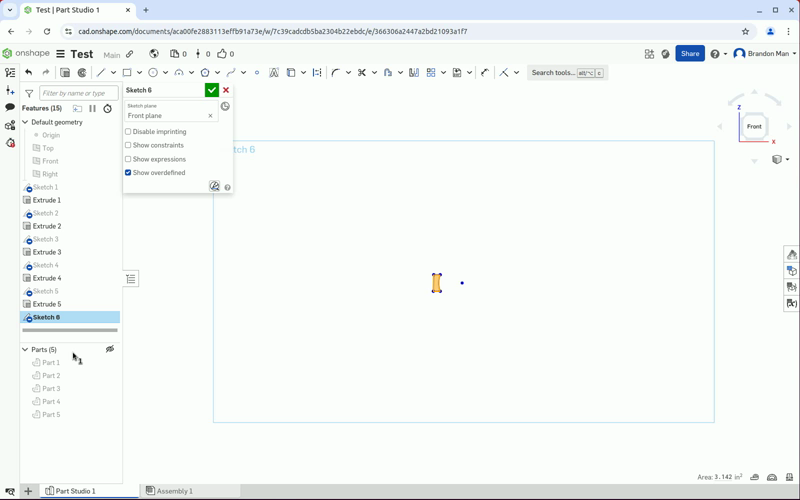
key(shift+y)
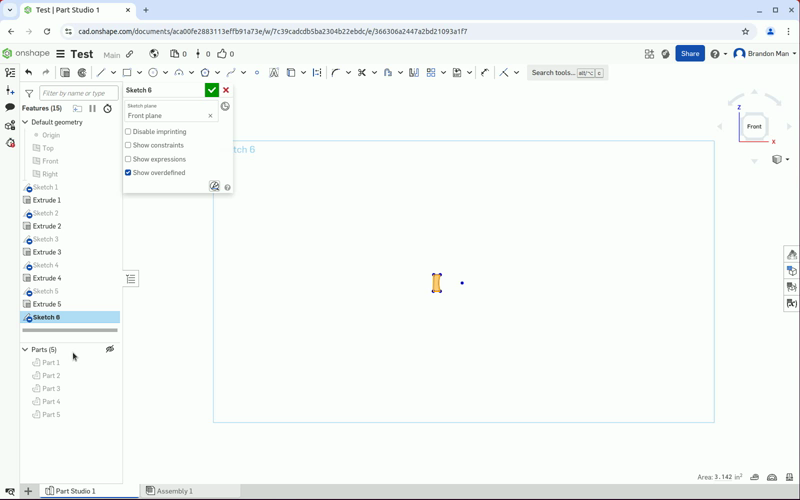
key(shift+e)
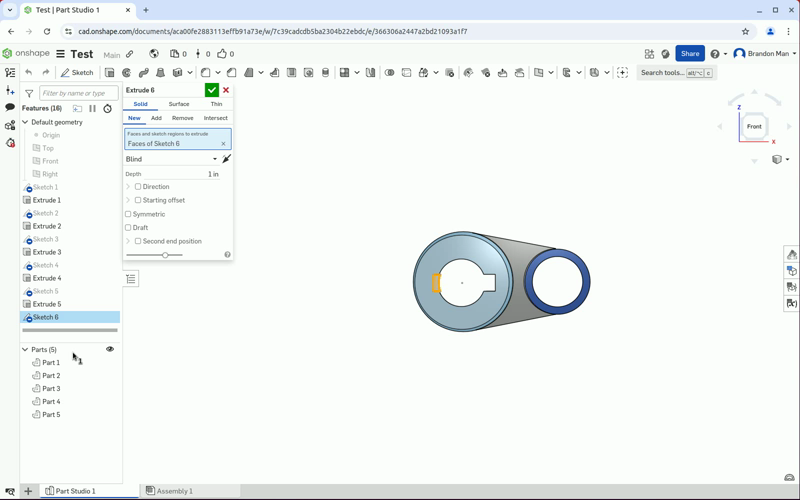
mouse_move(143, 106)
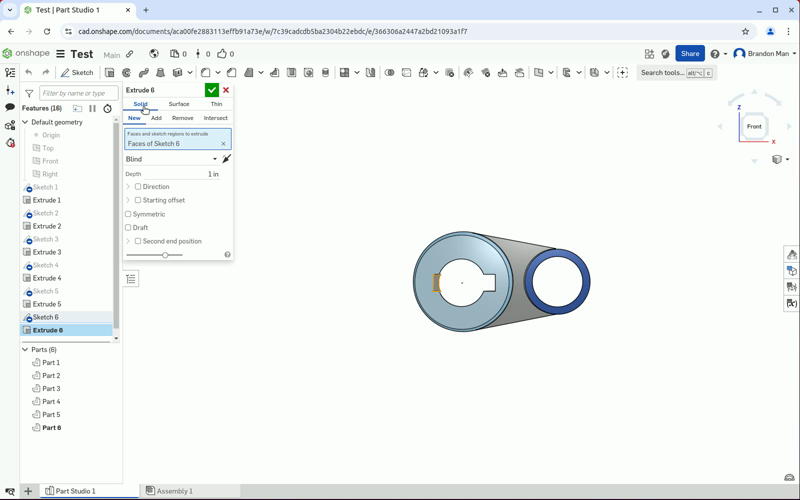
click(143, 106)
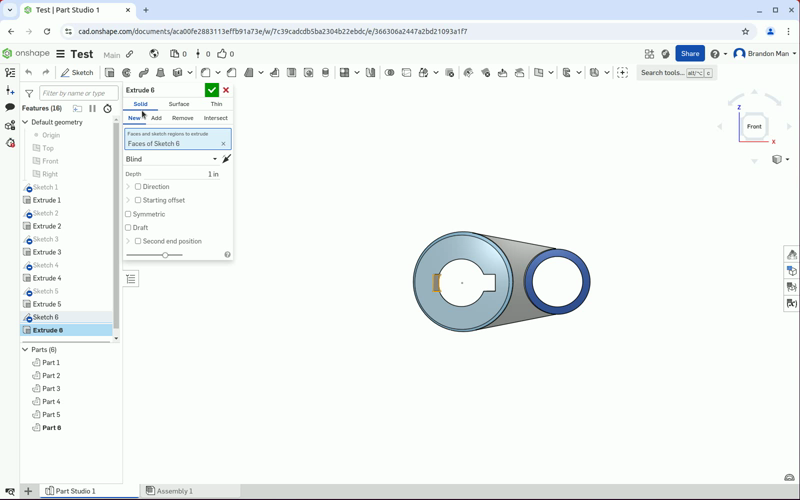
mouse_move(137, 120)
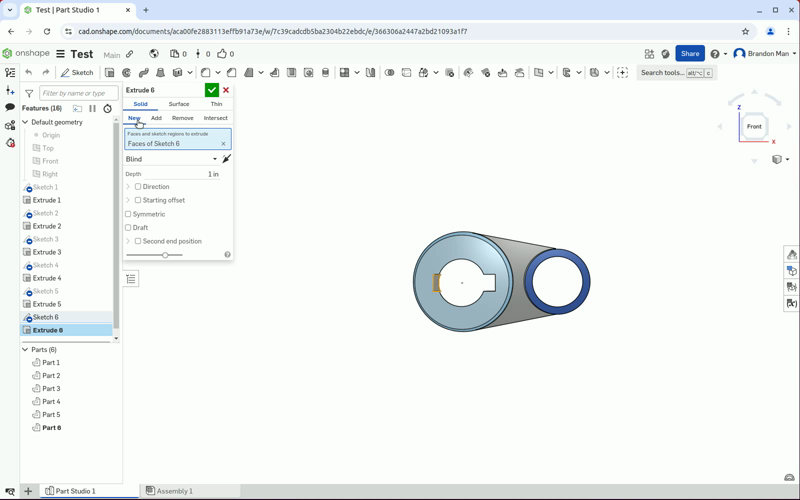
click(137, 120)
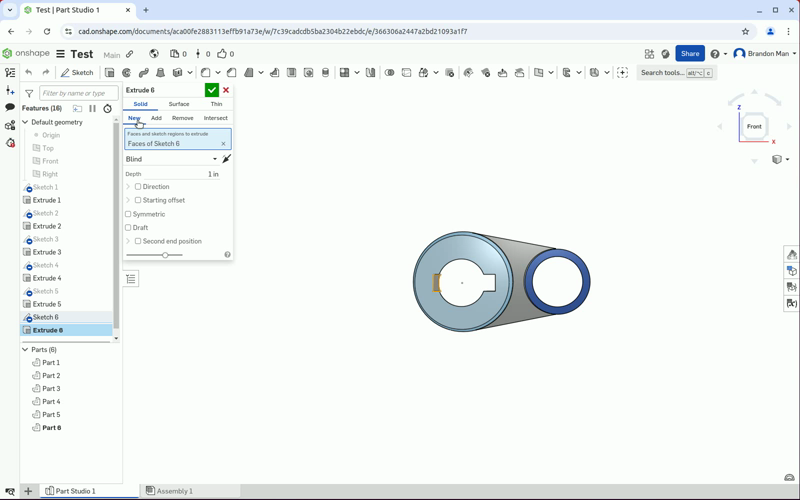
key(tab, 4)
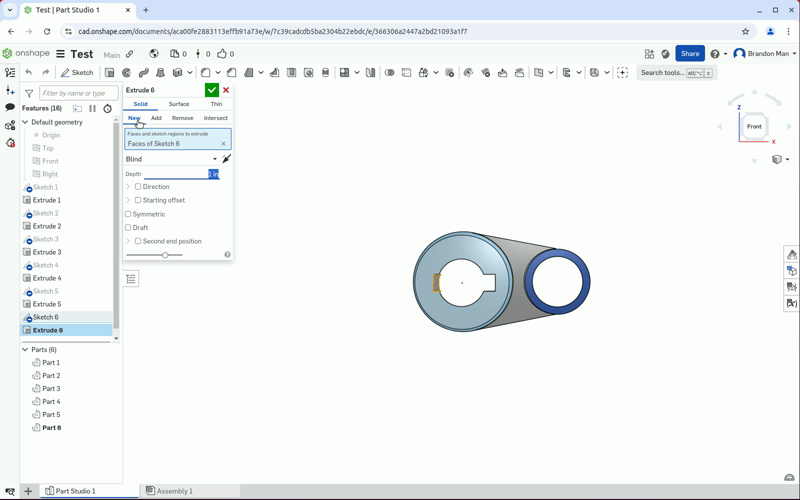
text(16.128)
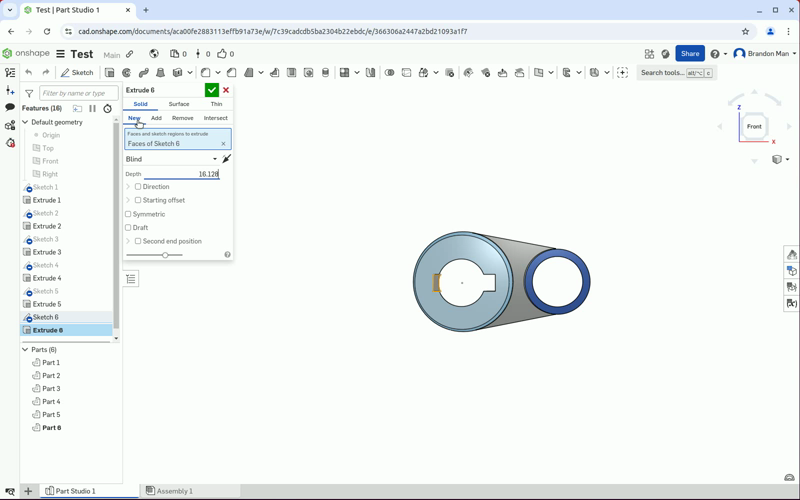
key(enter)
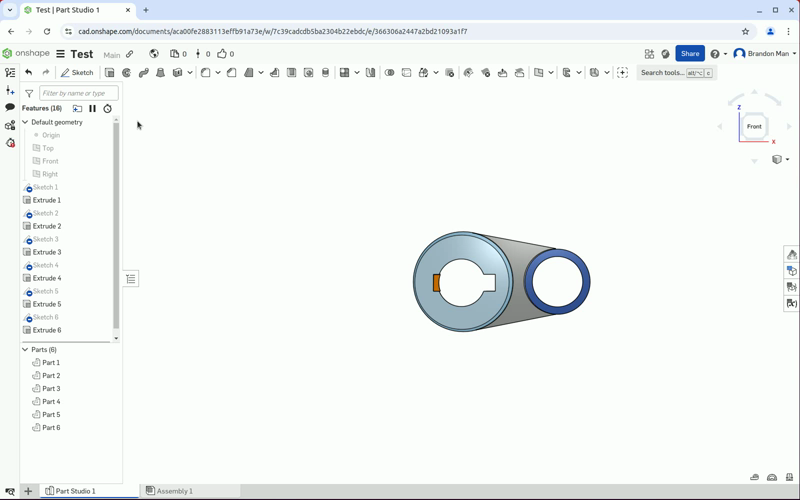
key(shift+h)
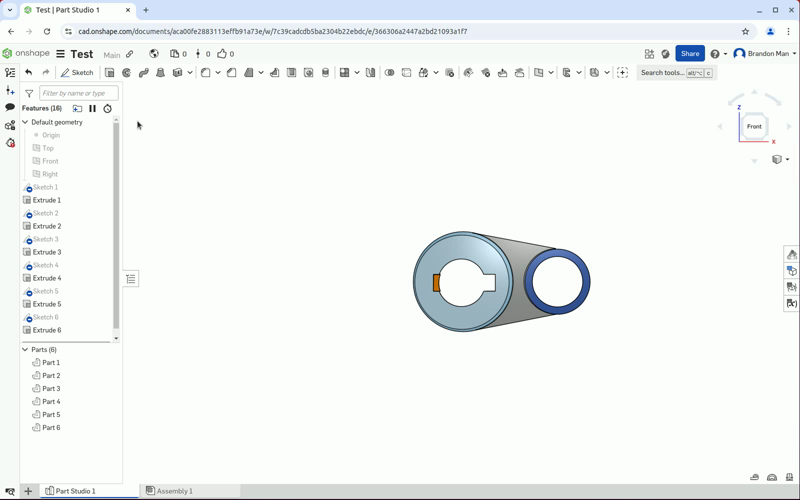
key(shift+h)
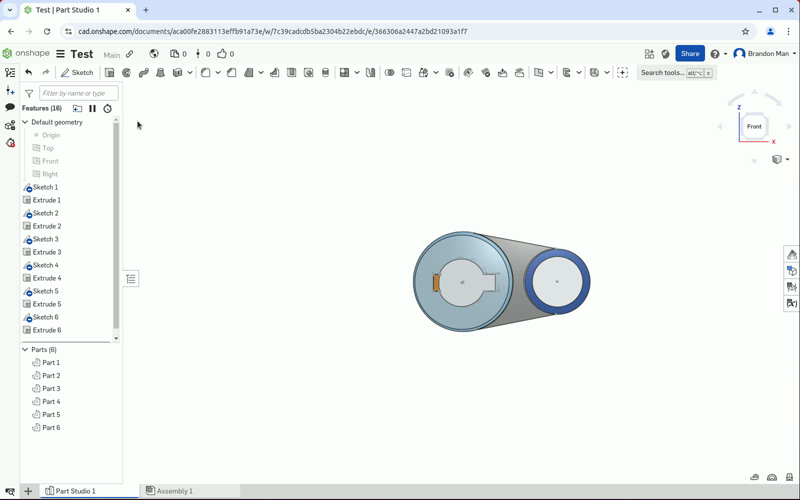
key(shift+7)
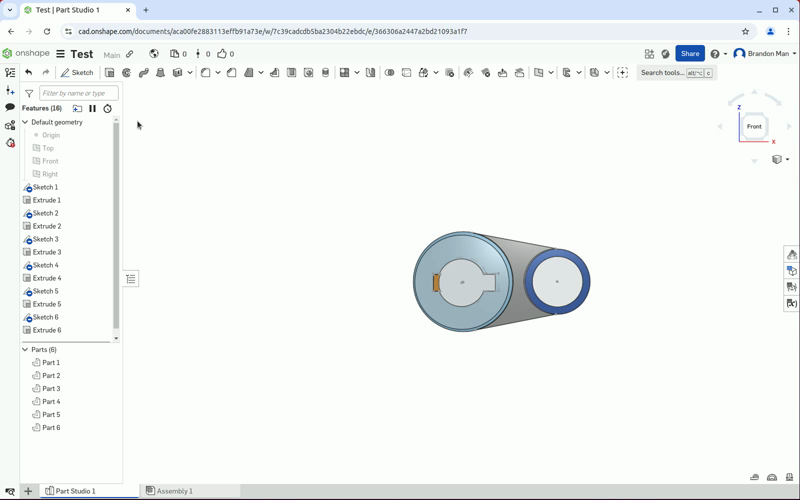
key(left, 2)
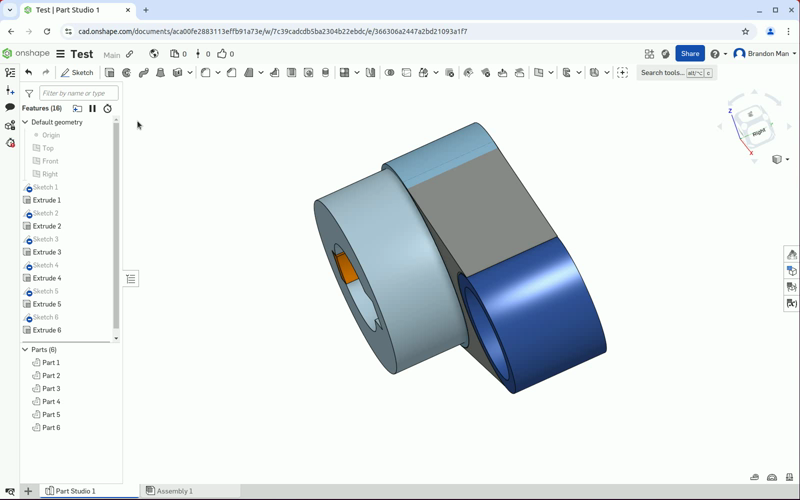
key(down, 2)
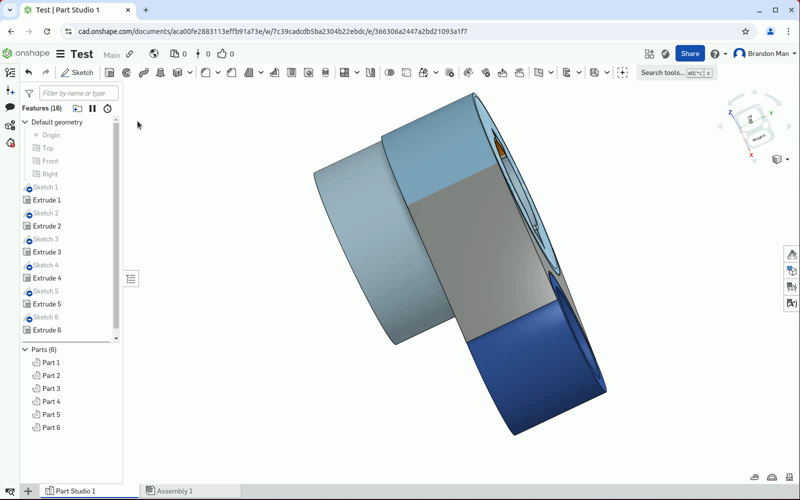
key(up, 2)
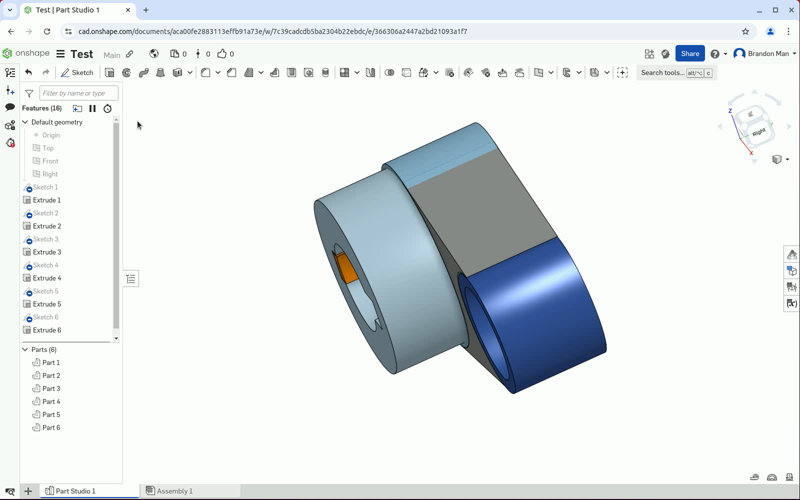
key(right, 2)
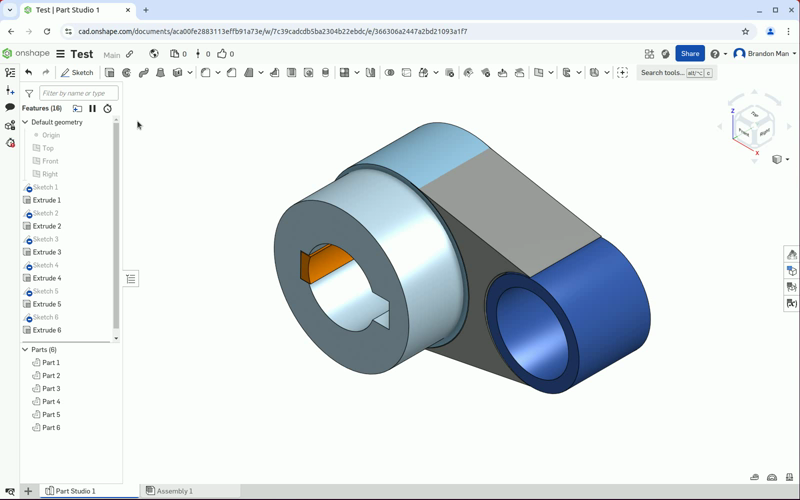
mouse_move(69, 189)
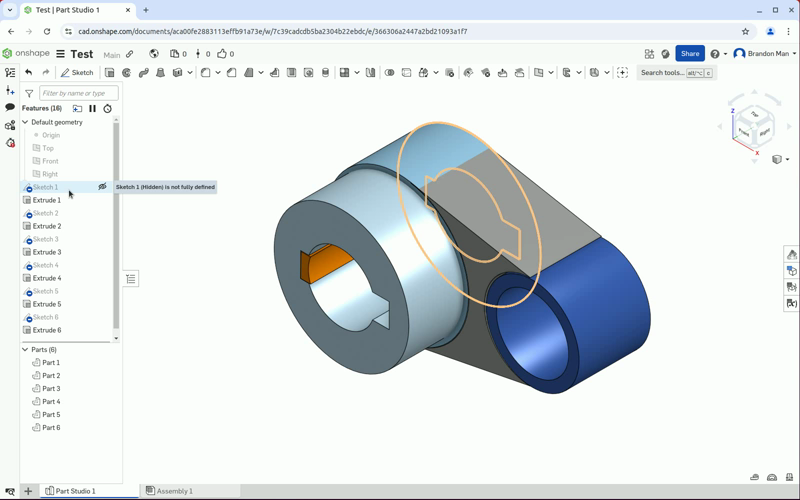
click(69, 189)